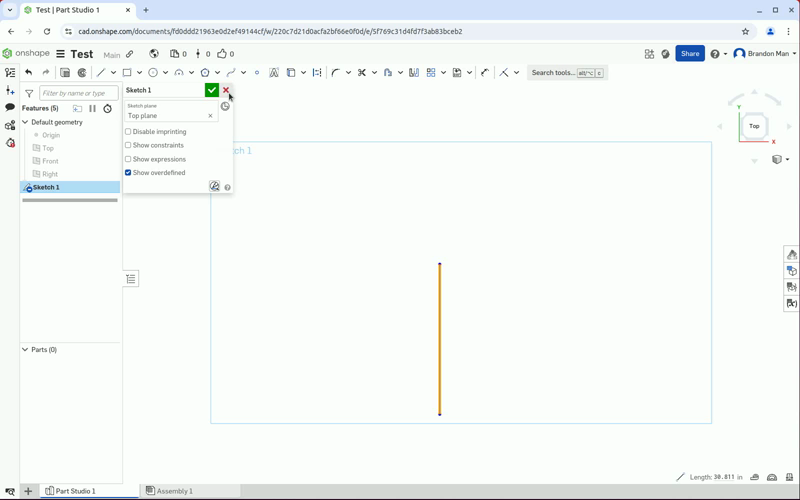
key(shift+h)
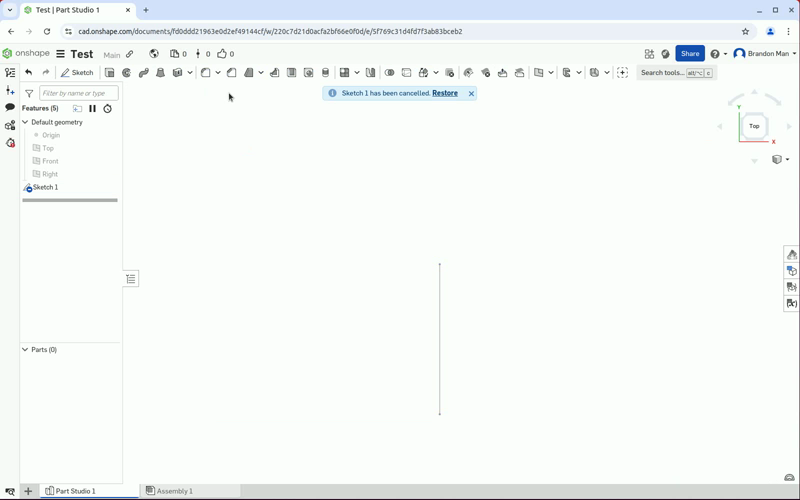
key(shift+s)
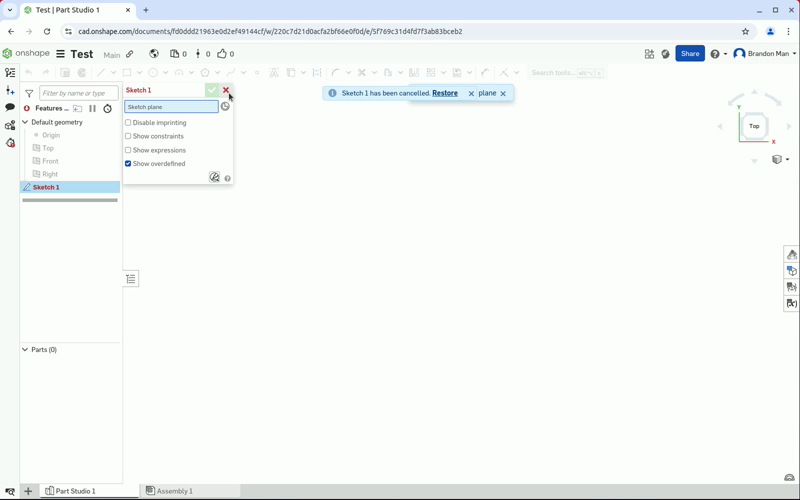
mouse_move(73, 150)
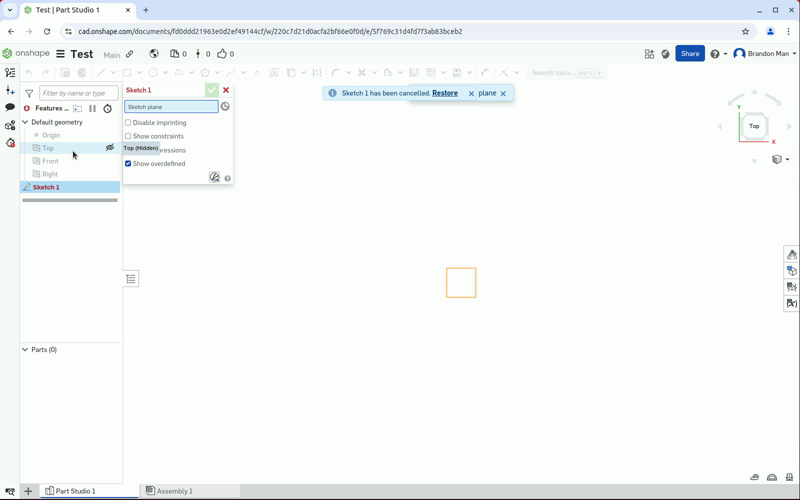
click(73, 150)
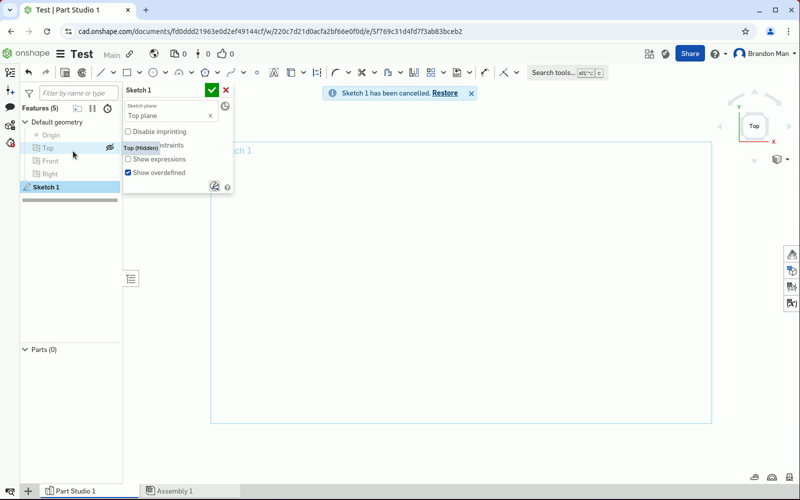
mouse_move(73, 352)
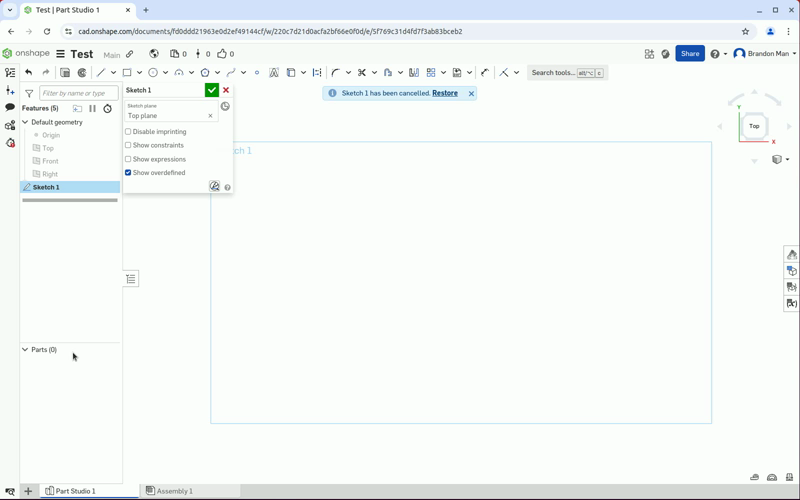
key(y)
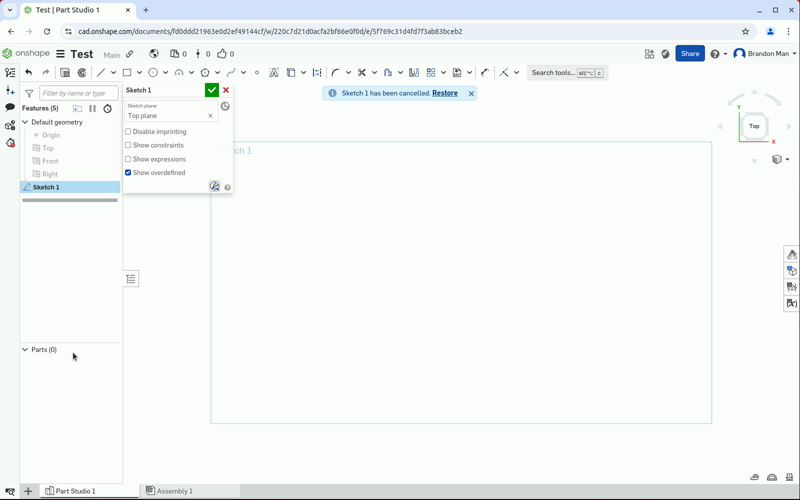
key(l)
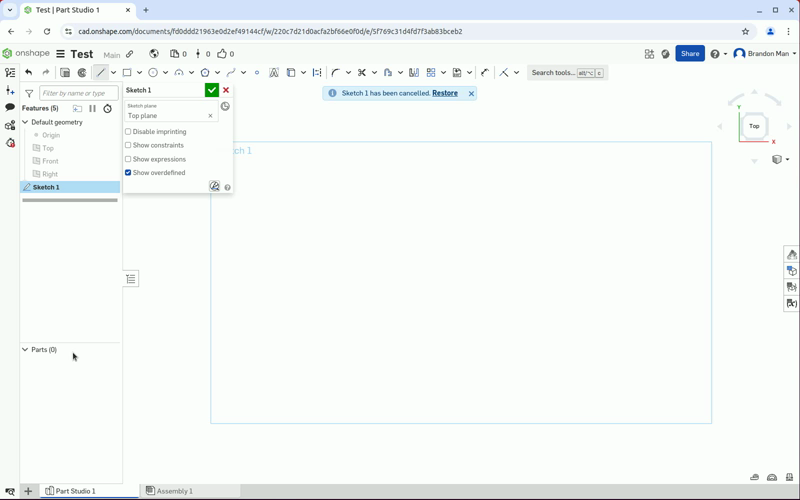
key_down(shift)
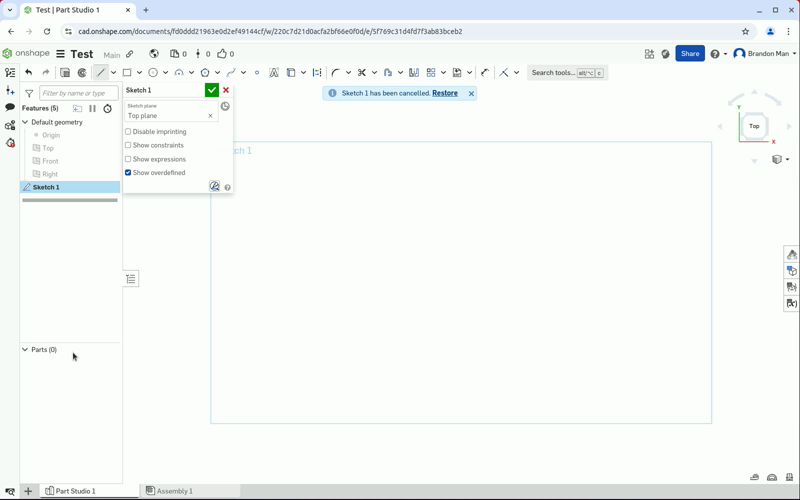
mouse_move(470, 282)
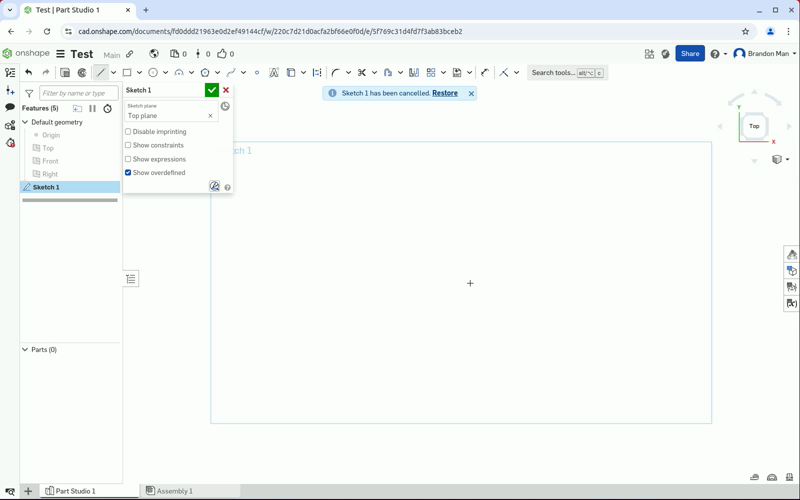
click(470, 282)
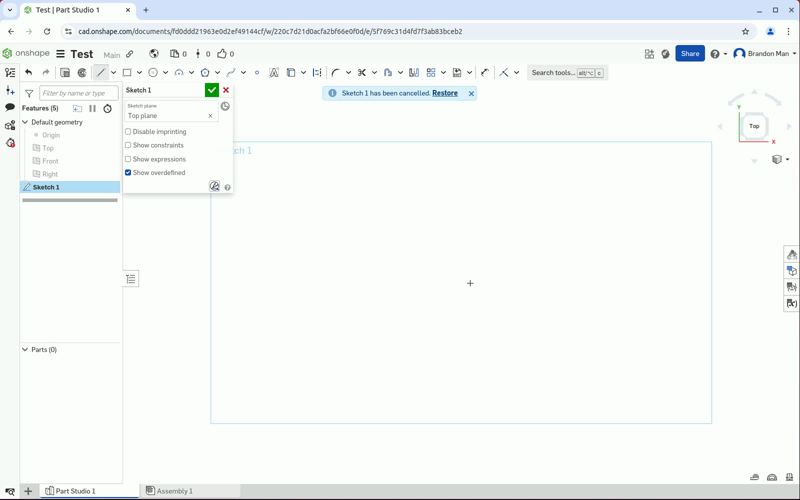
key_up(shift)
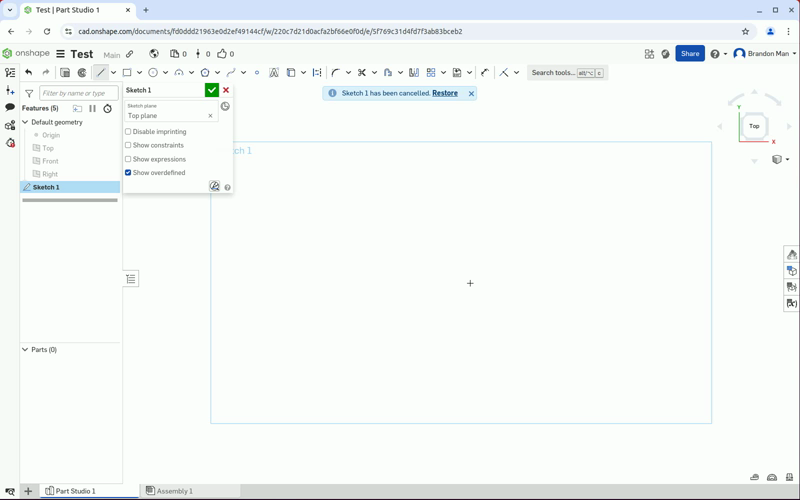
key_down(shift)
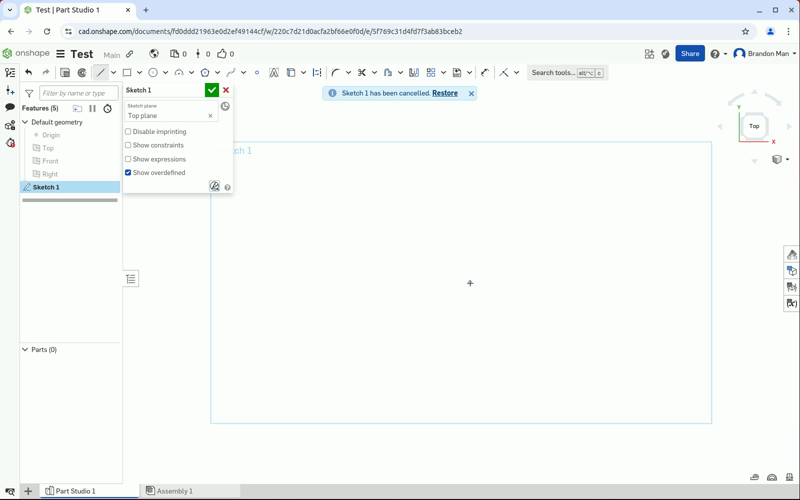
mouse_move(573, 282)
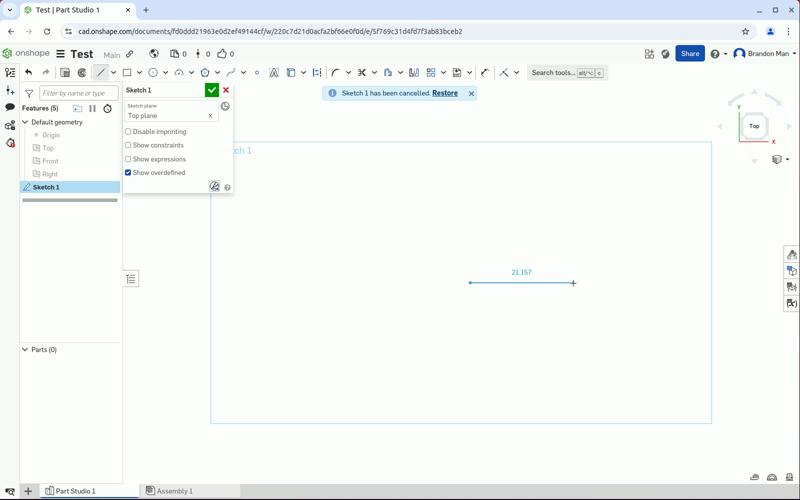
click(573, 282)
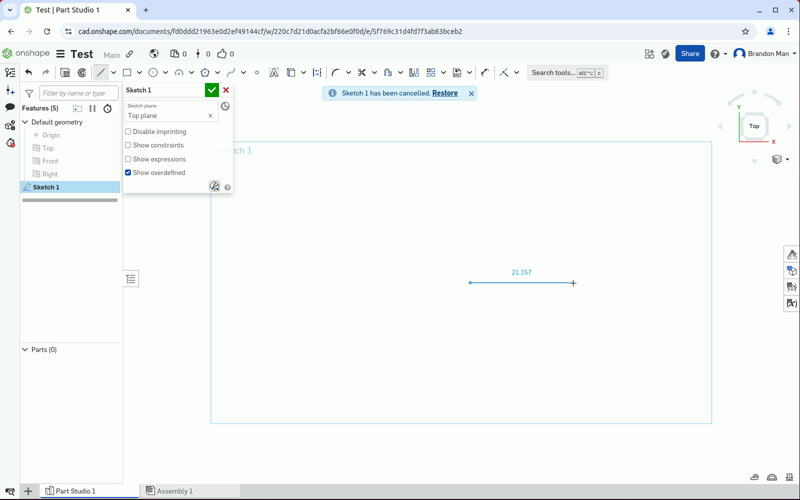
key_up(shift)
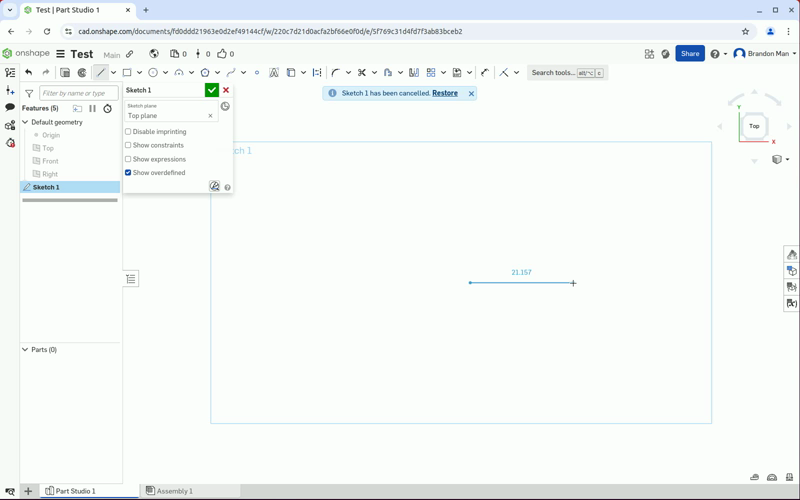
key_down(shift)
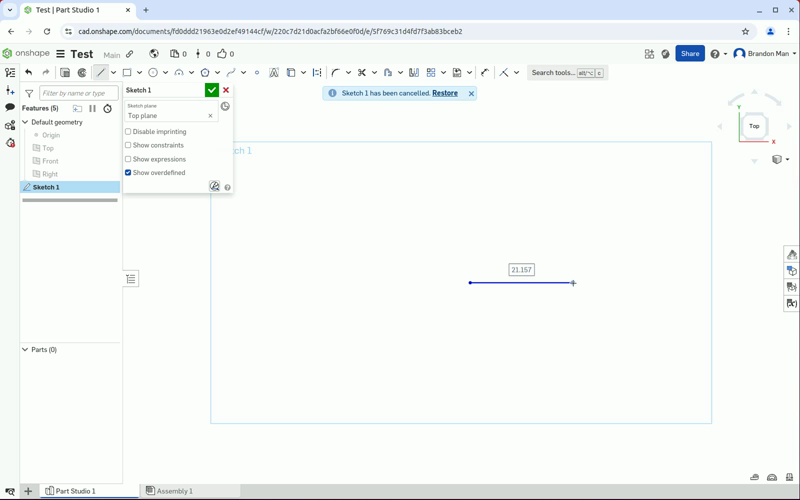
mouse_move(589, 282)
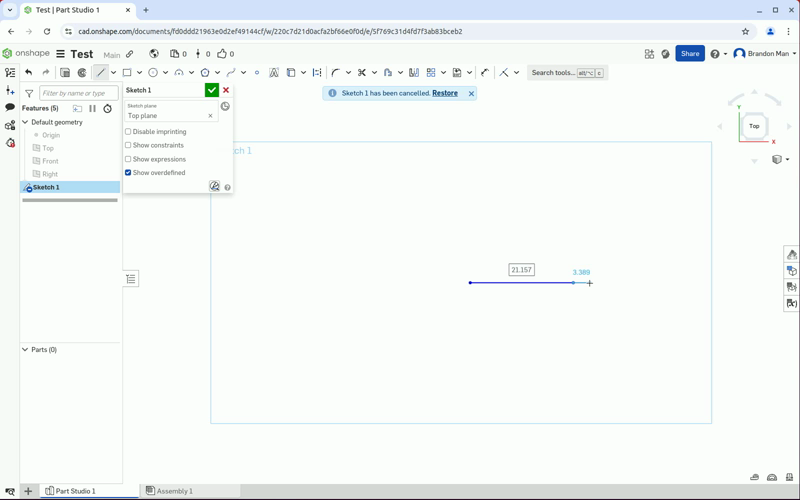
mouse_move(573, 234)
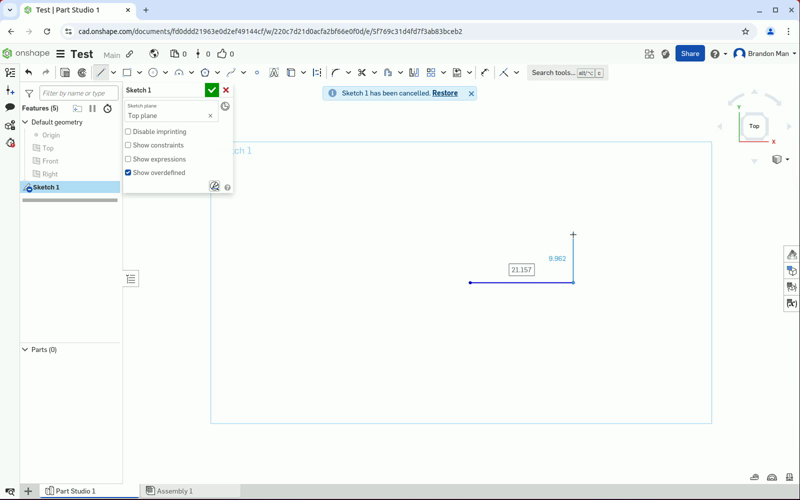
click(573, 234)
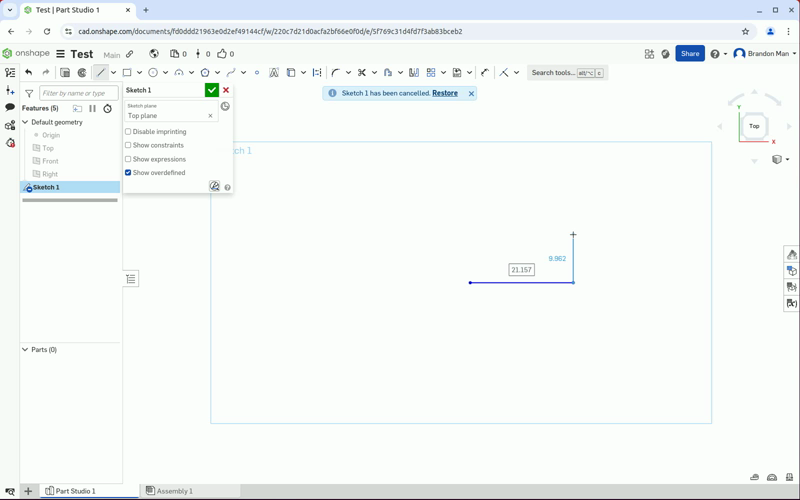
key_up(shift)
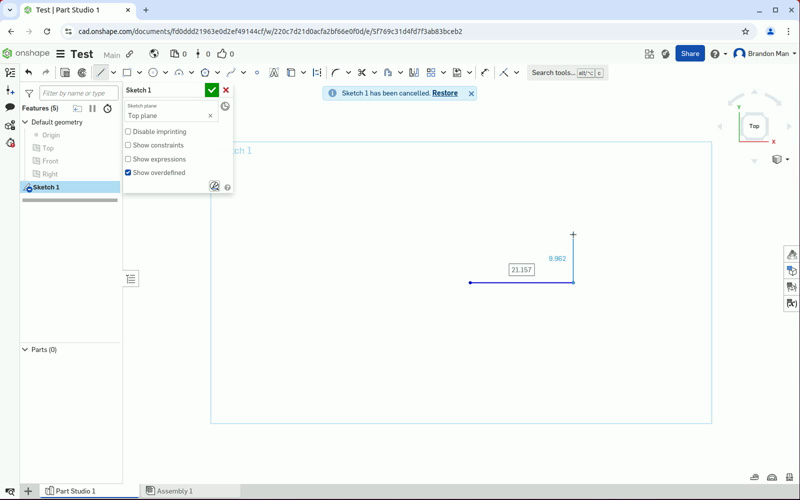
key_down(shift)
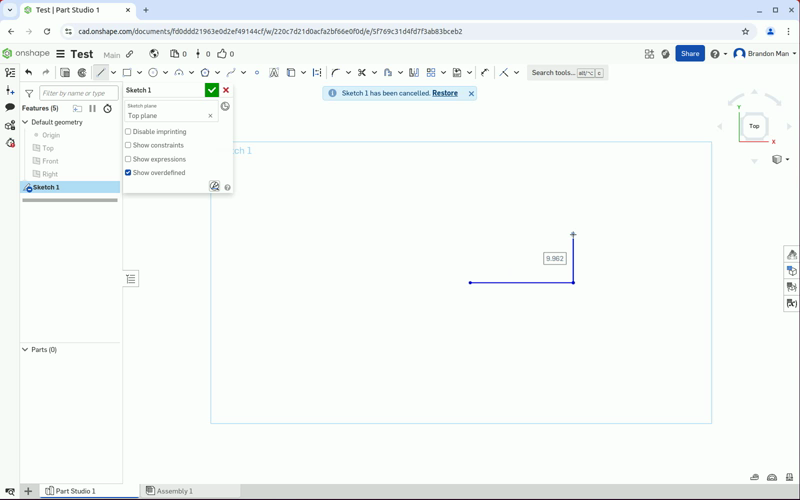
mouse_move(512, 234)
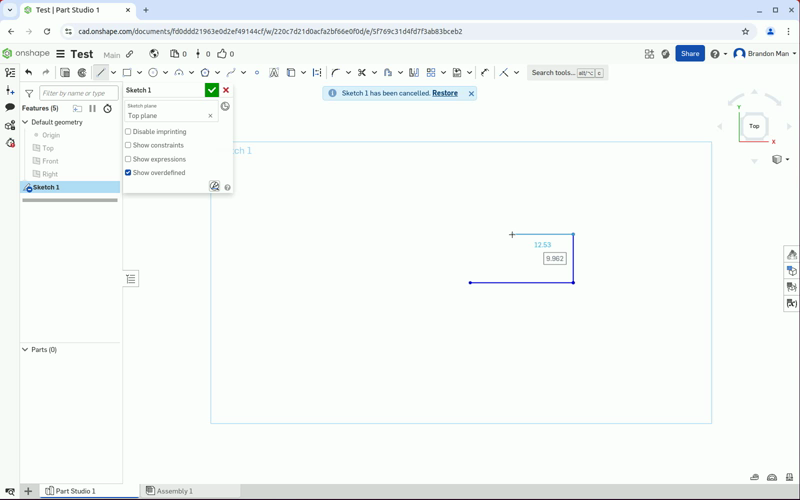
click(512, 234)
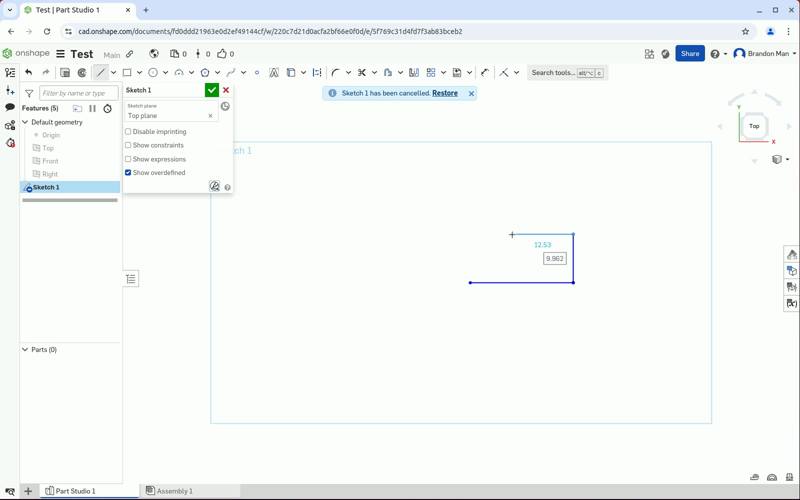
key_up(shift)
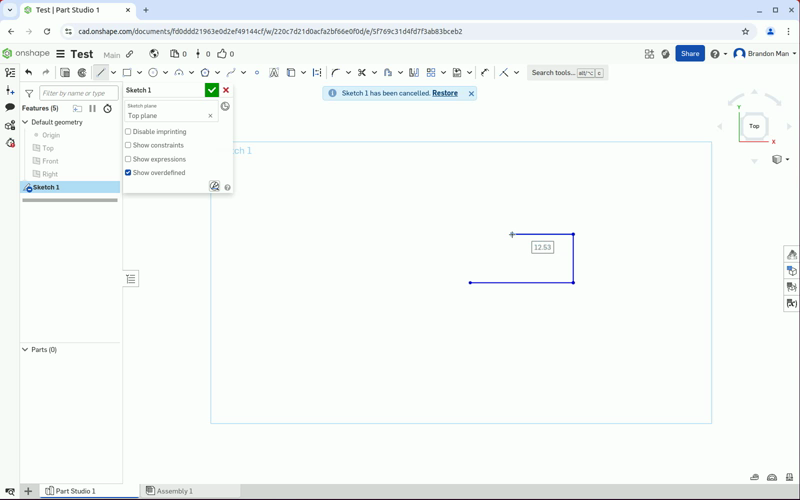
key_down(shift)
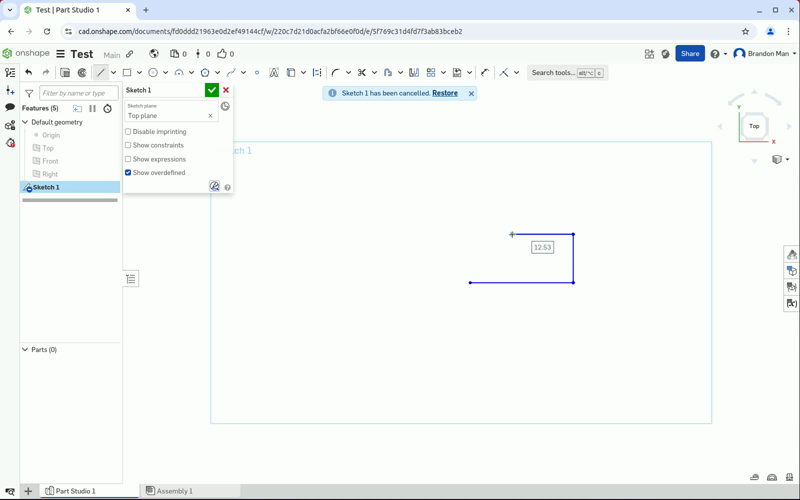
mouse_move(470, 282)
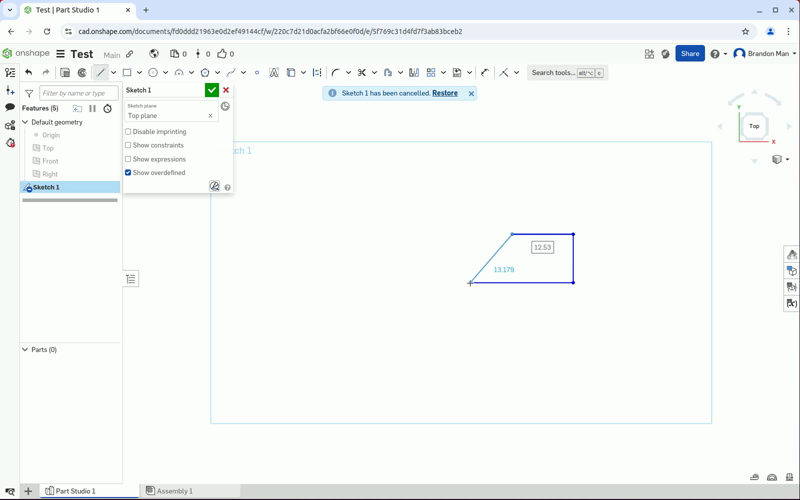
key_up(shift)
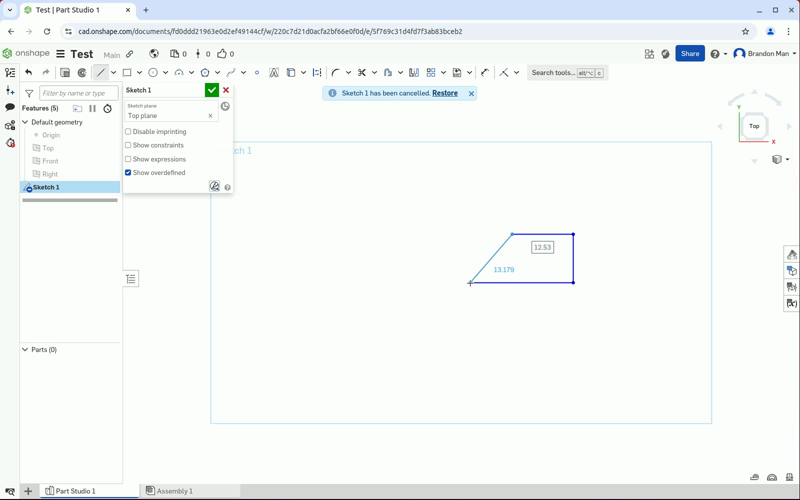
click(470, 282)
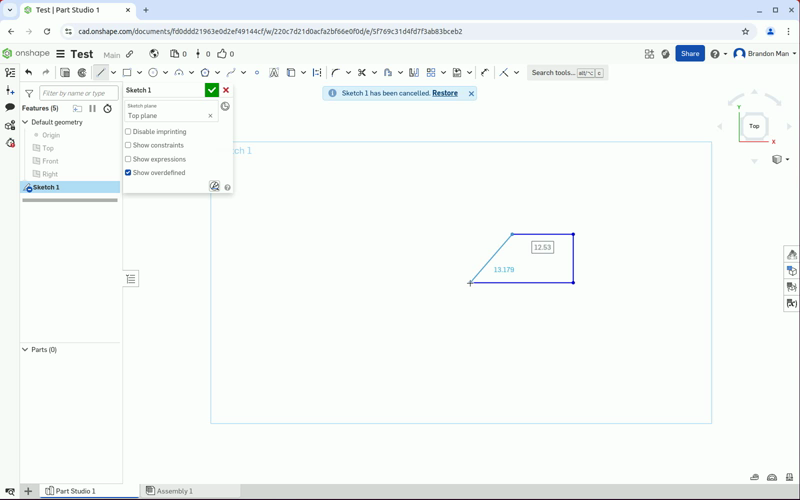
key(esc)
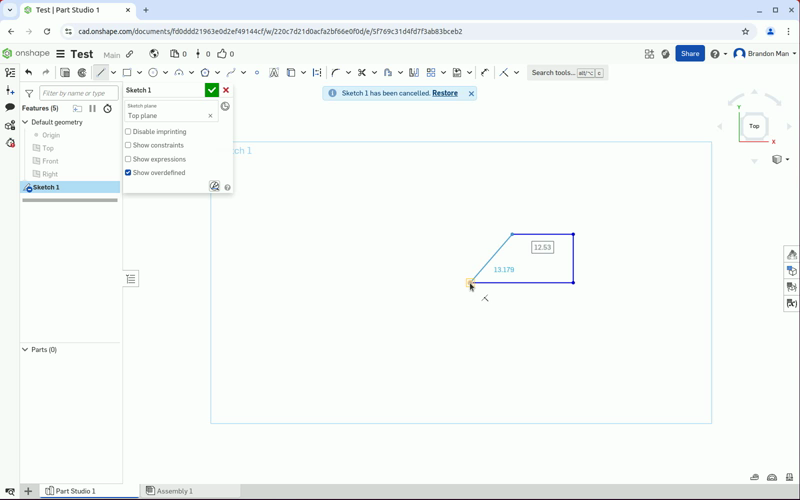
mouse_move(539, 238)
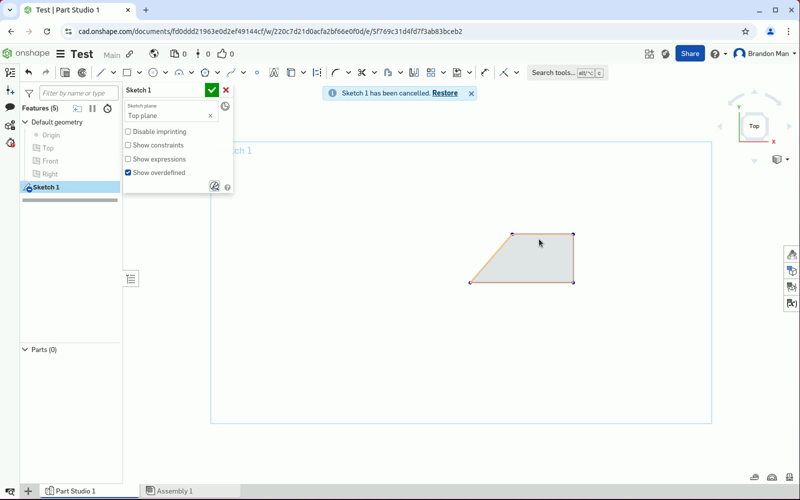
click(539, 238)
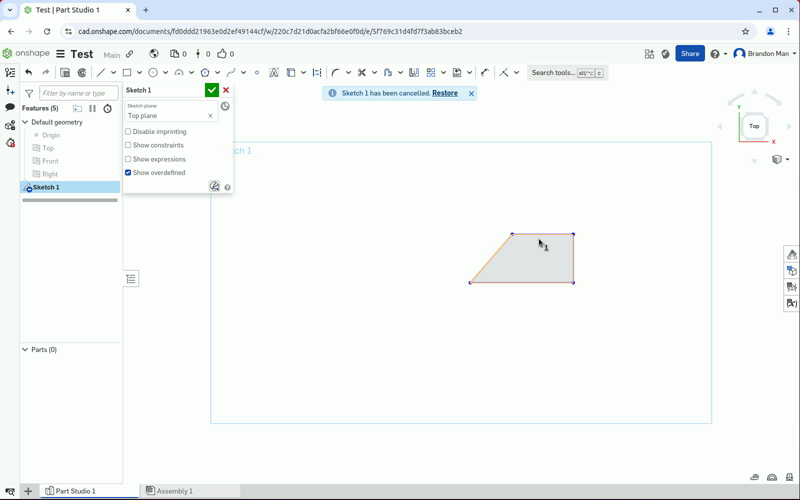
mouse_move(73, 352)
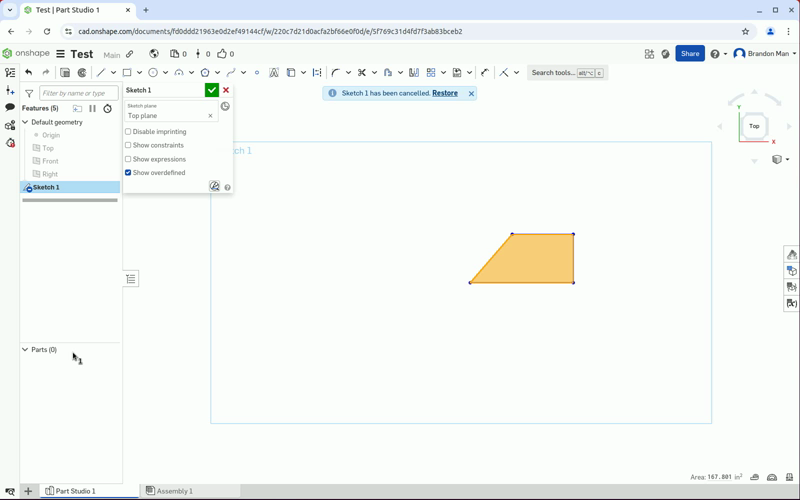
key(shift+y)
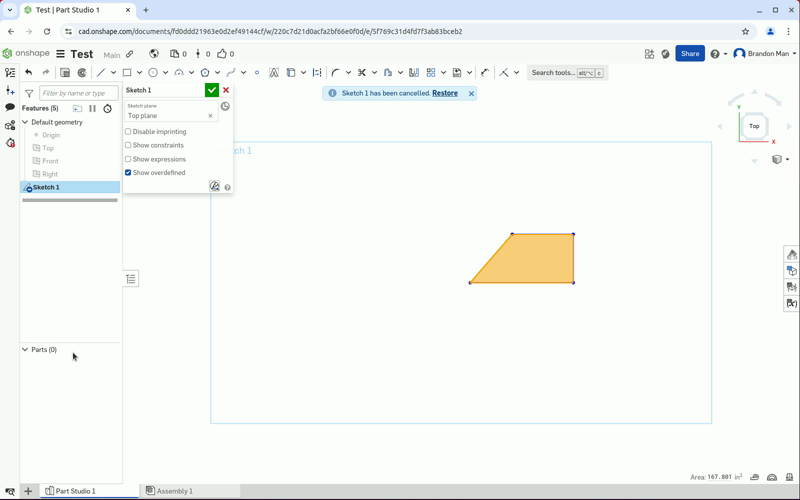
key(shift+e)
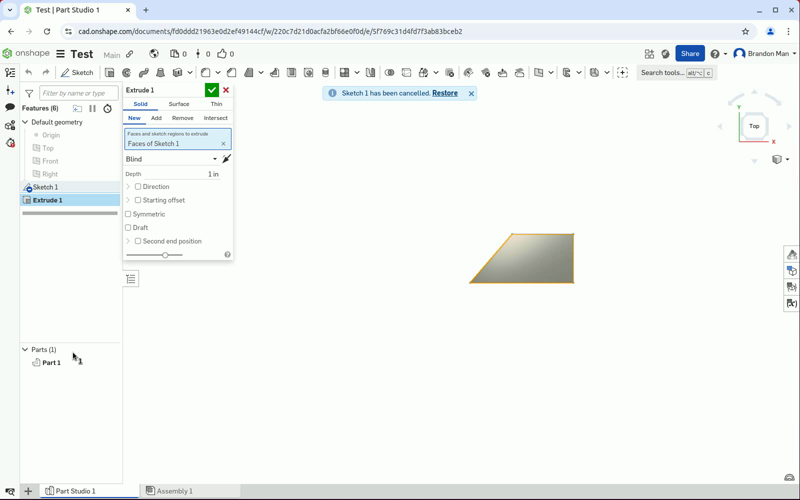
mouse_move(143, 106)
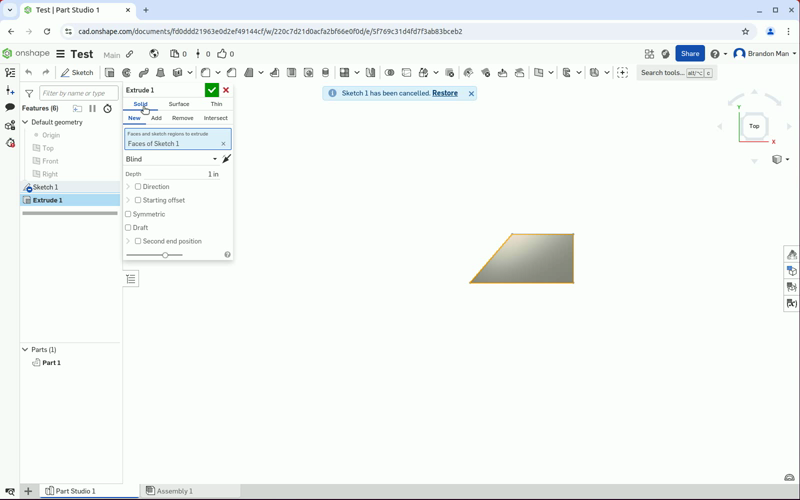
click(143, 106)
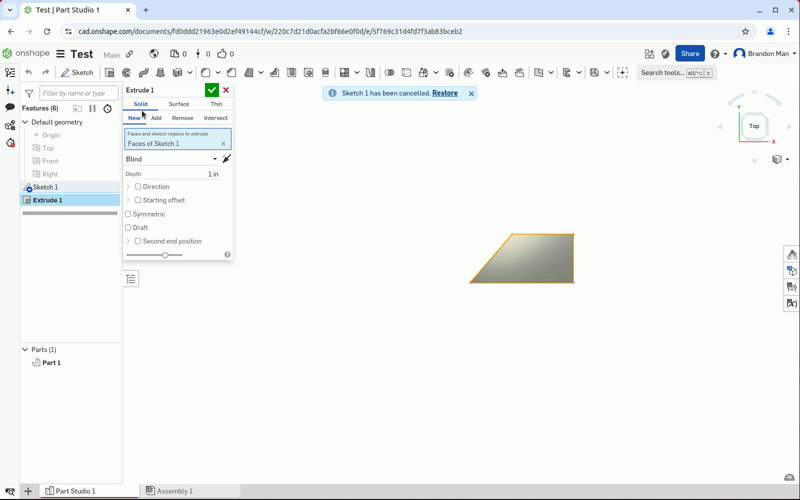
mouse_move(137, 120)
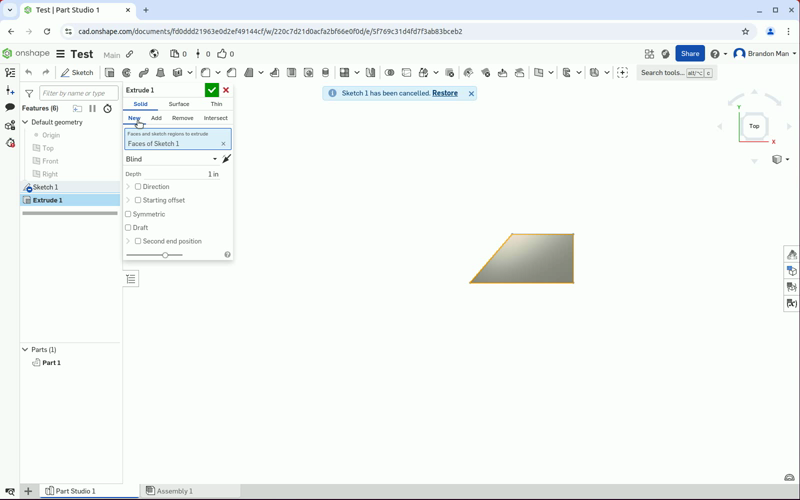
click(137, 120)
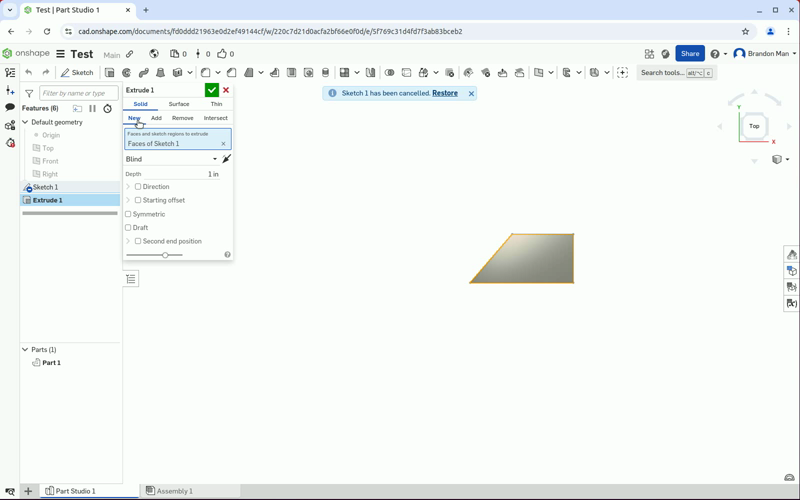
key(tab, 4)
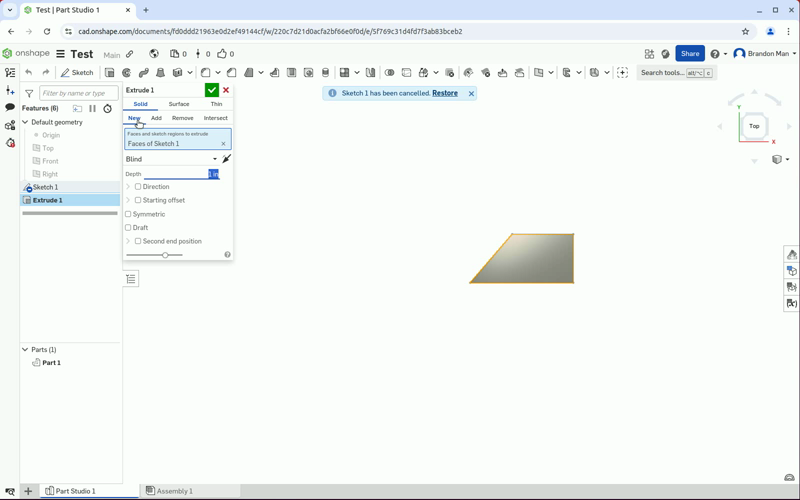
text(1.685)
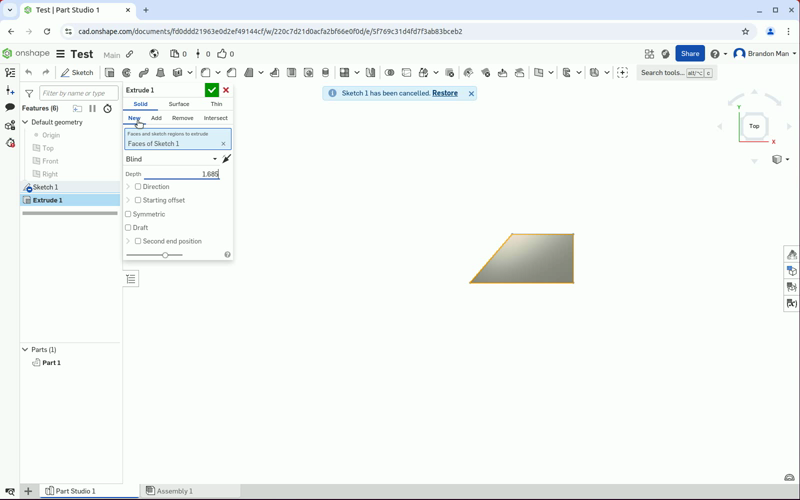
key(enter)
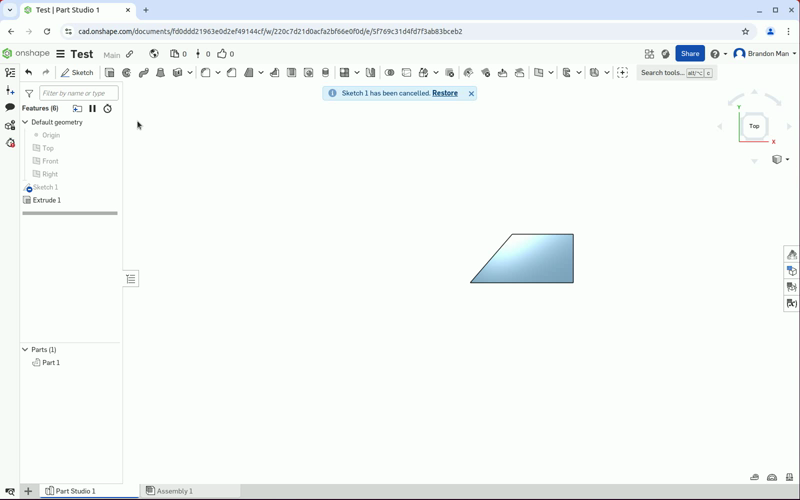
key(shift+h)
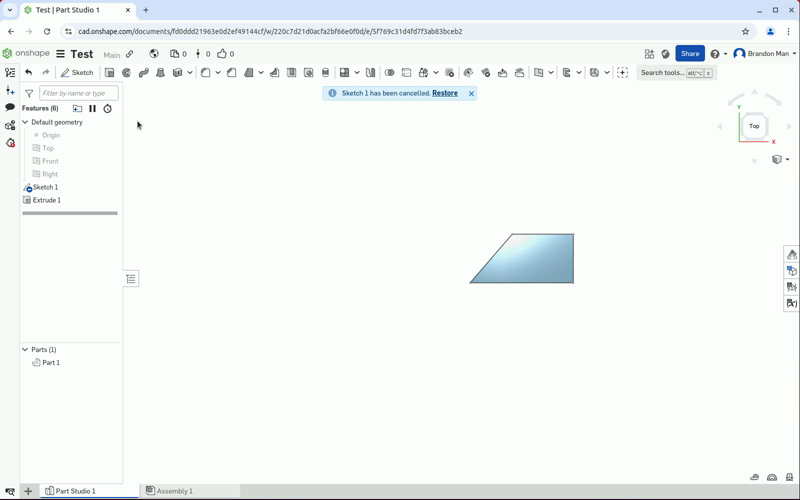
key(shift+h)
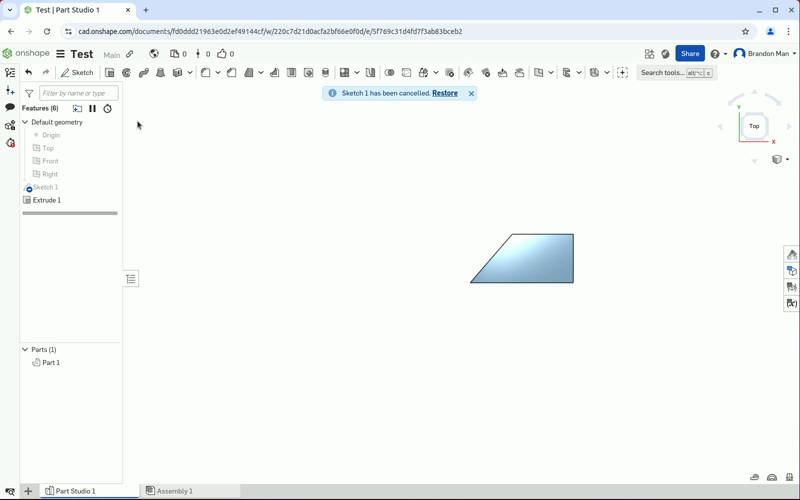
mouse_move(73, 189)
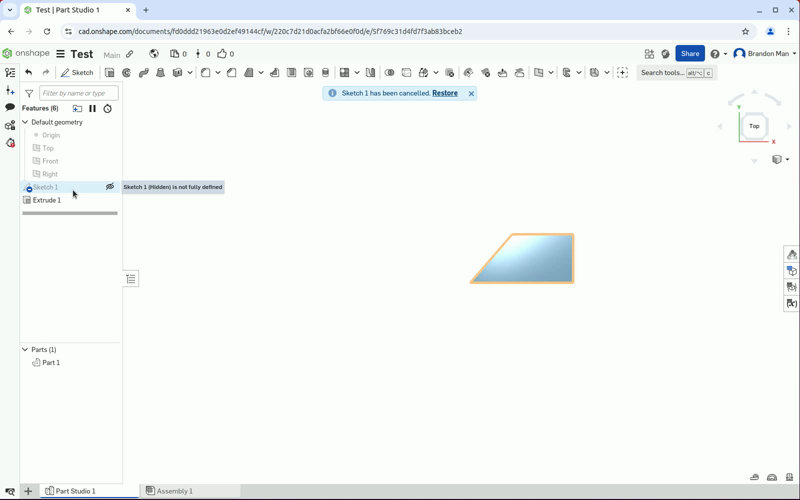
click(73, 189)
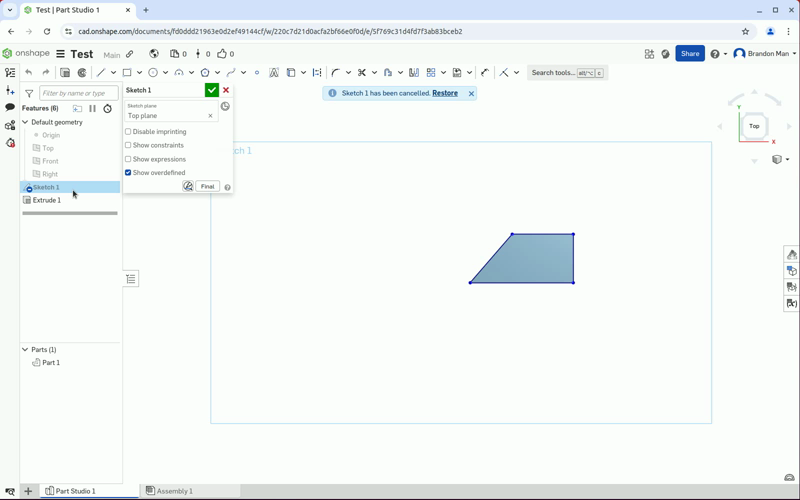
mouse_move(229, 92)
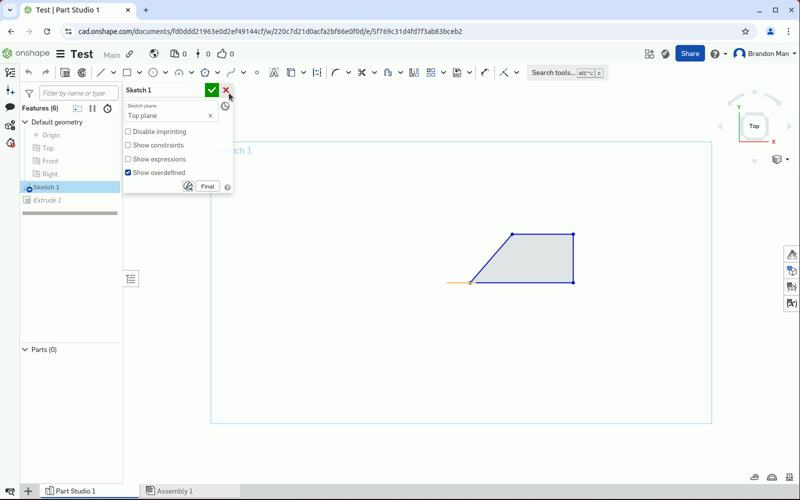
click(229, 92)
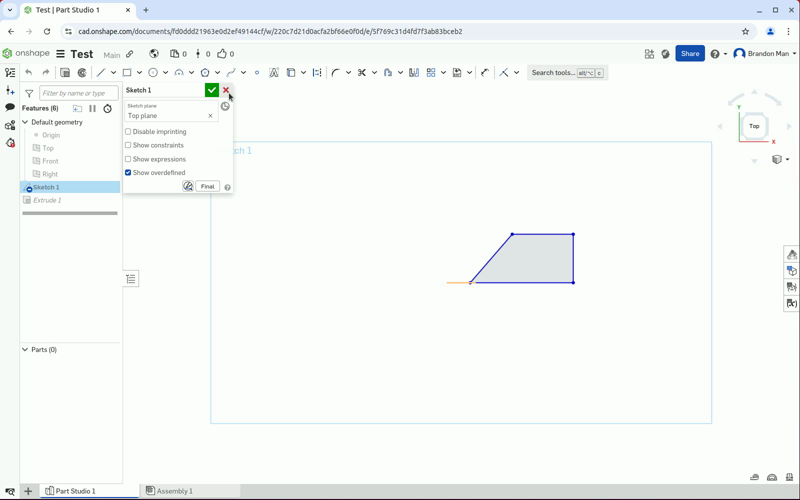
key(shift+s)
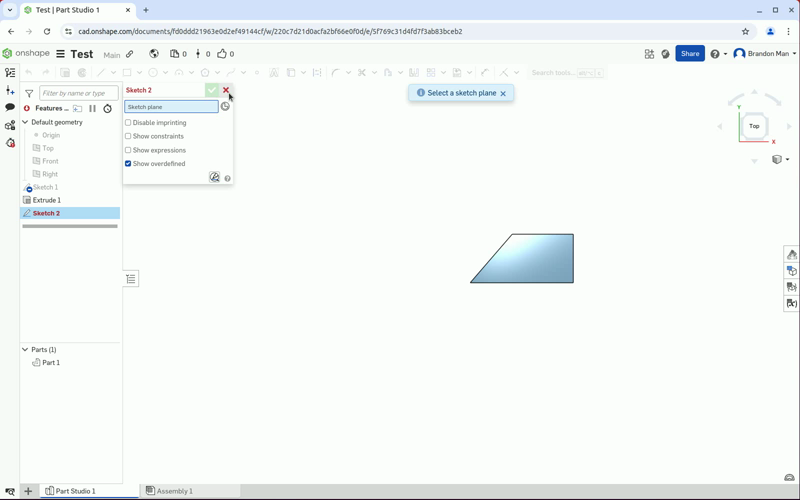
mouse_move(73, 150)
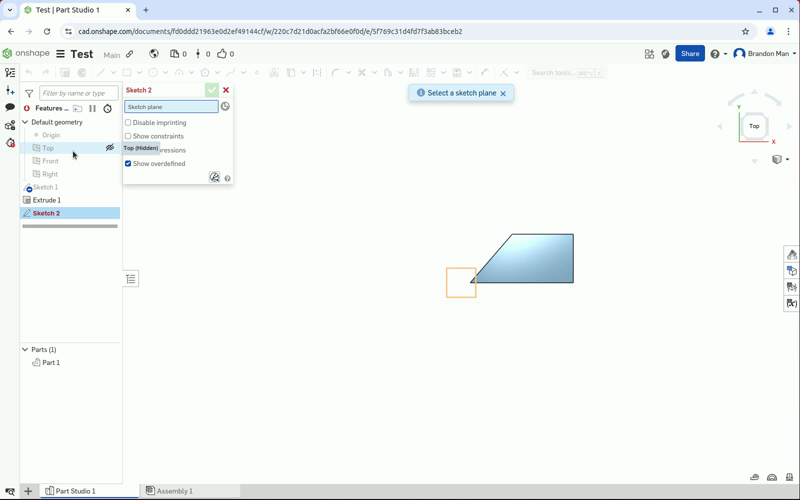
click(73, 150)
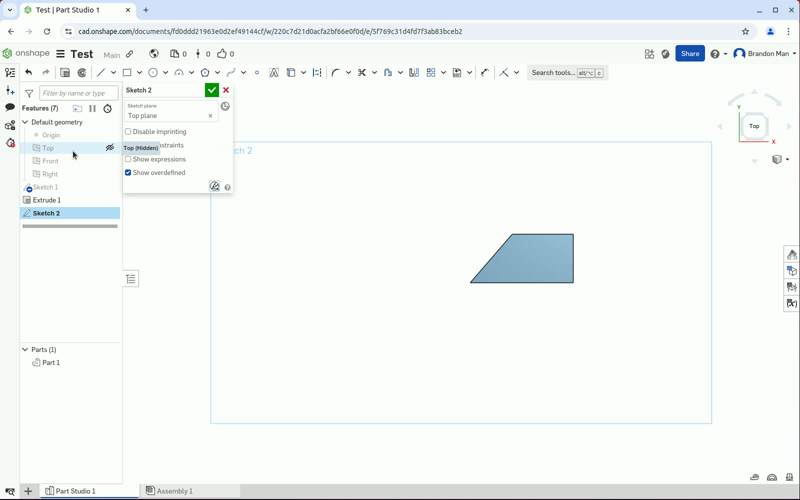
mouse_move(73, 352)
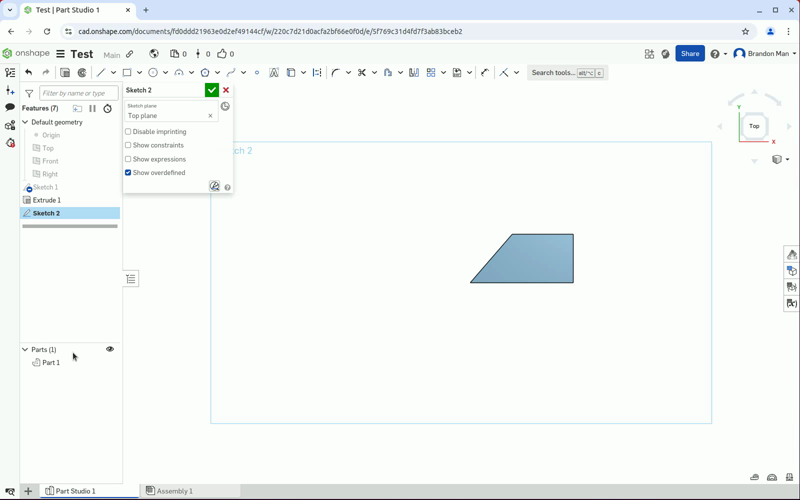
key(y)
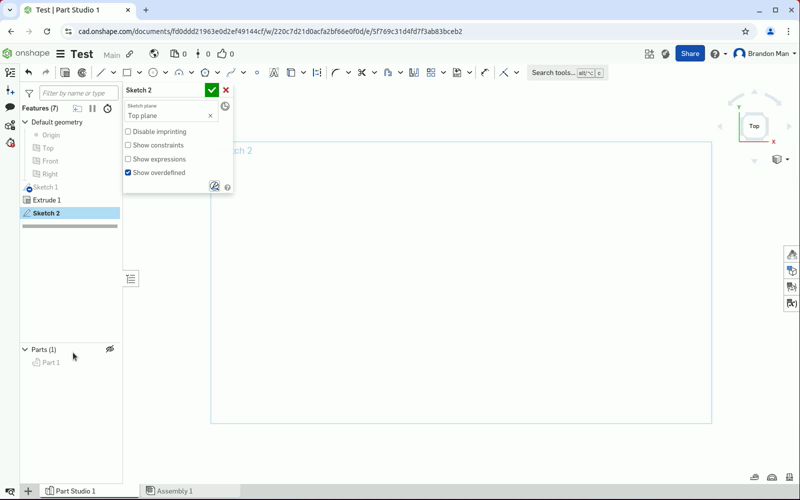
key(l)
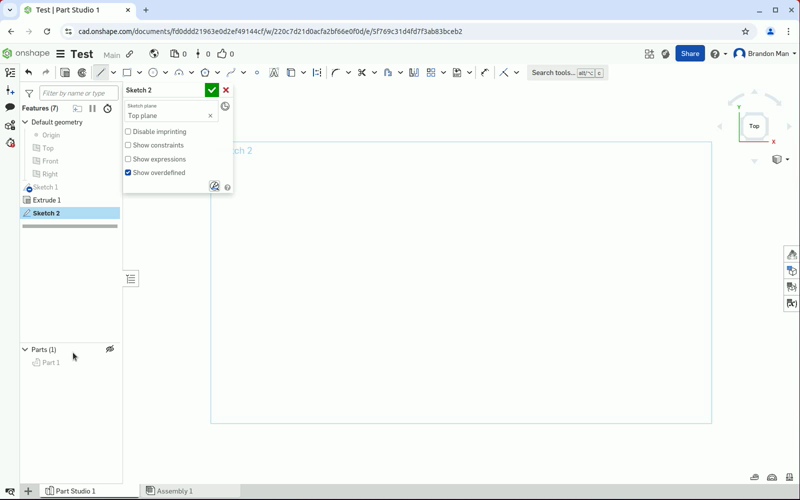
key_down(shift)
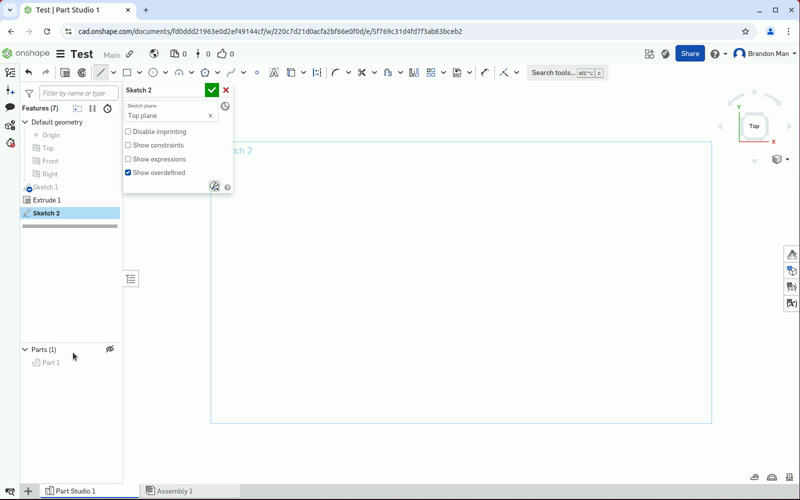
mouse_move(468, 282)
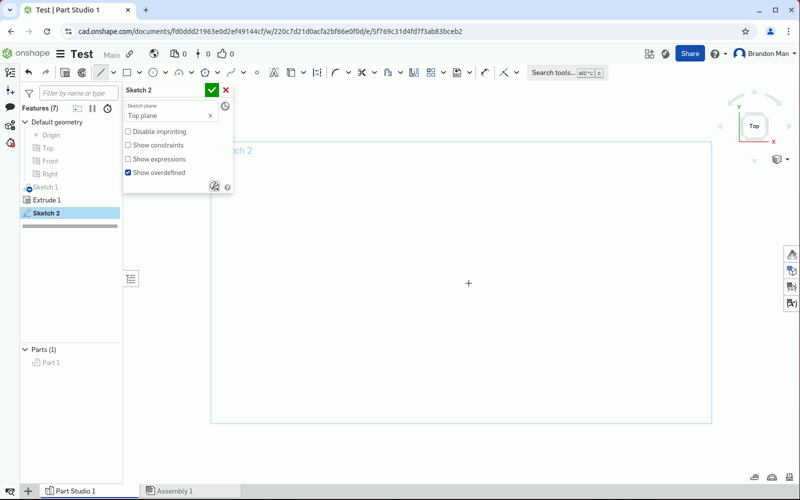
click(468, 282)
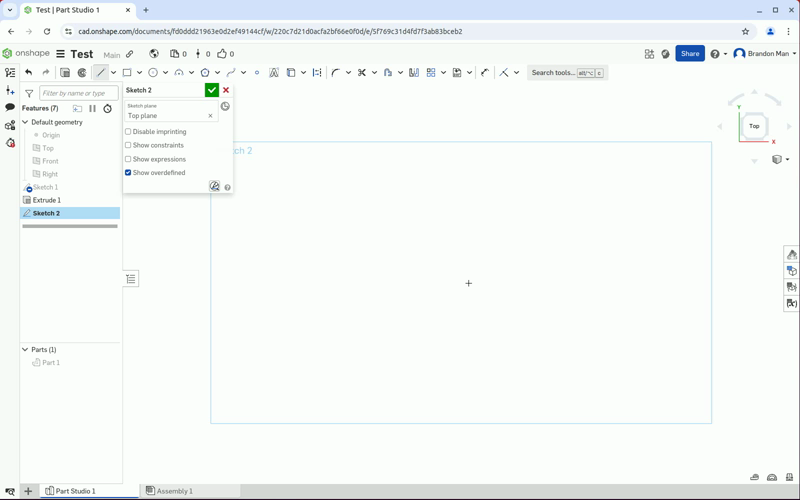
key_up(shift)
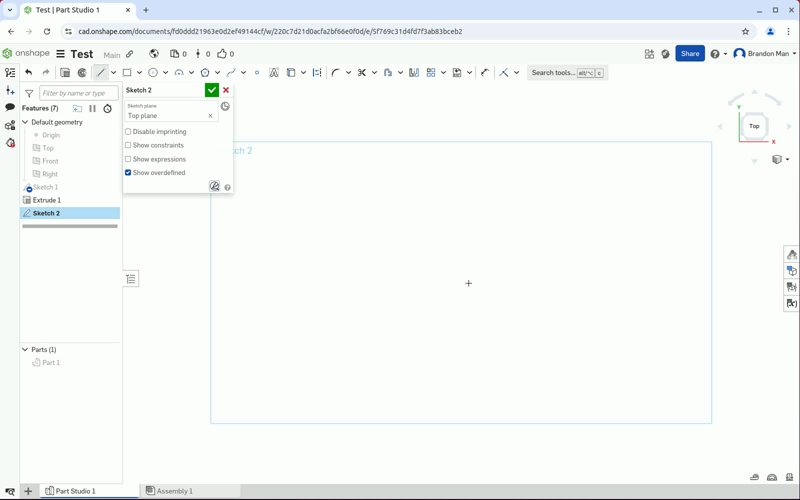
key_down(shift)
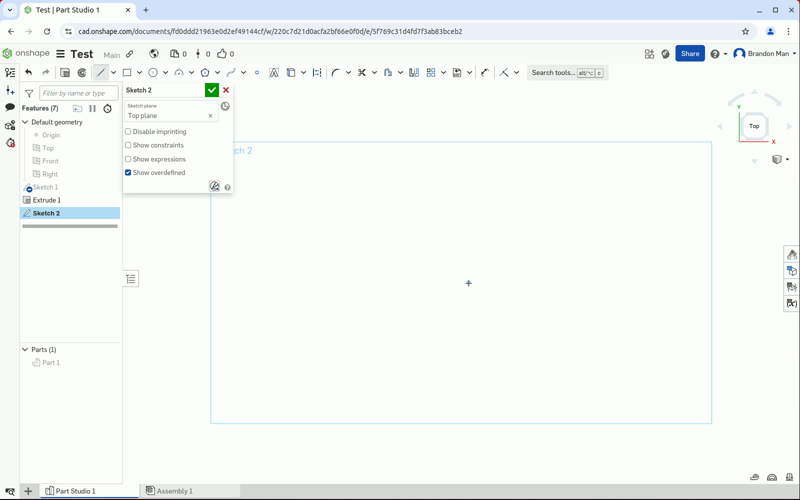
mouse_move(498, 282)
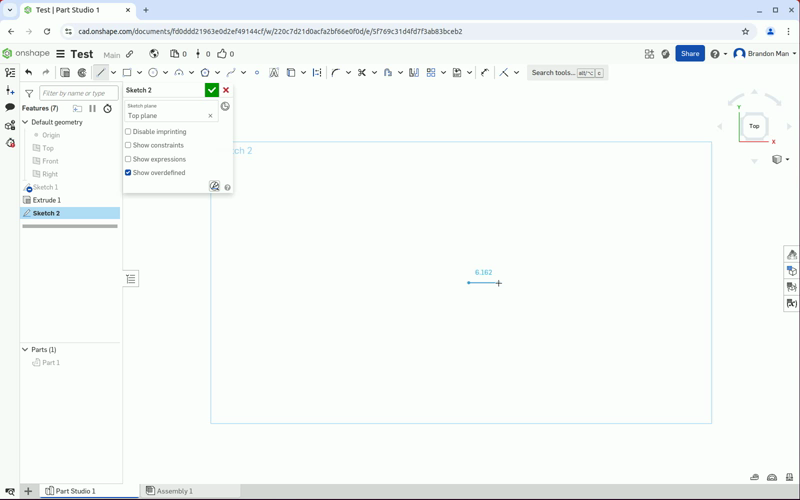
mouse_move(470, 282)
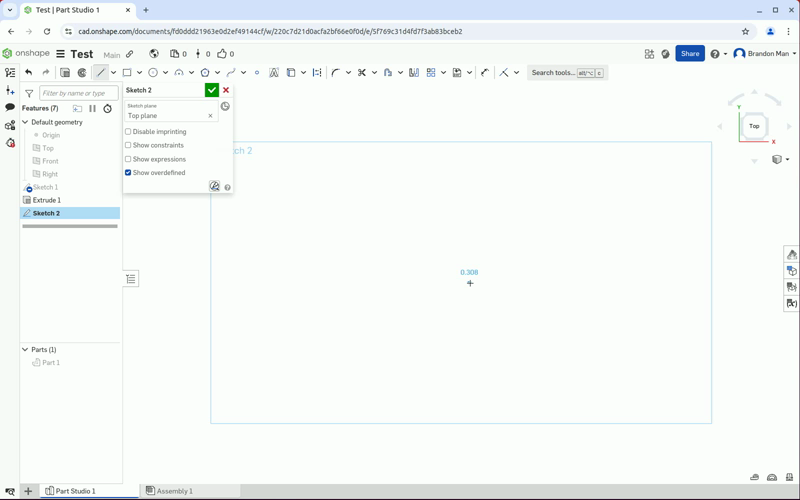
scroll(6)
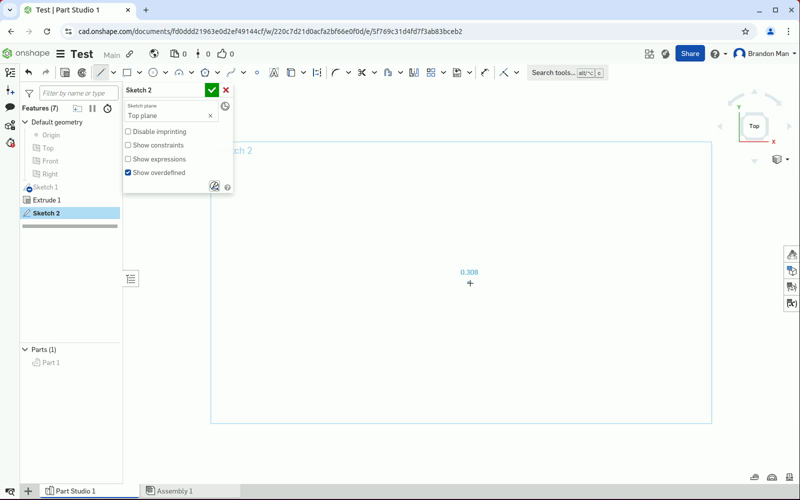
scroll(6)
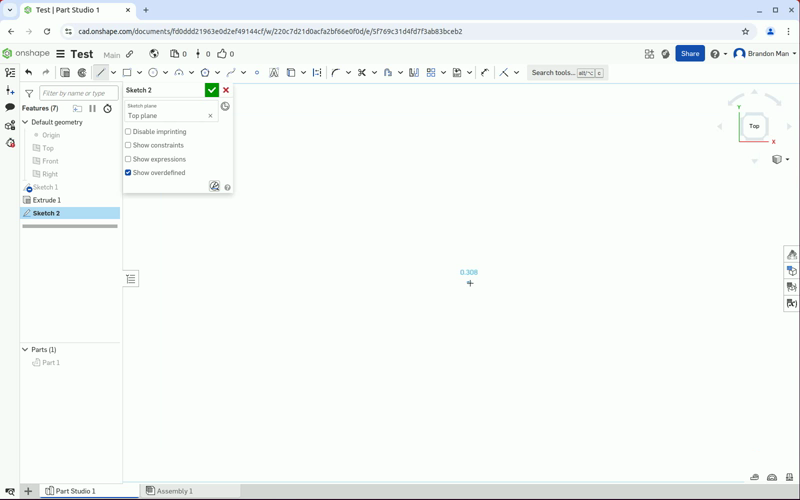
scroll(6)
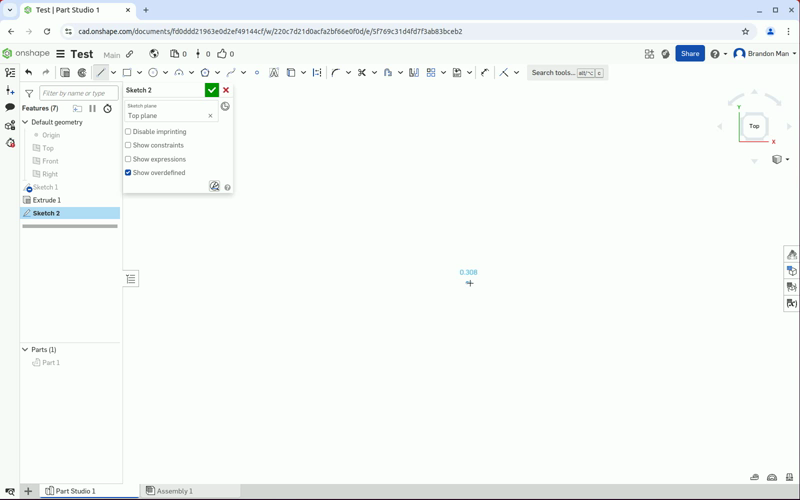
scroll(6)
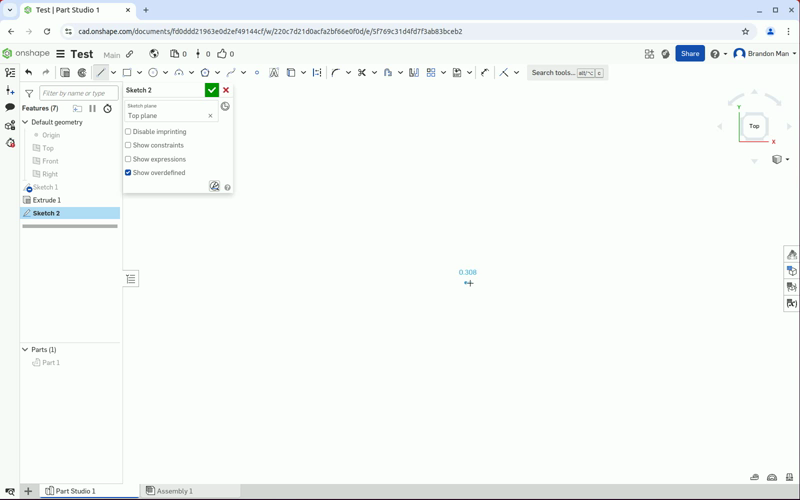
scroll(6)
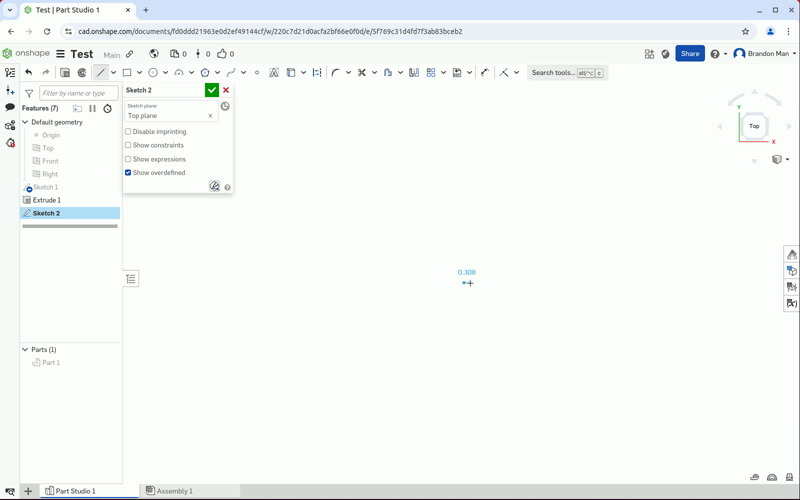
scroll(6)
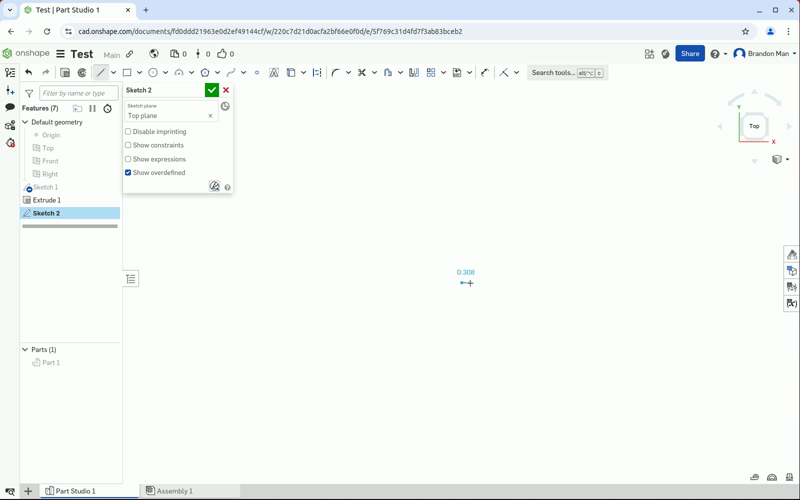
scroll(6)
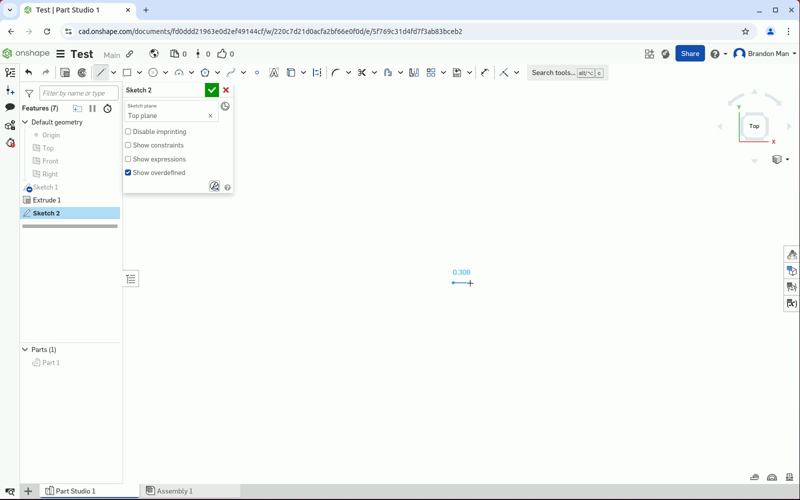
click(470, 282)
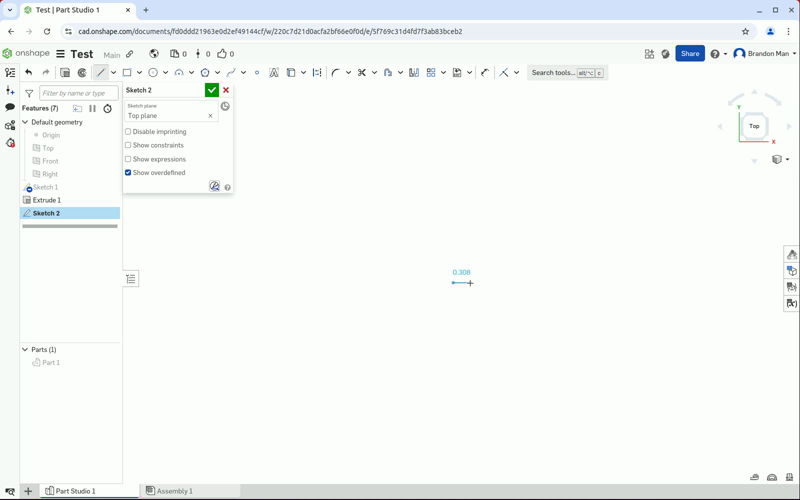
scroll(-6)
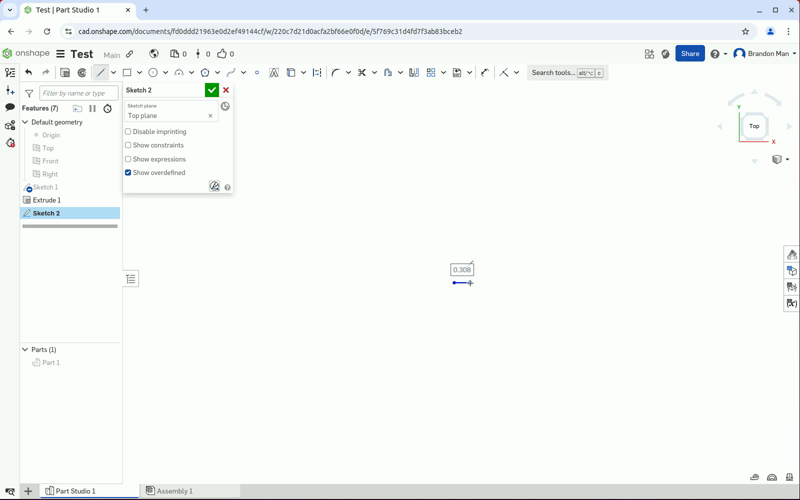
scroll(-6)
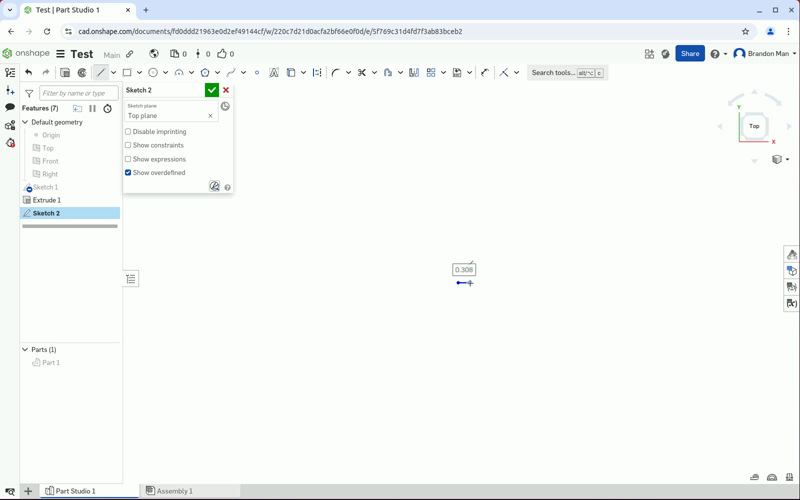
scroll(-6)
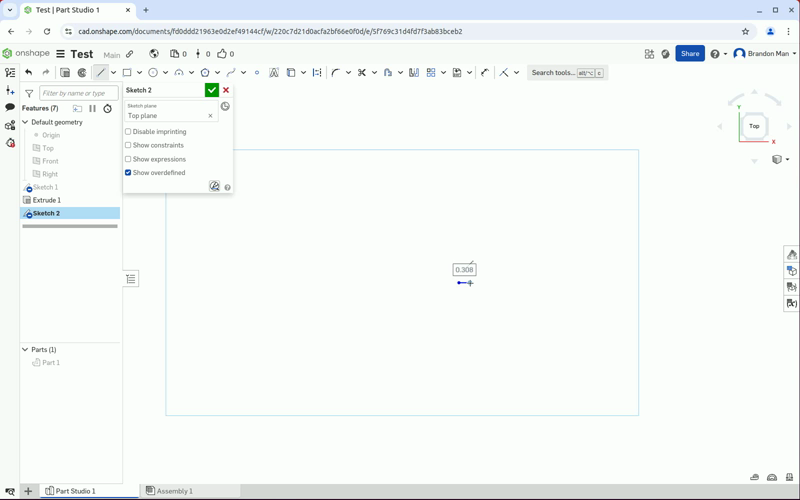
scroll(-6)
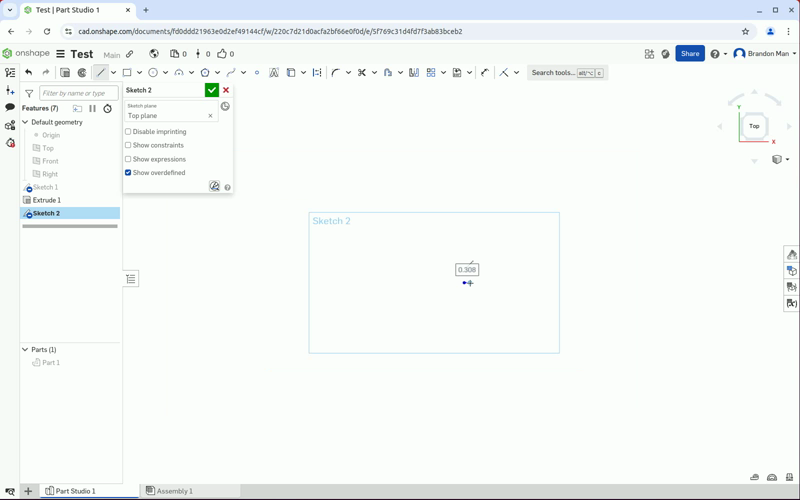
scroll(-6)
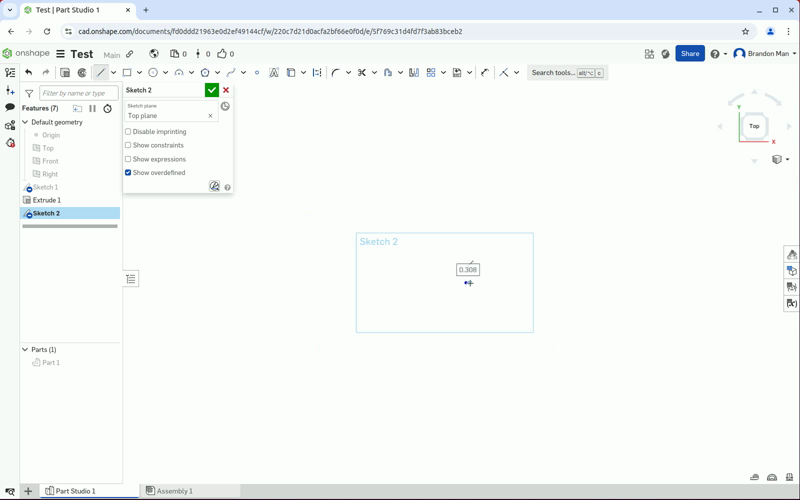
scroll(-6)
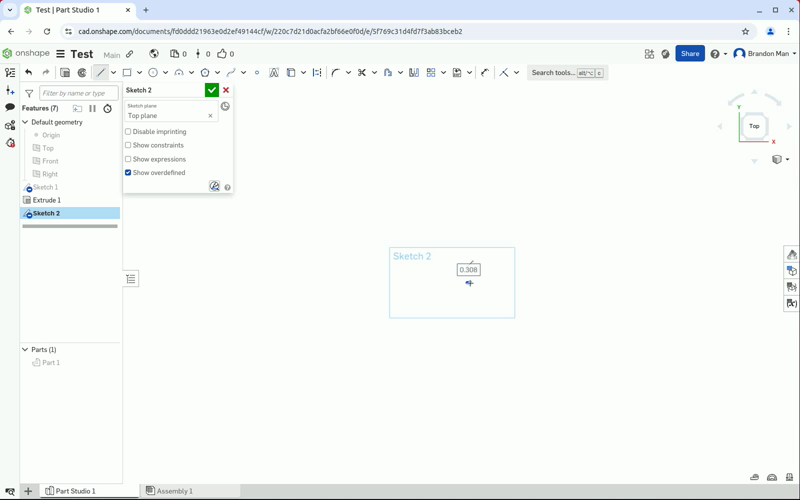
scroll(-6)
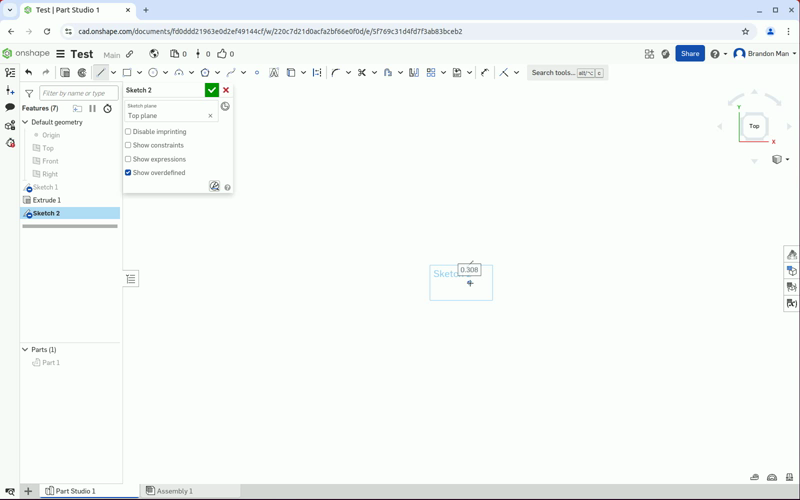
key_up(shift)
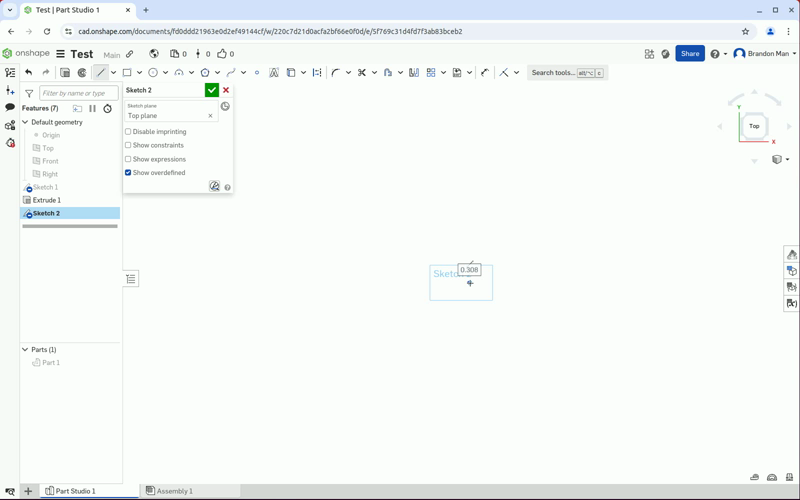
key_down(shift)
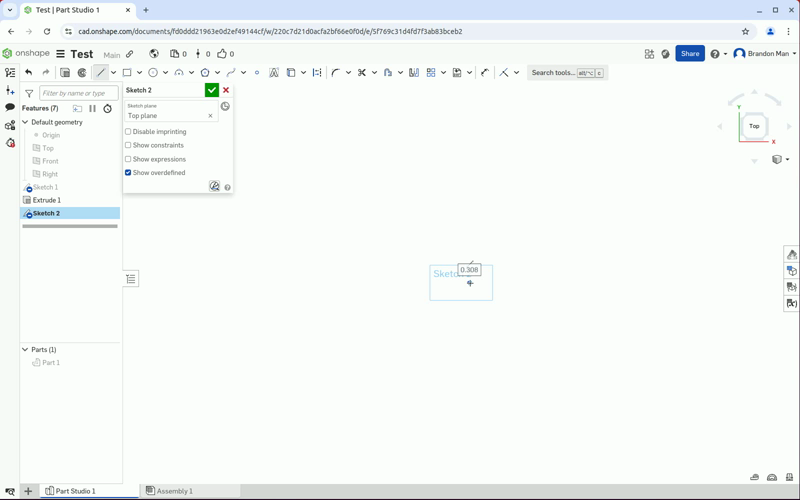
mouse_move(513, 233)
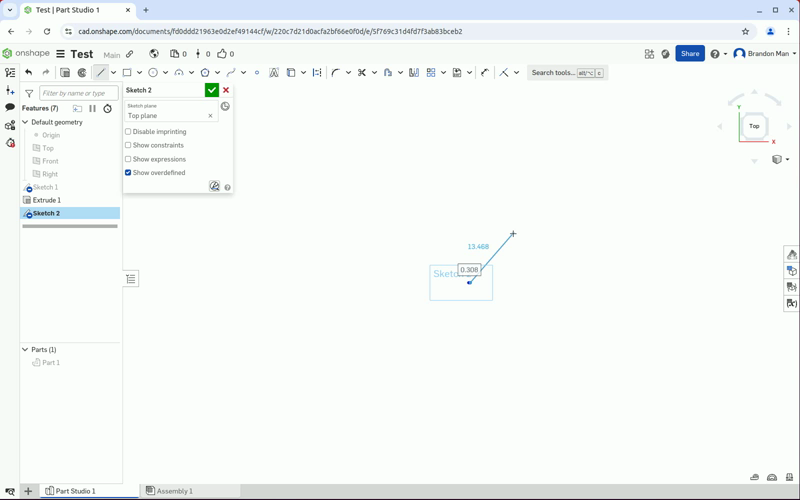
click(513, 233)
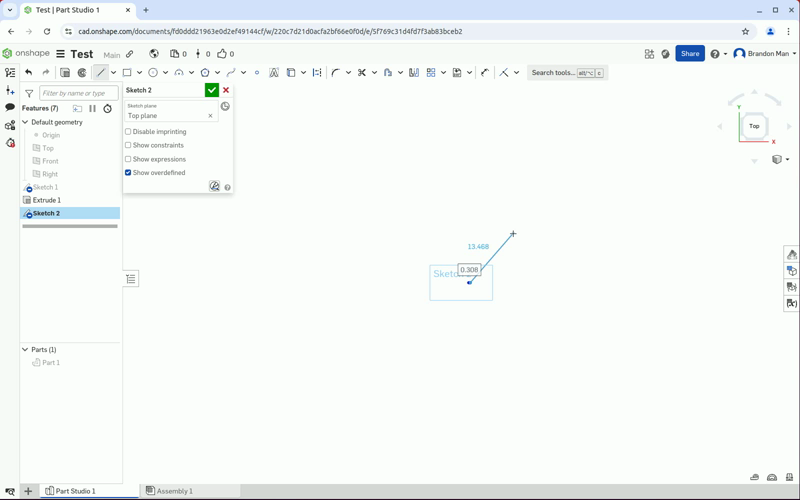
key_up(shift)
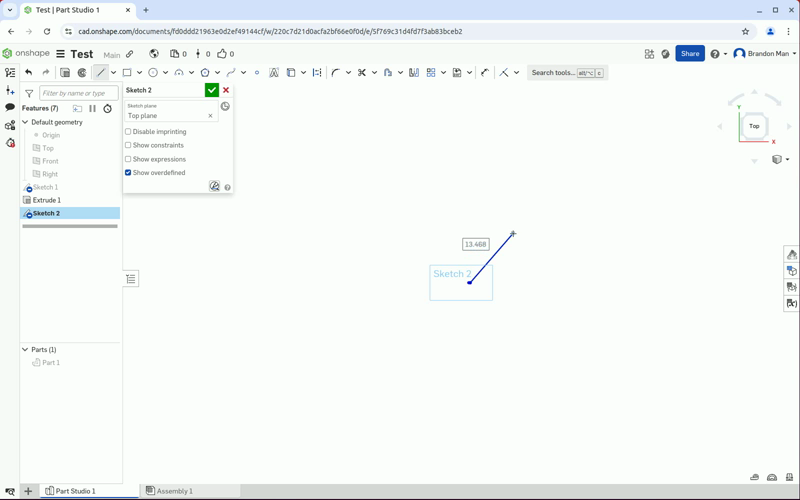
key_down(shift)
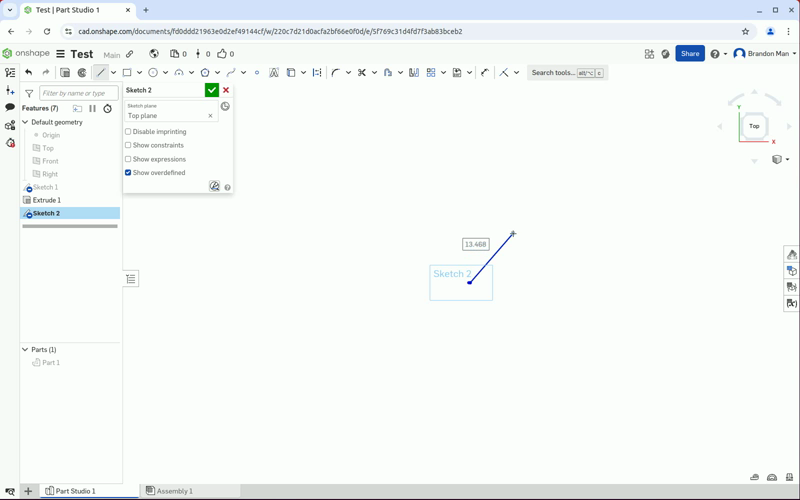
mouse_move(543, 233)
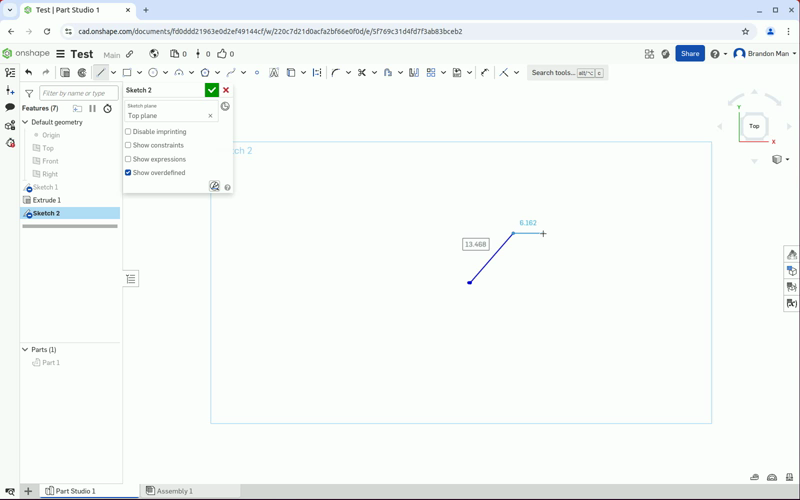
mouse_move(514, 230)
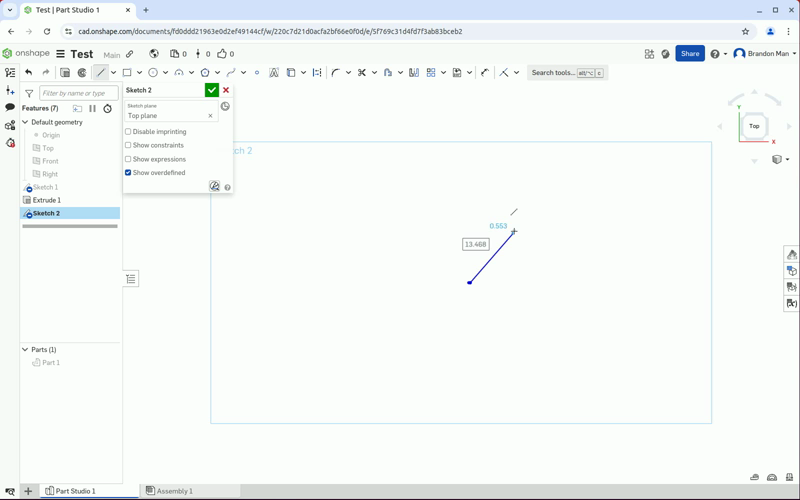
scroll(6)
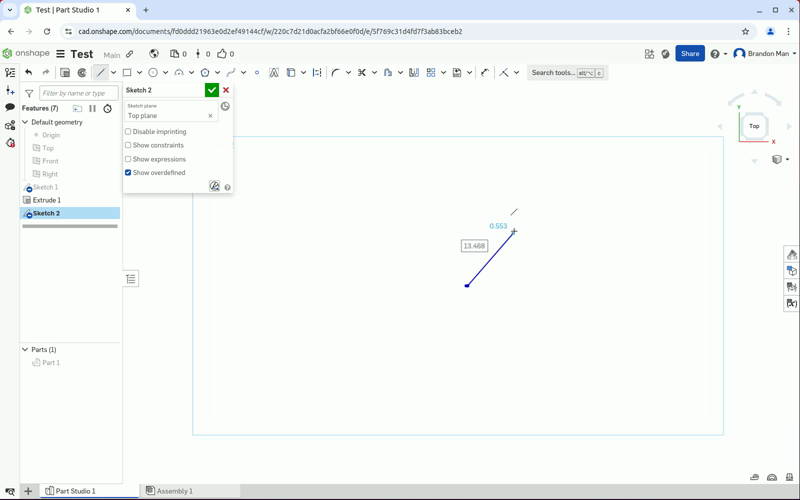
scroll(6)
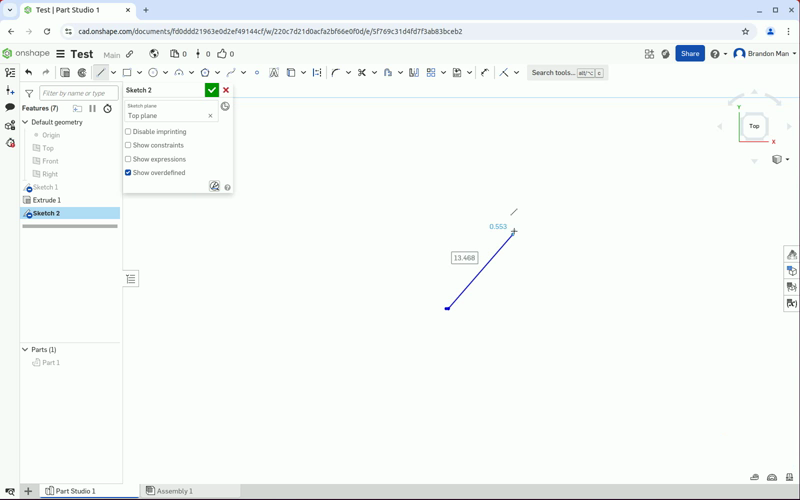
scroll(6)
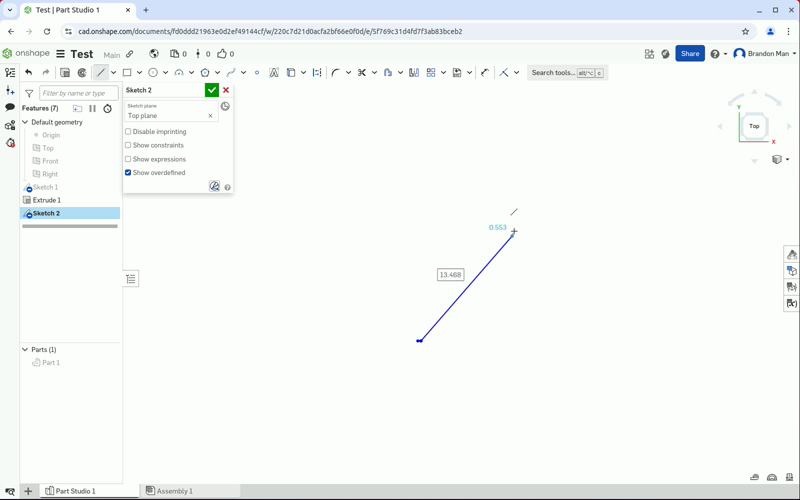
scroll(6)
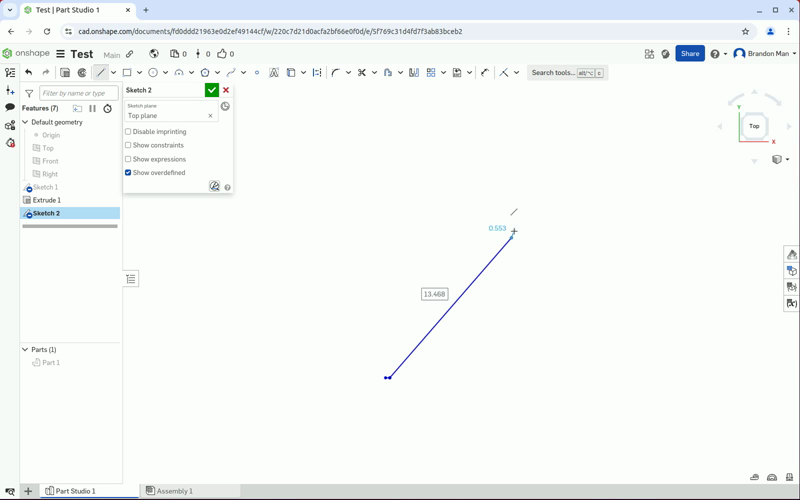
scroll(6)
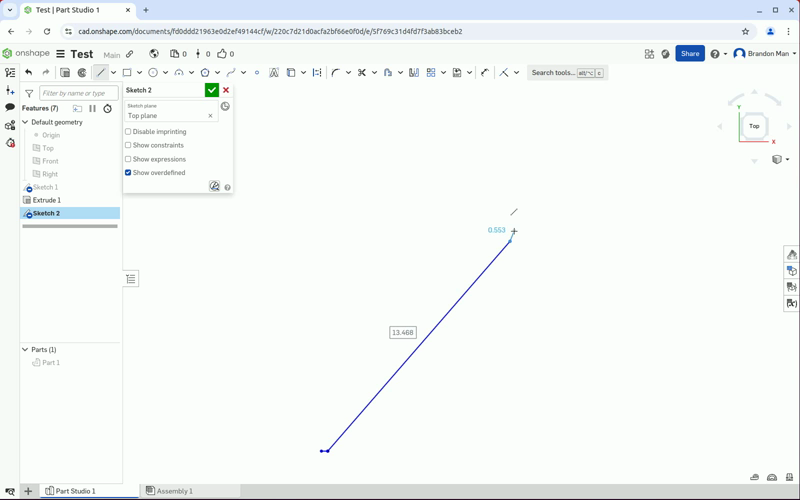
scroll(6)
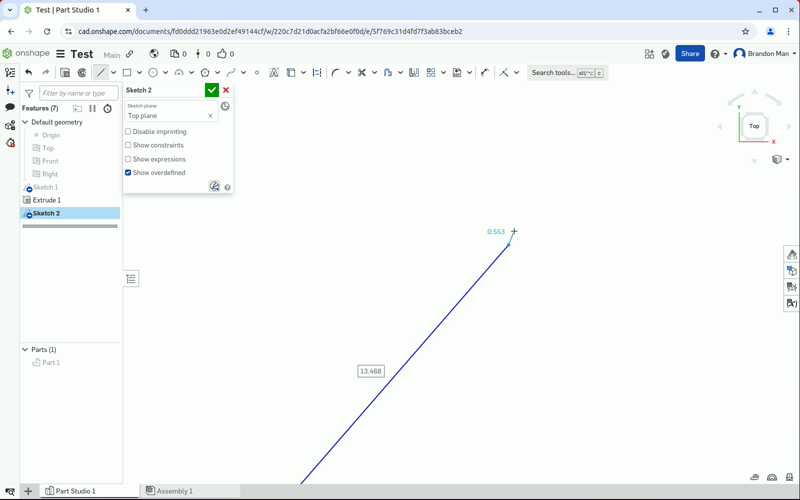
scroll(6)
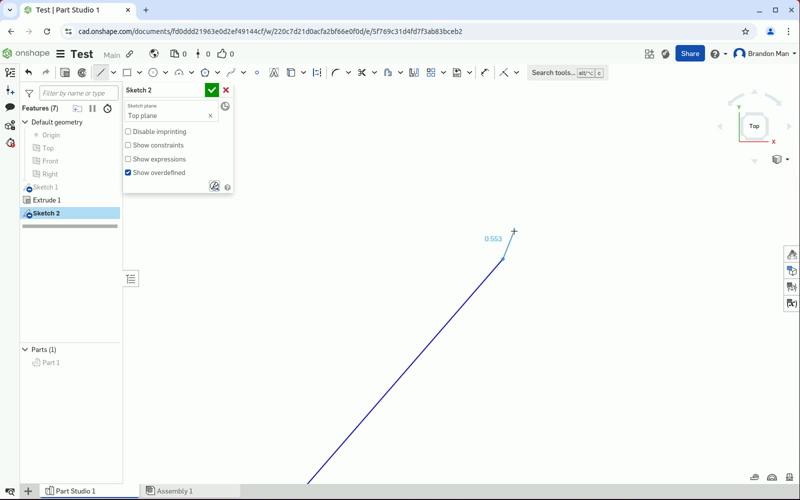
click(514, 230)
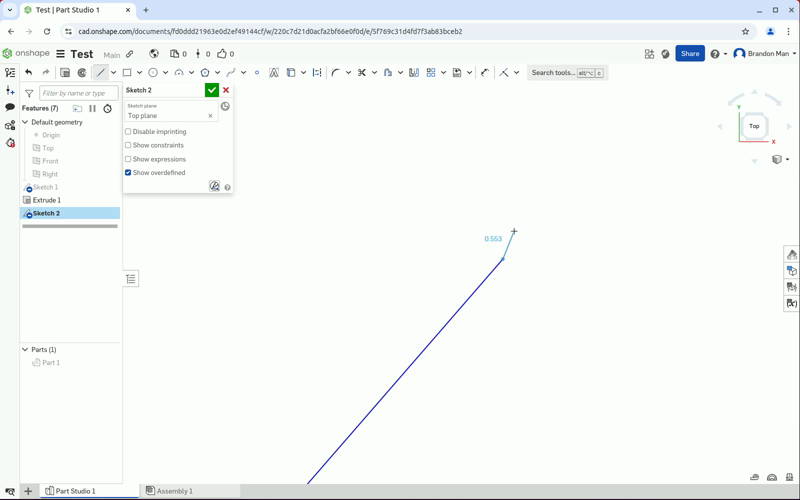
scroll(-6)
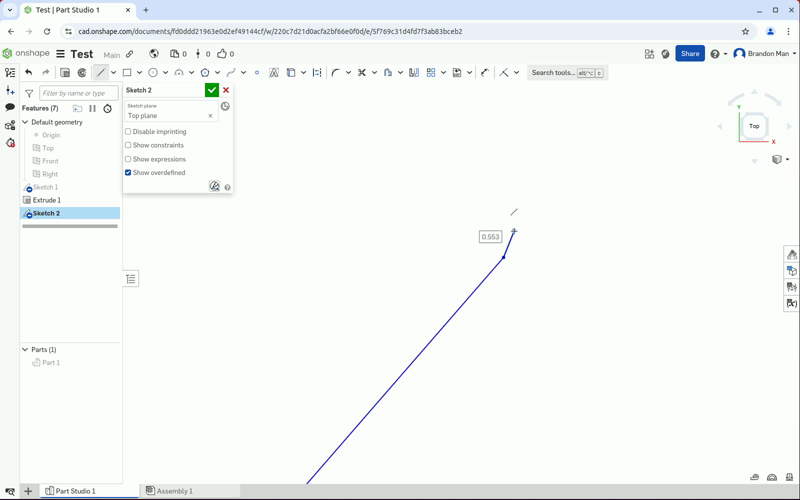
scroll(-6)
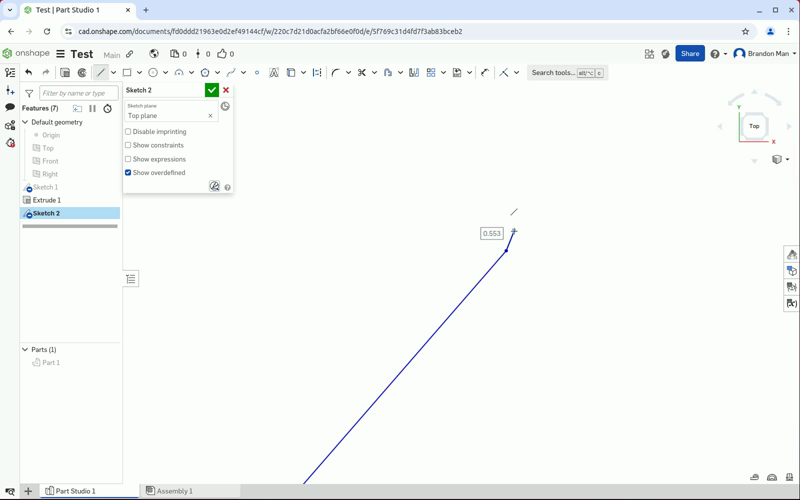
scroll(-6)
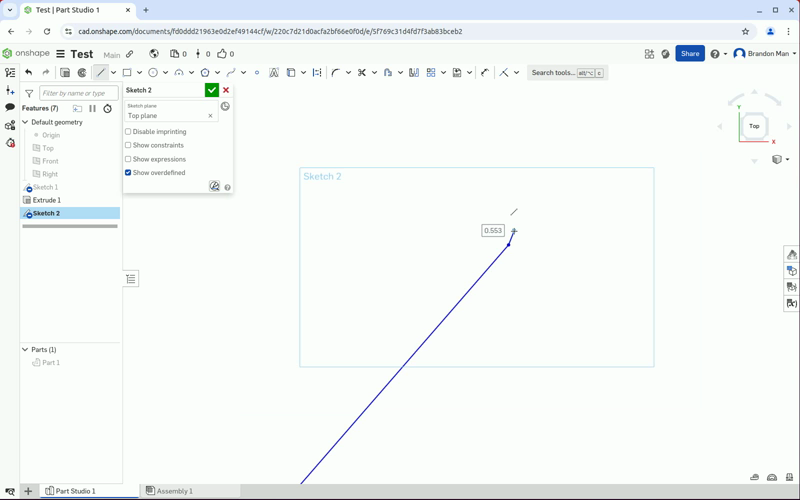
scroll(-6)
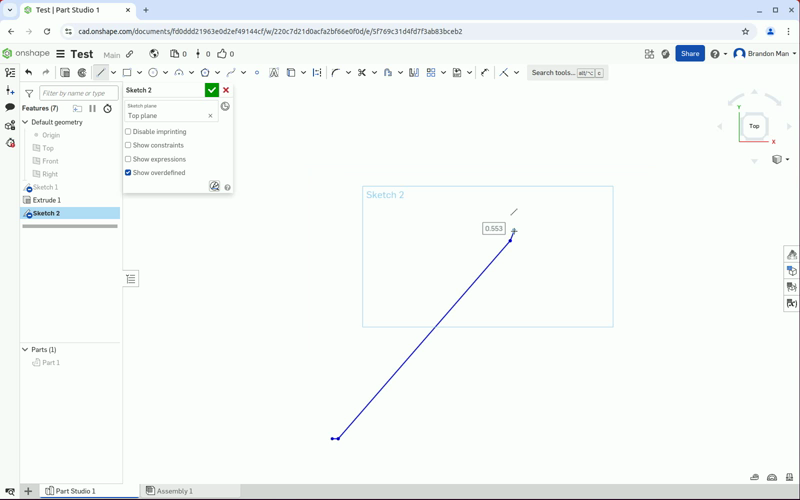
scroll(-6)
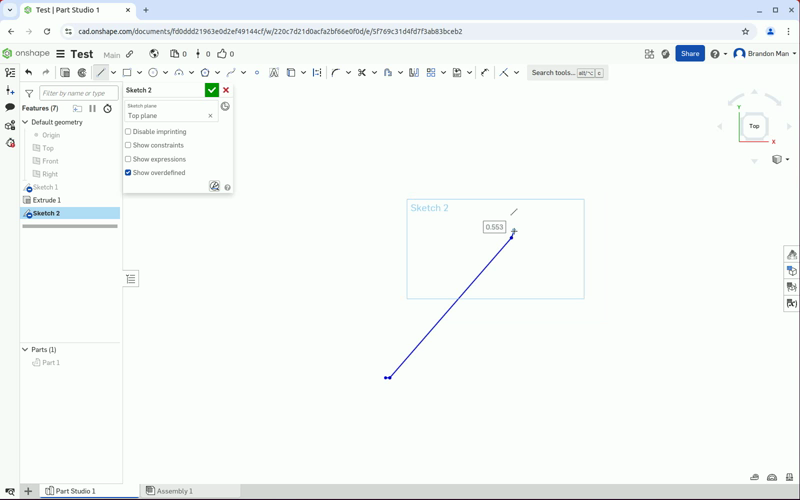
scroll(-6)
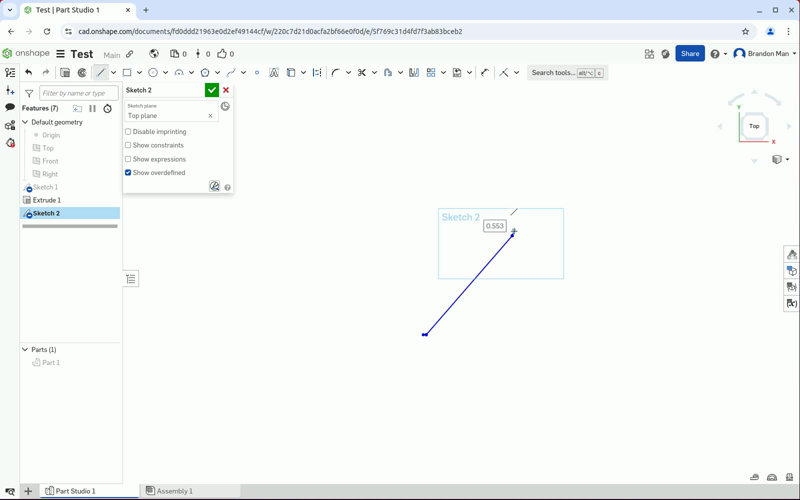
scroll(-6)
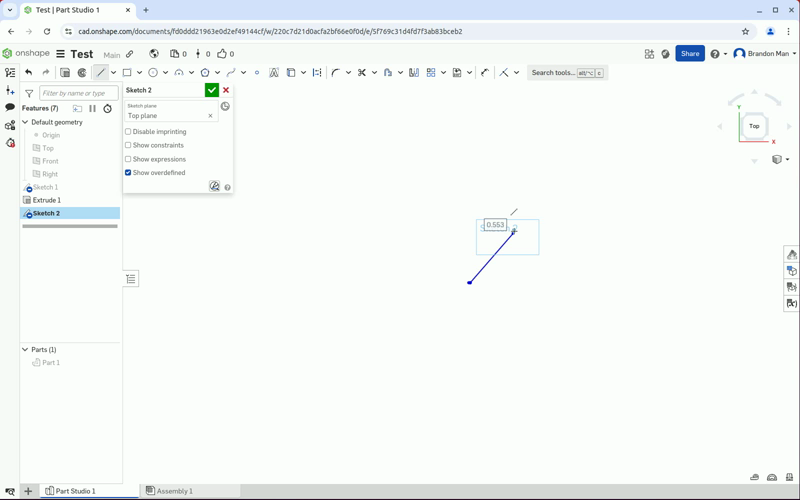
key_up(shift)
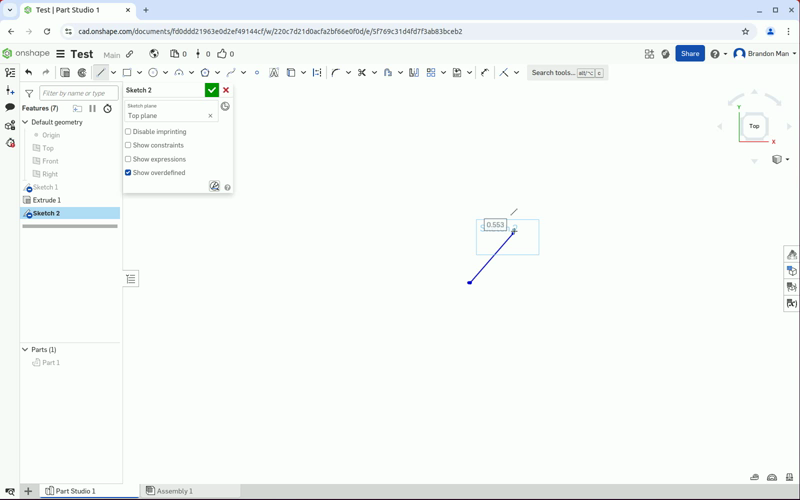
key_down(shift)
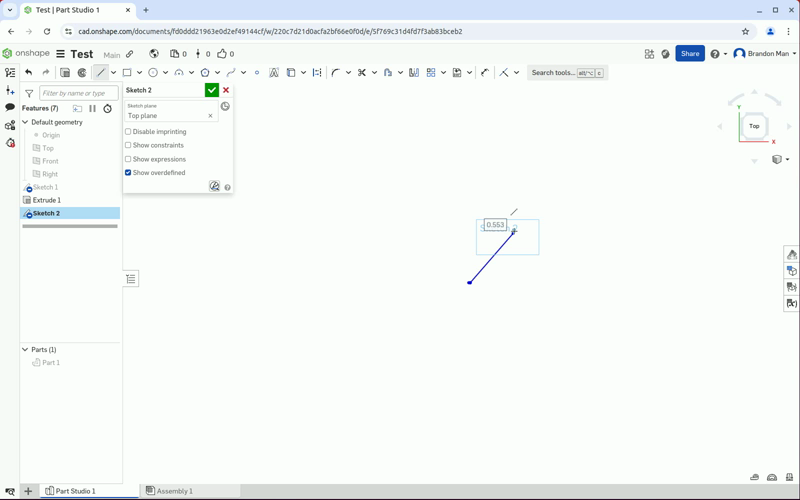
mouse_move(468, 282)
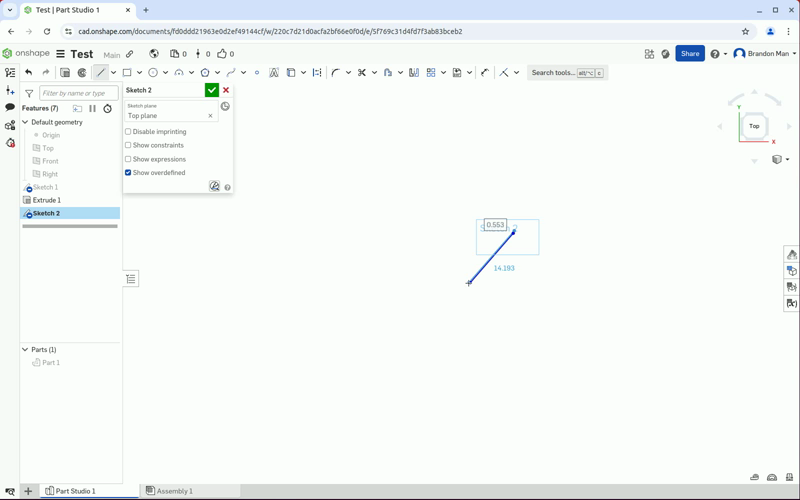
scroll(6)
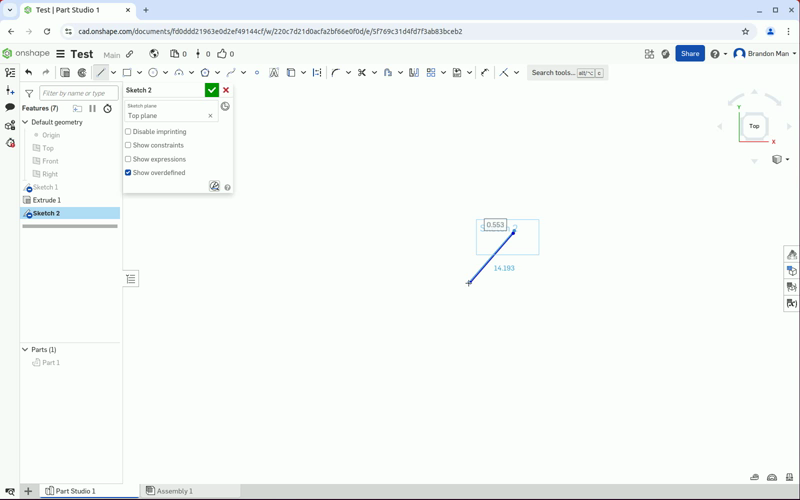
scroll(6)
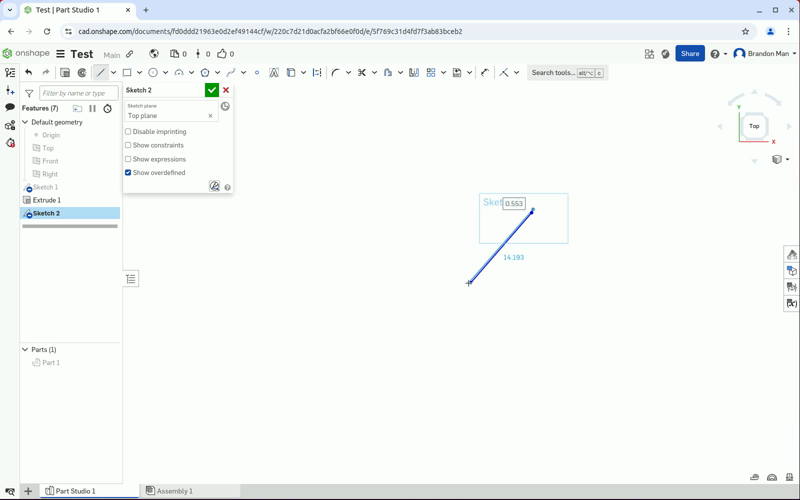
scroll(6)
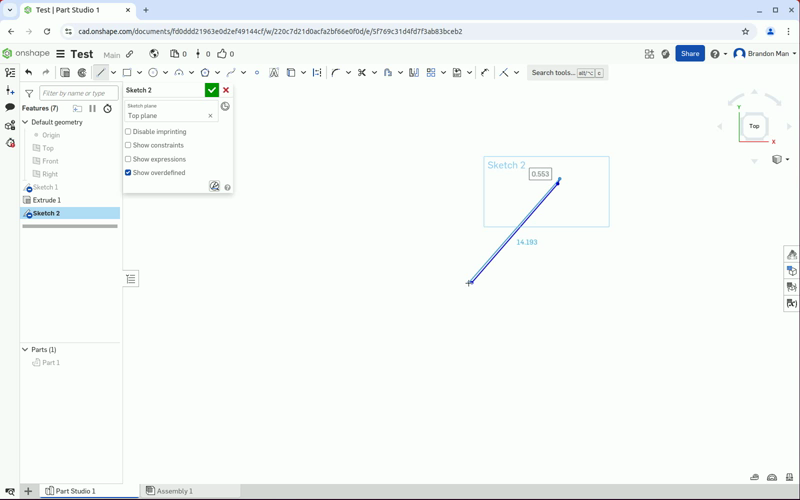
scroll(6)
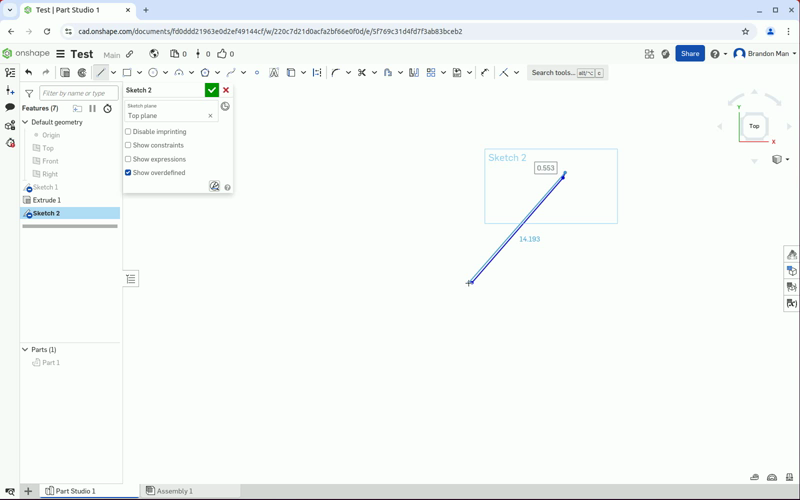
scroll(6)
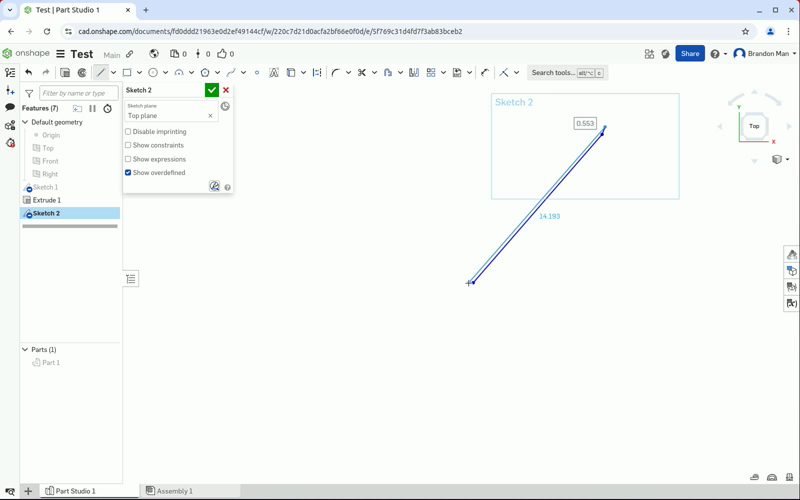
scroll(6)
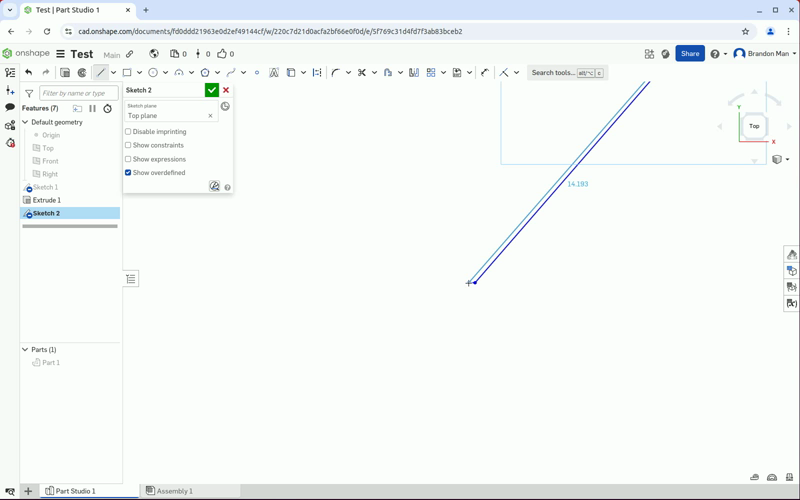
scroll(6)
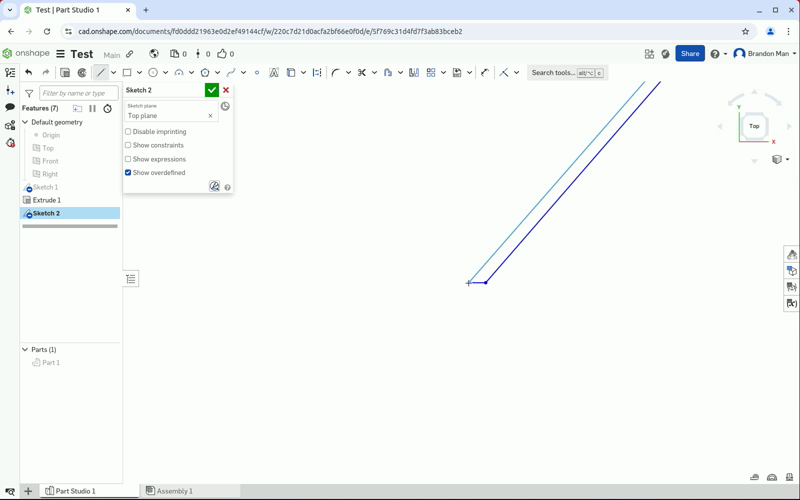
key_up(shift)
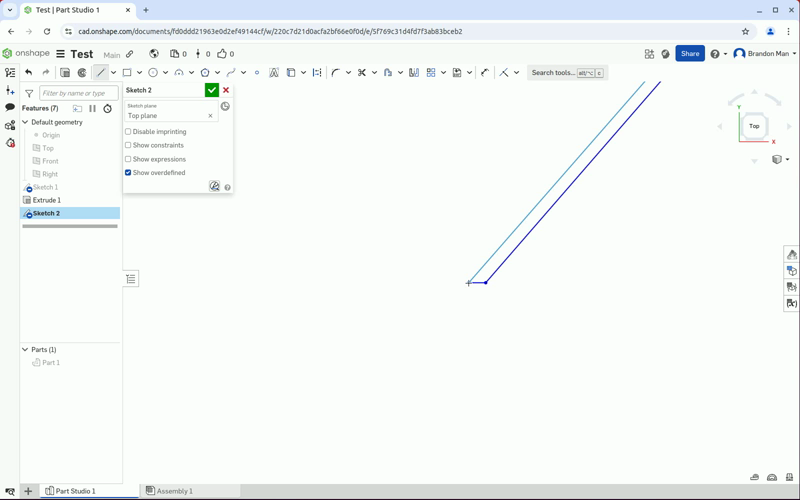
click(468, 282)
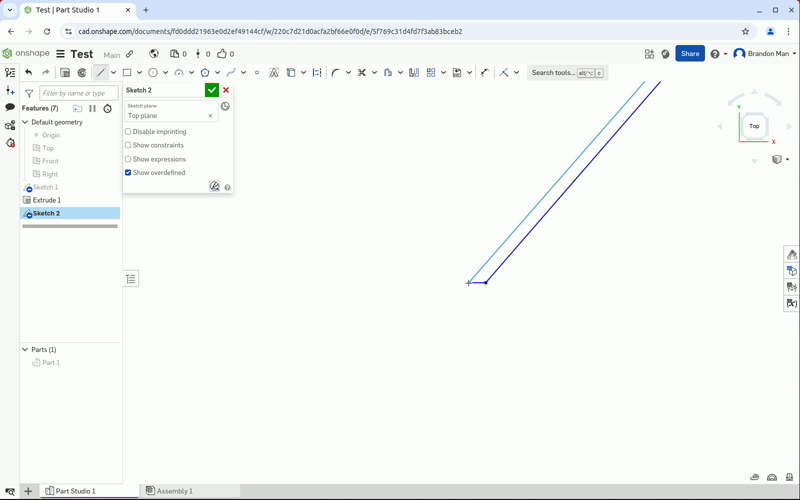
scroll(-6)
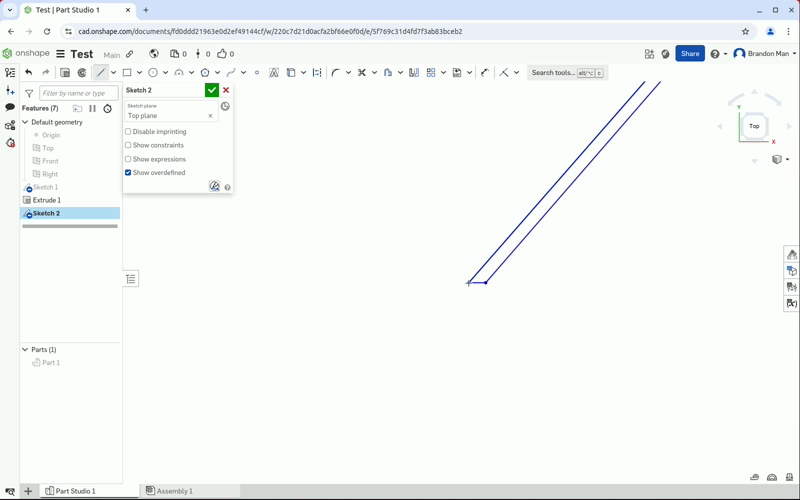
scroll(-6)
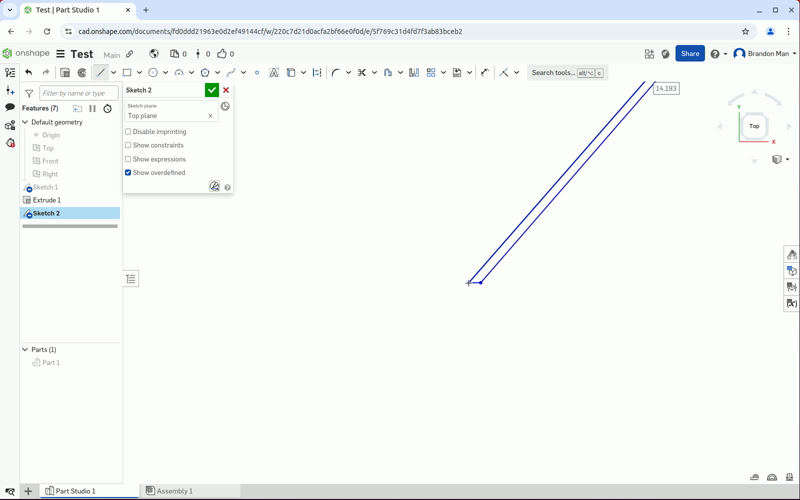
scroll(-6)
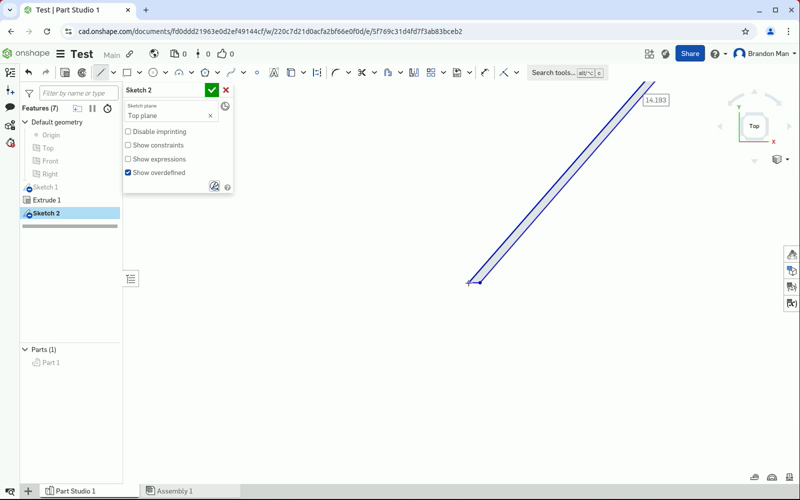
scroll(-6)
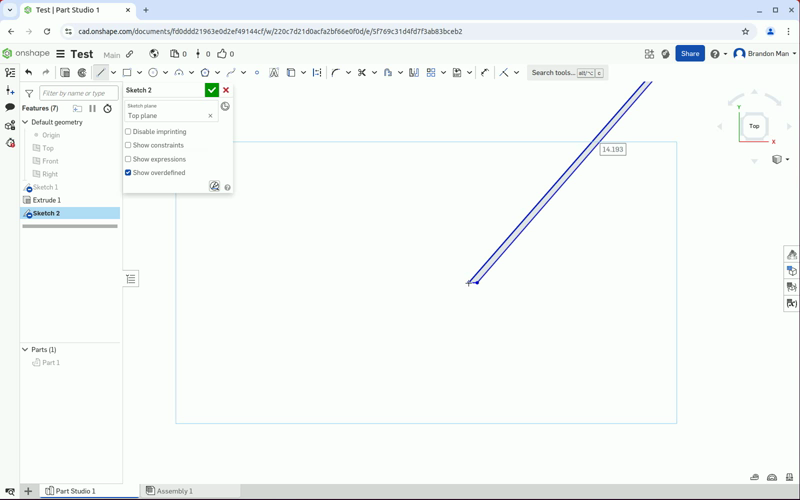
scroll(-6)
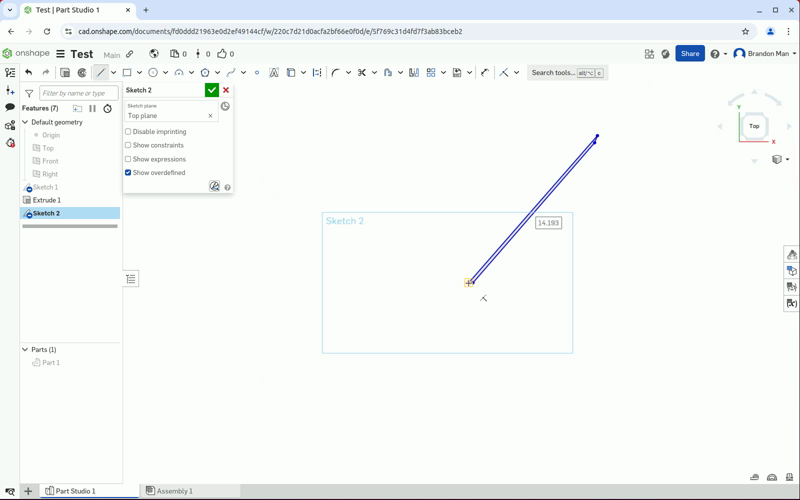
scroll(-6)
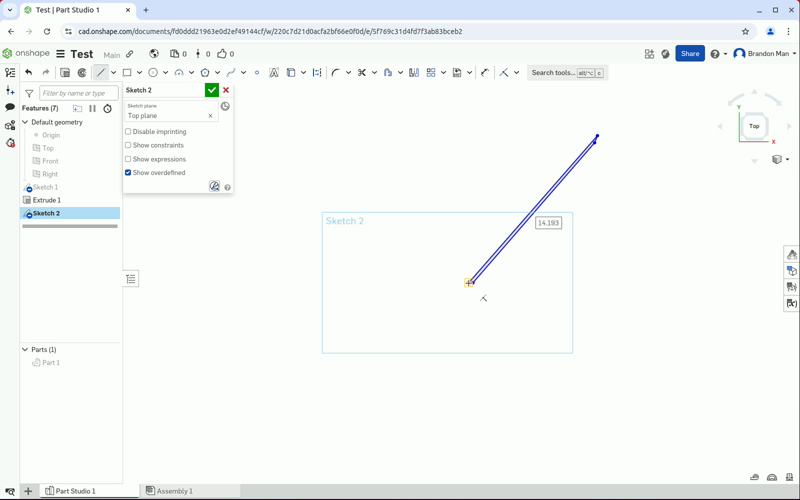
scroll(-6)
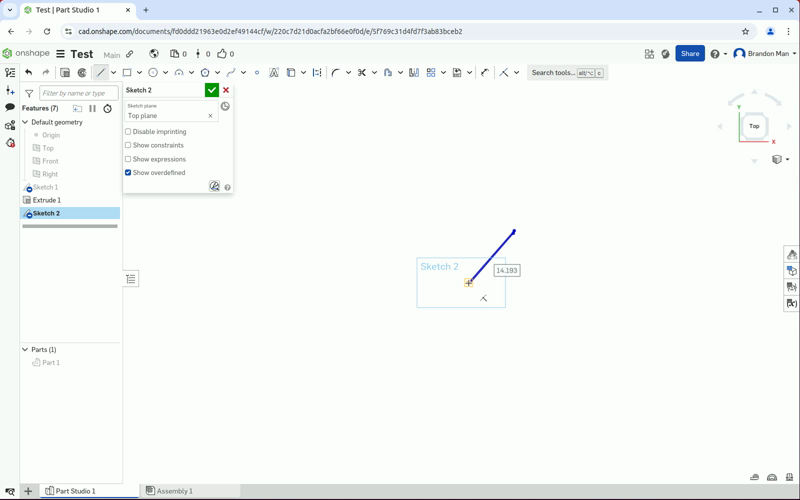
key(esc)
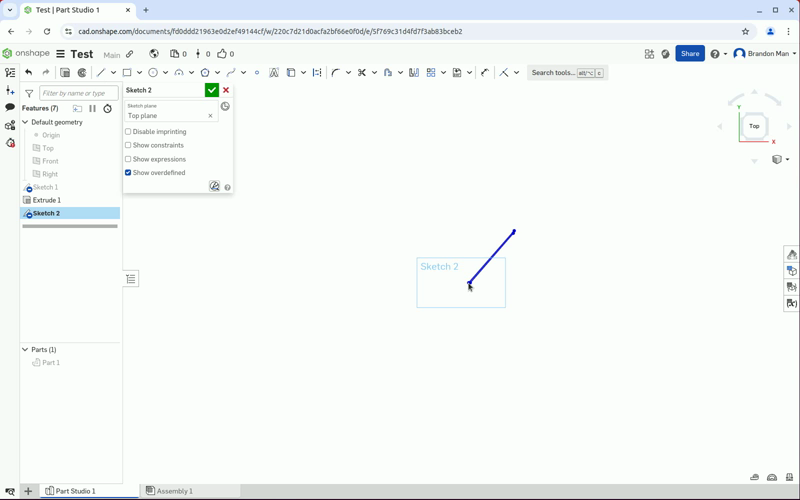
mouse_move(486, 263)
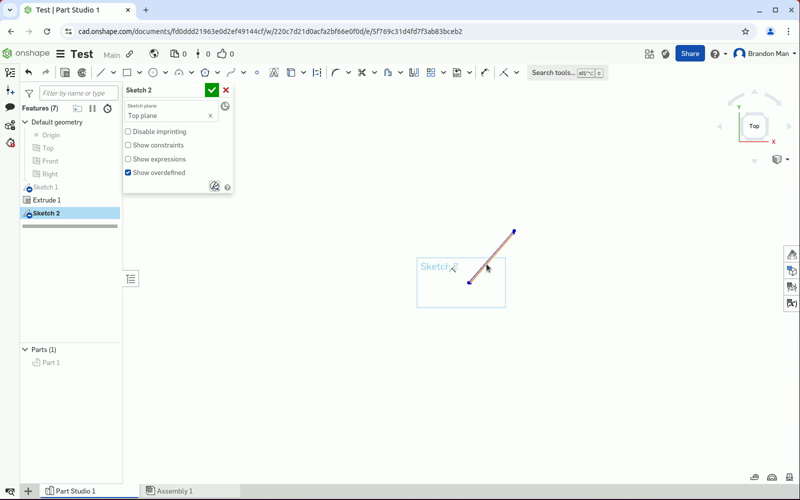
scroll(6)
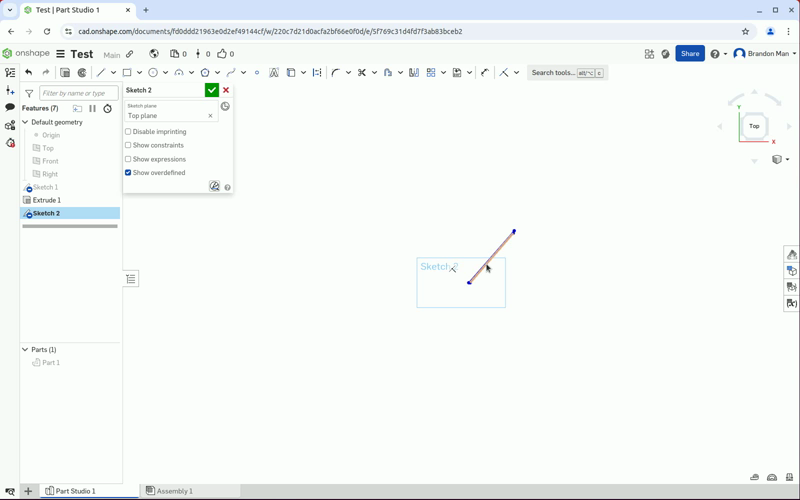
scroll(6)
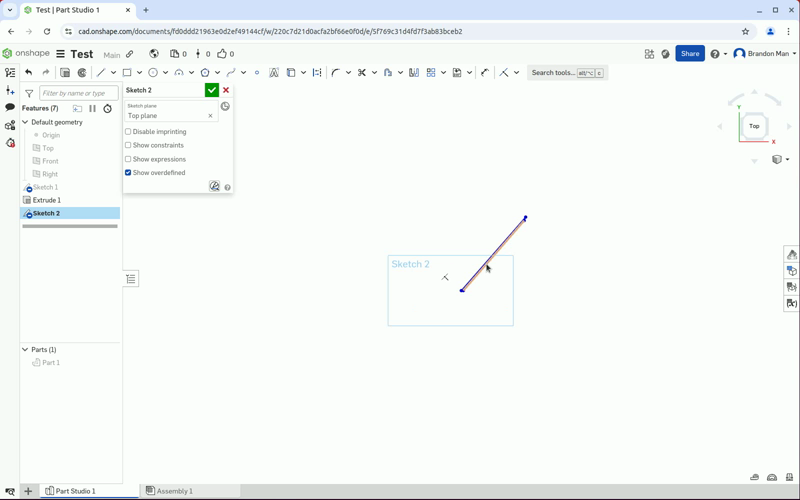
scroll(6)
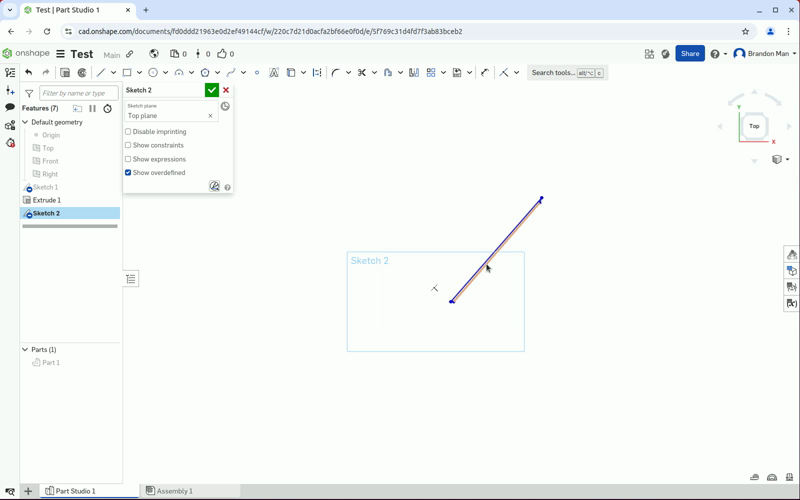
scroll(6)
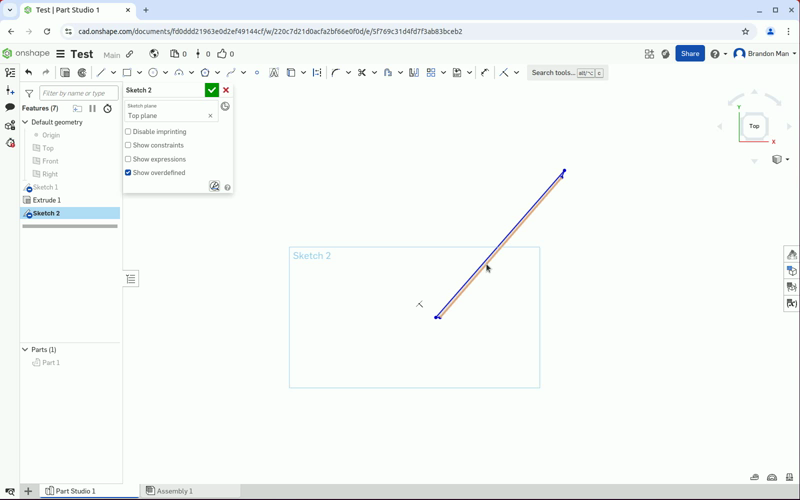
scroll(6)
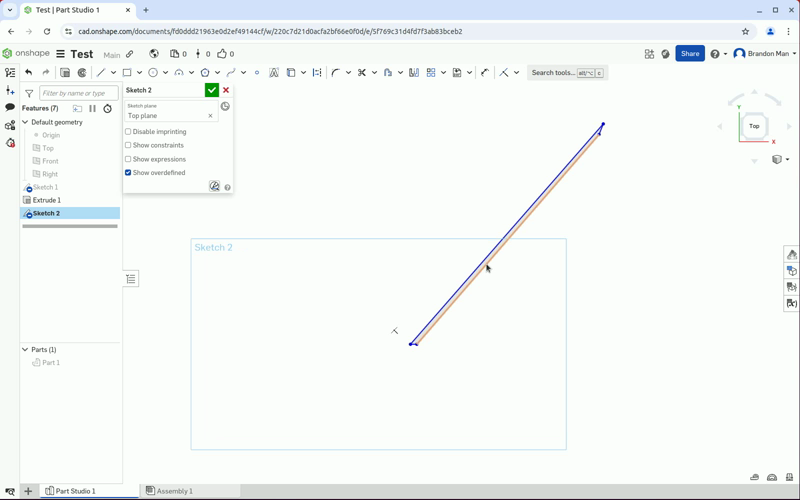
scroll(6)
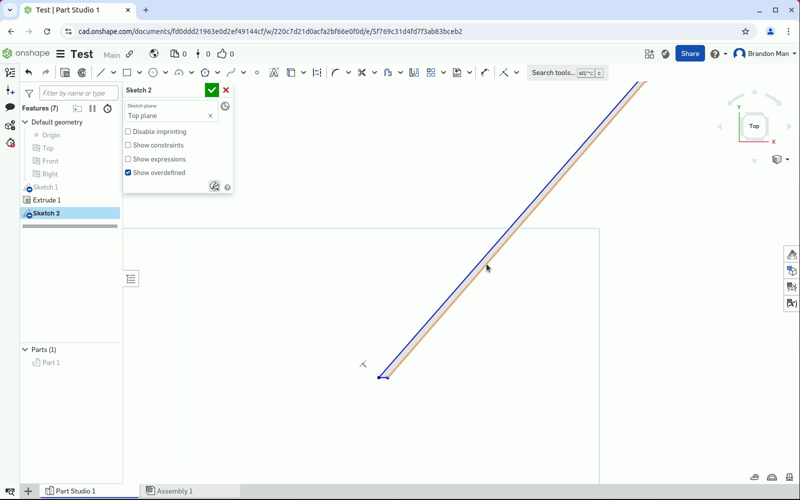
scroll(6)
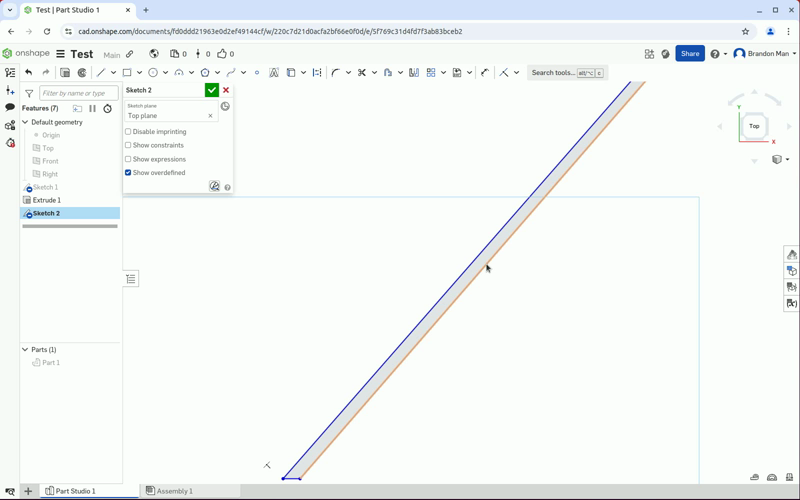
click(486, 263)
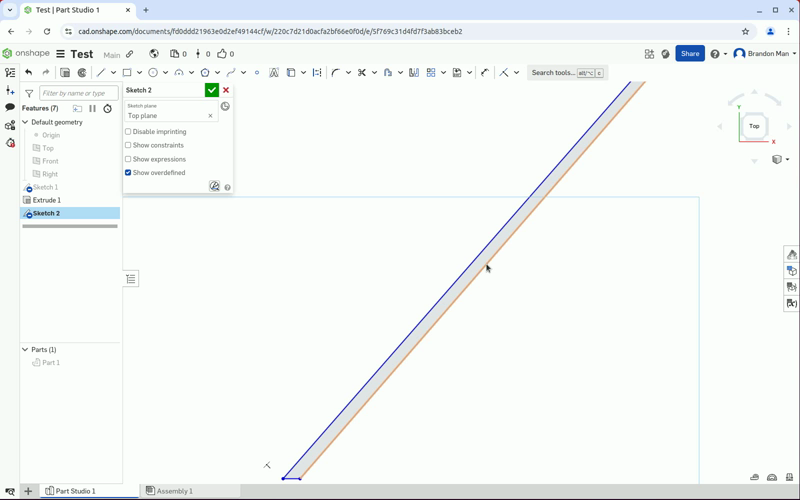
scroll(-6)
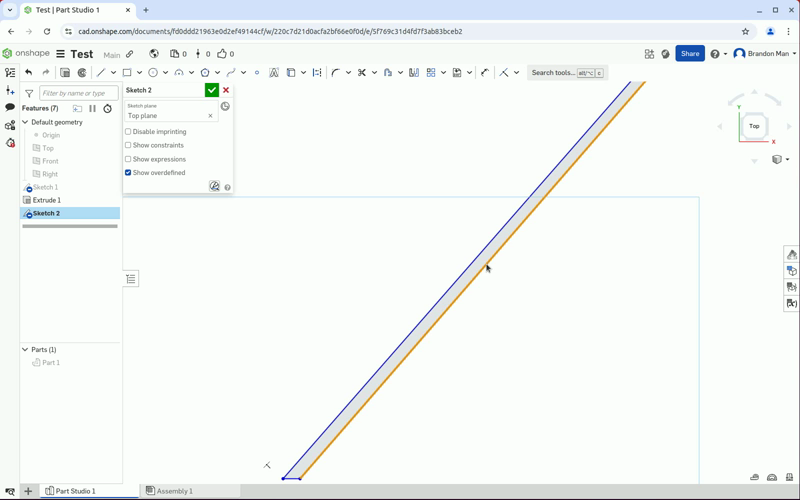
scroll(-6)
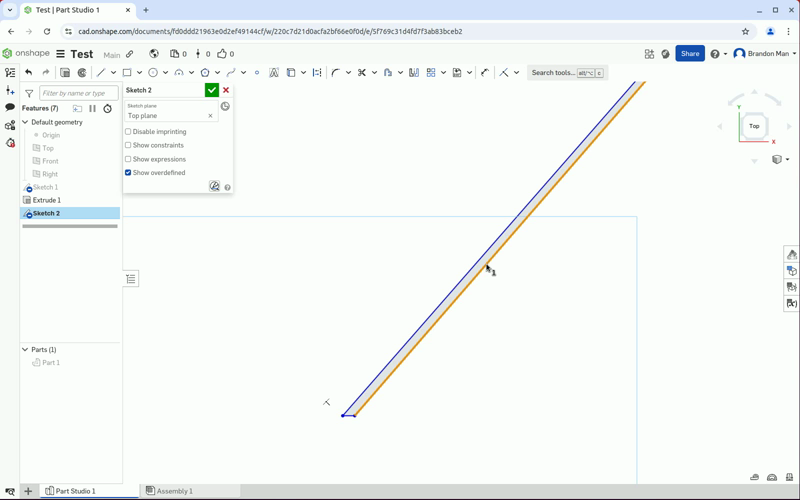
scroll(-6)
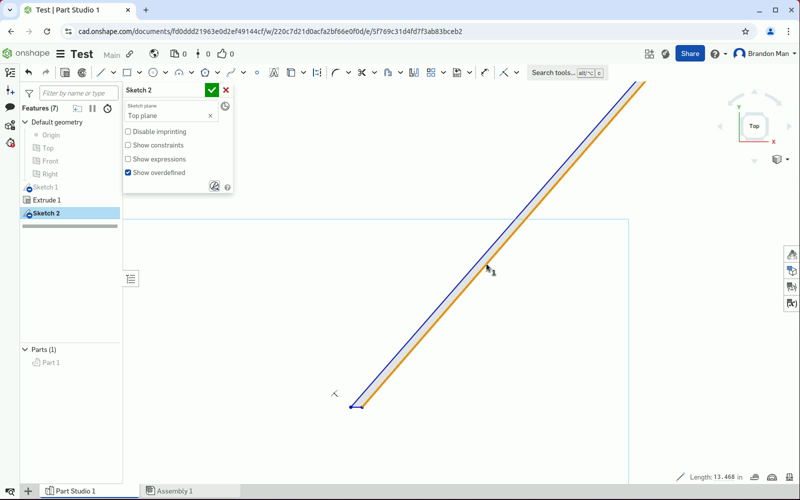
scroll(-6)
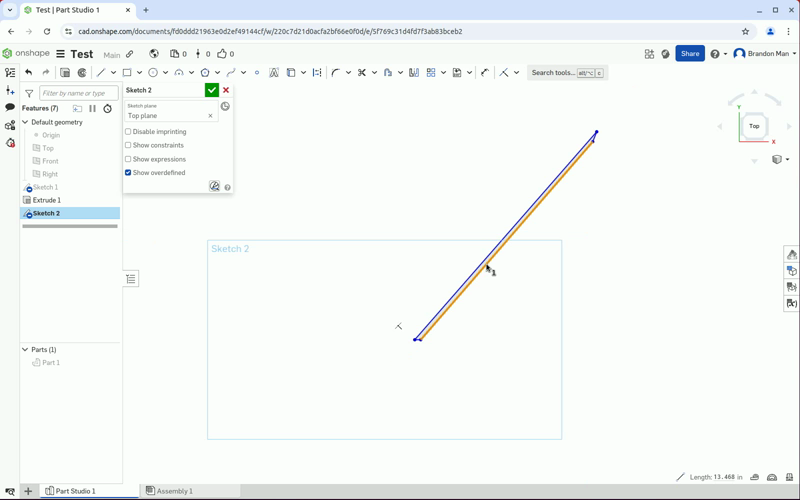
scroll(-6)
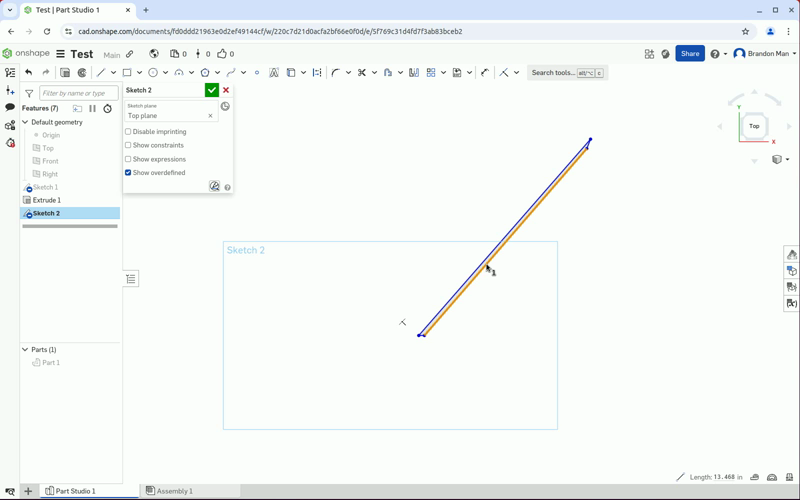
scroll(-6)
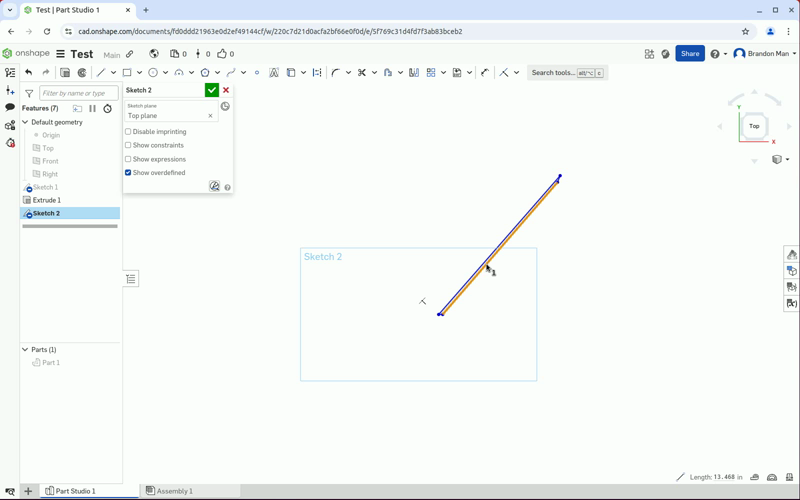
scroll(-6)
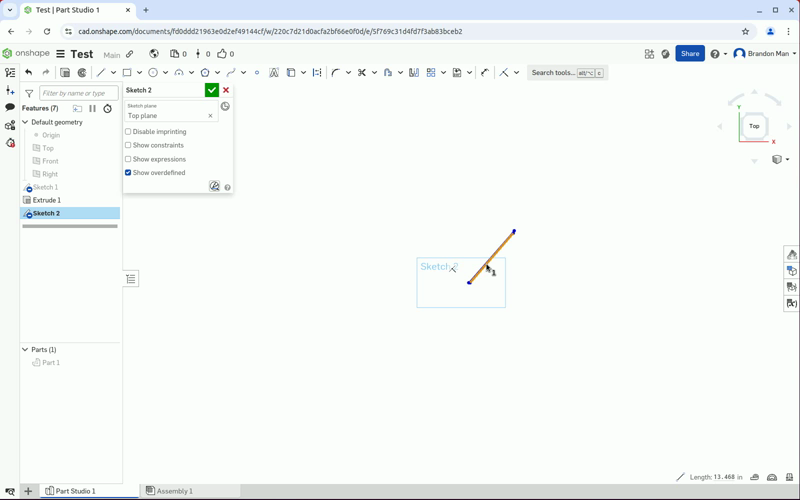
mouse_move(73, 352)
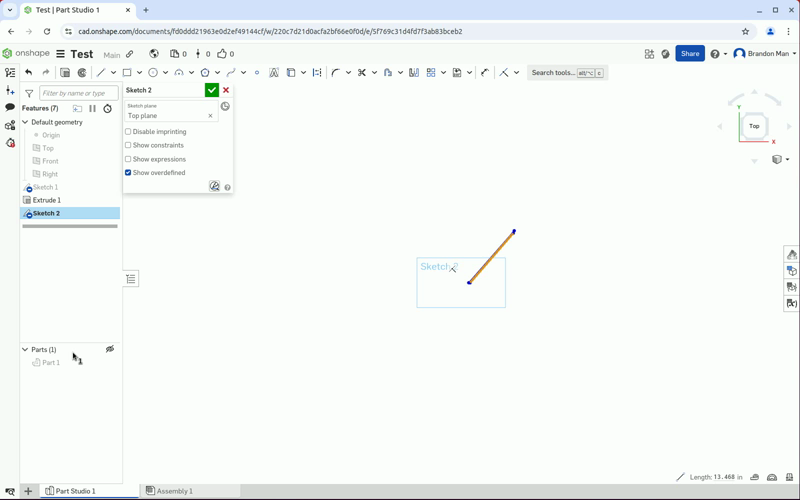
key(shift+y)
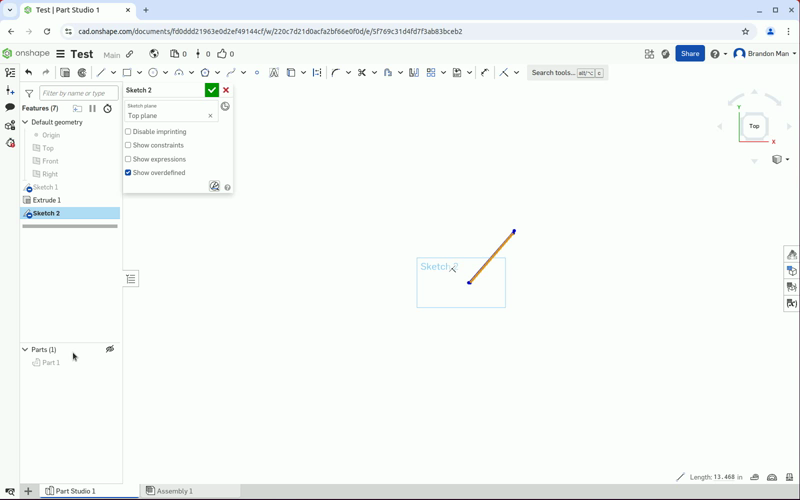
key(shift+e)
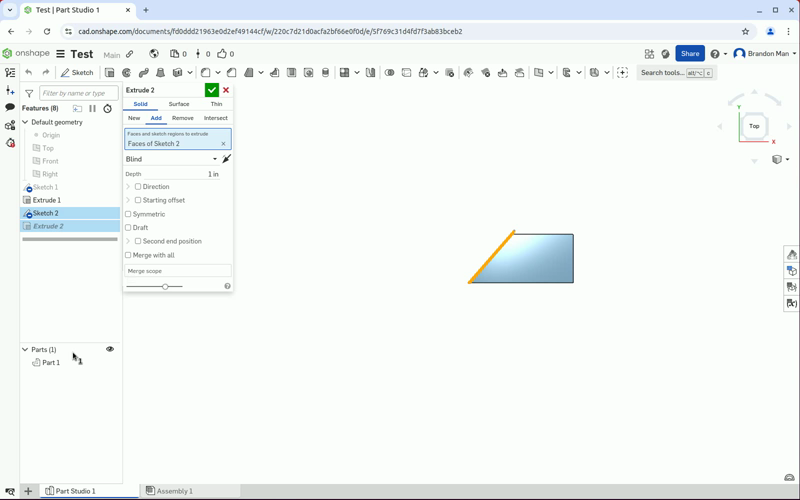
mouse_move(143, 106)
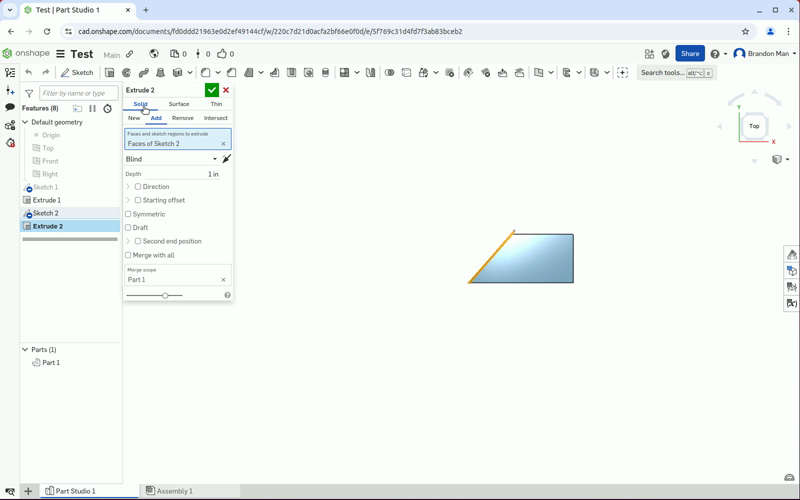
click(143, 106)
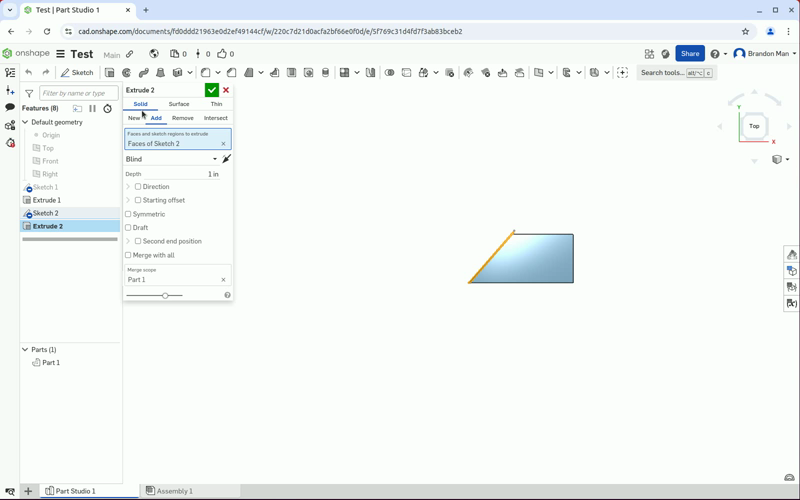
mouse_move(137, 120)
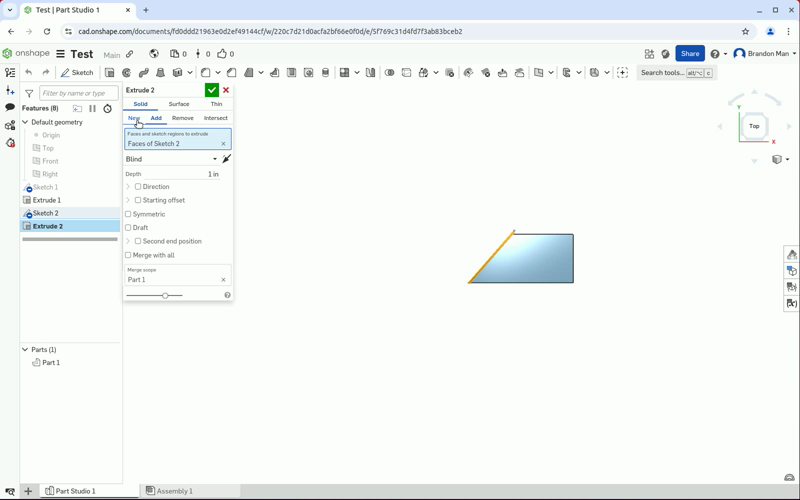
click(137, 120)
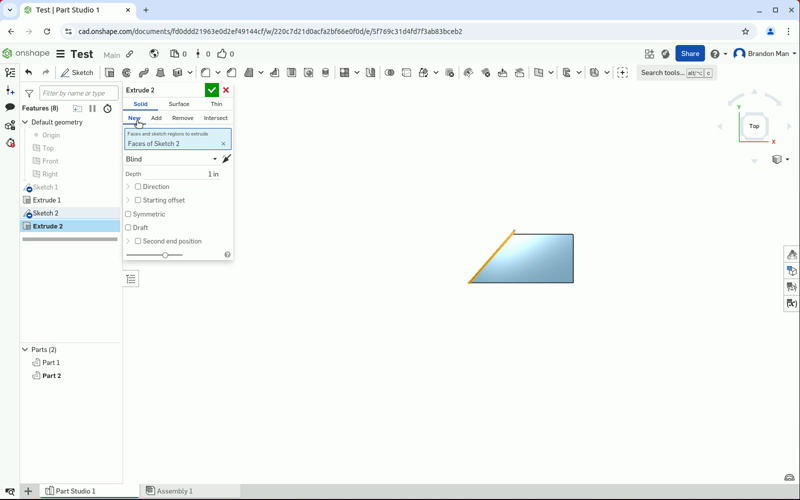
key(tab, 4)
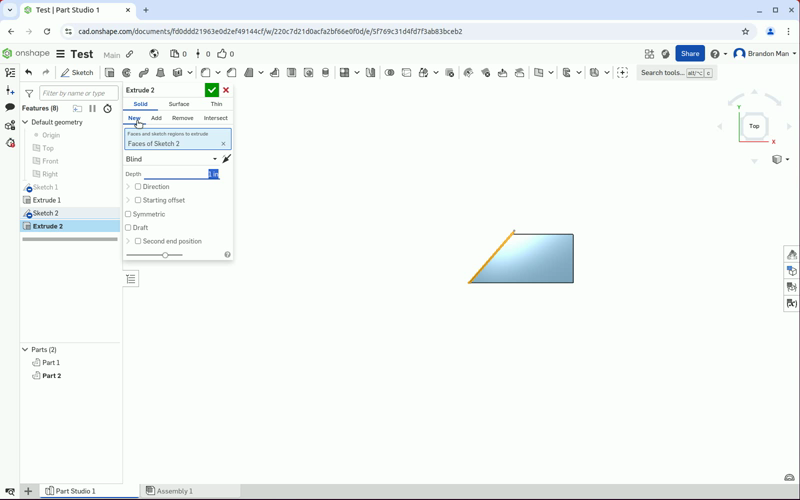
text(1.685)
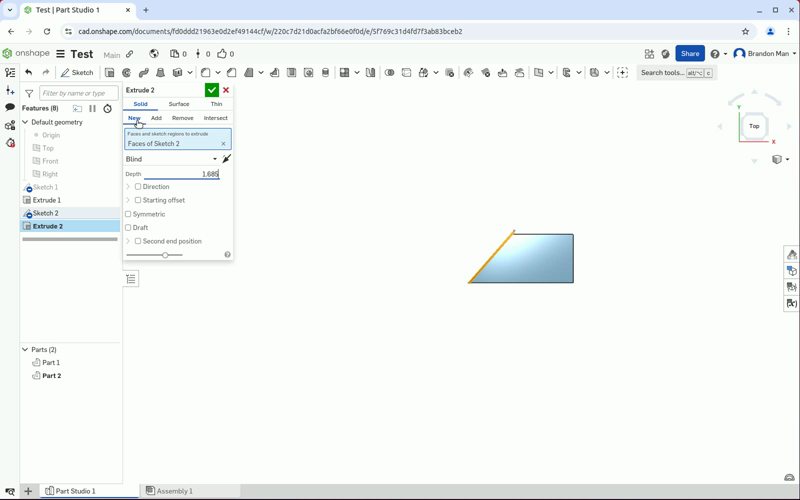
key(enter)
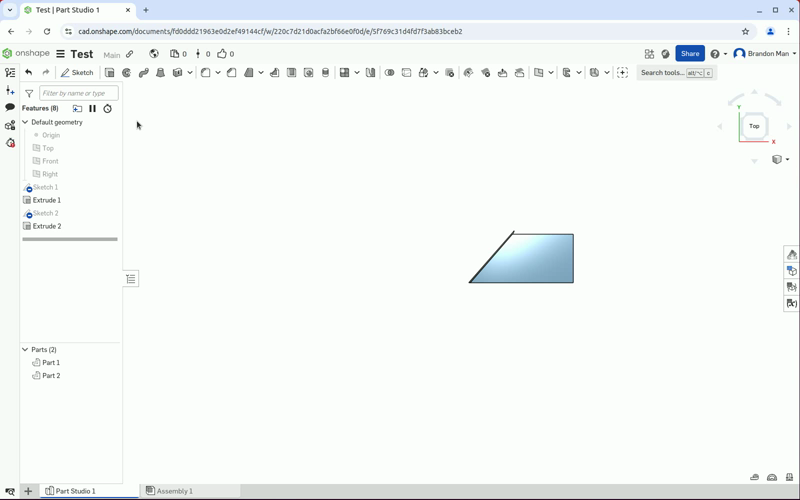
key(shift+h)
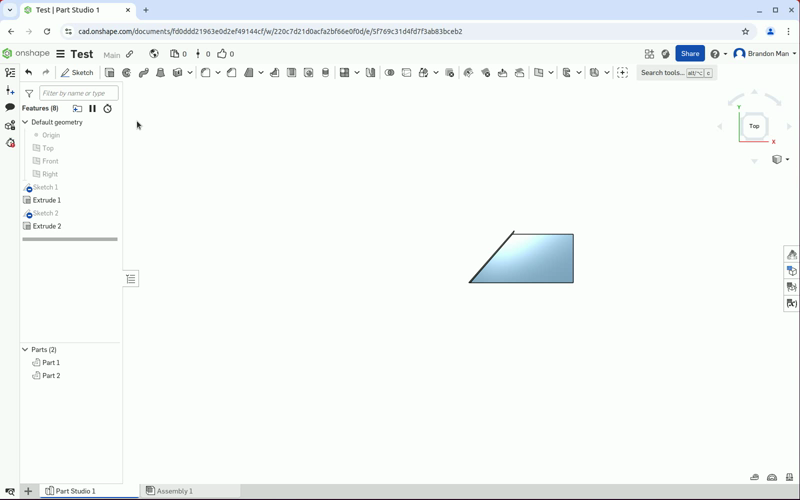
key(shift+h)
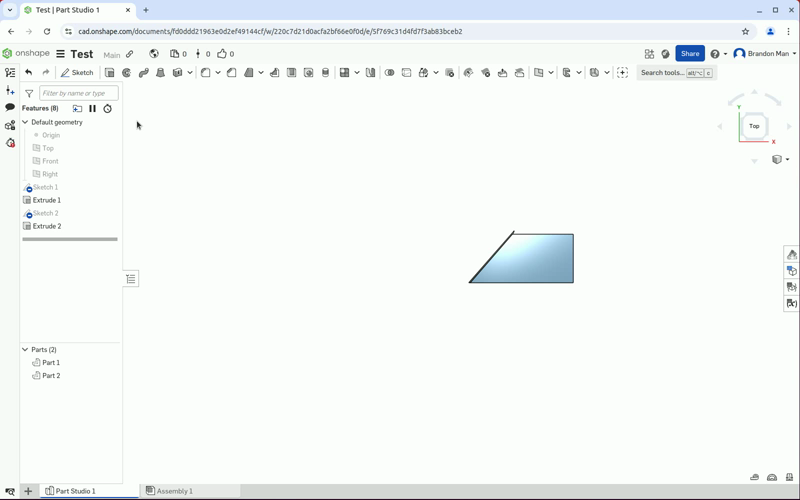
mouse_move(73, 189)
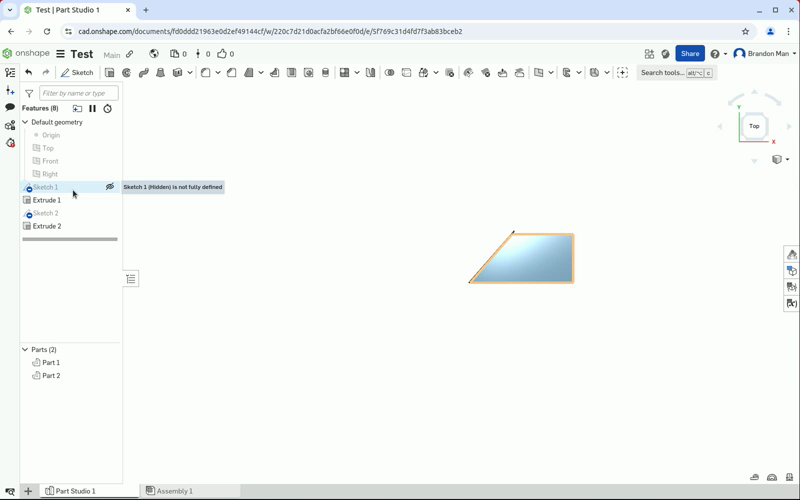
click(73, 189)
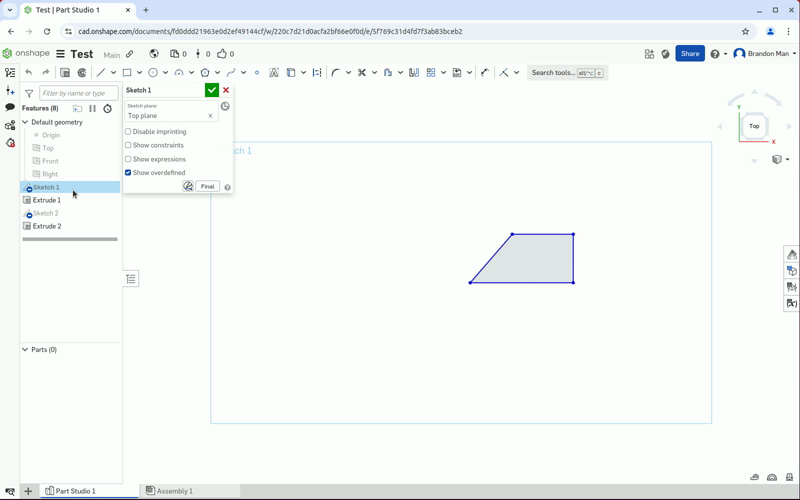
mouse_move(229, 92)
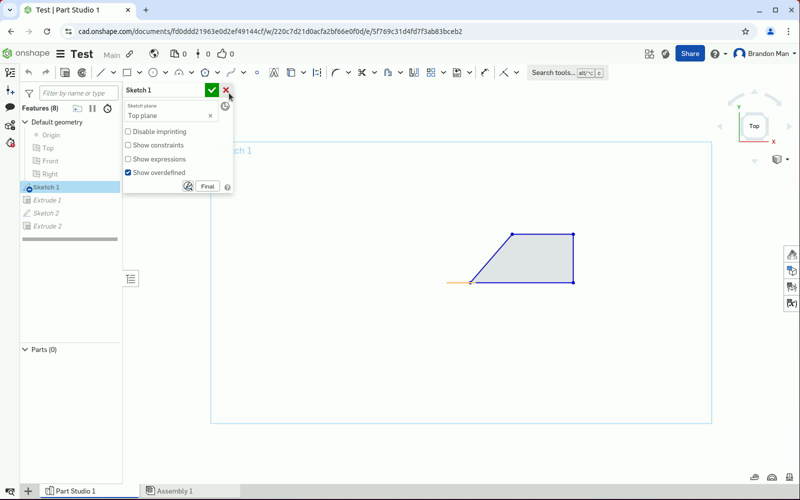
click(229, 92)
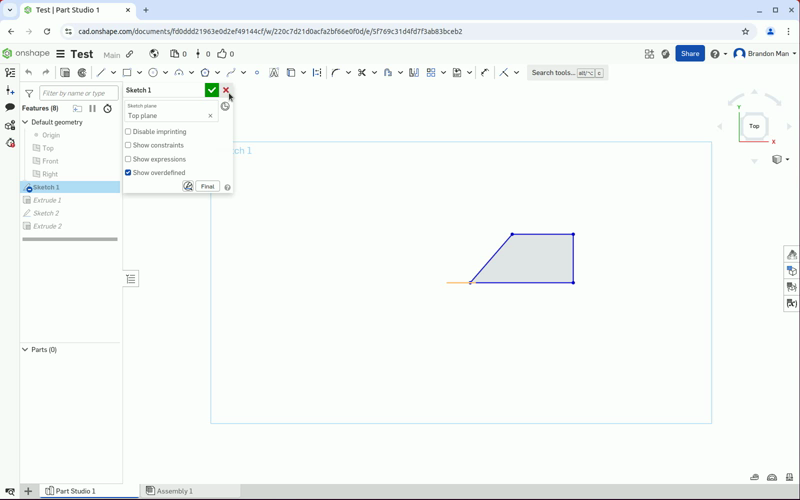
key(shift+s)
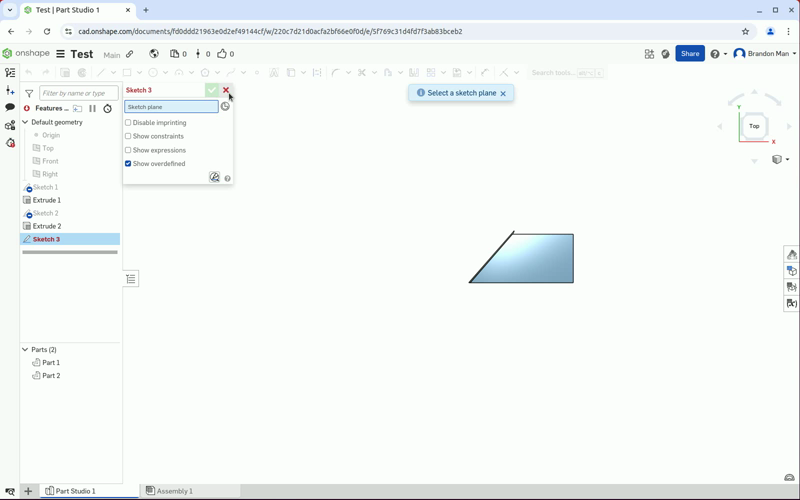
mouse_move(73, 150)
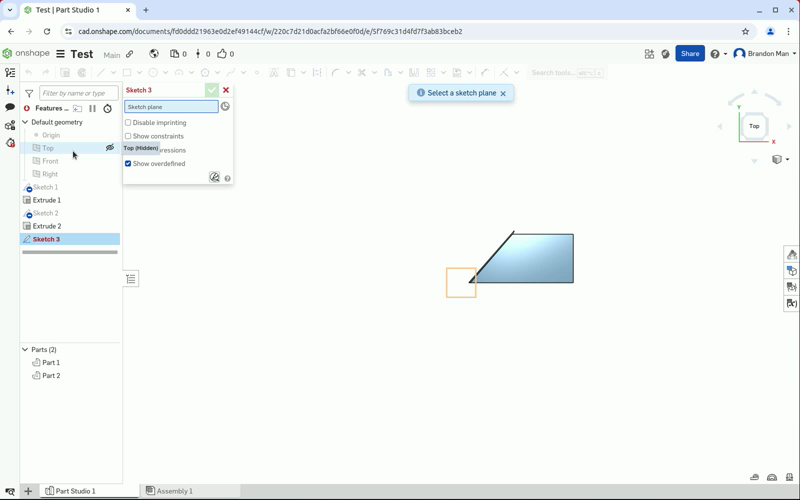
click(73, 150)
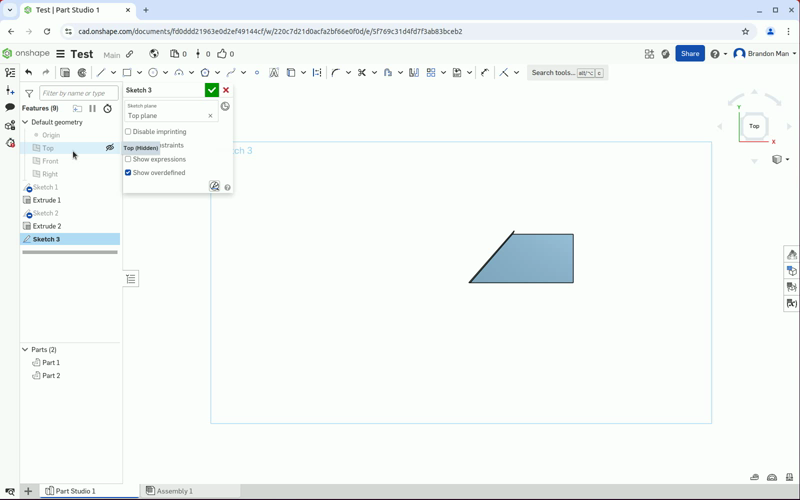
mouse_move(73, 352)
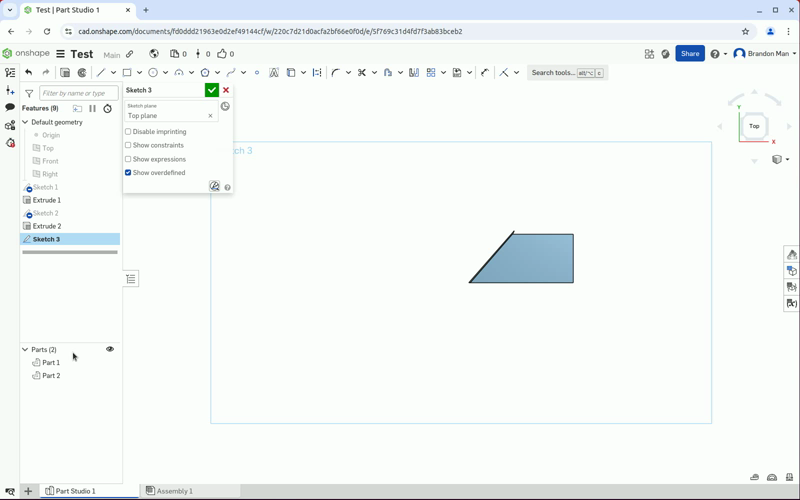
key(y)
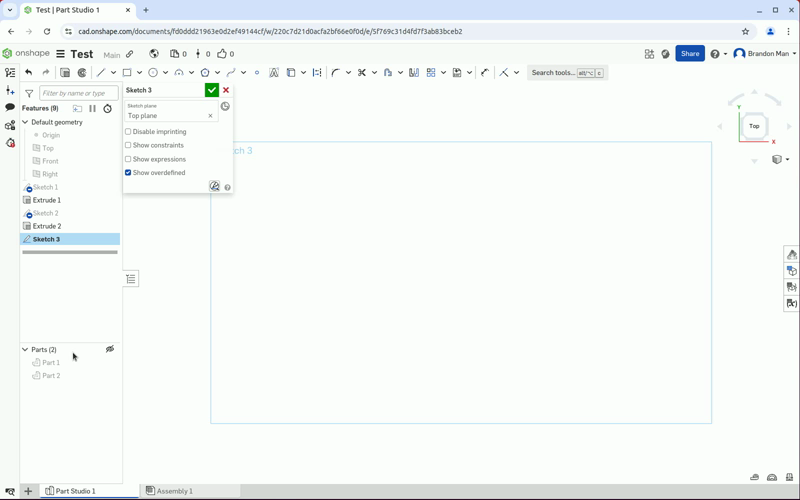
key(l)
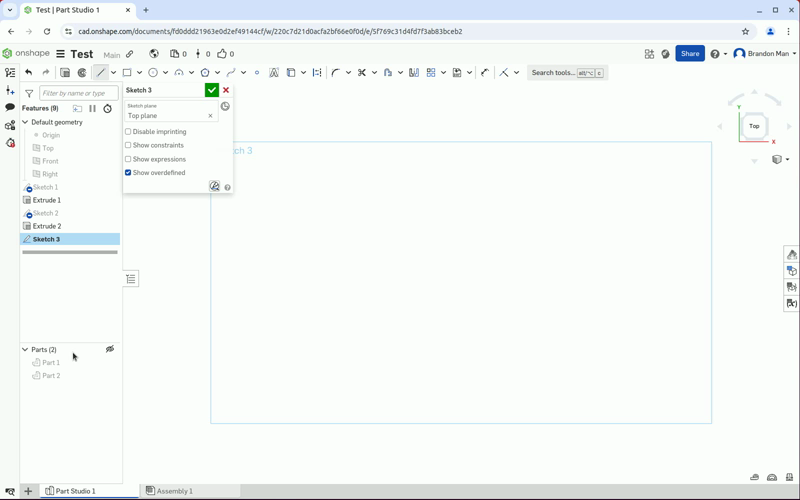
key_down(shift)
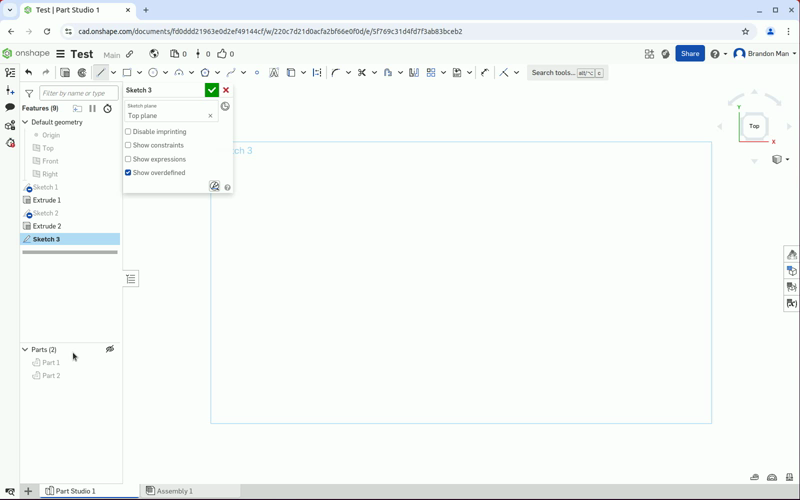
mouse_move(431, 288)
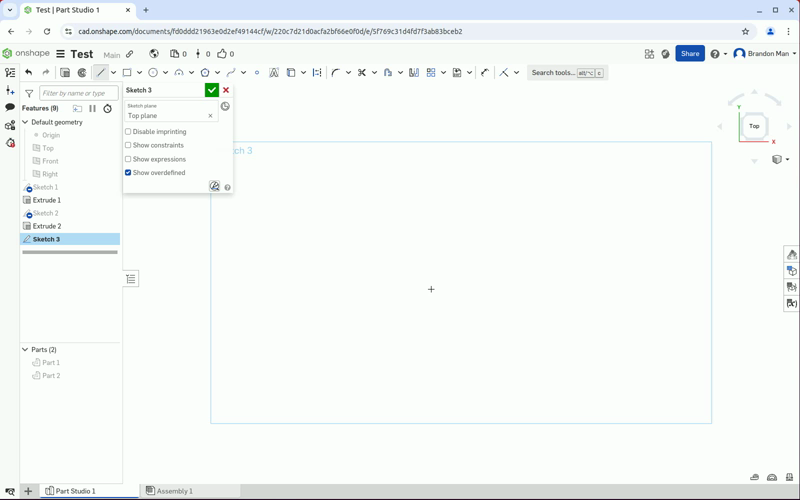
click(431, 288)
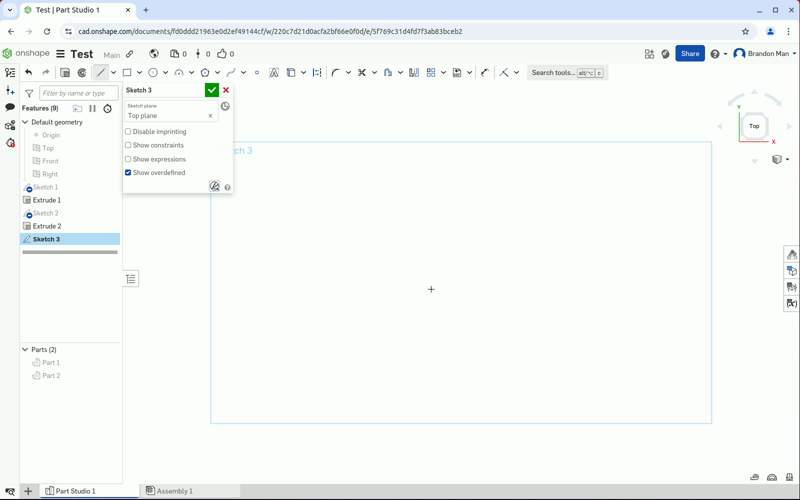
key_up(shift)
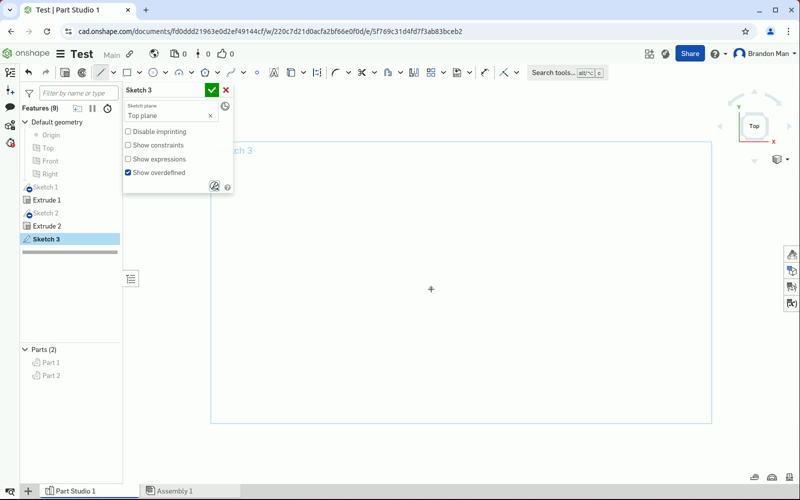
key_down(shift)
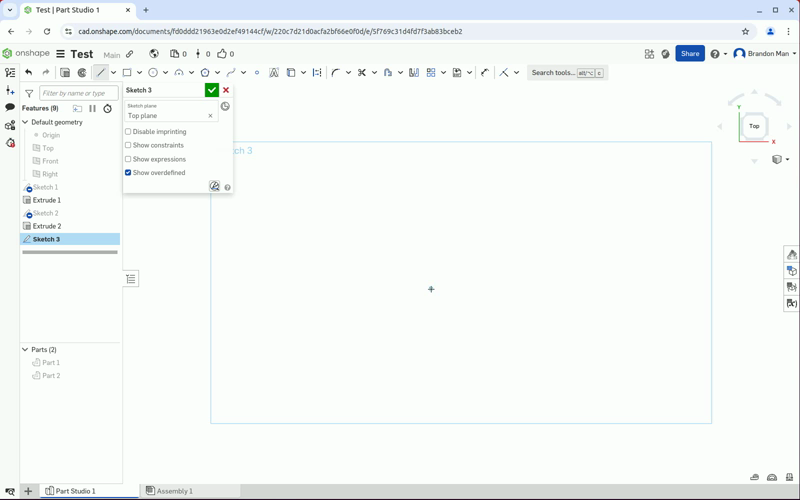
mouse_move(573, 288)
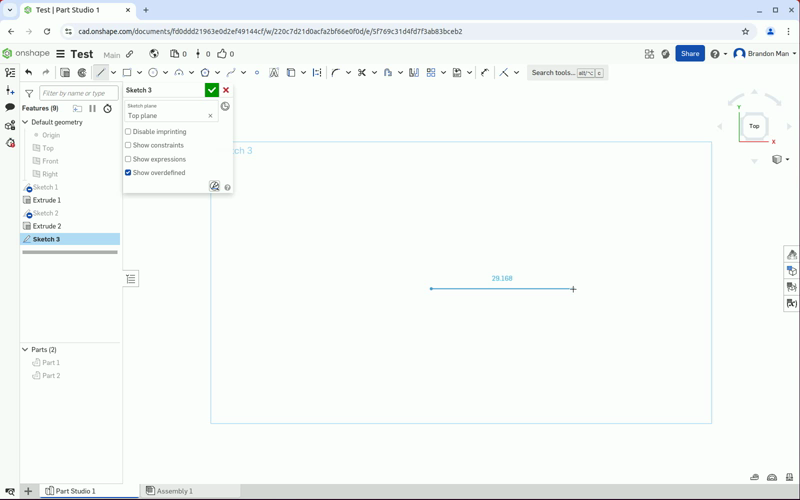
click(573, 288)
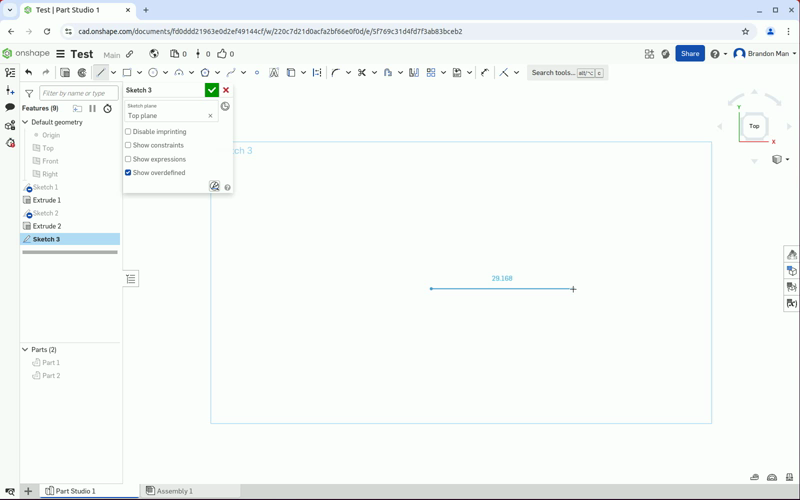
key_up(shift)
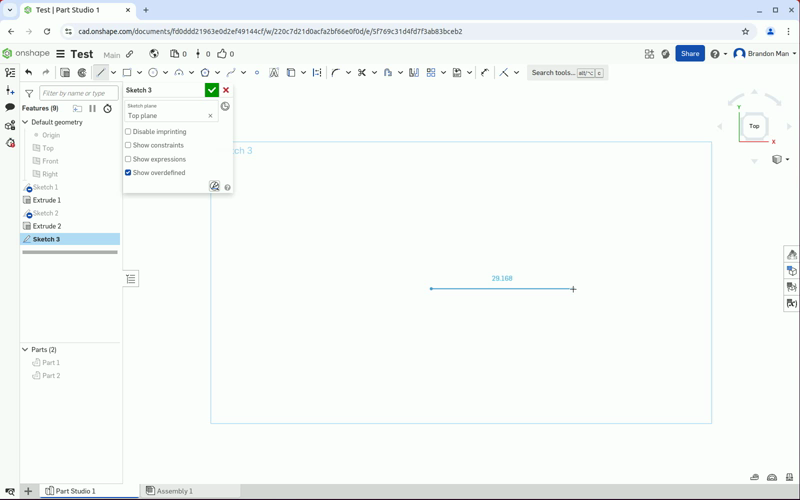
key_down(shift)
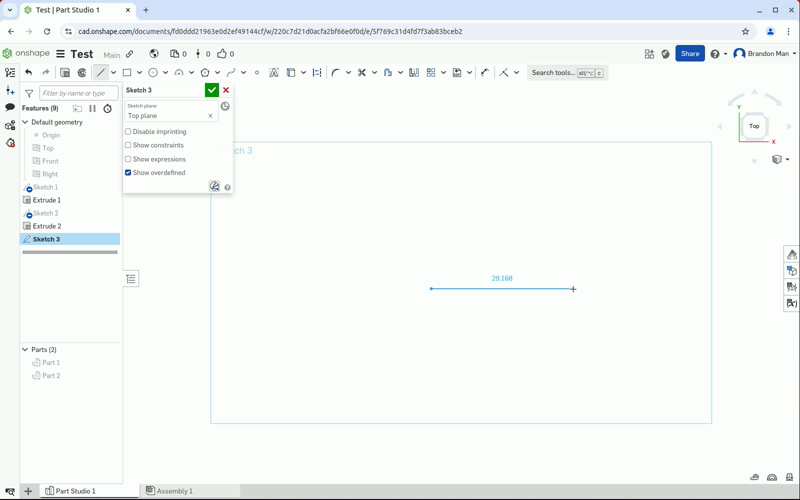
mouse_move(589, 288)
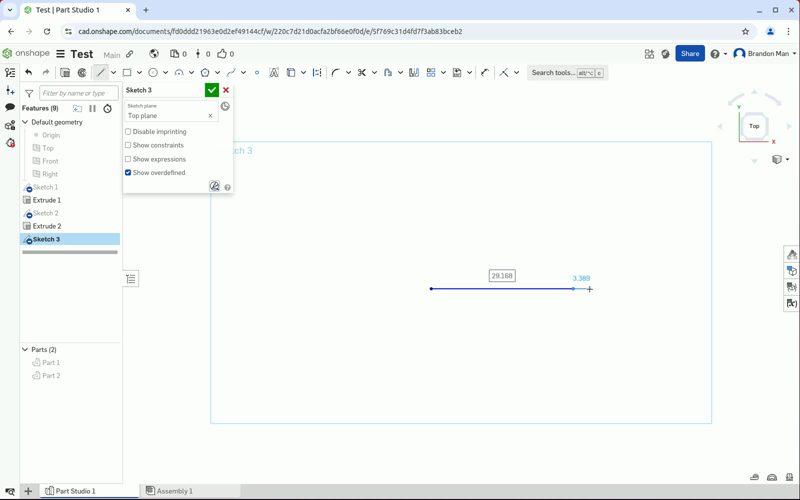
mouse_move(573, 282)
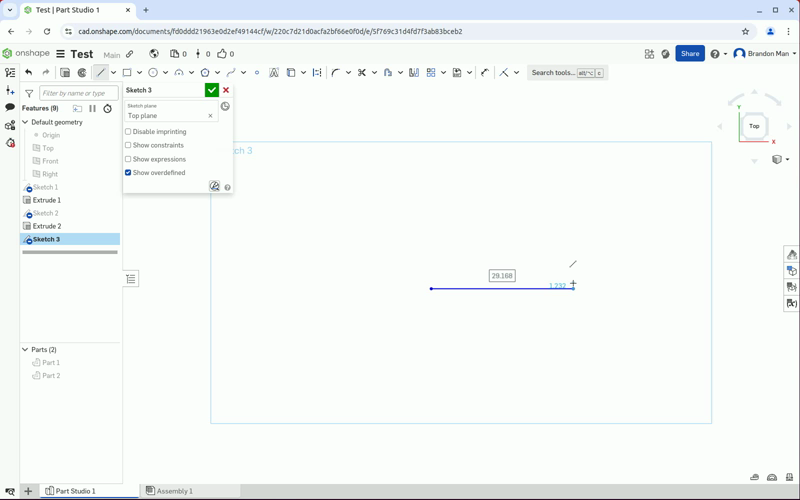
scroll(6)
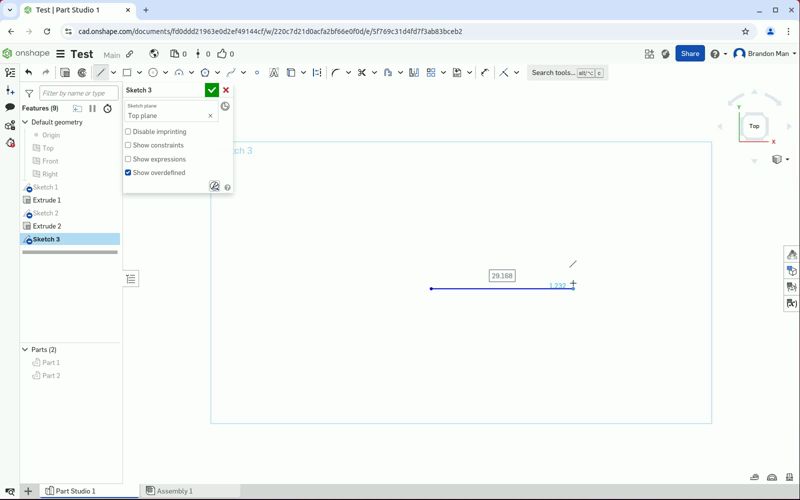
scroll(6)
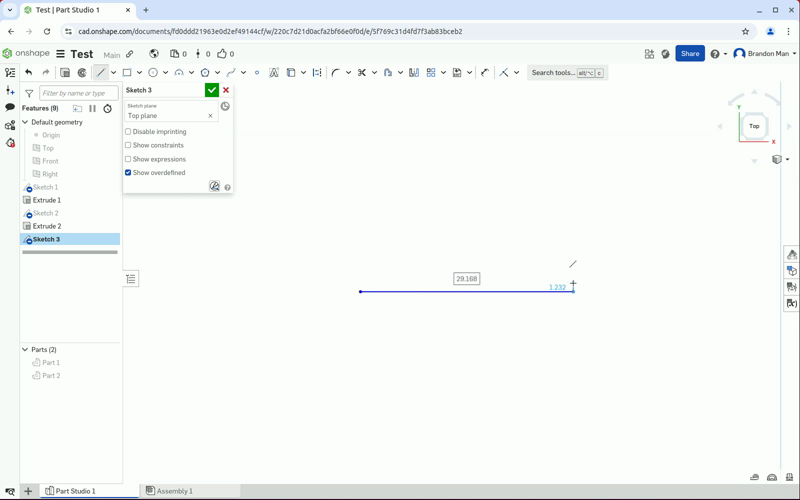
scroll(6)
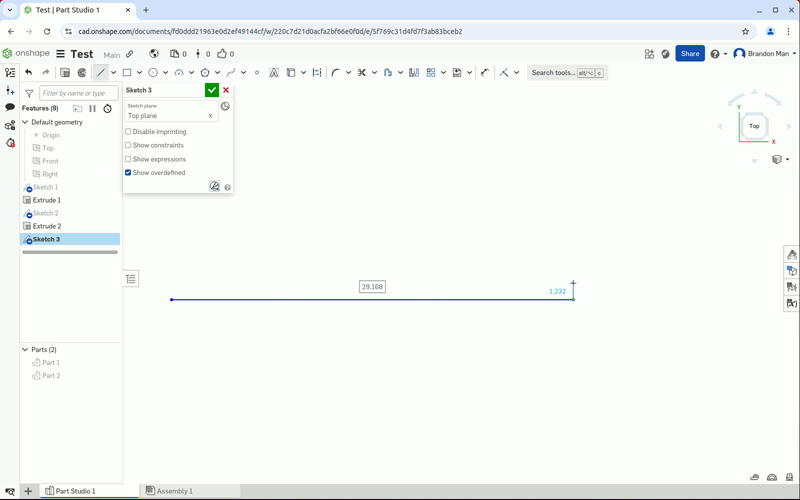
scroll(6)
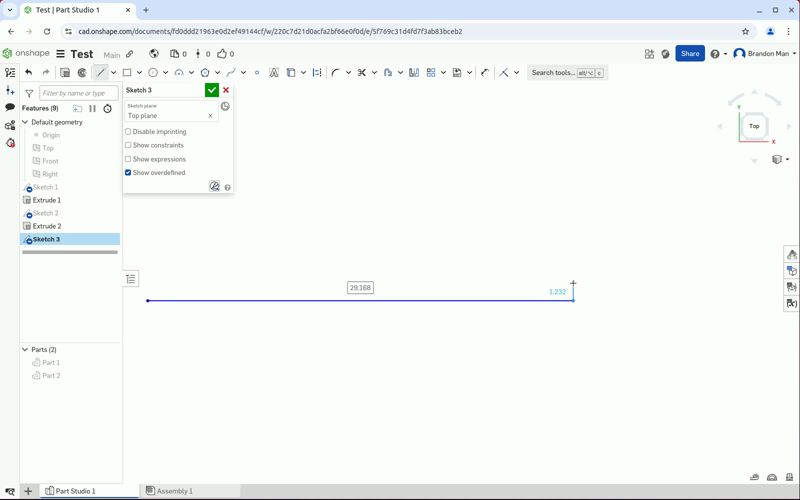
scroll(6)
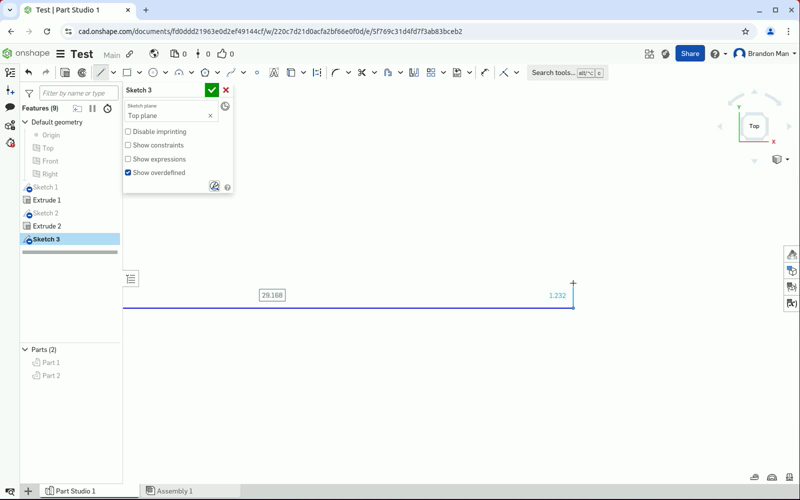
scroll(6)
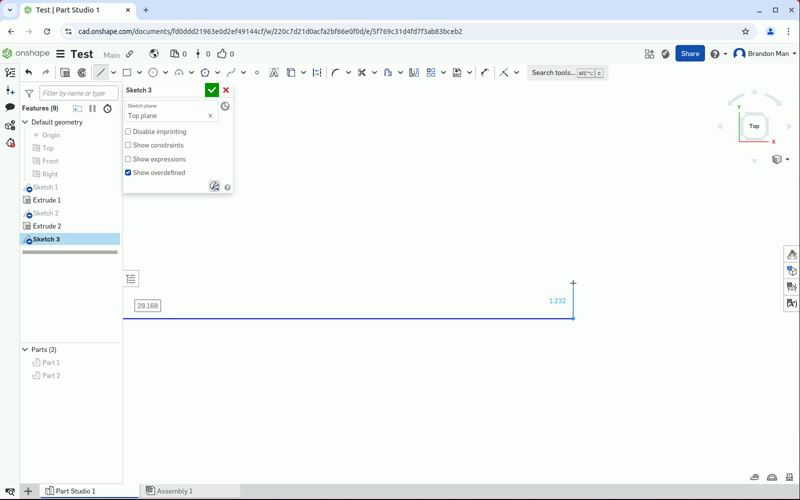
scroll(6)
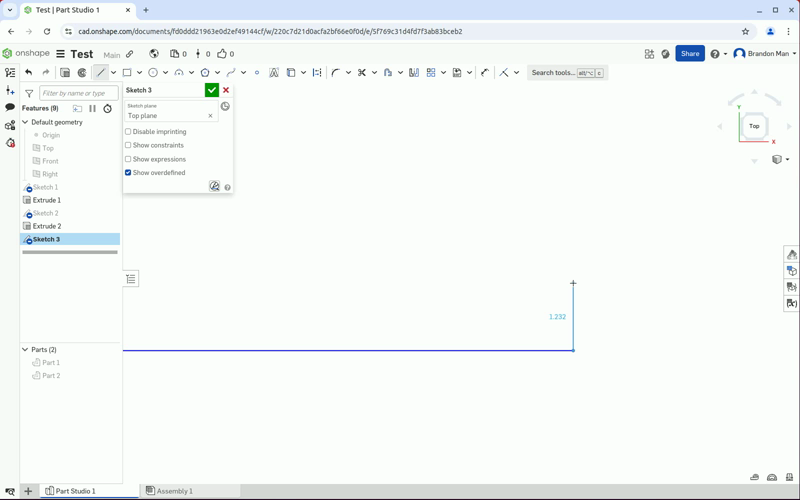
click(573, 282)
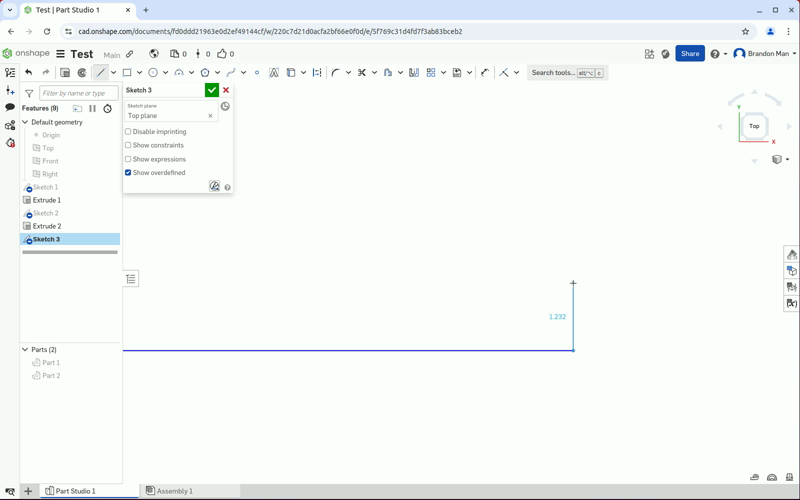
scroll(-6)
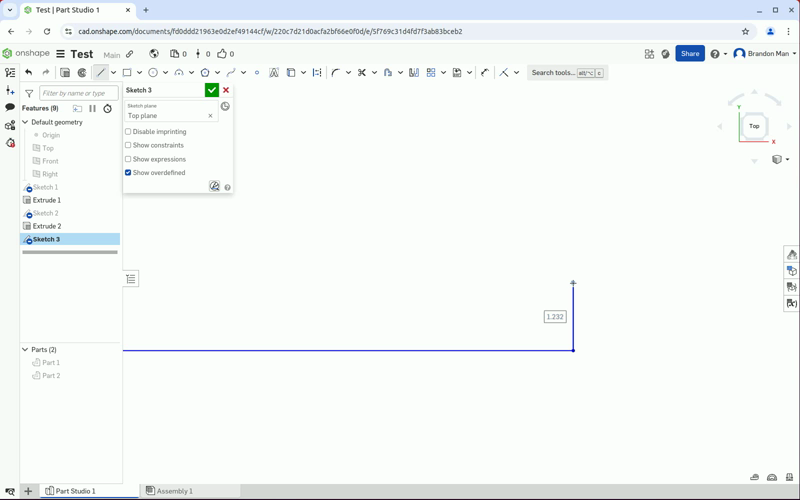
scroll(-6)
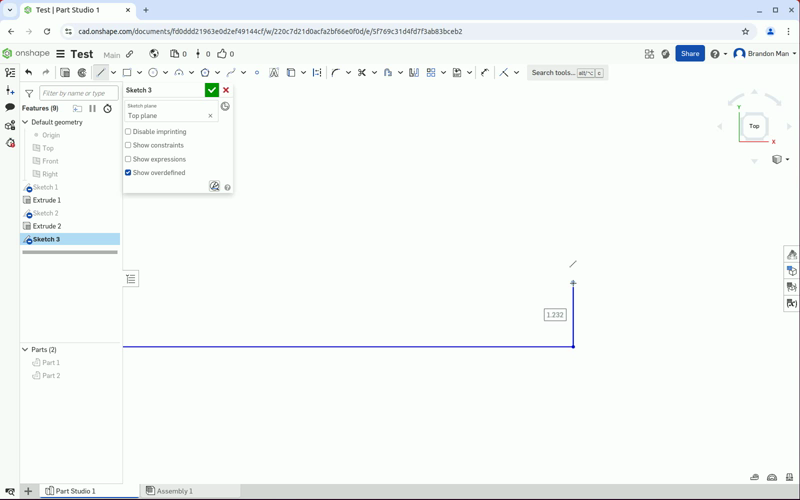
scroll(-6)
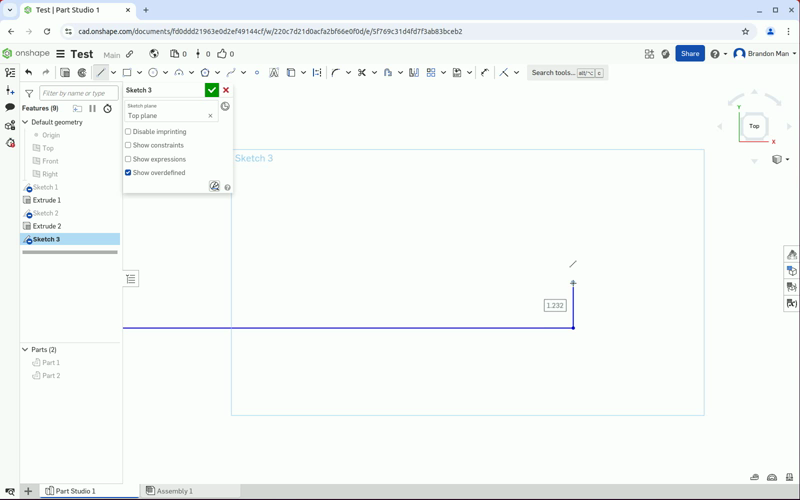
scroll(-6)
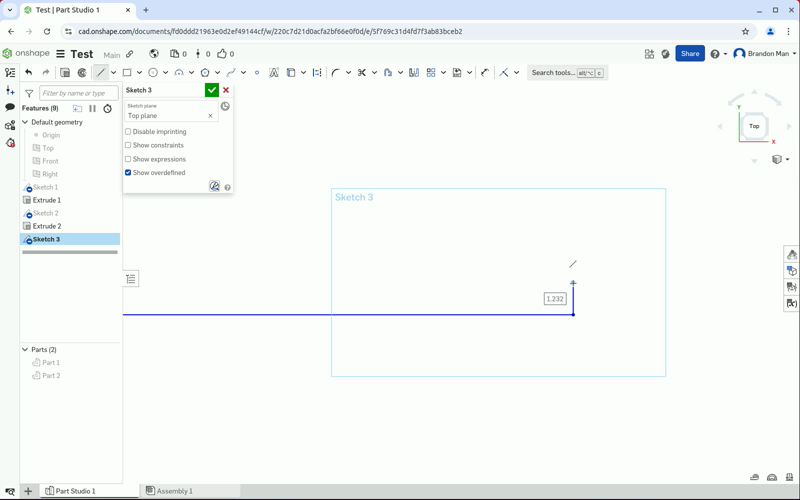
scroll(-6)
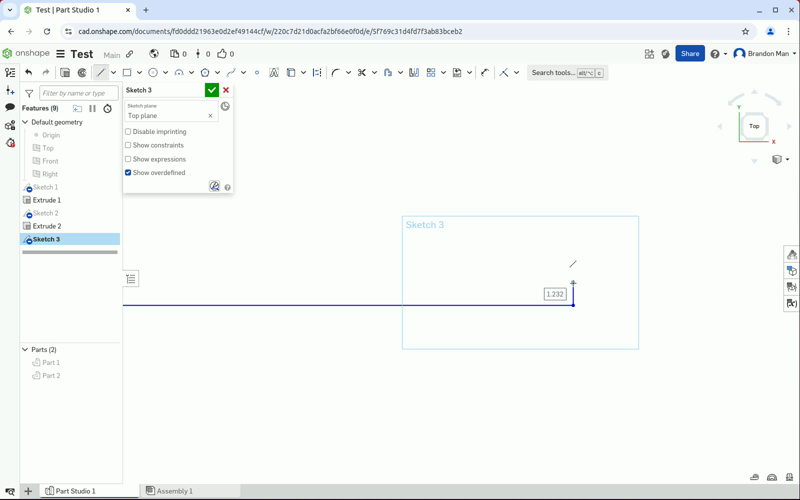
scroll(-6)
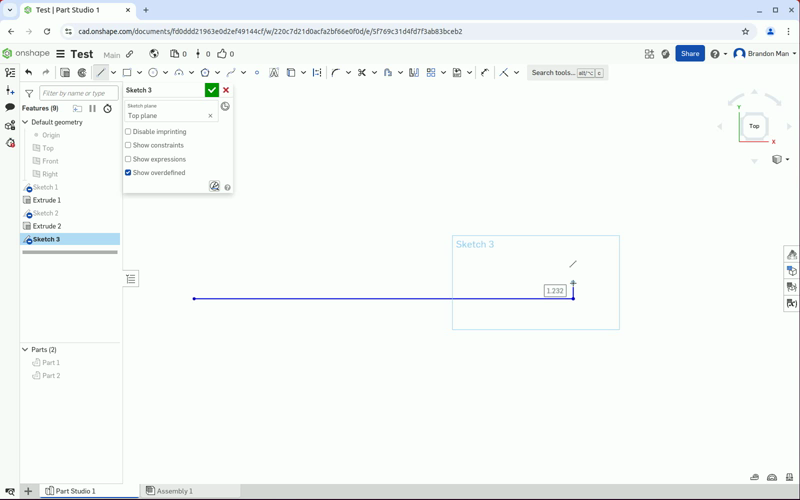
scroll(-6)
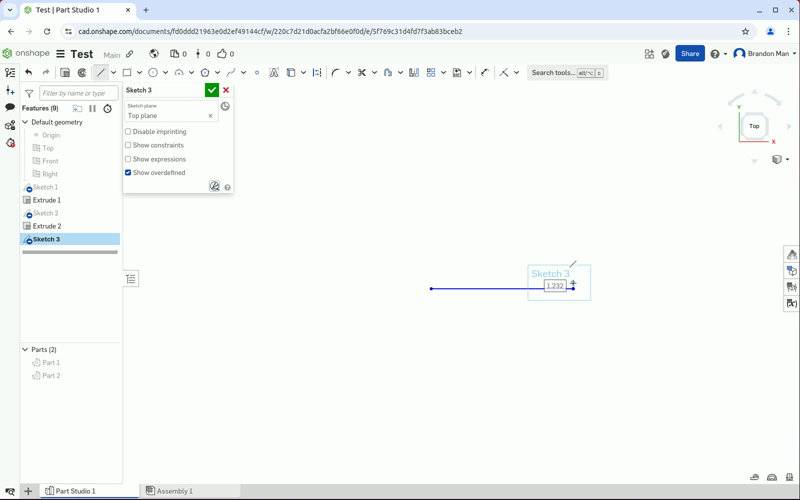
key_up(shift)
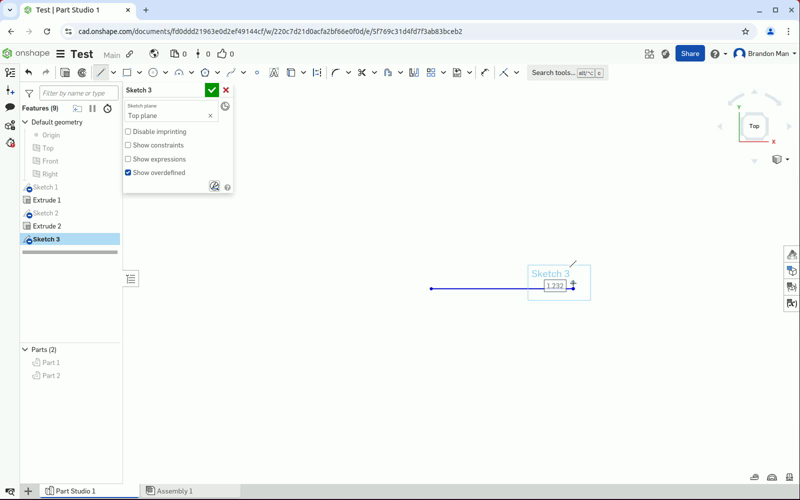
key_down(shift)
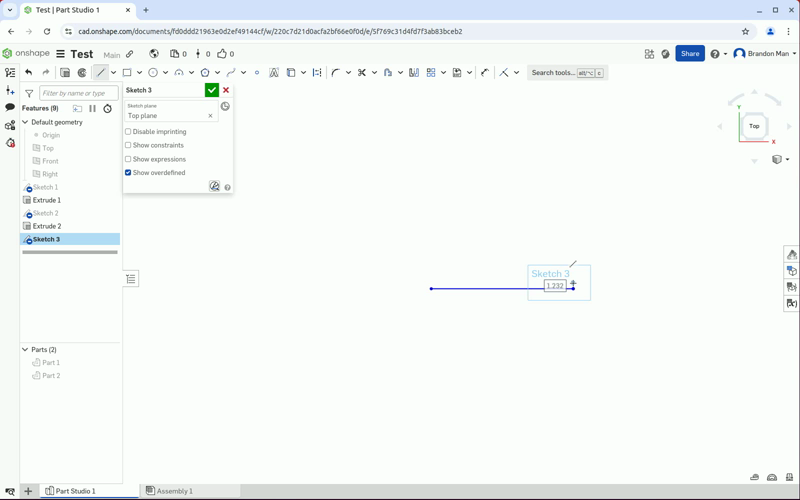
mouse_move(470, 282)
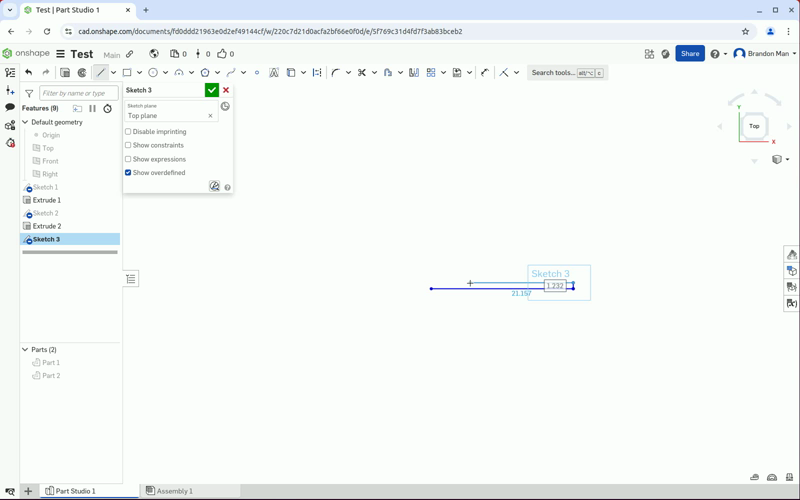
click(470, 282)
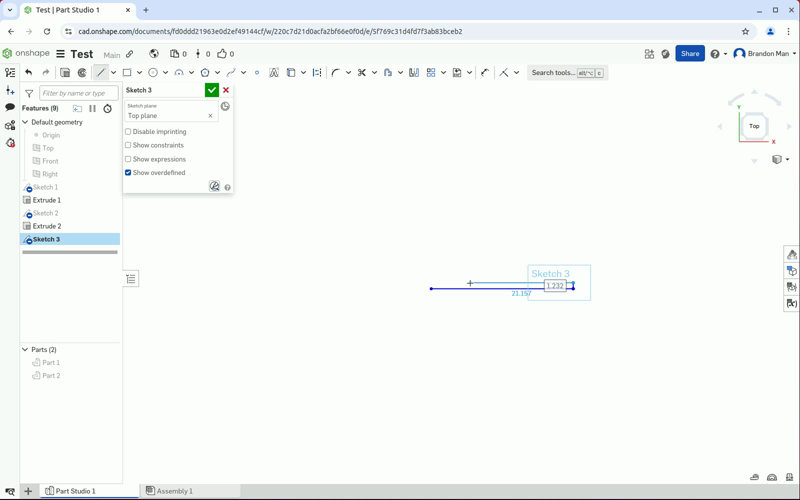
key_up(shift)
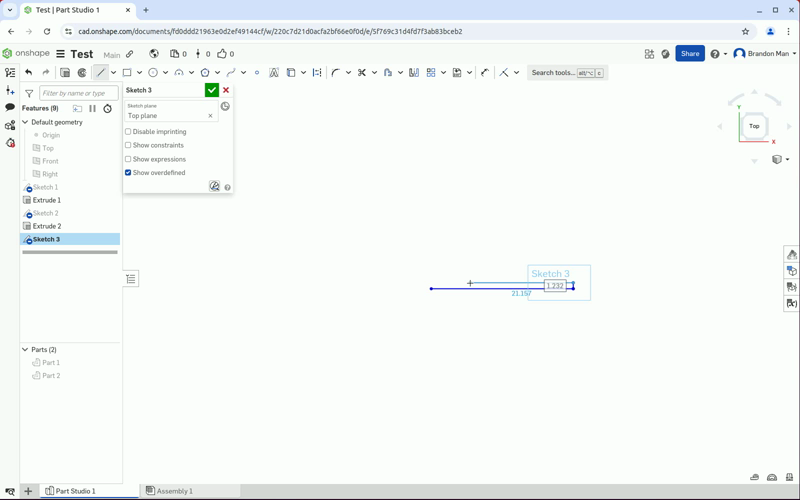
key_down(shift)
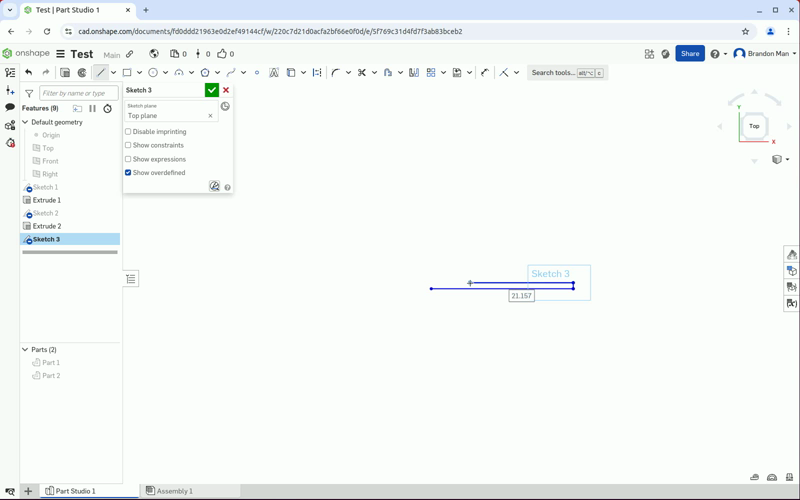
mouse_move(500, 282)
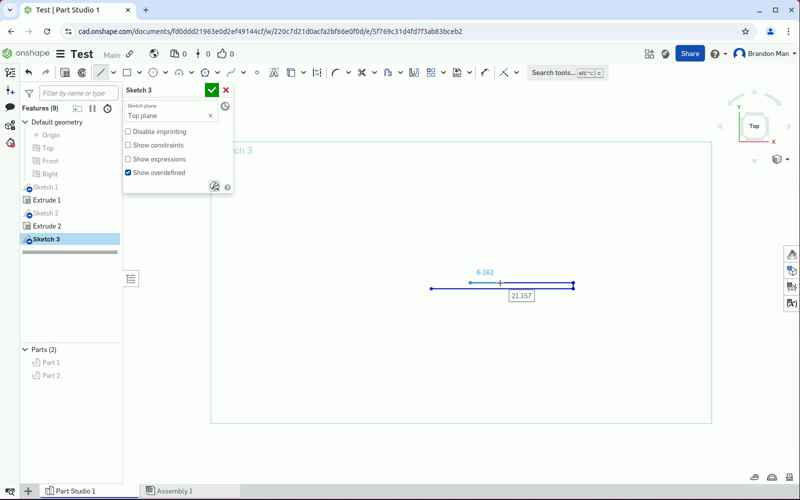
mouse_move(468, 282)
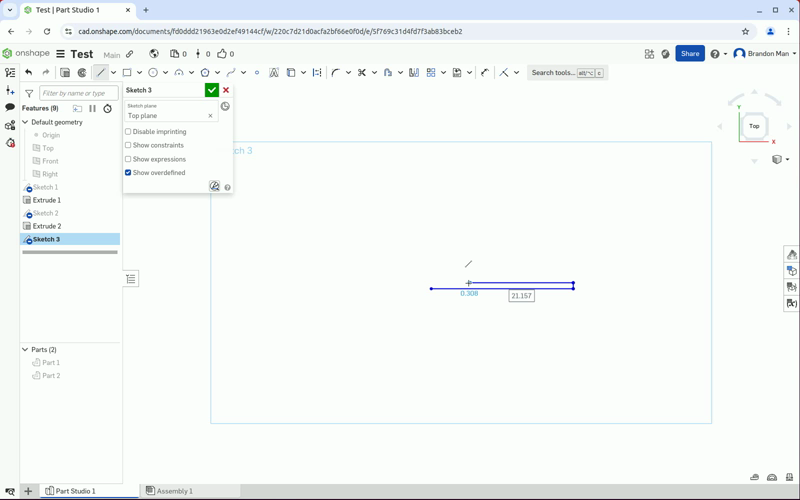
scroll(6)
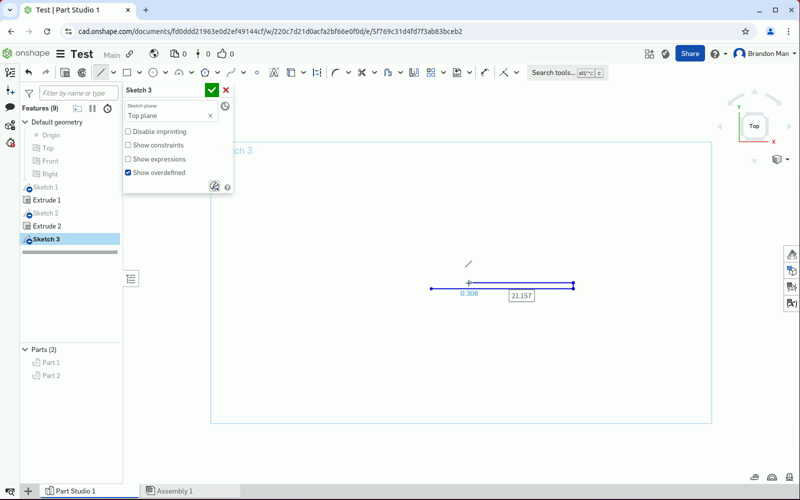
scroll(6)
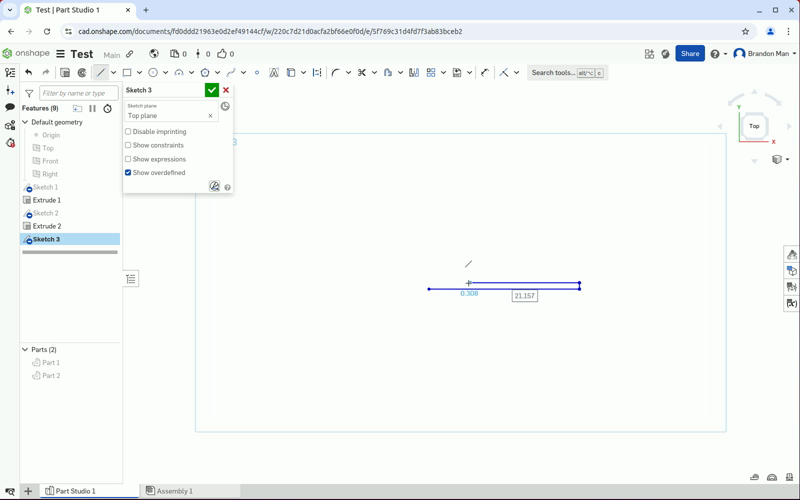
scroll(6)
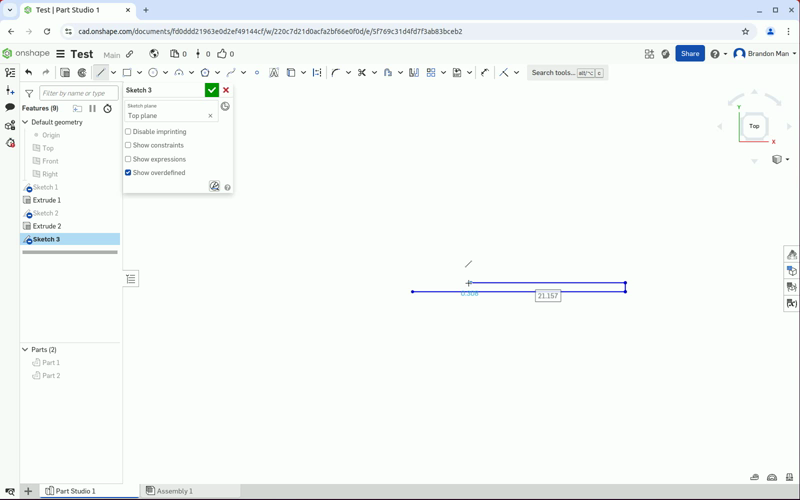
scroll(6)
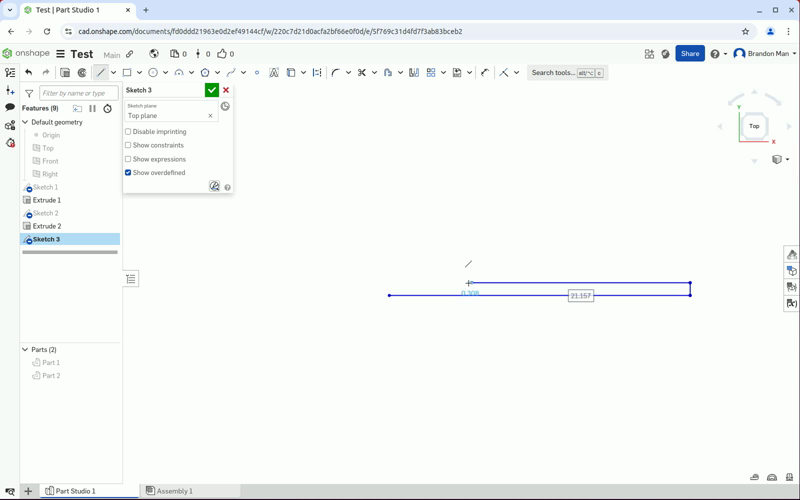
scroll(6)
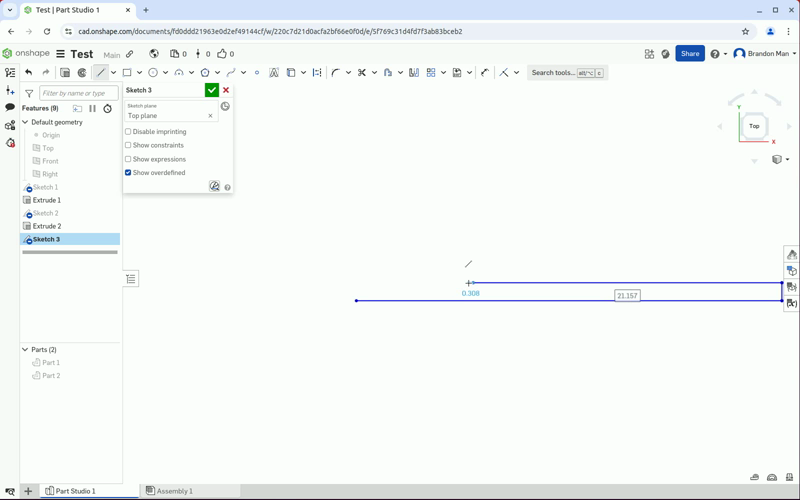
scroll(6)
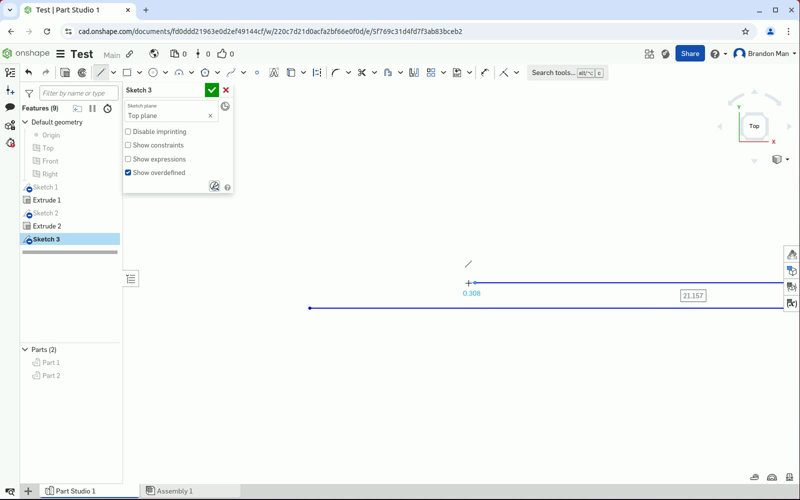
scroll(6)
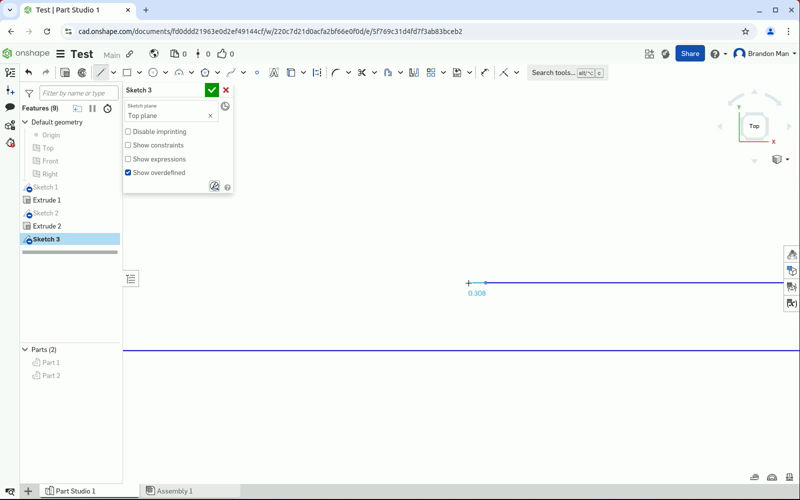
click(468, 282)
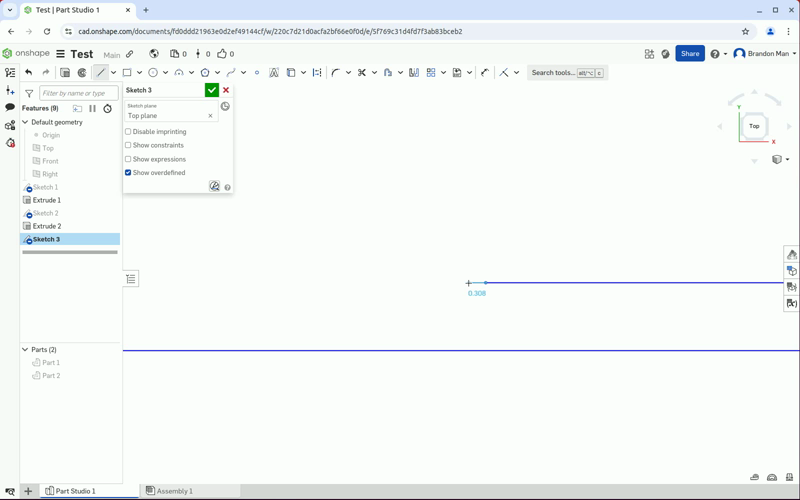
scroll(-6)
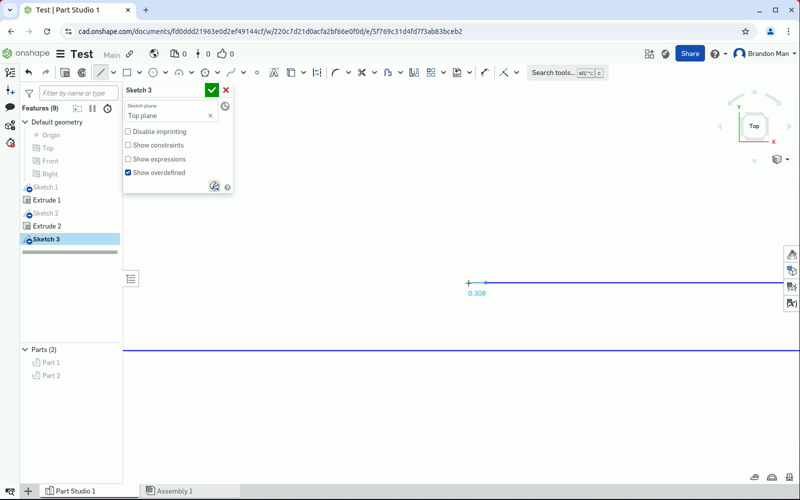
scroll(-6)
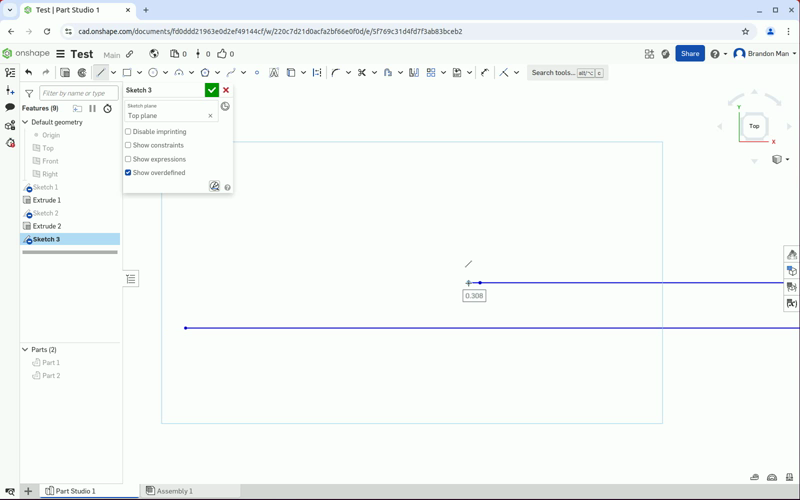
scroll(-6)
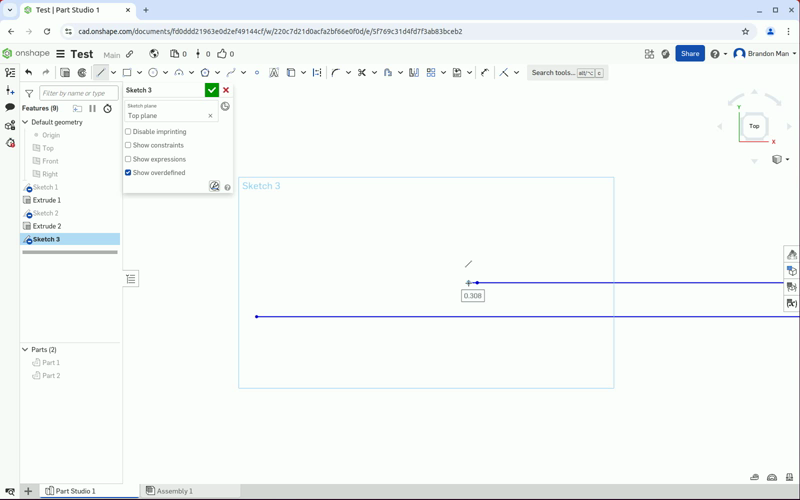
scroll(-6)
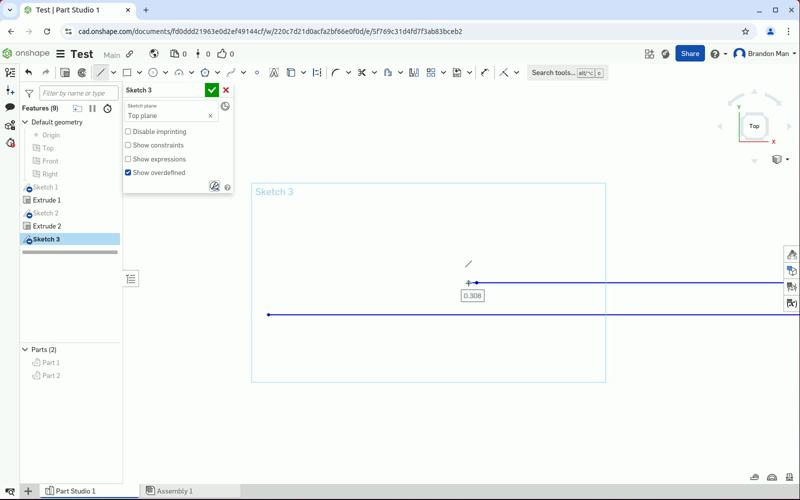
scroll(-6)
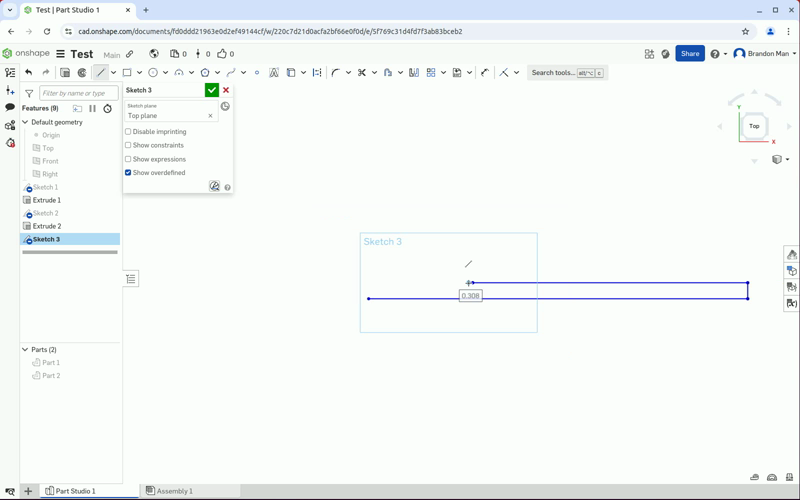
scroll(-6)
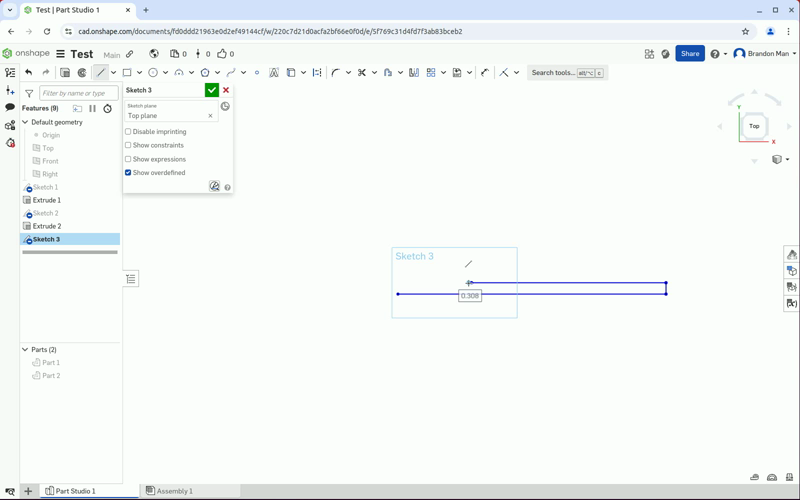
scroll(-6)
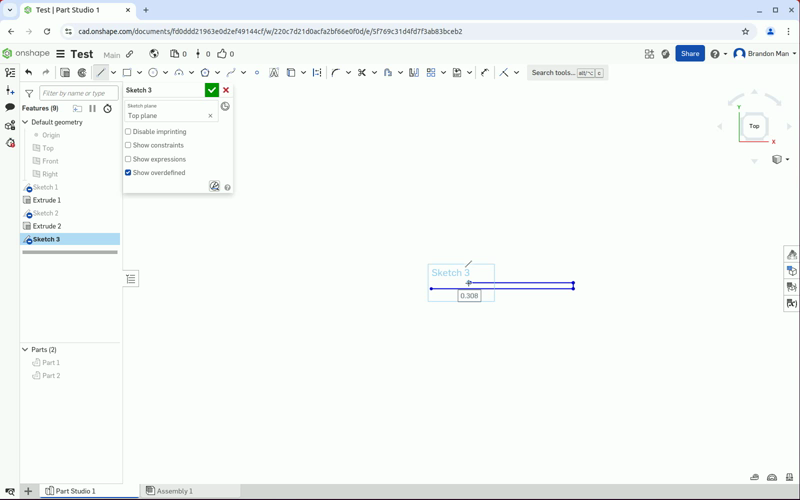
key_up(shift)
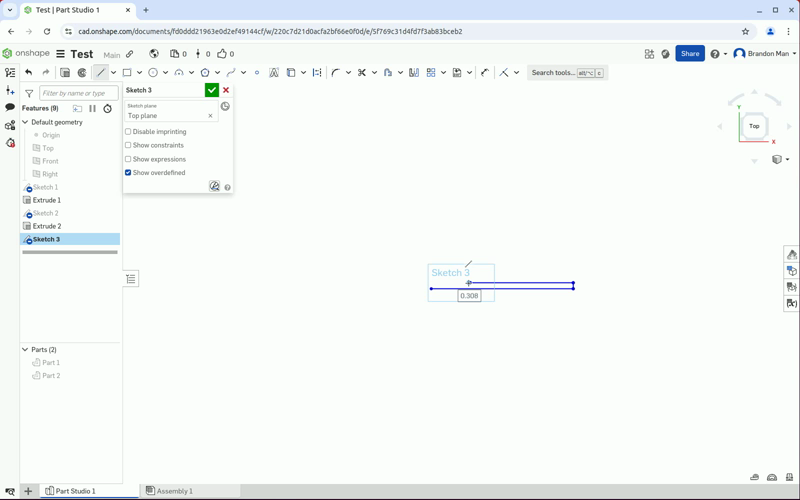
key_down(shift)
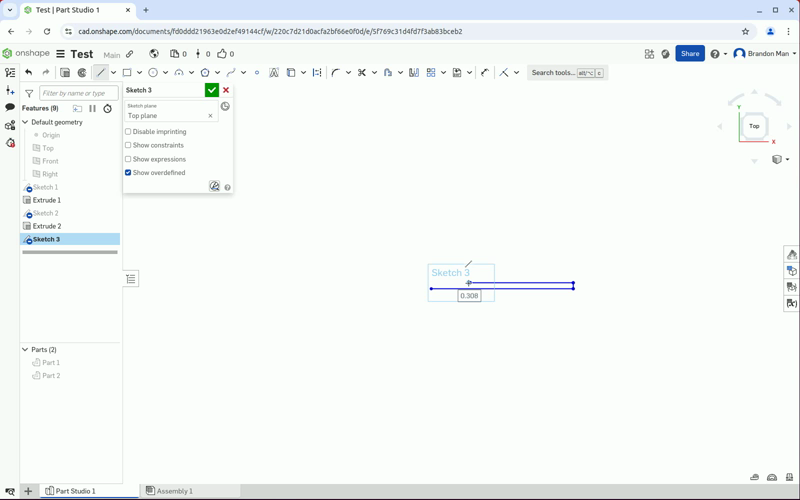
mouse_move(498, 282)
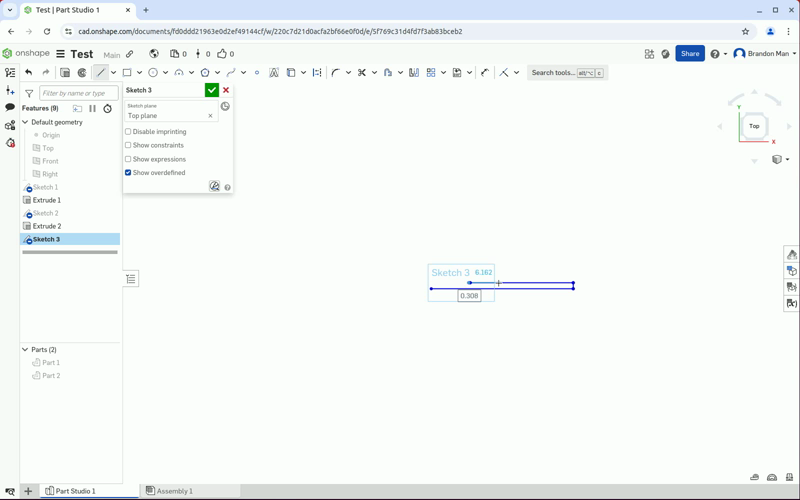
mouse_move(431, 282)
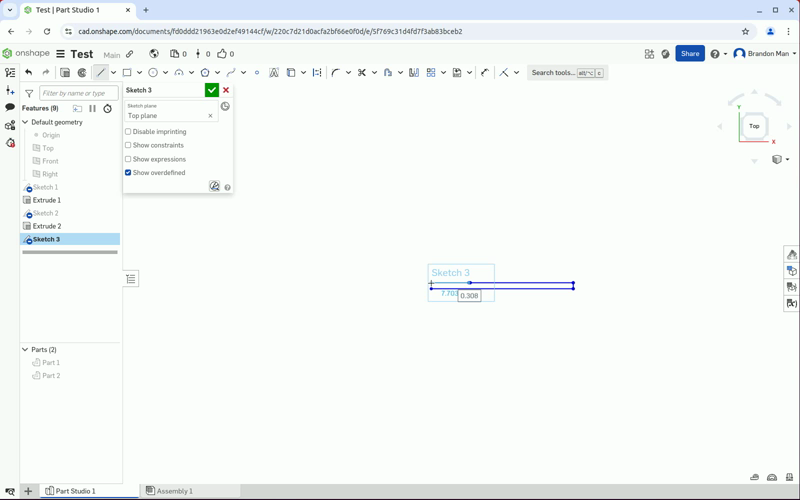
click(431, 282)
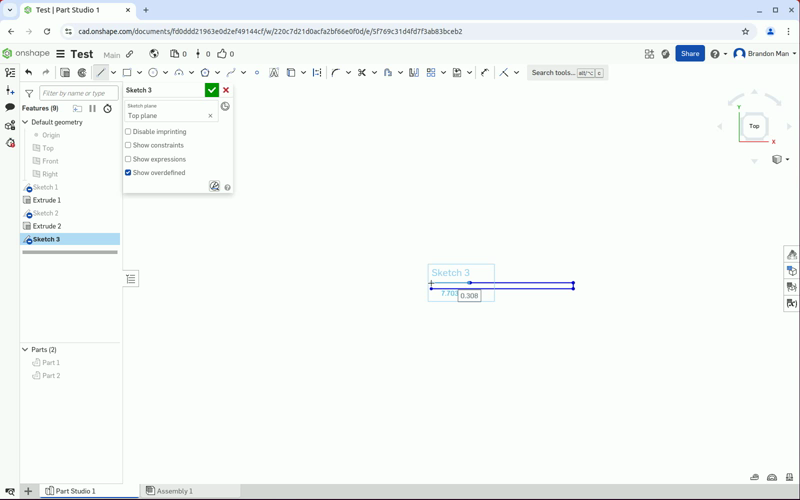
key_up(shift)
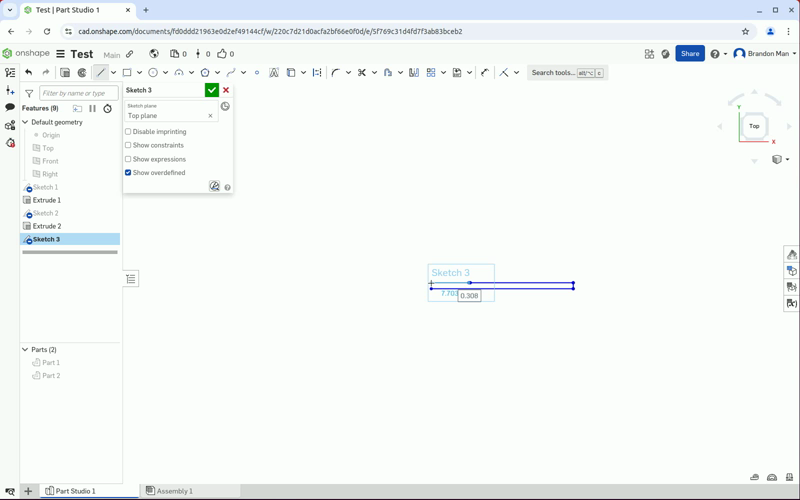
mouse_move(461, 282)
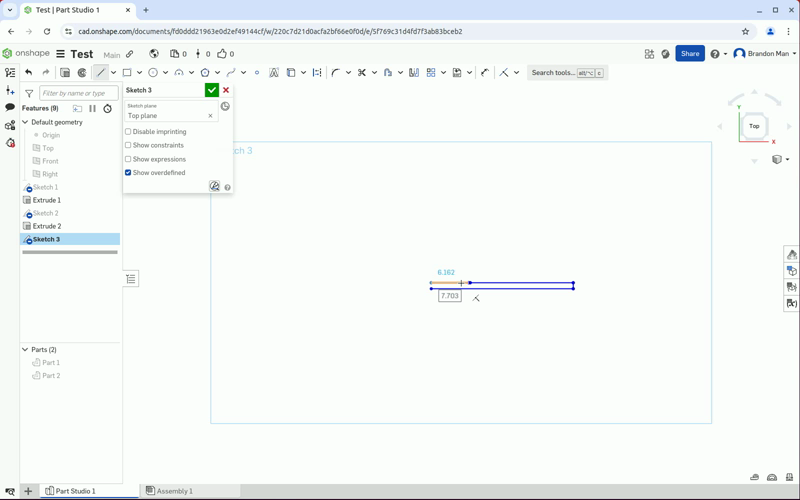
key_down(shift)
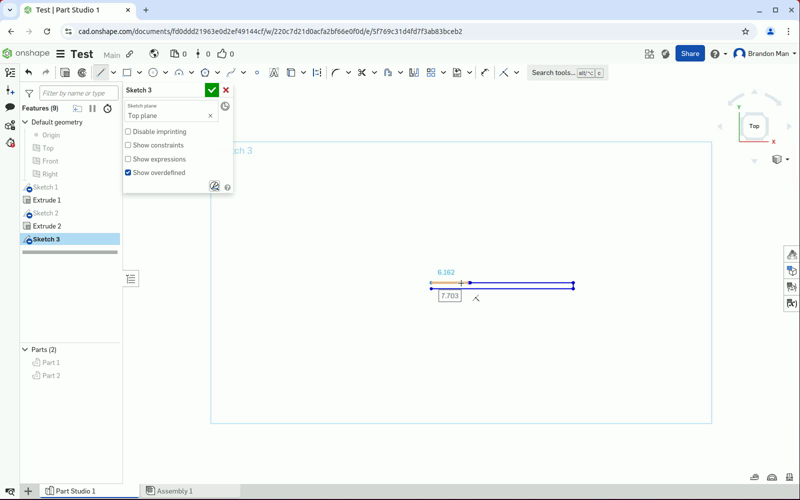
mouse_move(431, 288)
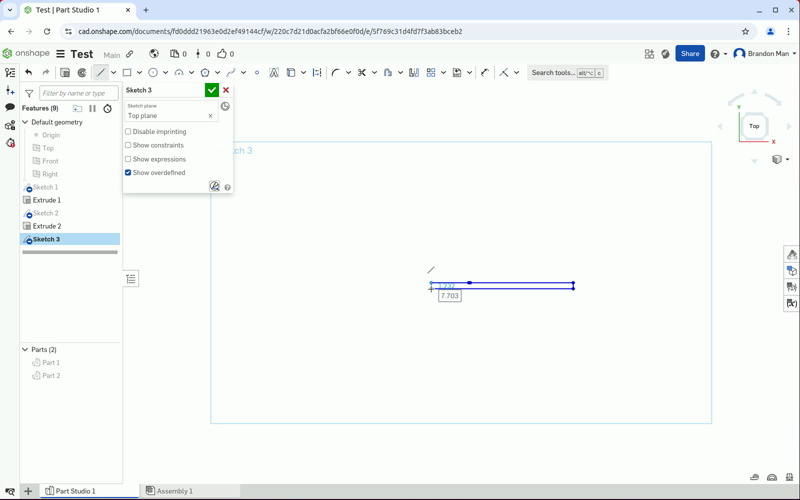
scroll(6)
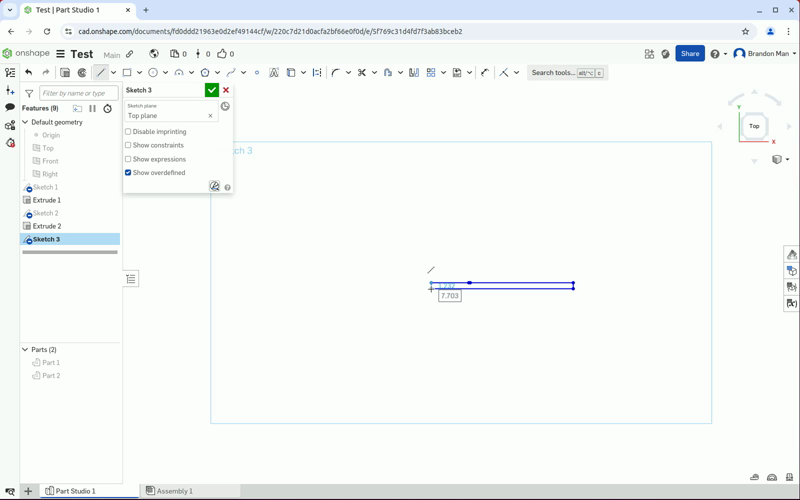
scroll(6)
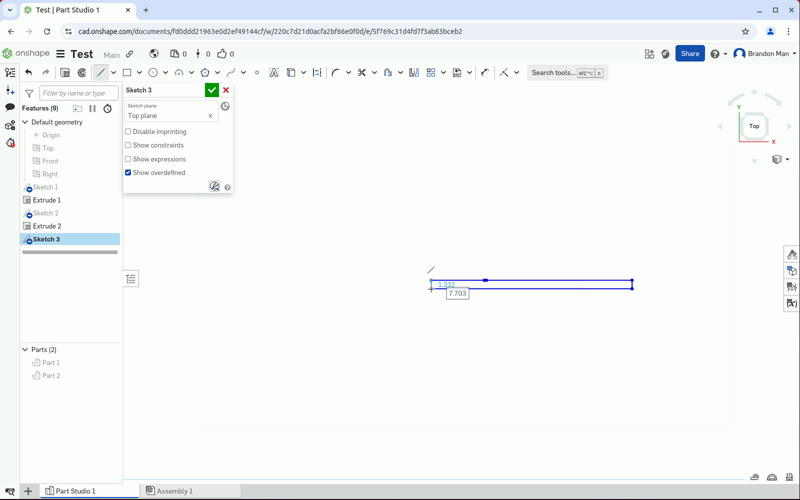
scroll(6)
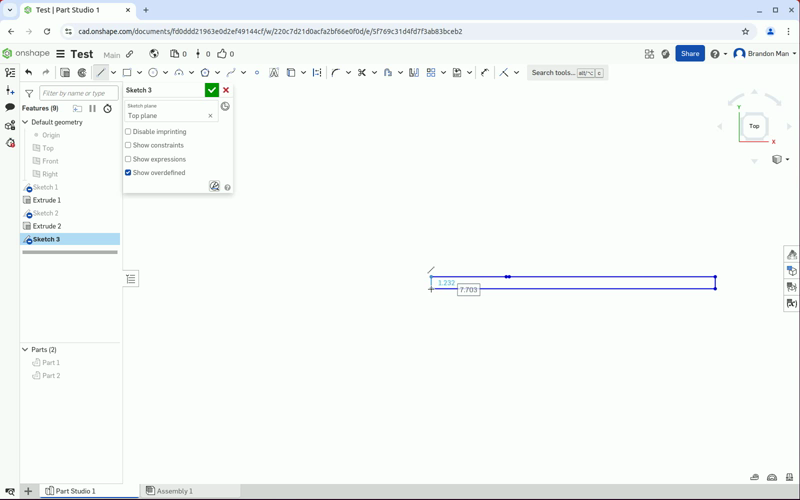
scroll(6)
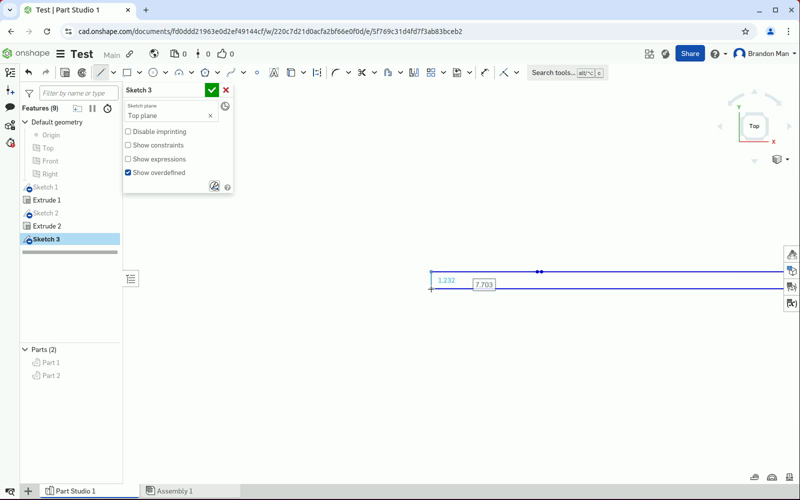
scroll(6)
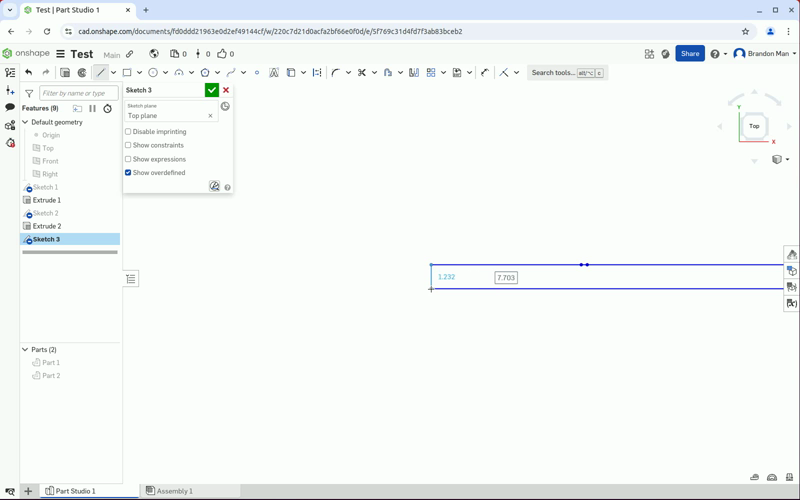
scroll(6)
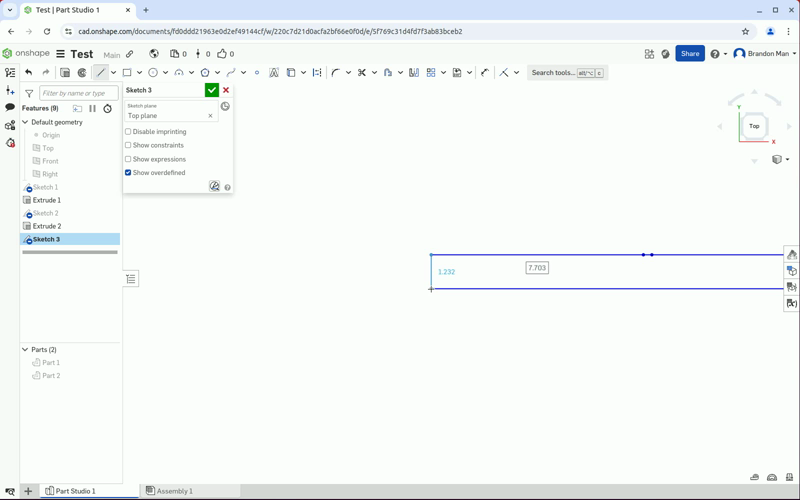
scroll(6)
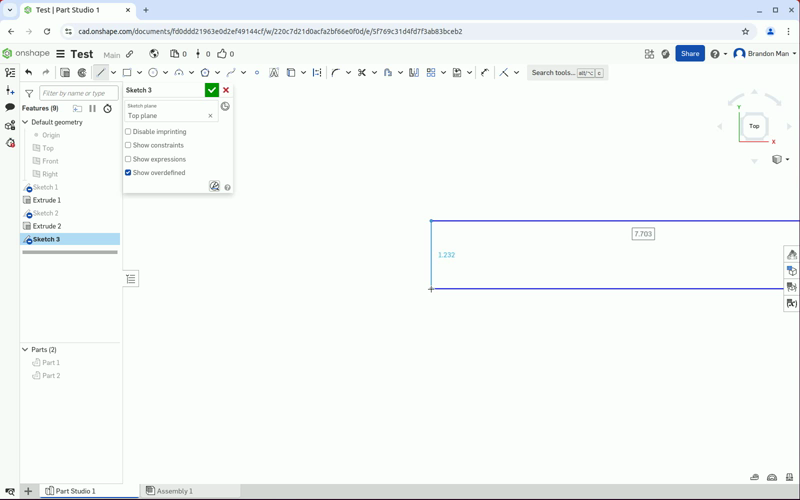
key_up(shift)
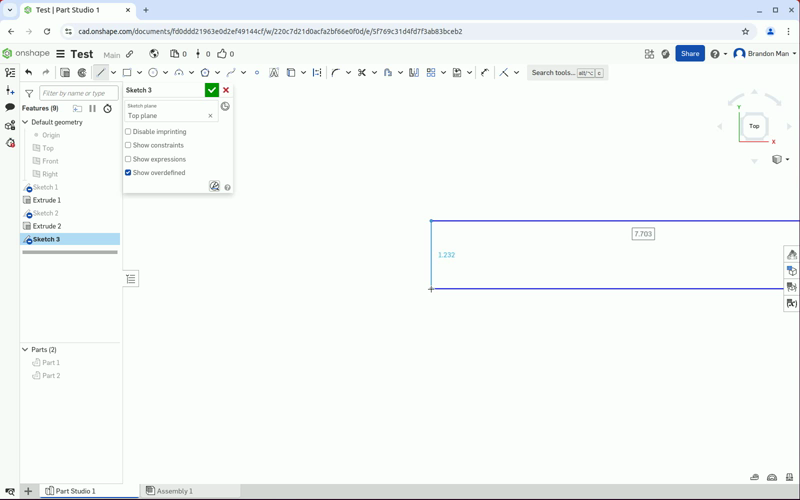
click(431, 288)
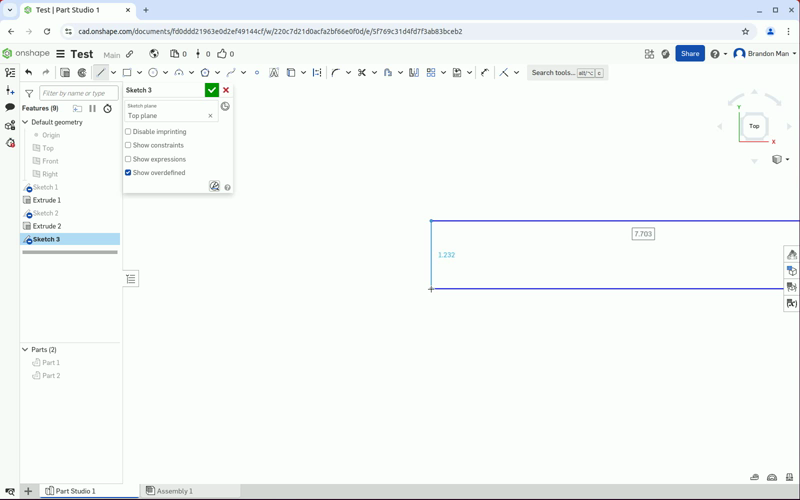
scroll(-6)
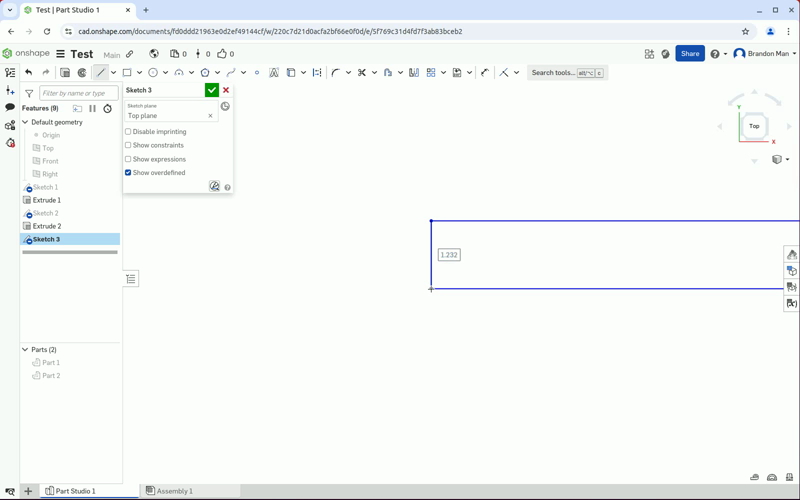
scroll(-6)
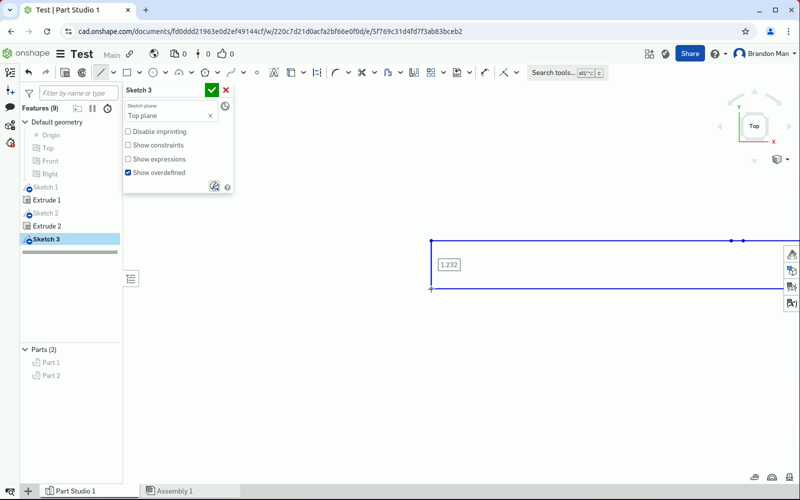
scroll(-6)
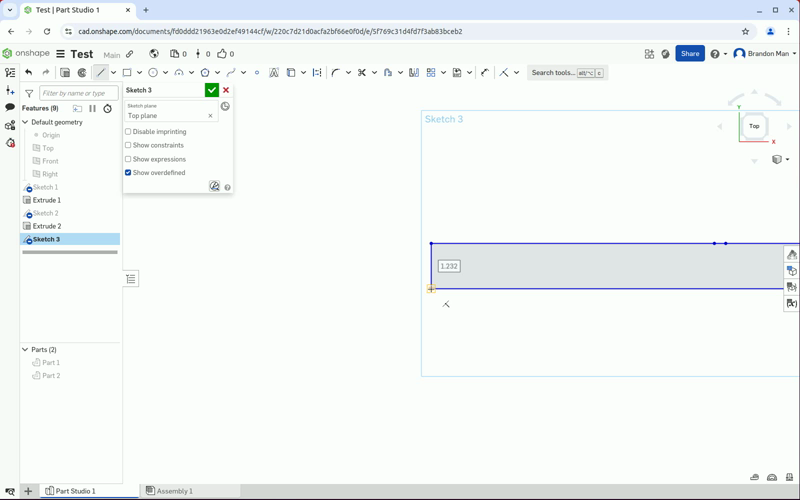
scroll(-6)
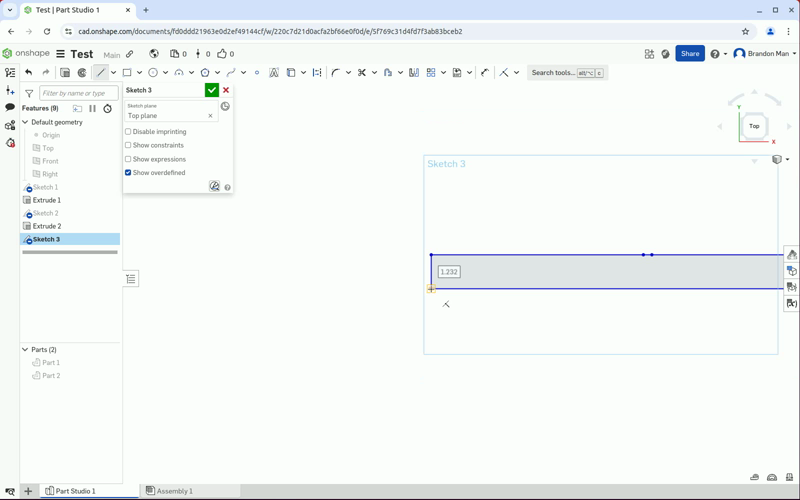
scroll(-6)
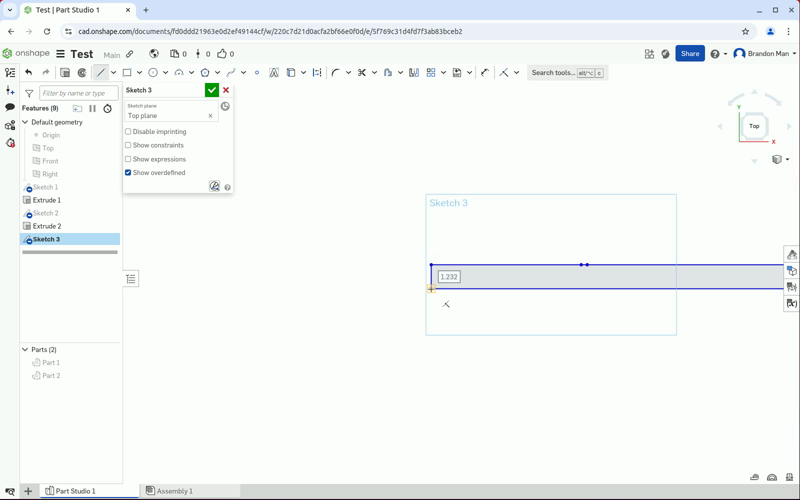
scroll(-6)
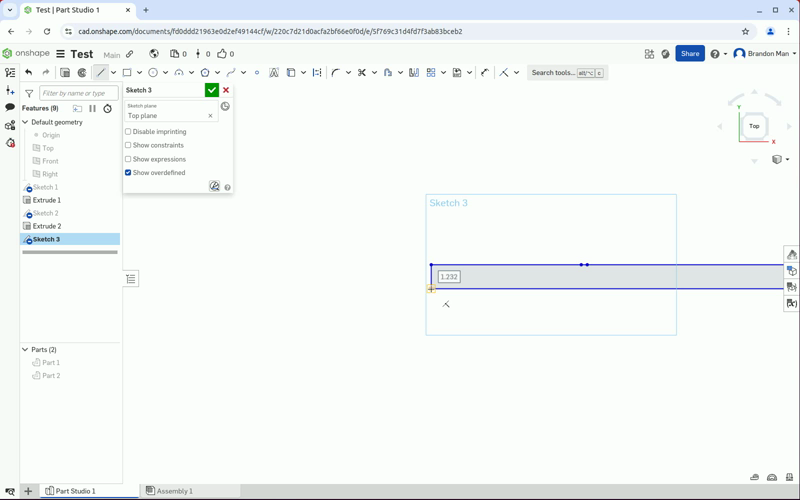
scroll(-6)
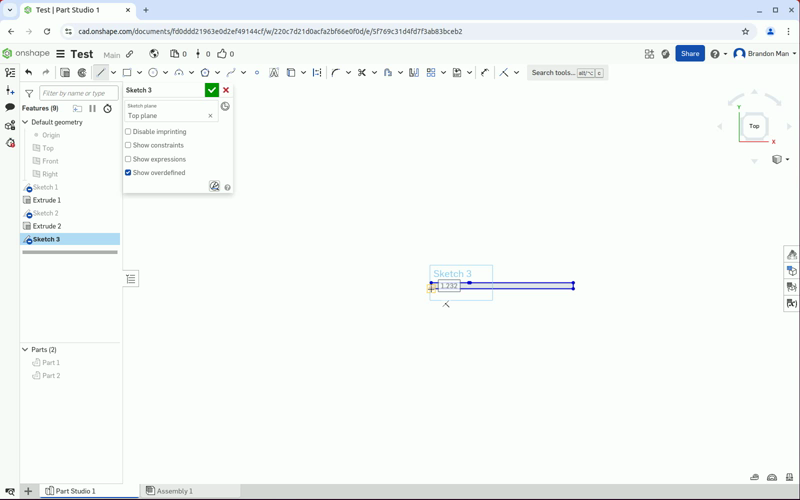
key(esc)
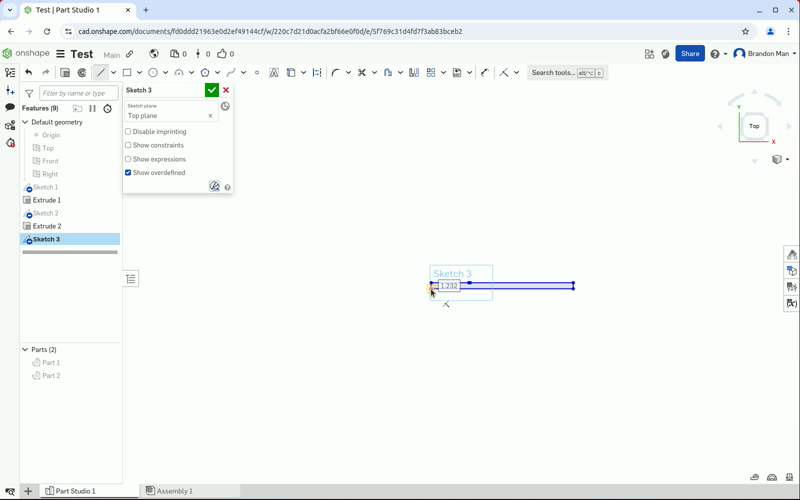
mouse_move(553, 286)
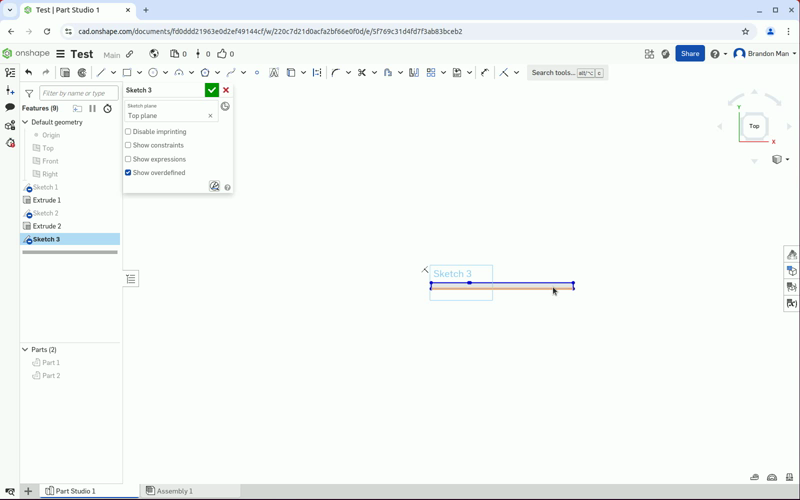
scroll(6)
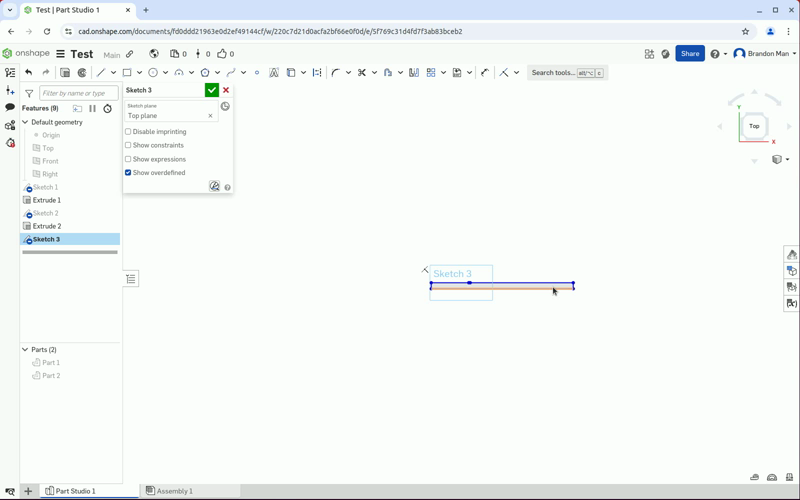
scroll(6)
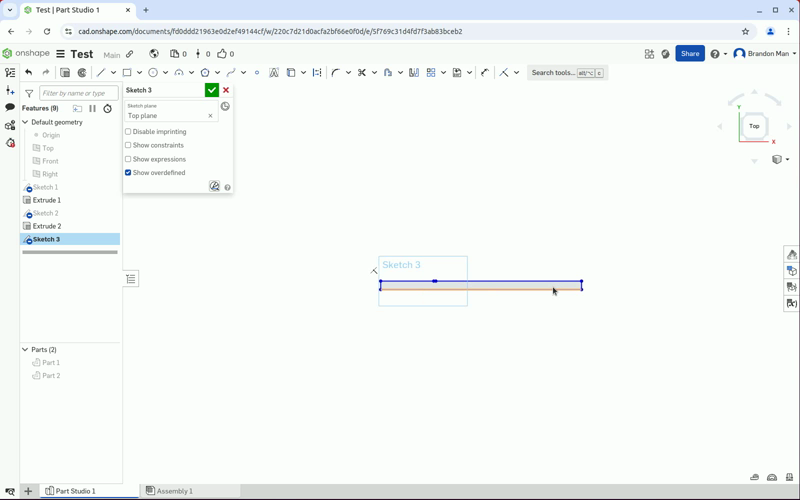
scroll(6)
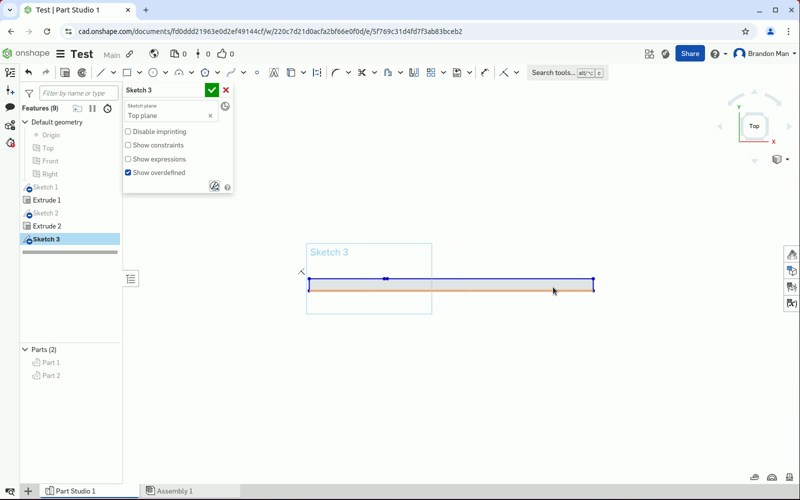
scroll(6)
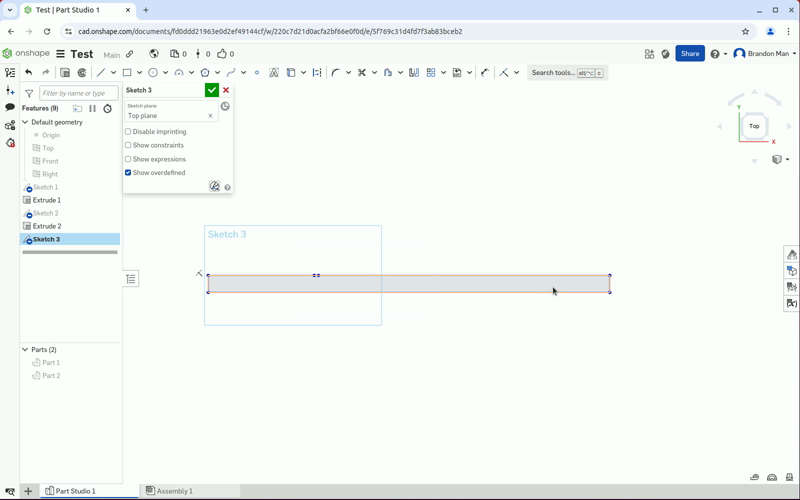
scroll(6)
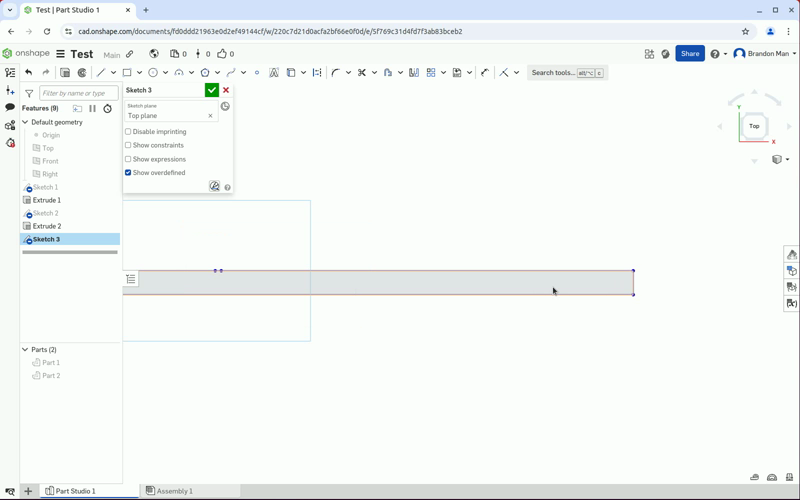
scroll(6)
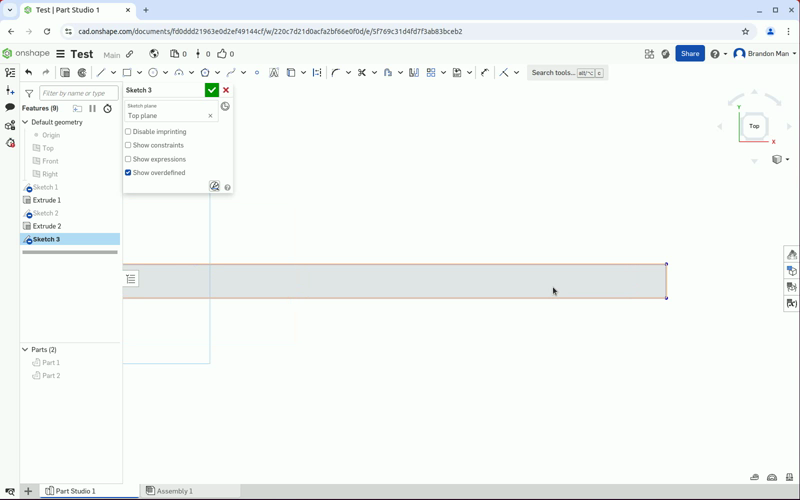
scroll(6)
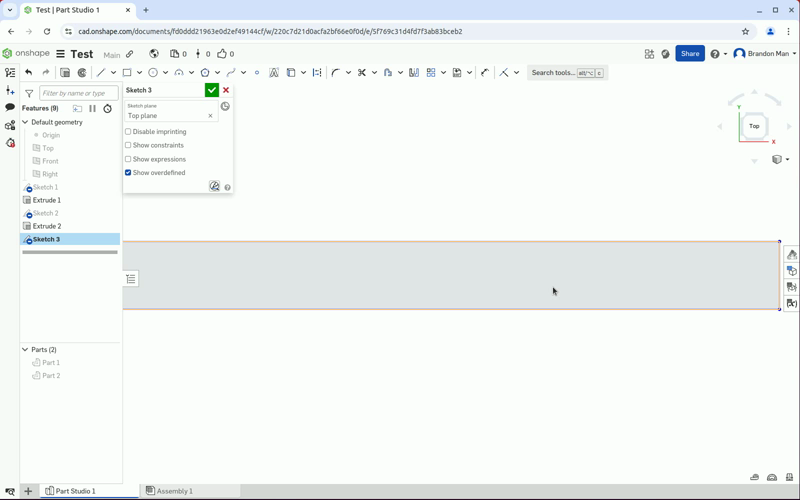
click(553, 286)
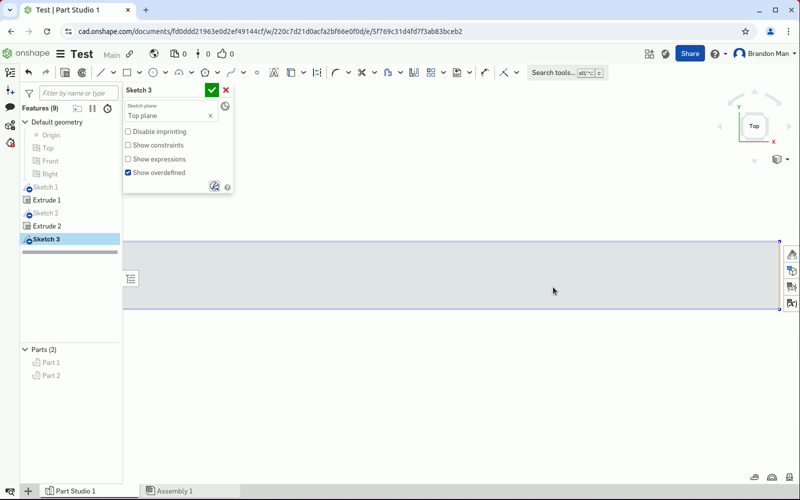
scroll(-6)
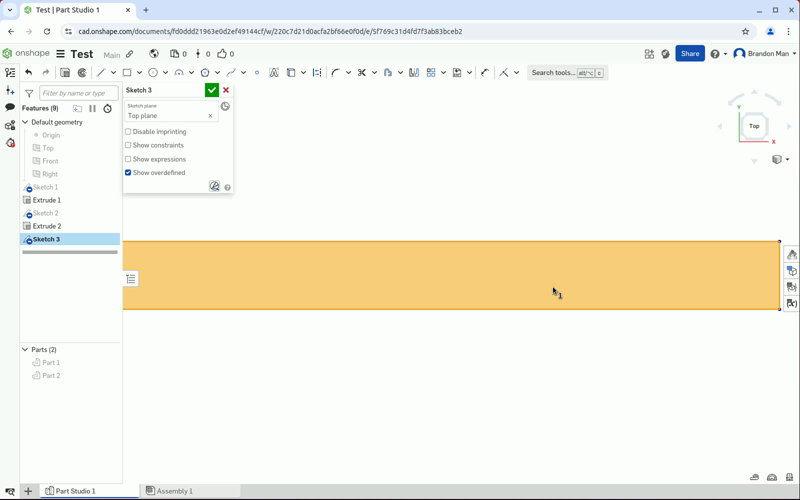
scroll(-6)
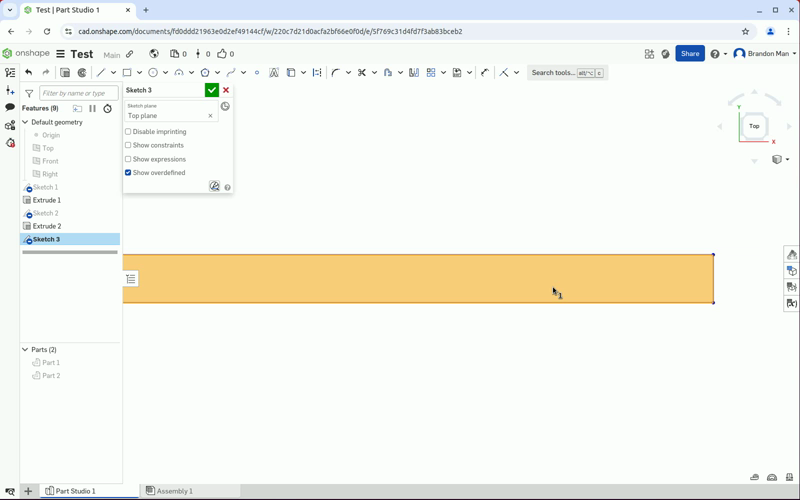
scroll(-6)
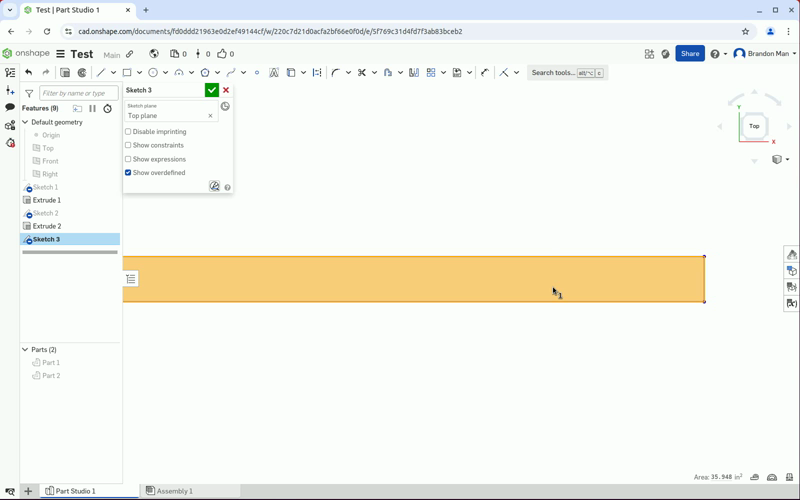
scroll(-6)
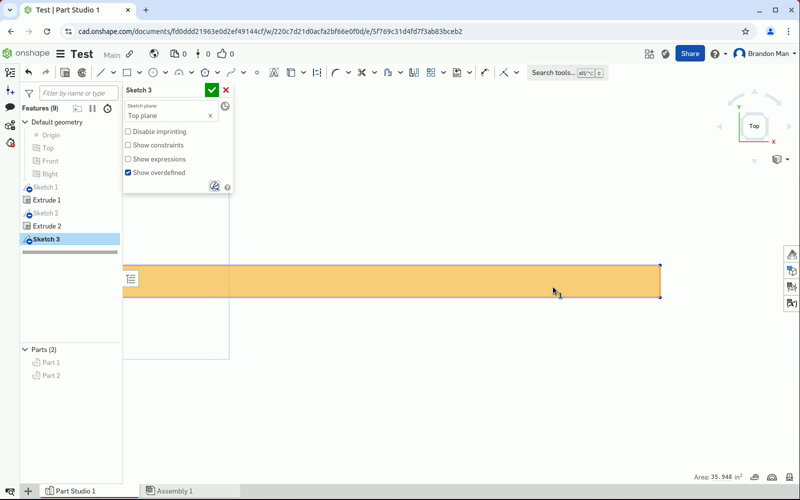
scroll(-6)
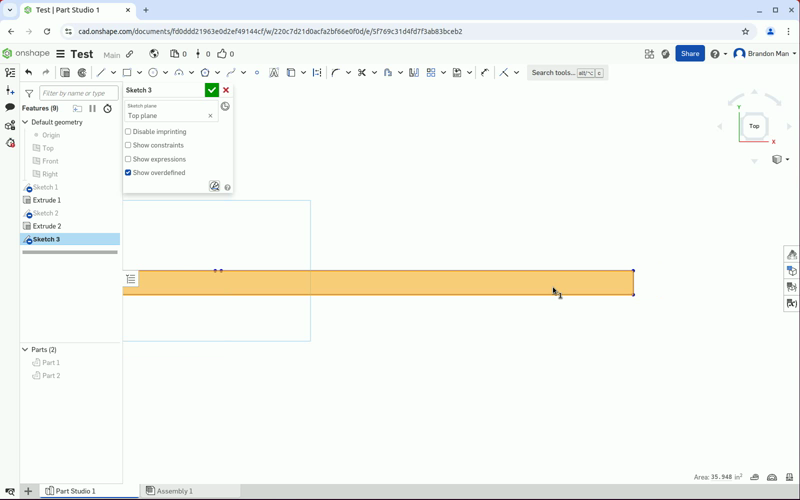
scroll(-6)
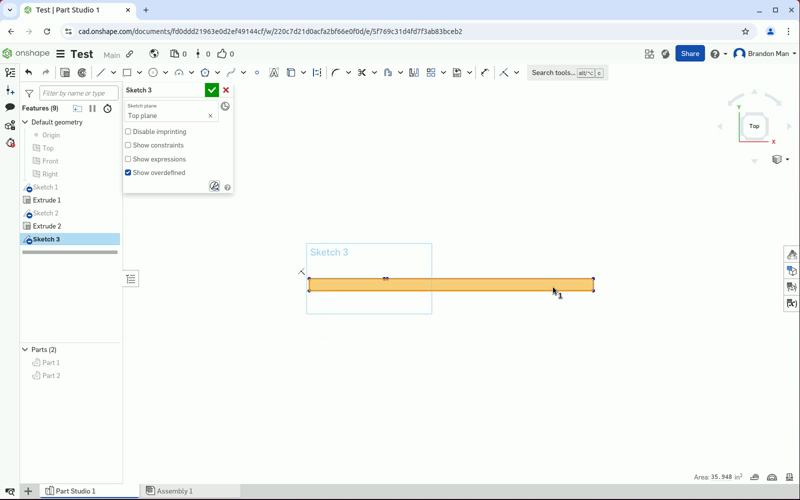
scroll(-6)
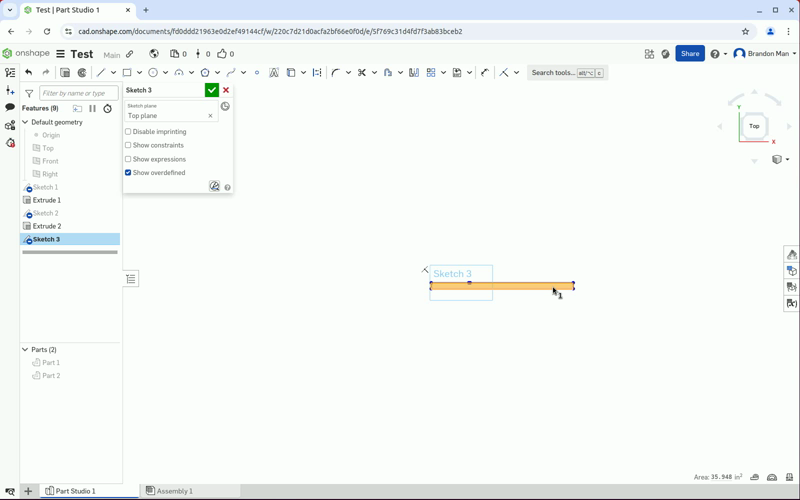
mouse_move(73, 352)
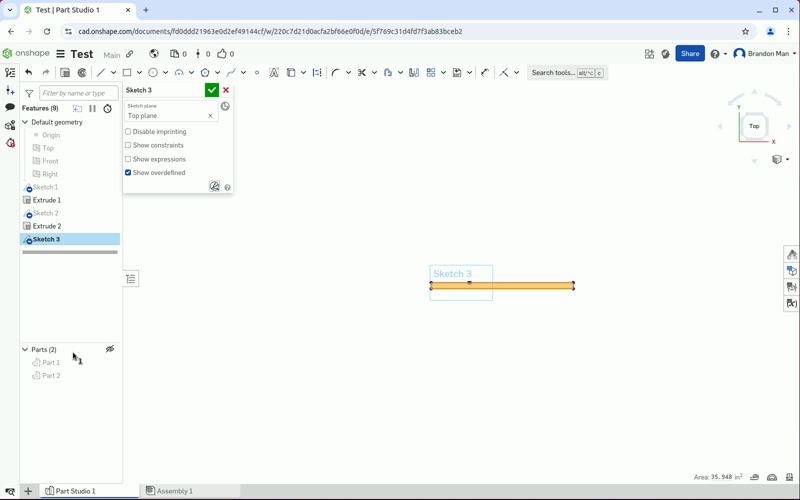
key(shift+y)
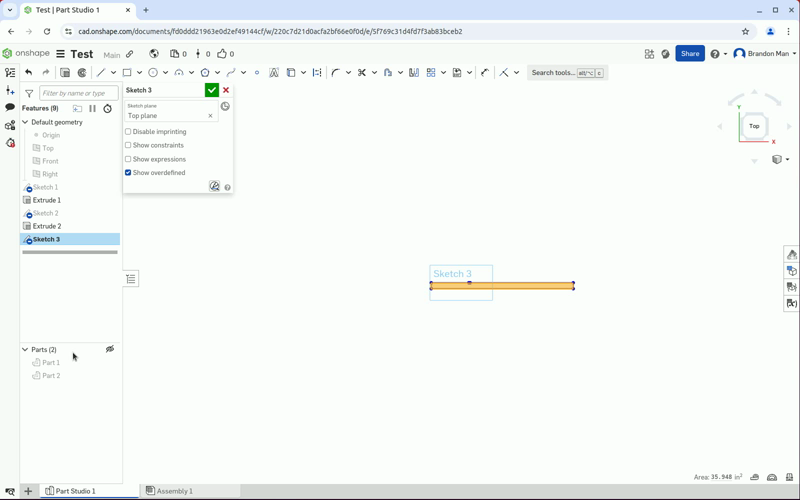
key(shift+e)
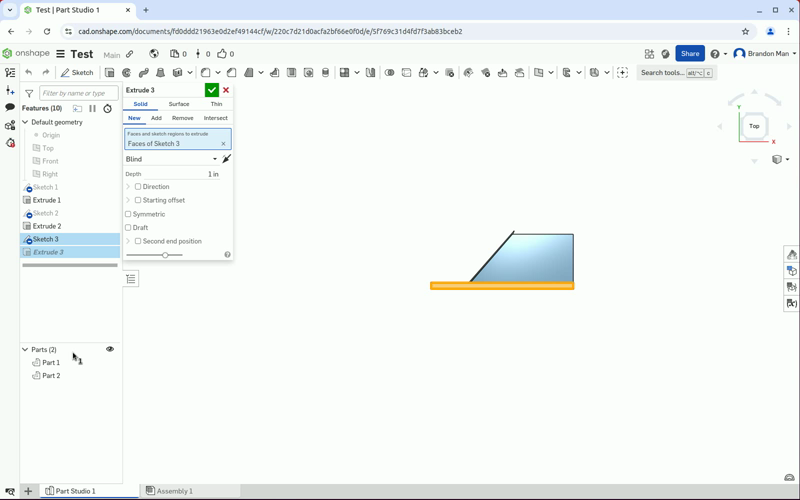
mouse_move(143, 106)
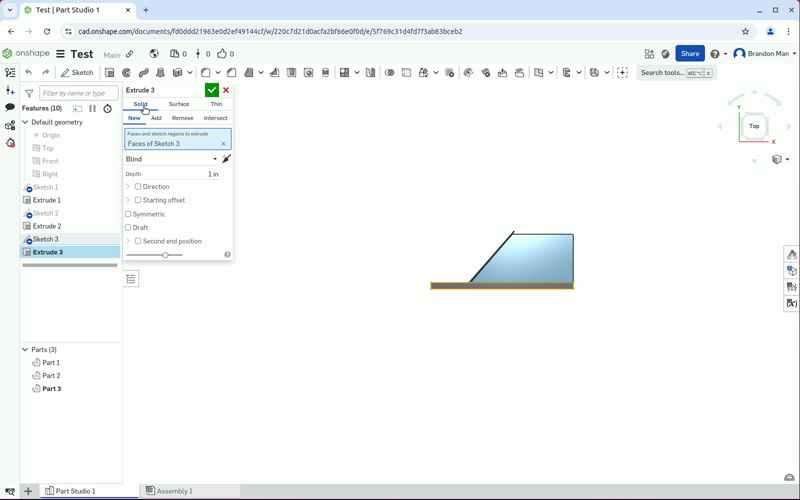
click(143, 106)
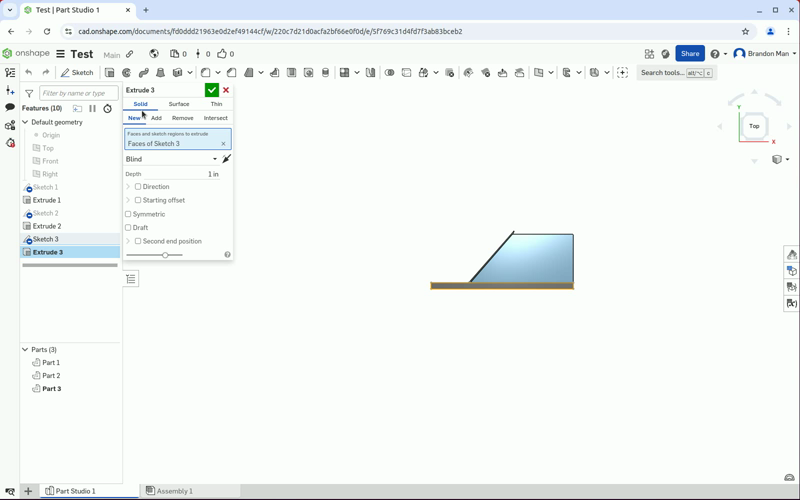
mouse_move(137, 120)
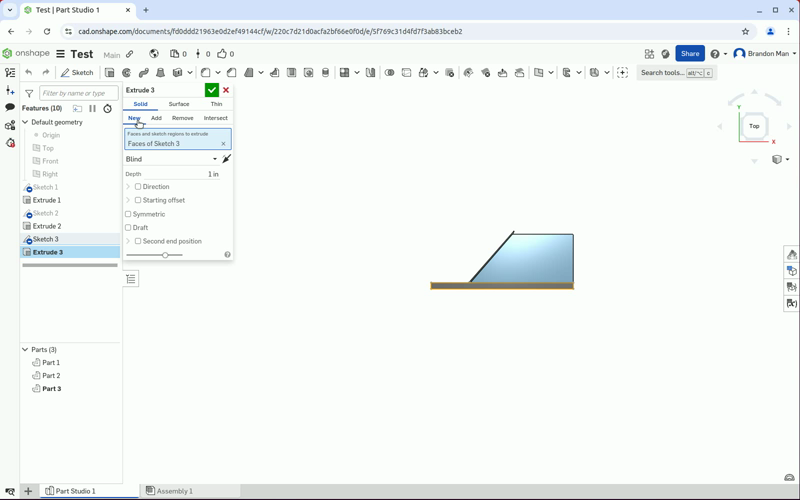
click(137, 120)
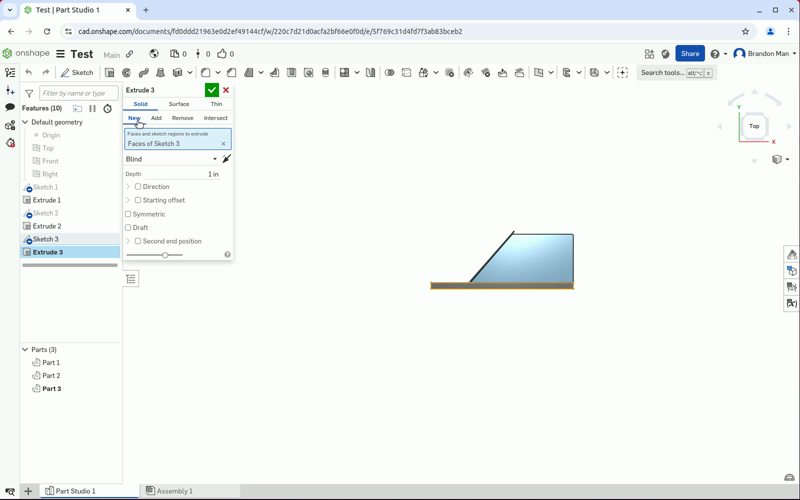
key(tab, 4)
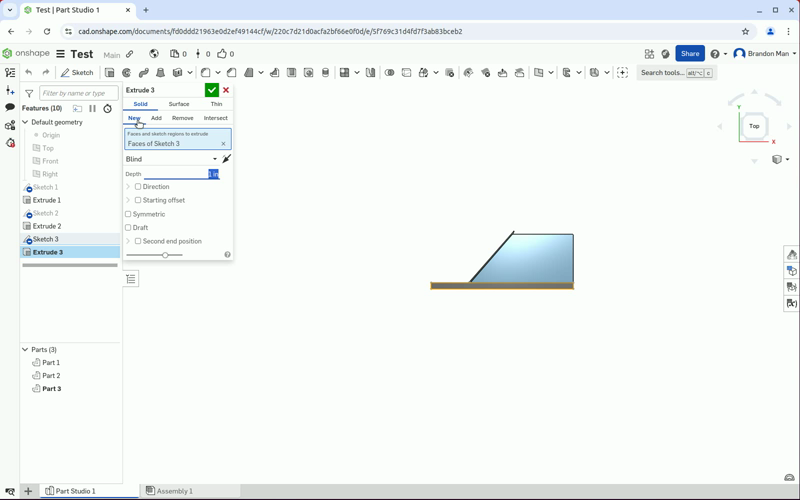
text(1.685)
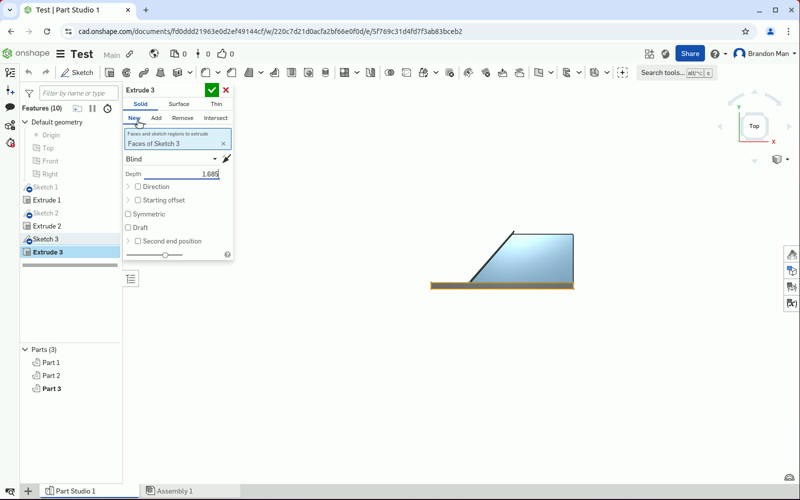
key(enter)
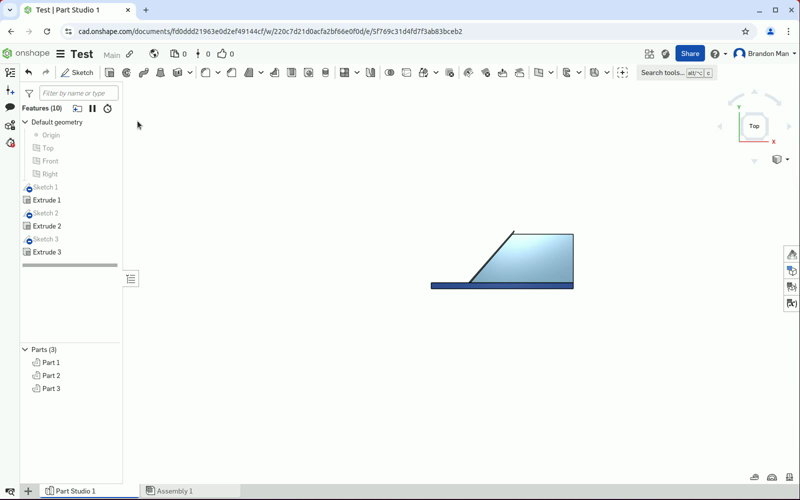
key(shift+h)
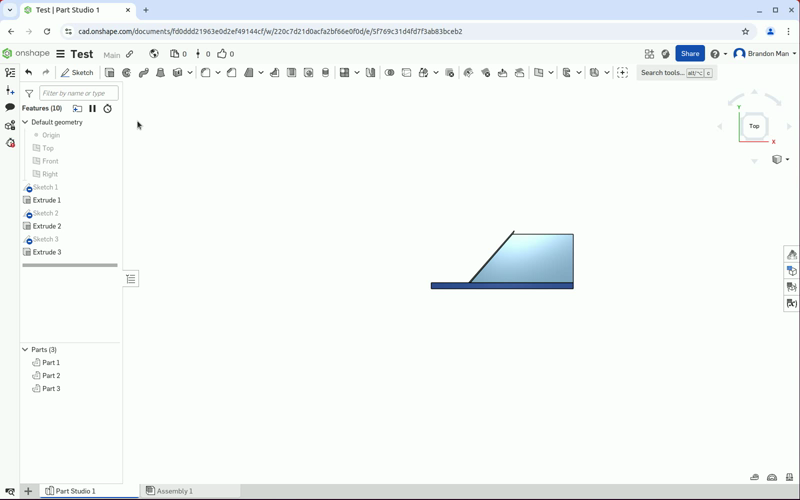
key(shift+h)
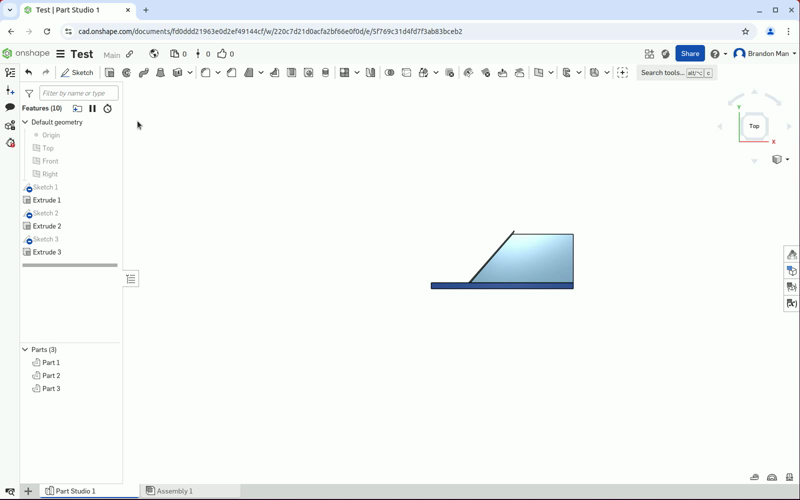
mouse_move(73, 189)
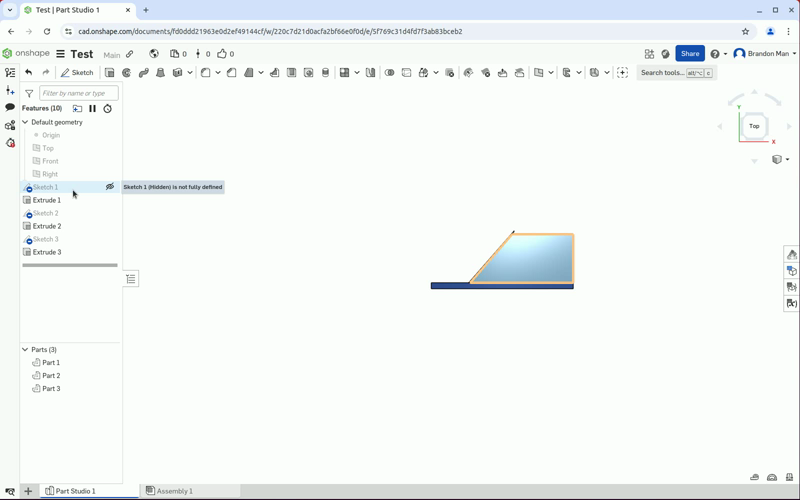
click(73, 189)
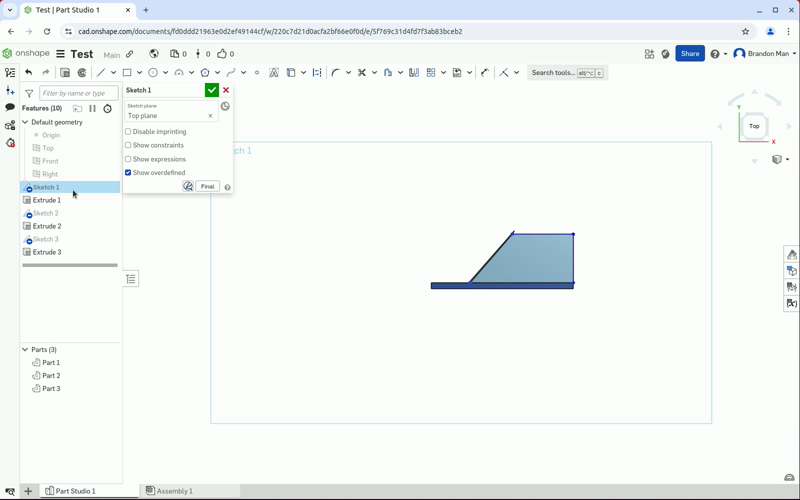
mouse_move(229, 92)
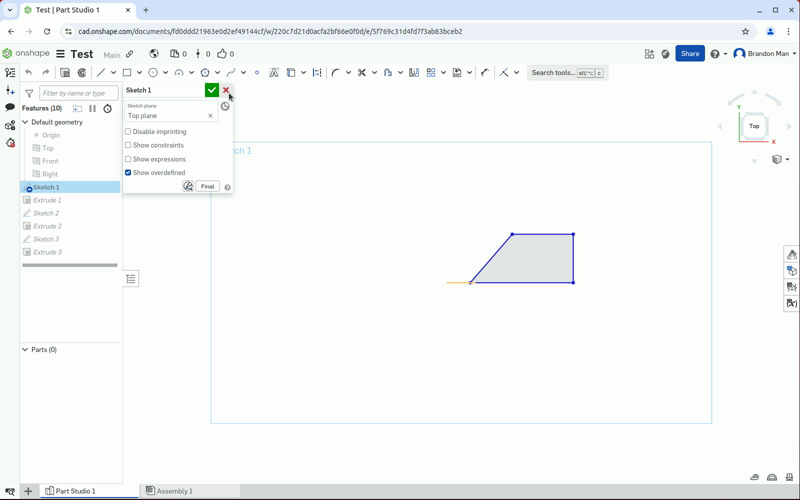
click(229, 92)
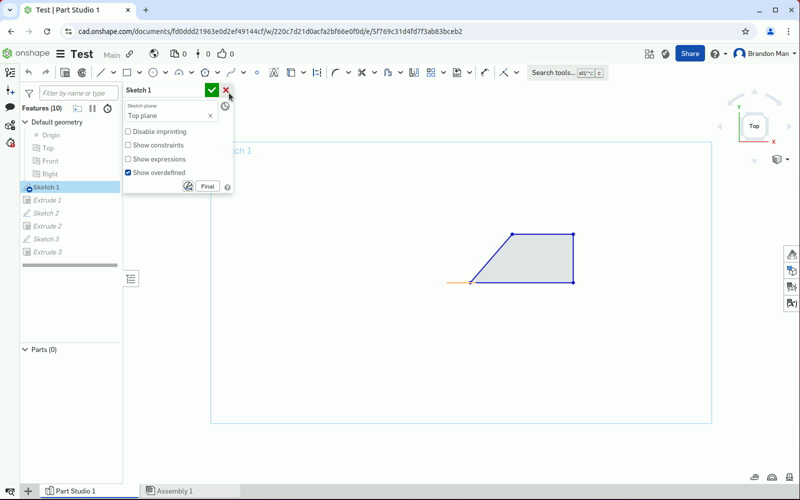
key(shift+s)
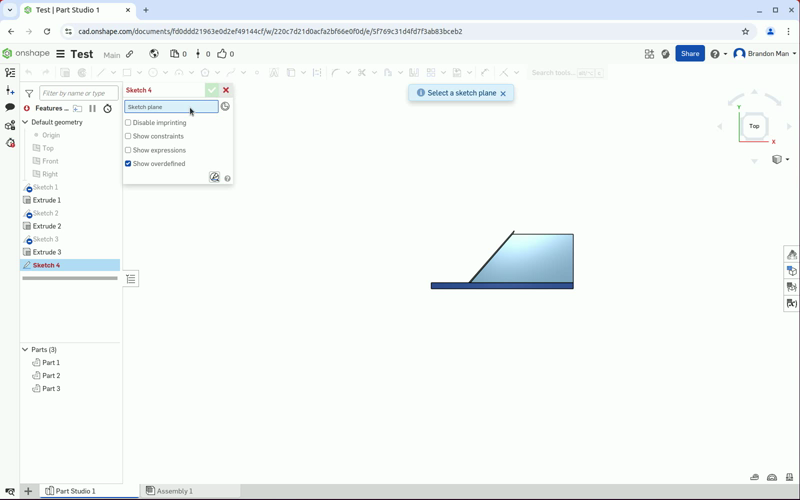
mouse_move(73, 150)
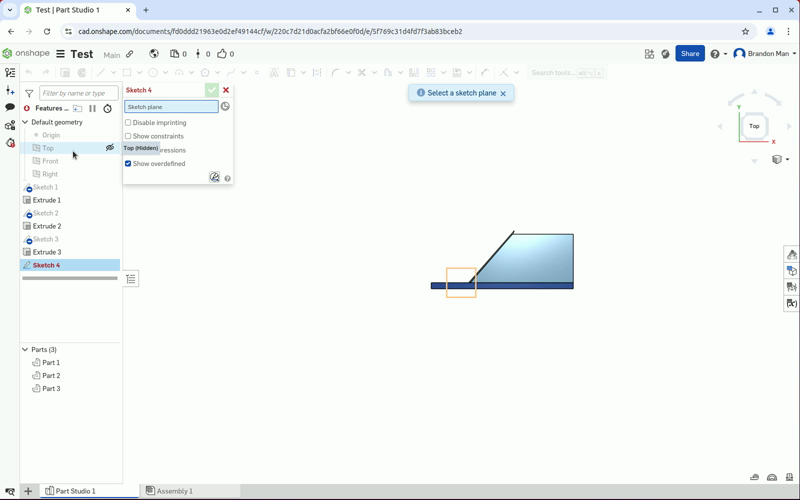
click(73, 150)
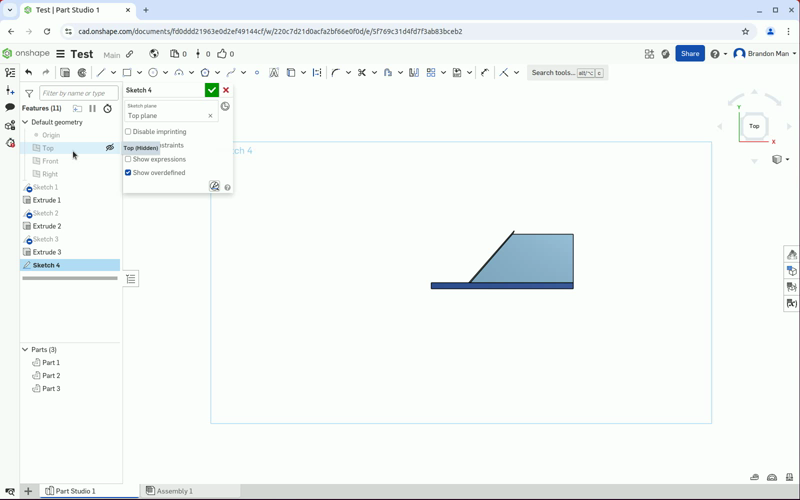
mouse_move(73, 352)
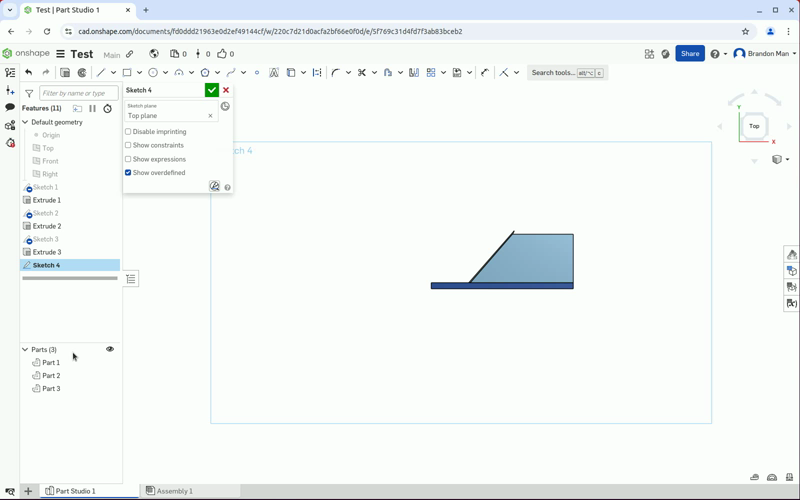
key(y)
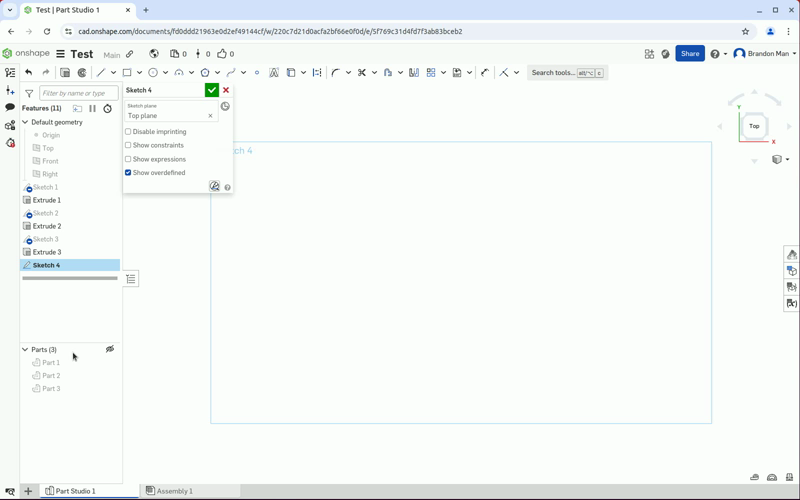
key(l)
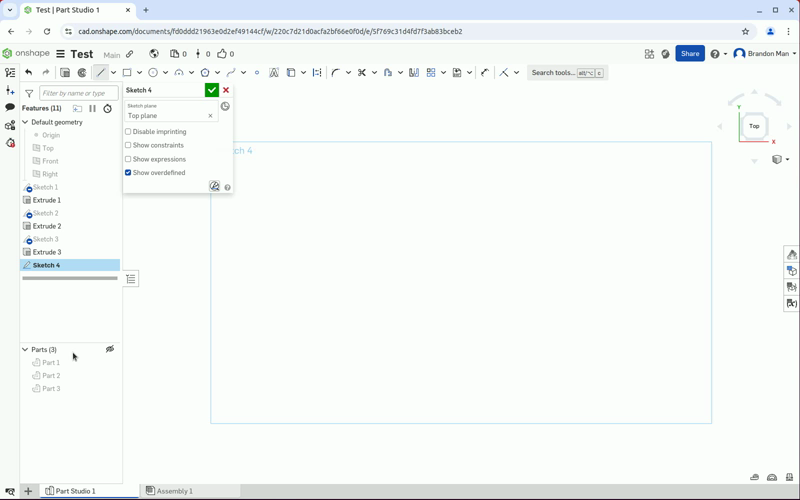
key_down(shift)
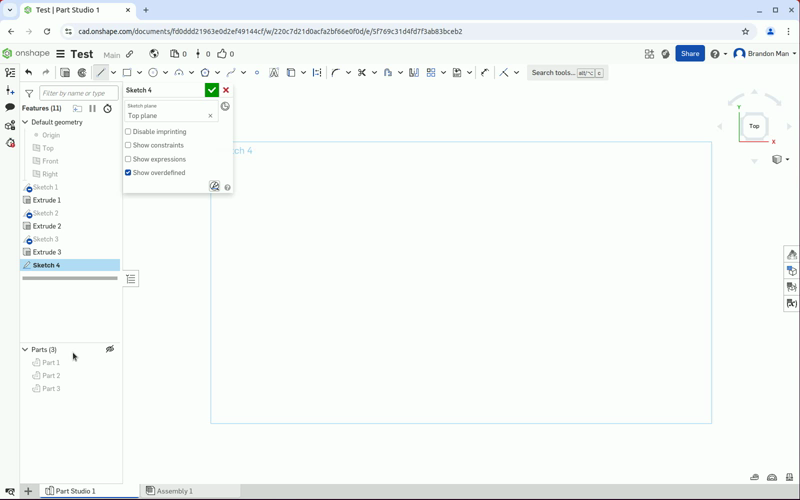
mouse_move(470, 282)
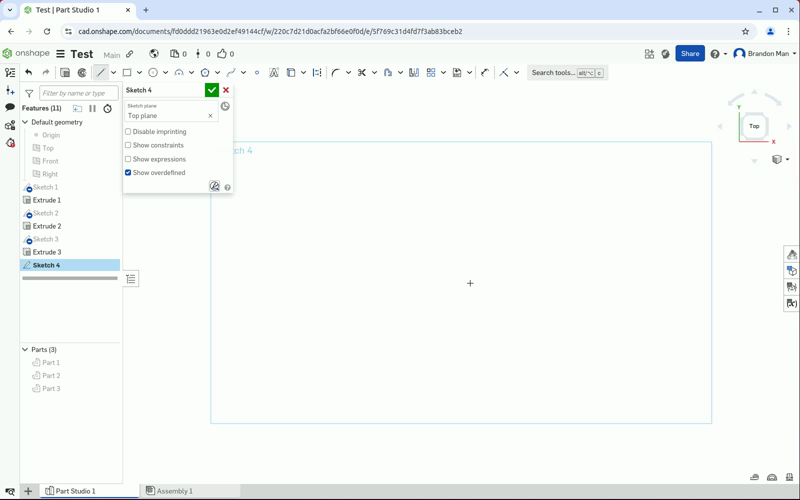
click(470, 282)
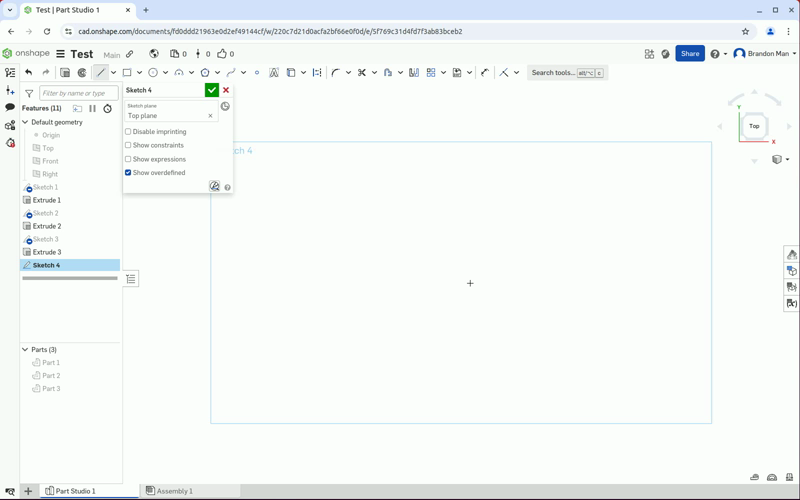
key_up(shift)
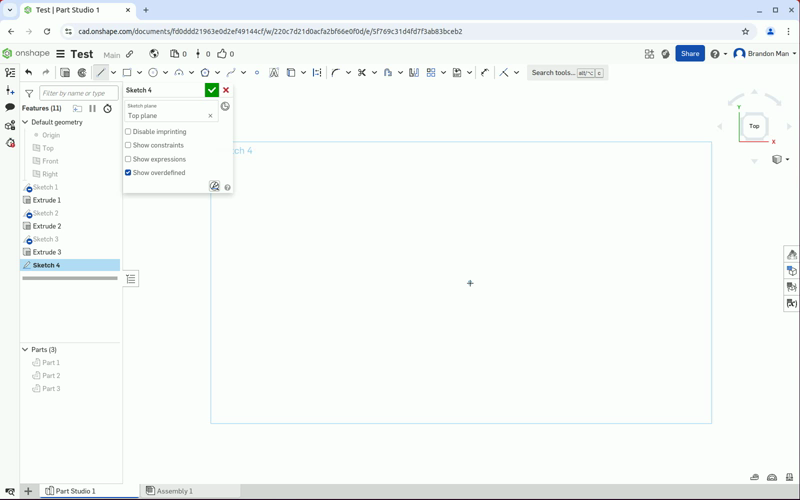
key_down(shift)
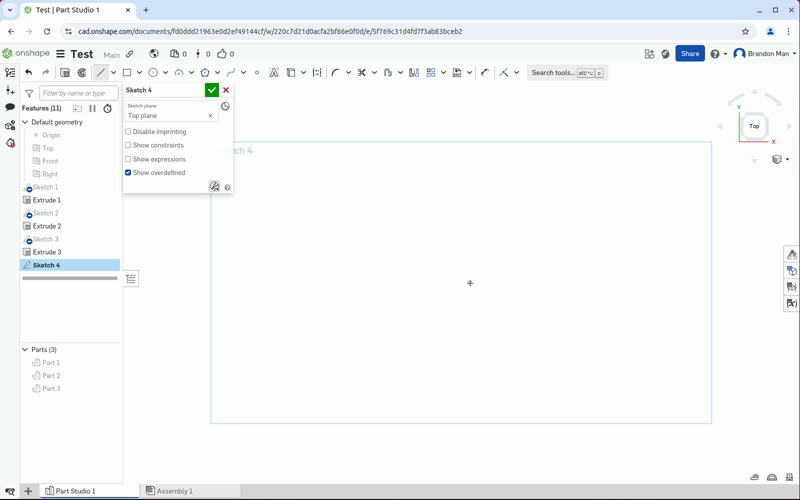
mouse_move(573, 282)
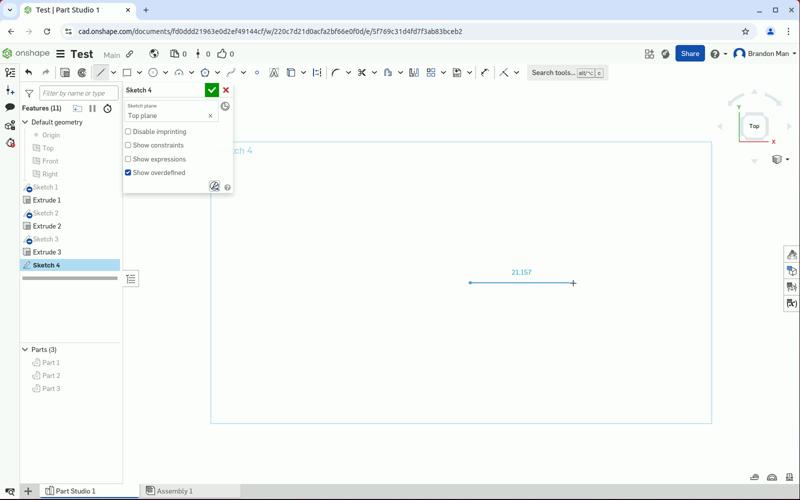
click(573, 282)
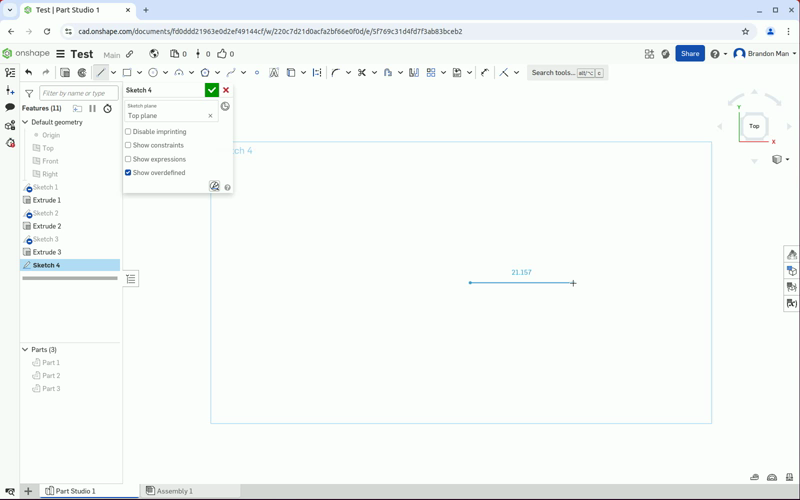
key_up(shift)
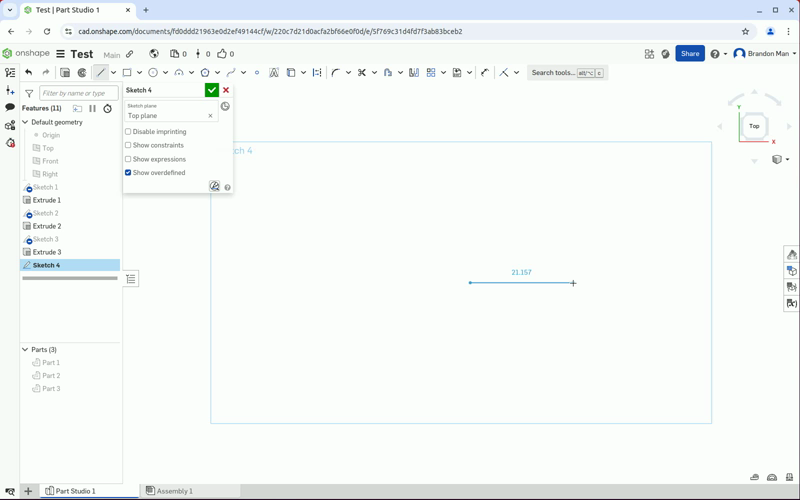
key_down(shift)
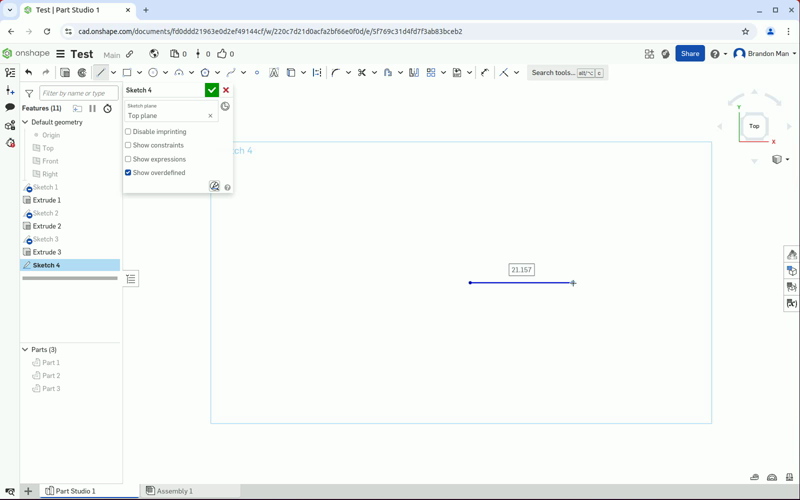
mouse_move(589, 282)
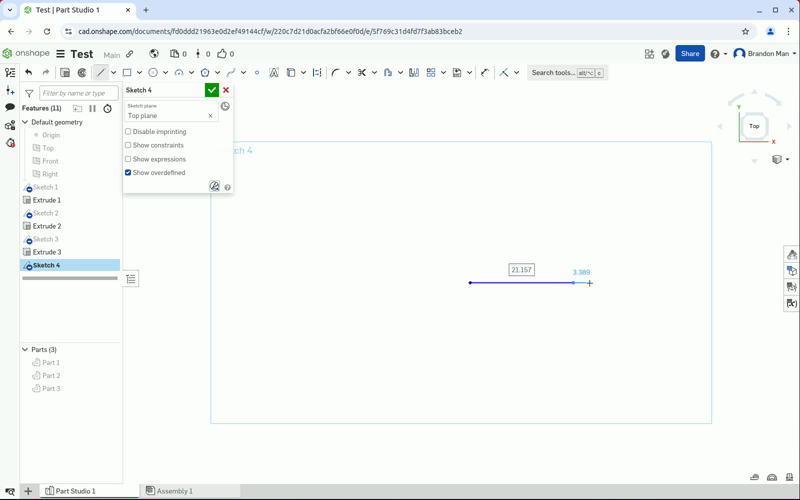
mouse_move(573, 234)
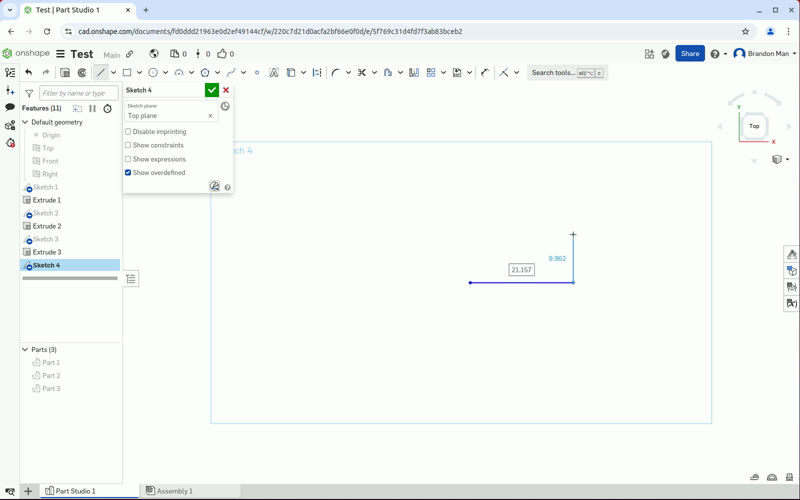
click(573, 234)
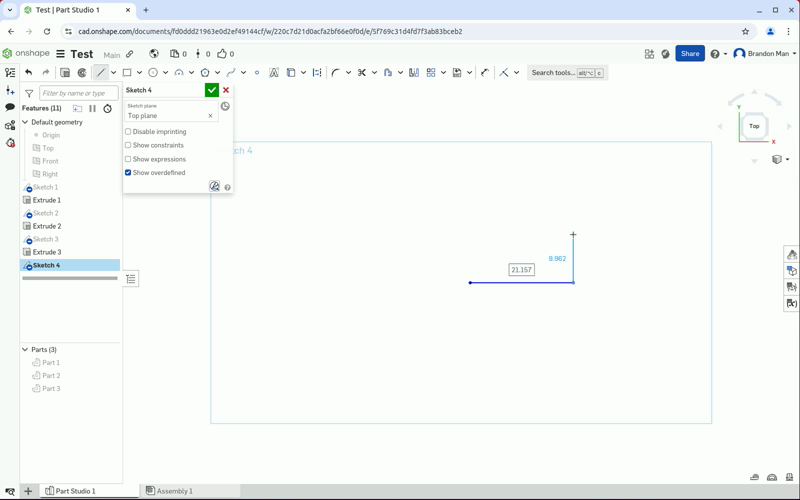
key_up(shift)
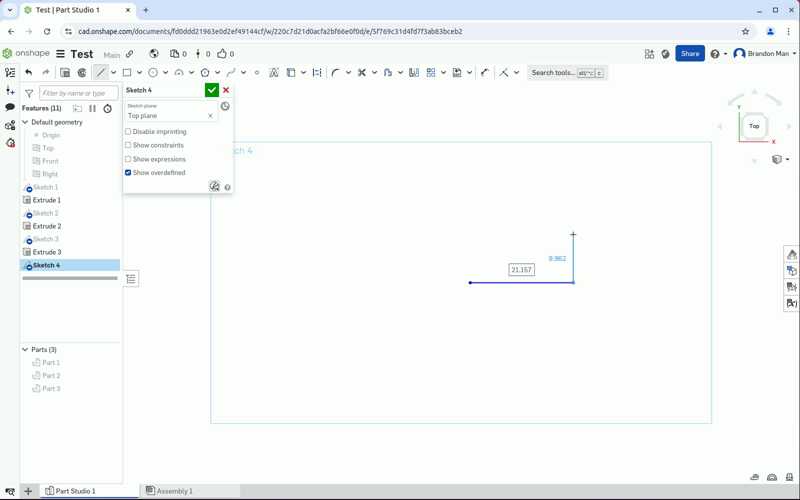
key_down(shift)
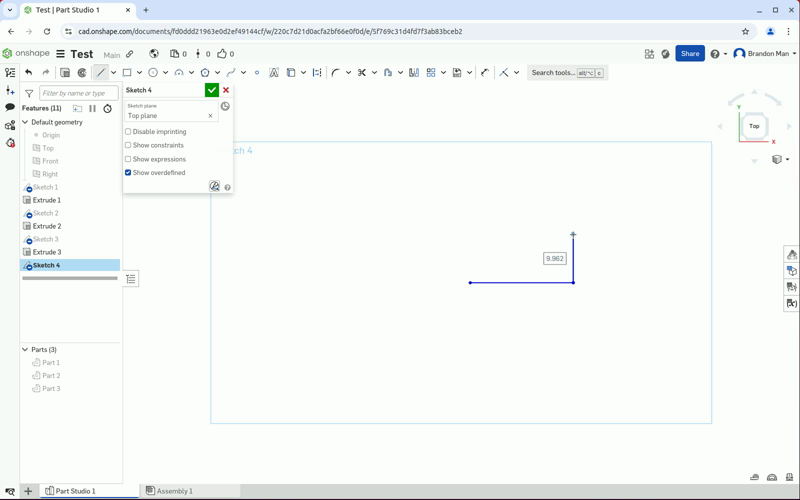
mouse_move(512, 234)
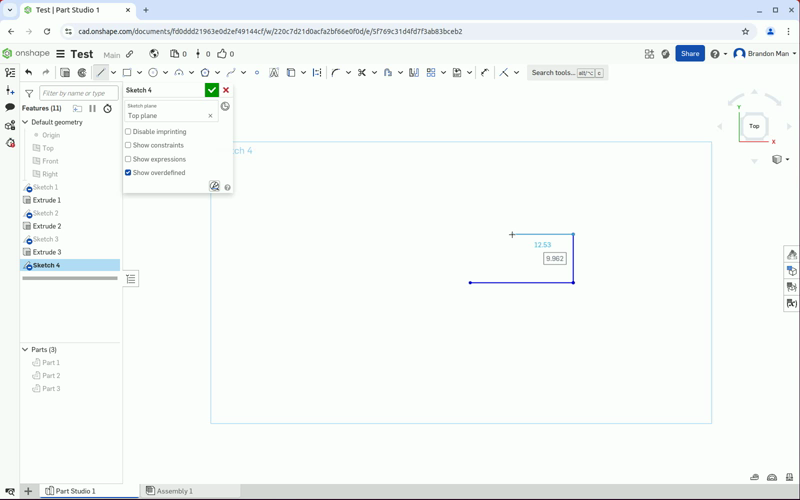
click(512, 234)
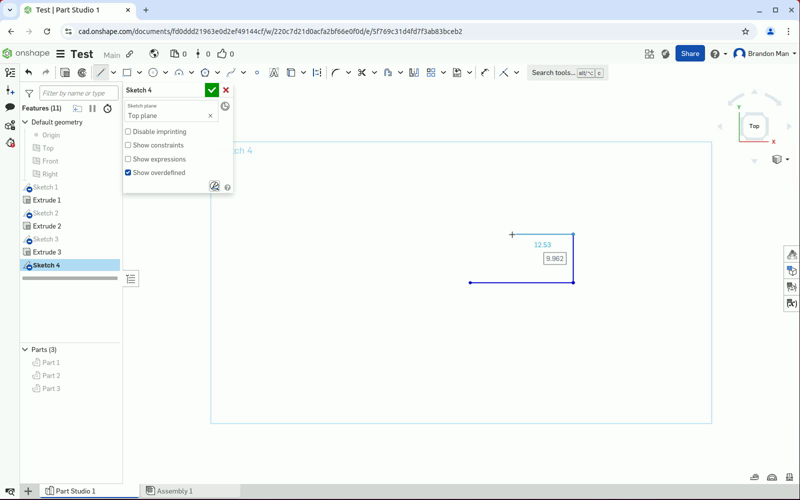
key_up(shift)
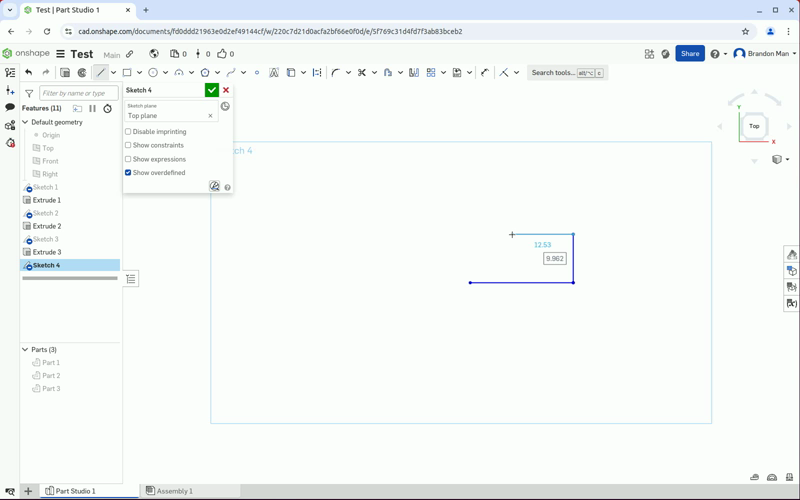
key_down(shift)
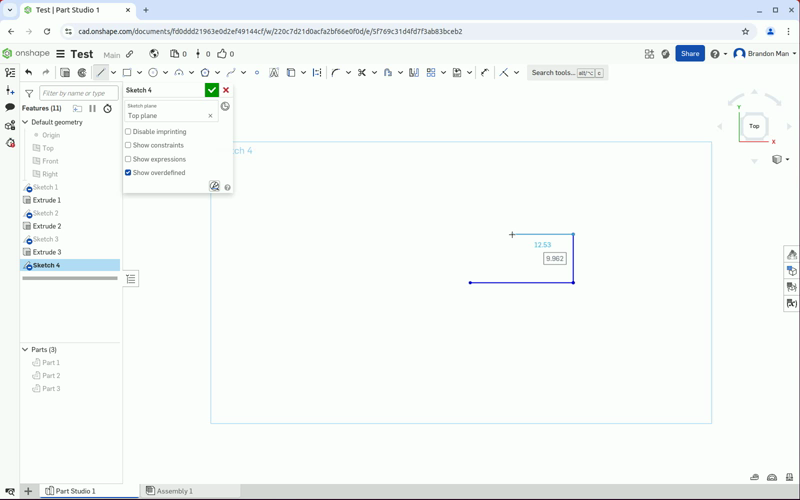
mouse_move(470, 282)
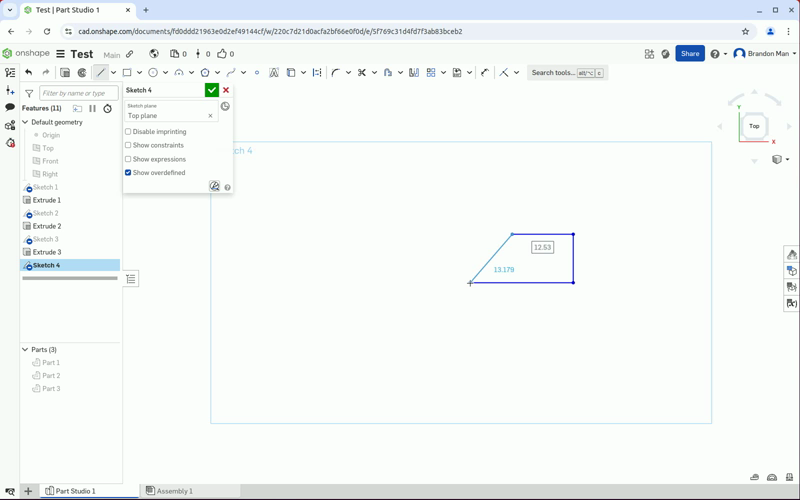
key_up(shift)
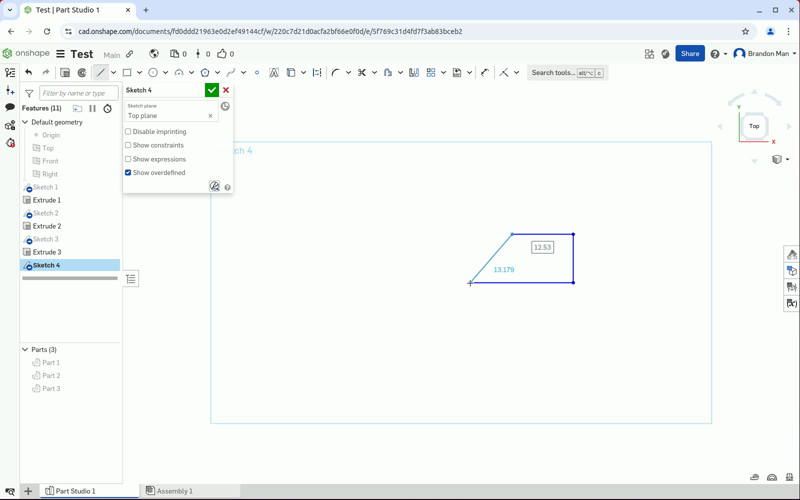
click(470, 282)
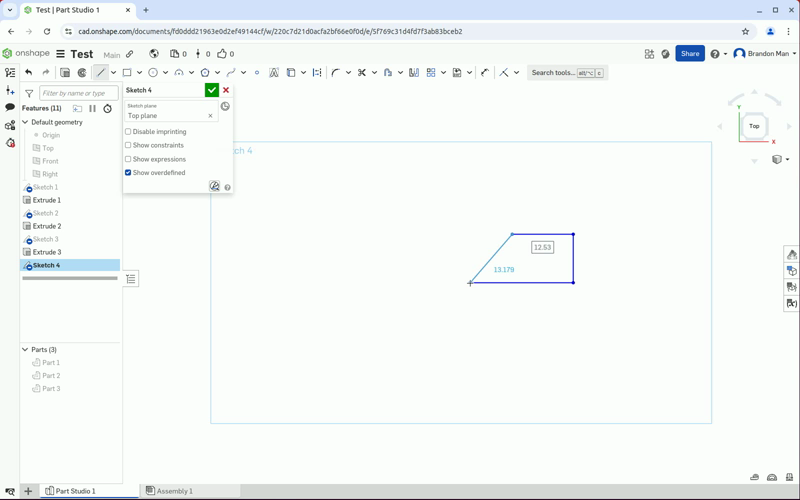
key(esc)
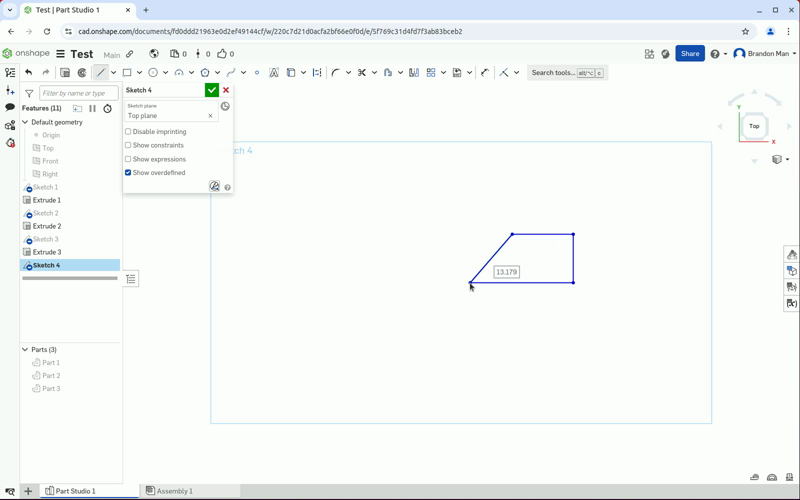
mouse_move(498, 257)
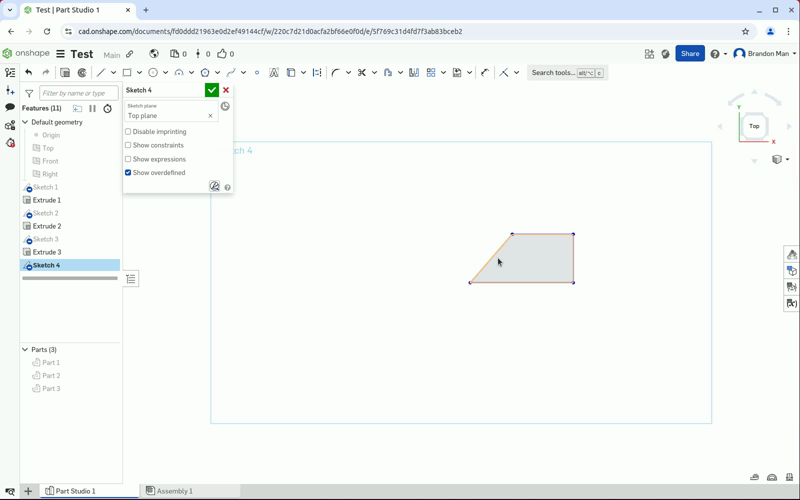
click(498, 257)
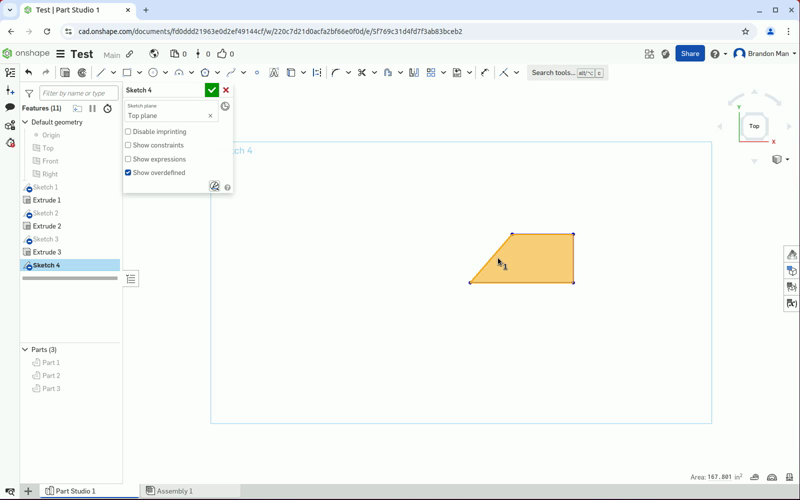
mouse_move(73, 352)
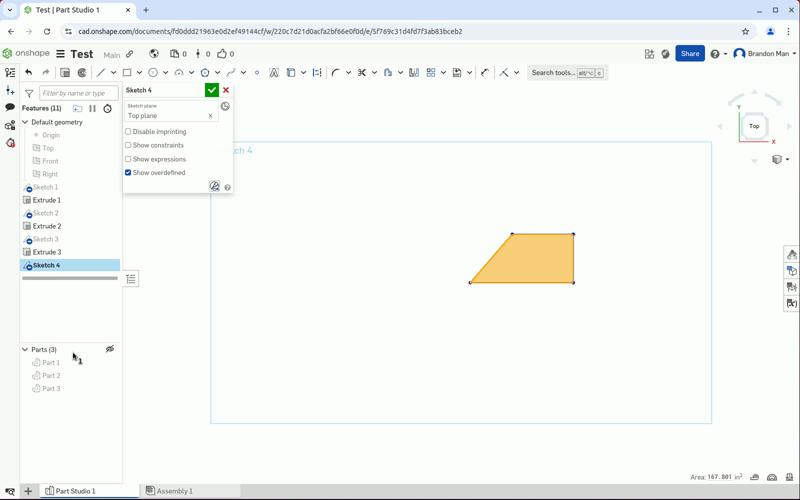
key(shift+y)
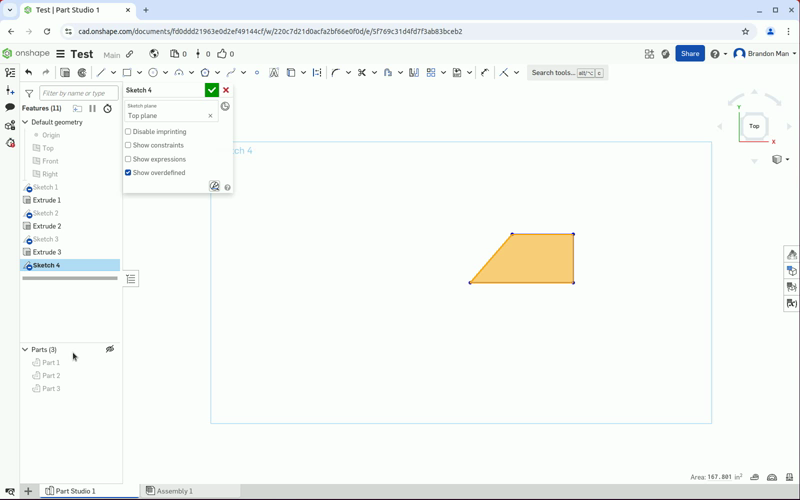
key(shift+e)
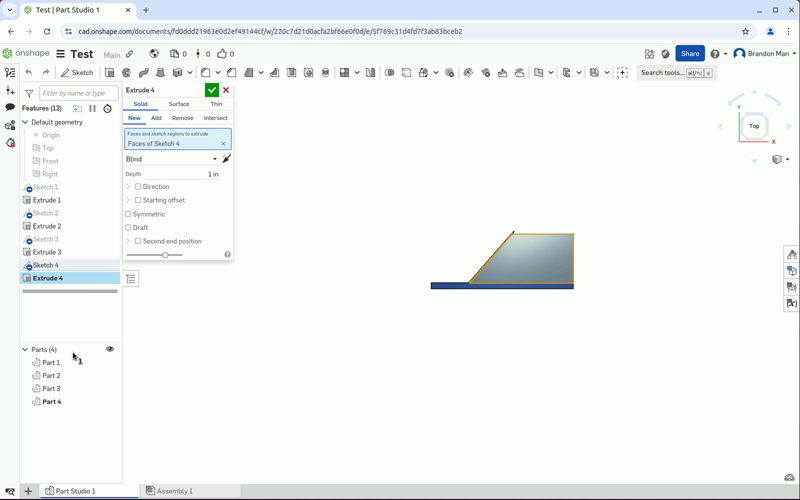
mouse_move(143, 106)
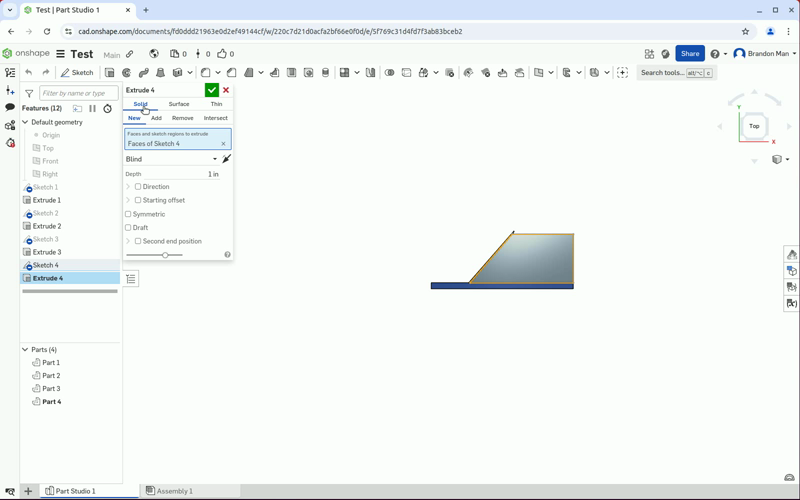
click(143, 106)
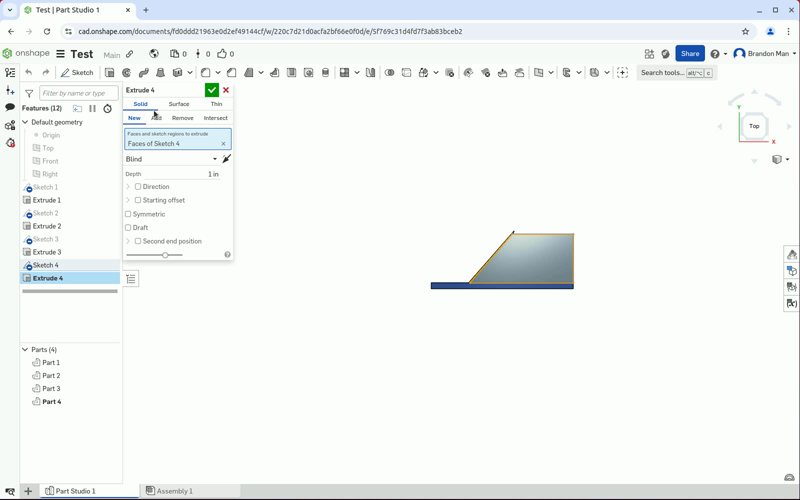
mouse_move(186, 120)
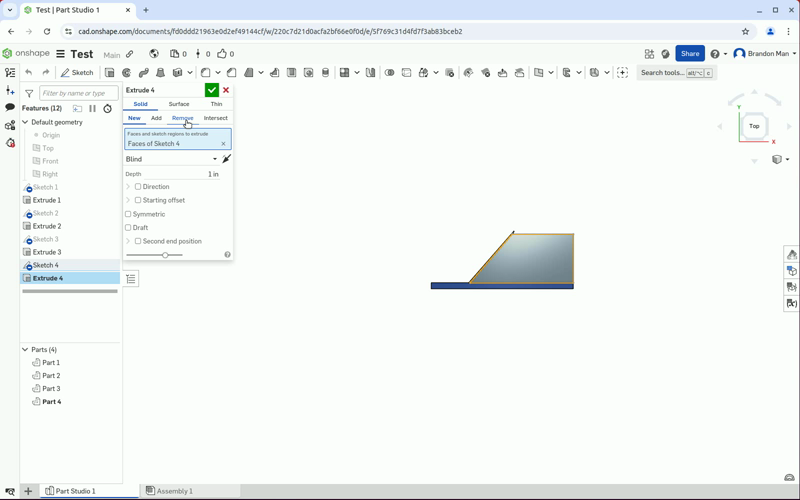
click(186, 120)
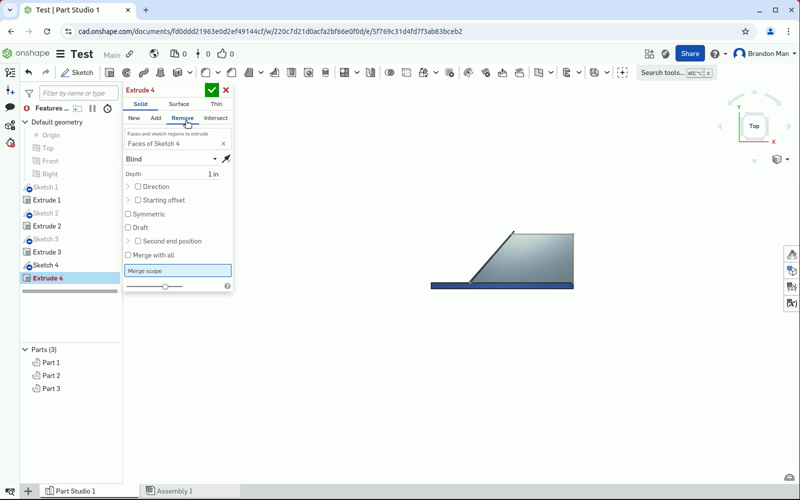
key(tab, 4)
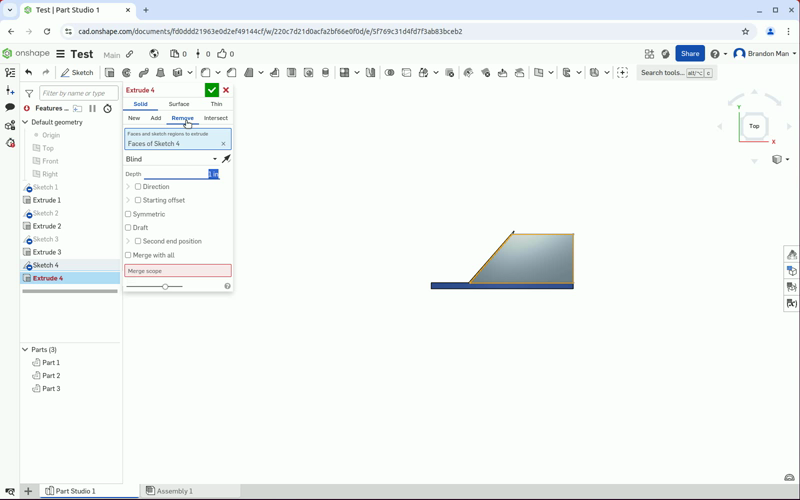
text(-1.444)
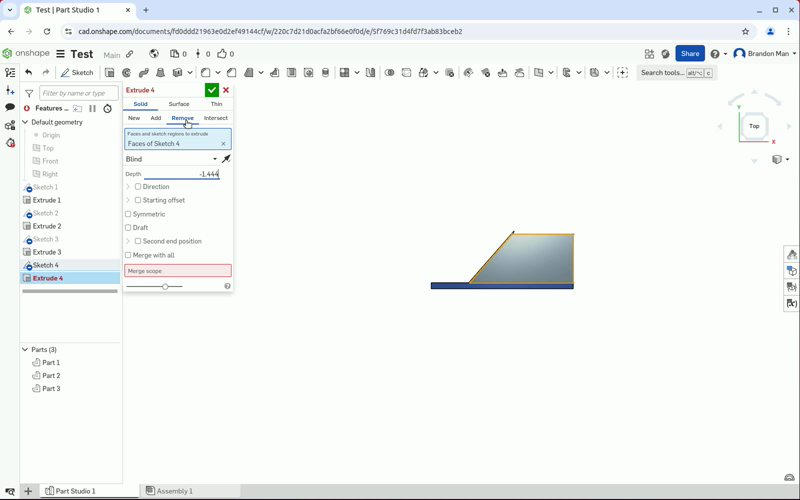
key(tab, 3)
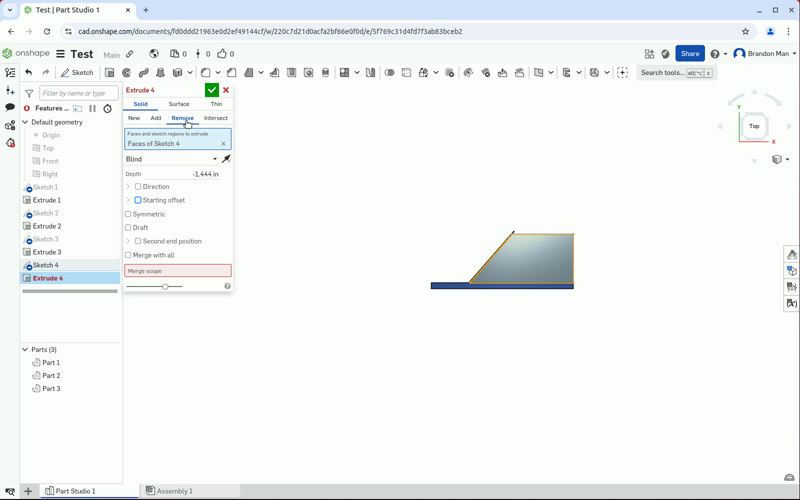
key(tab, 2)
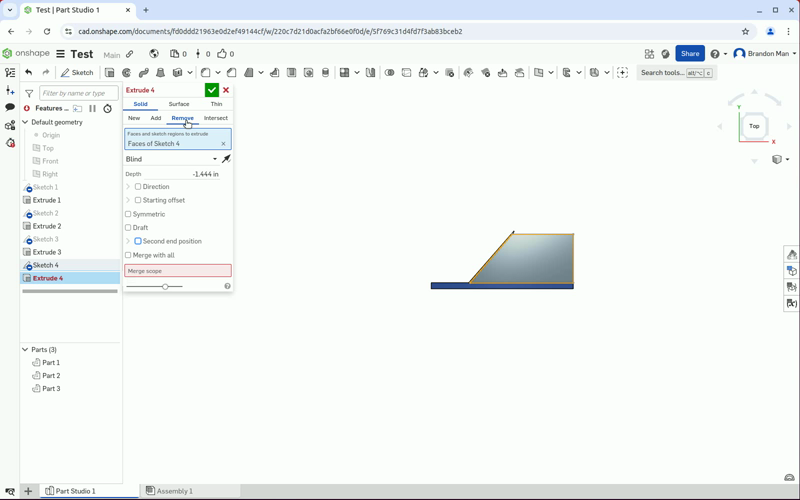
key(space)
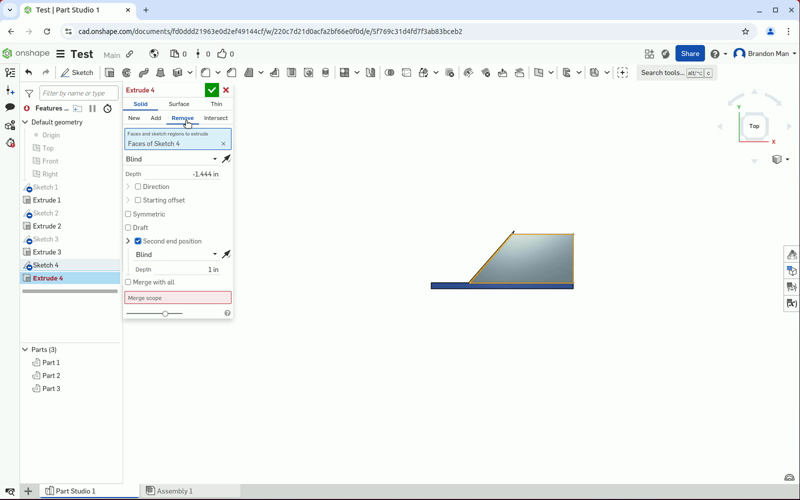
key(tab, 3)
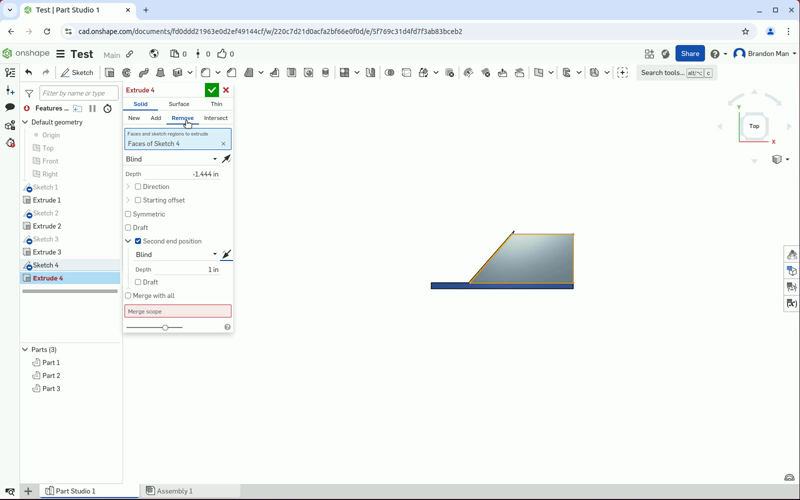
text(0.241)
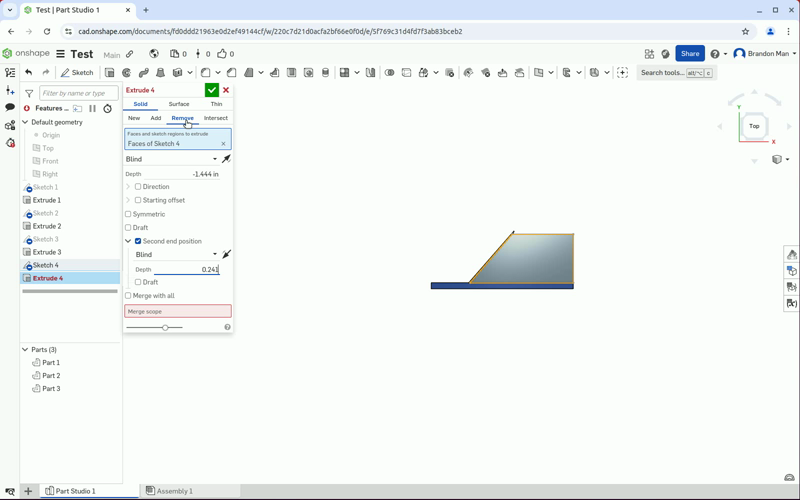
key(tab, 2)
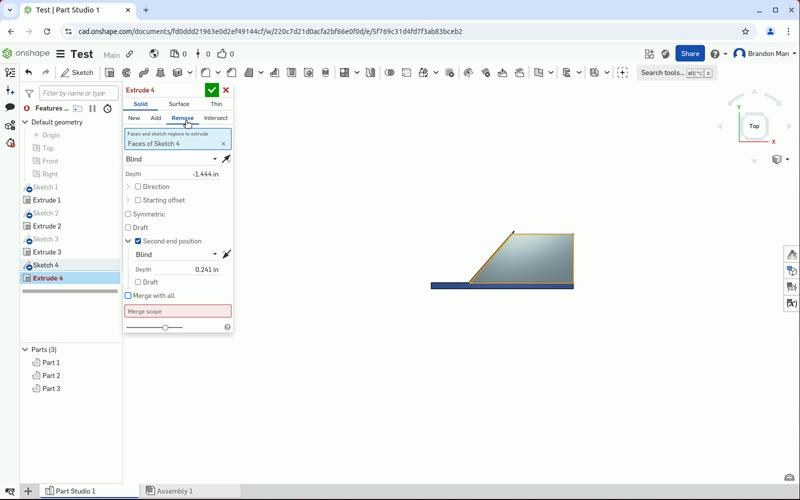
key(space)
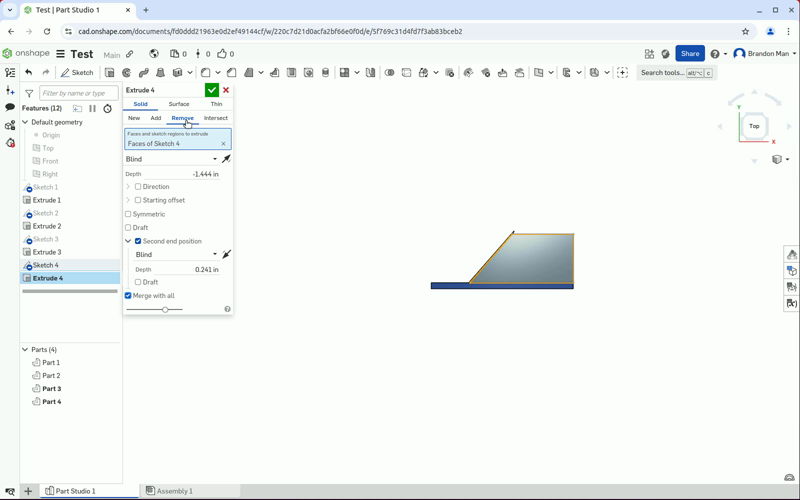
key(enter)
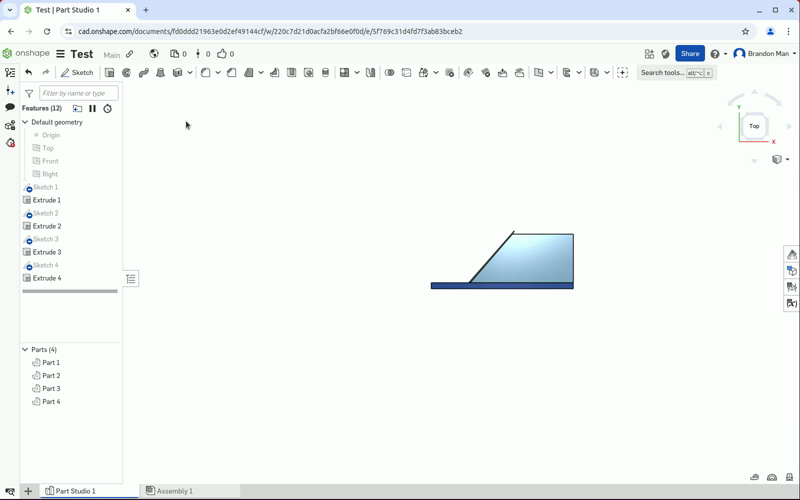
key(shift+h)
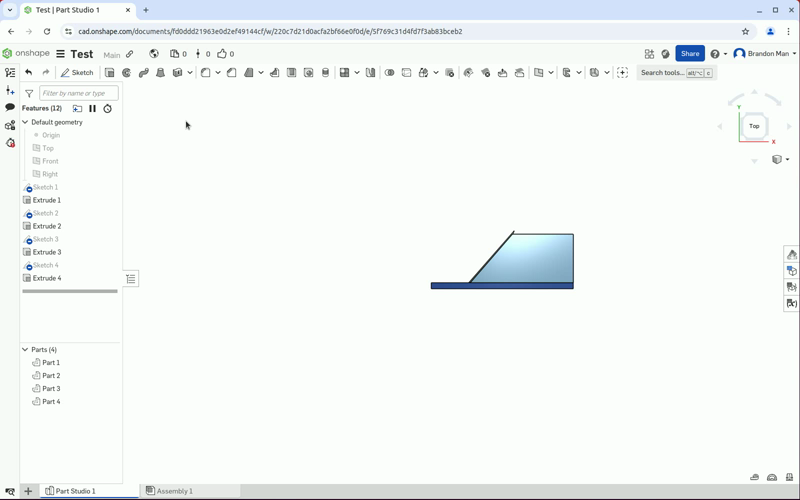
key(shift+h)
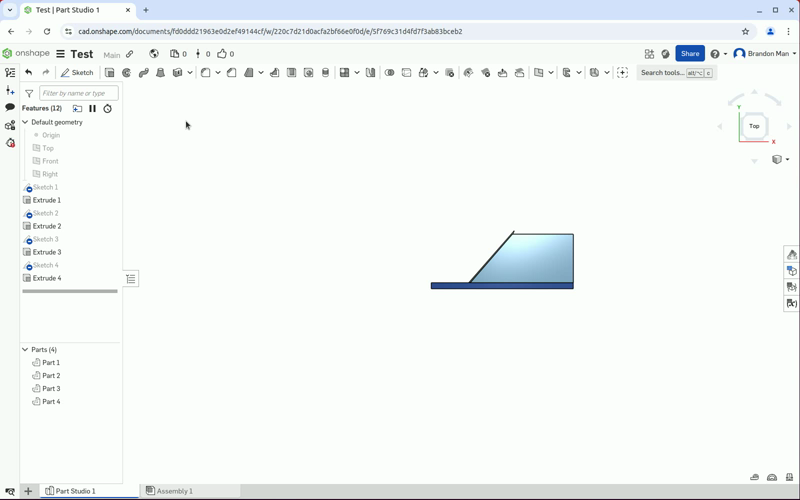
mouse_move(73, 189)
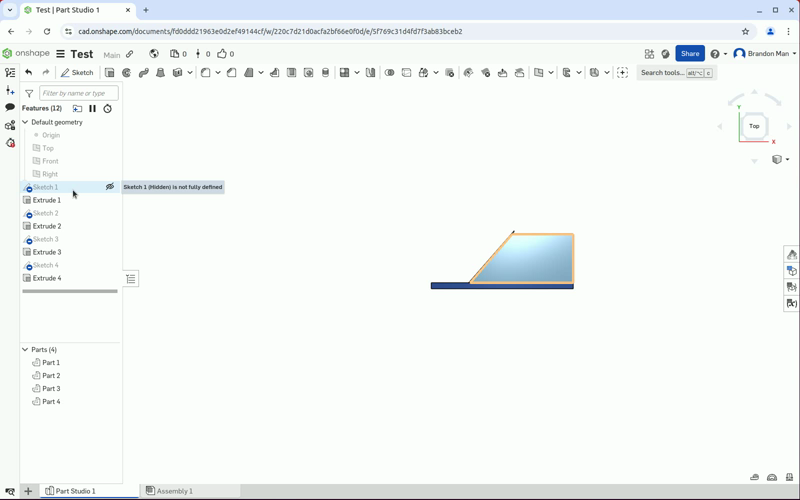
click(73, 189)
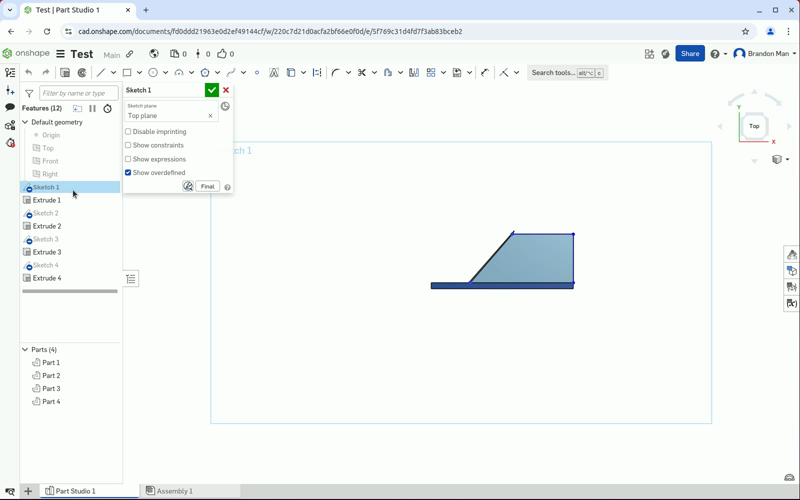
mouse_move(229, 92)
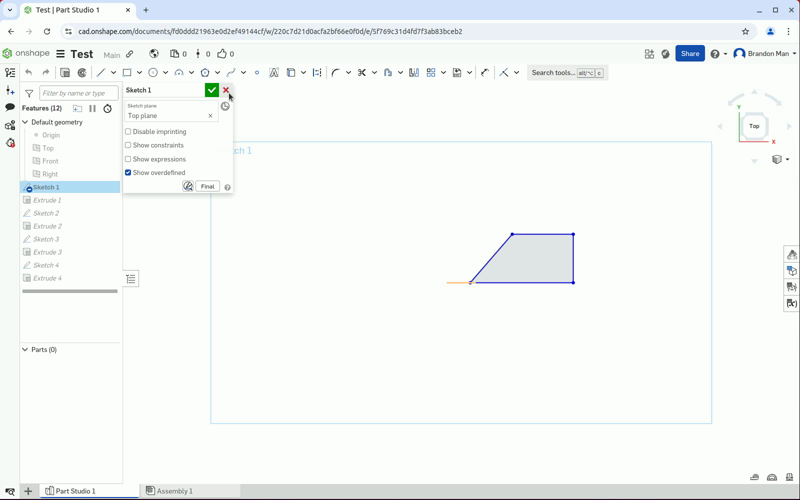
click(229, 92)
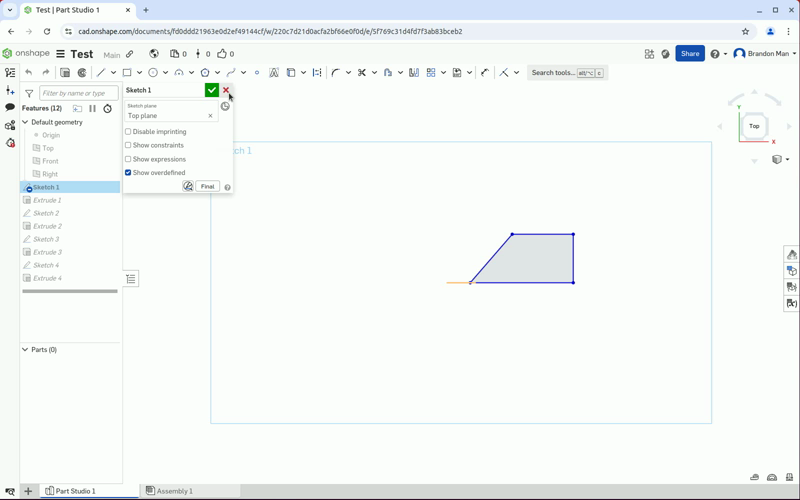
key(shift+s)
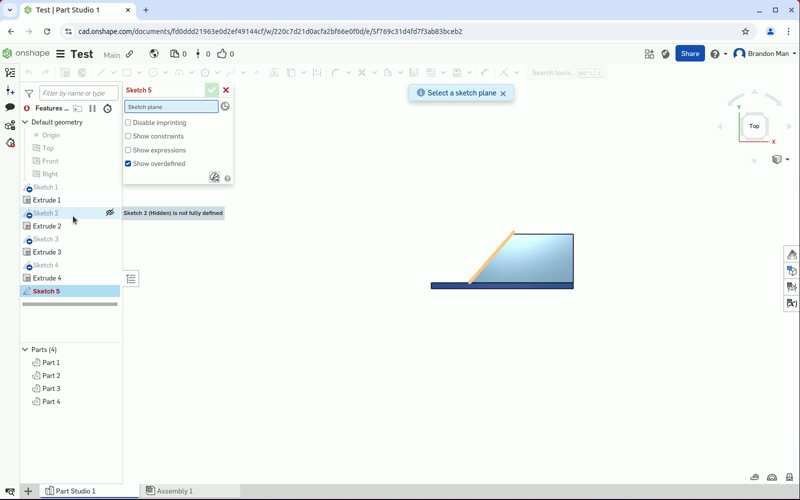
scroll(3)
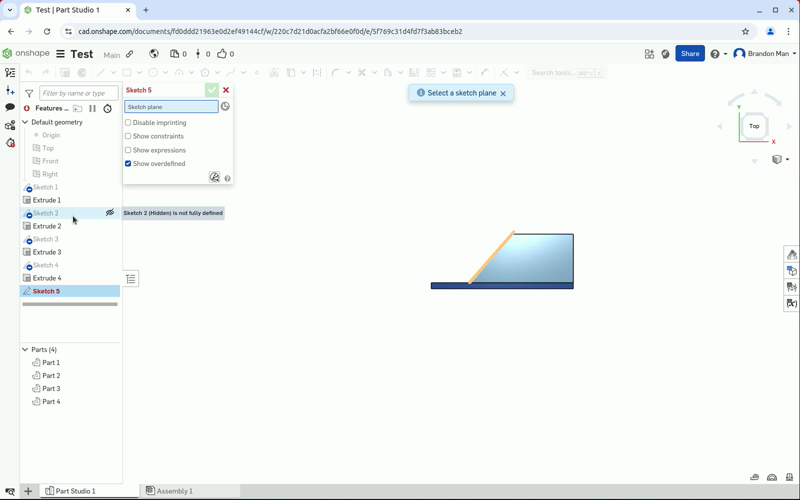
mouse_move(73, 150)
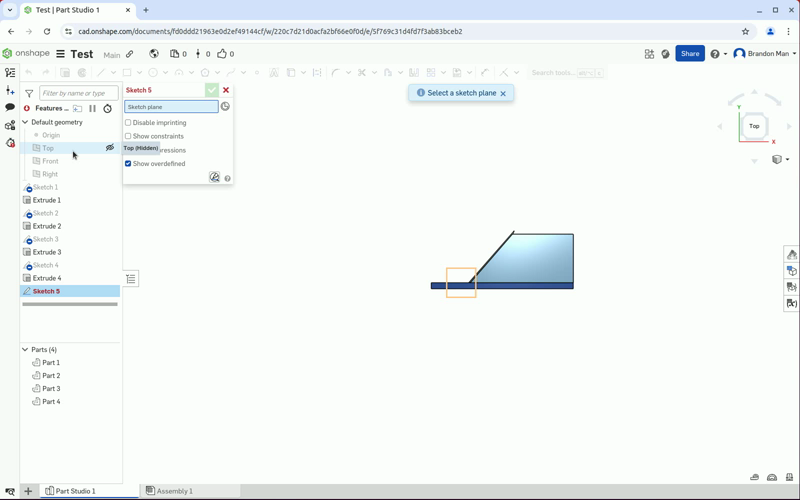
click(73, 150)
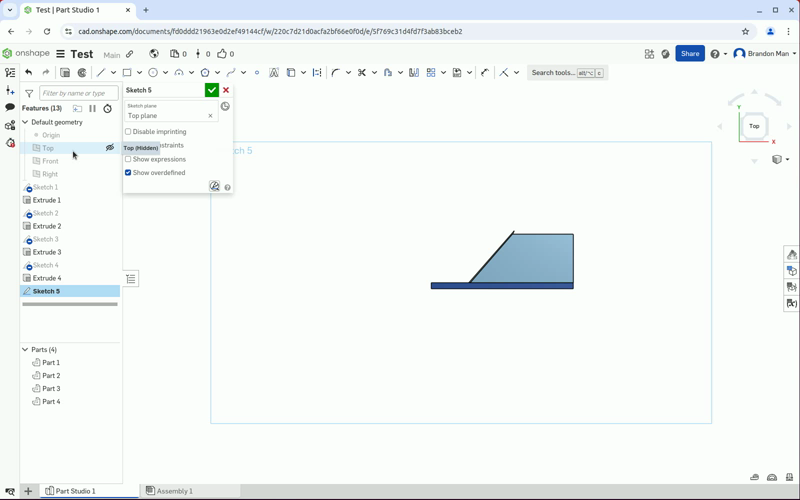
mouse_move(73, 352)
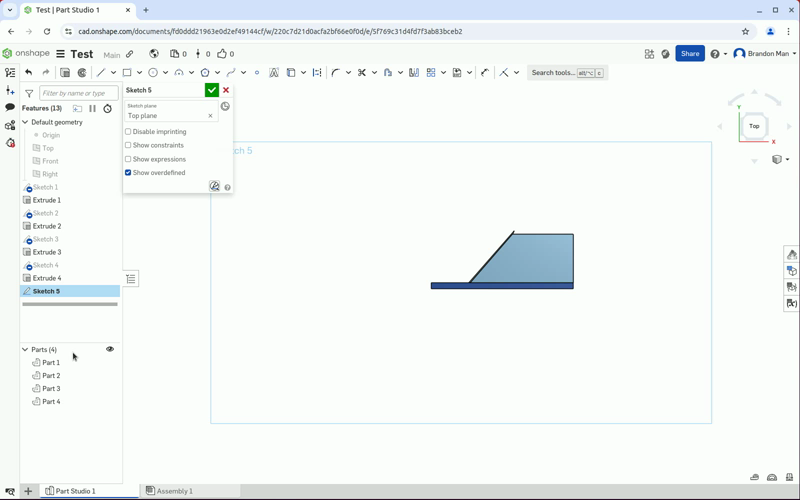
key(y)
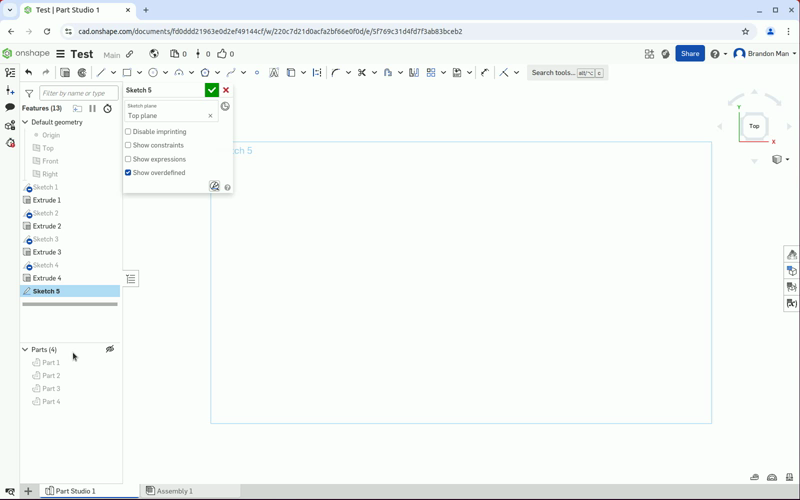
key(l)
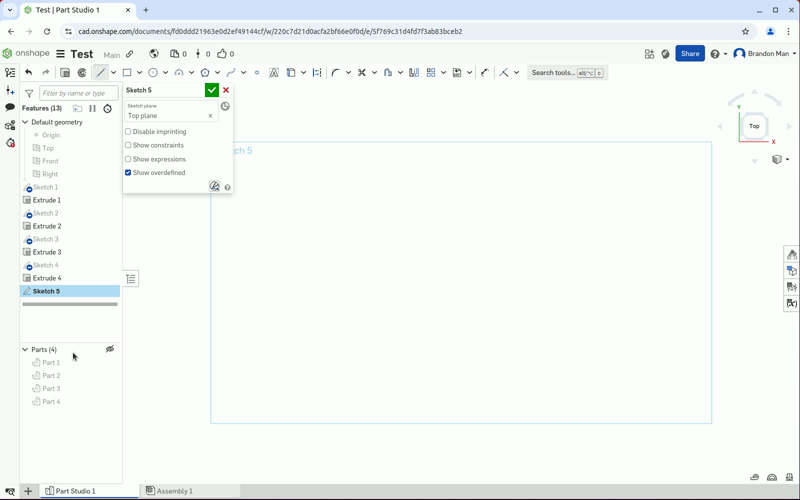
key_down(shift)
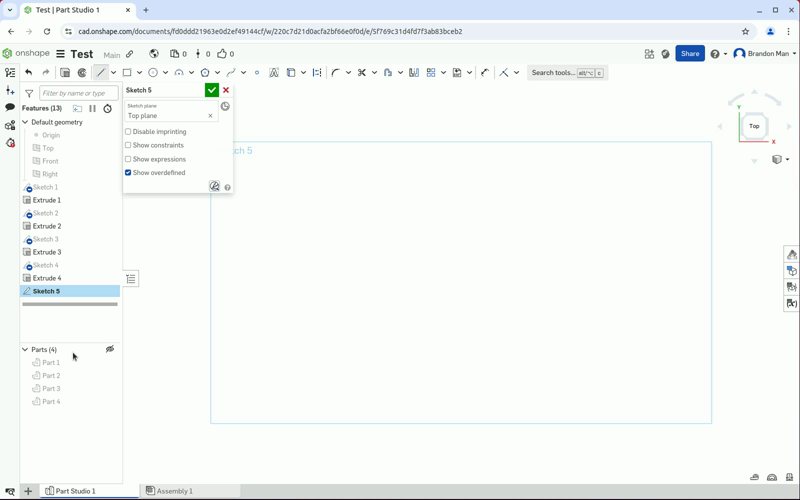
mouse_move(512, 233)
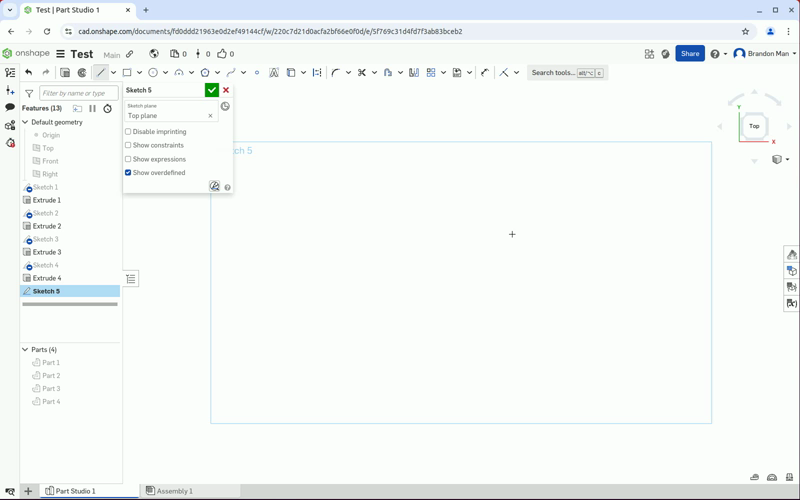
click(512, 233)
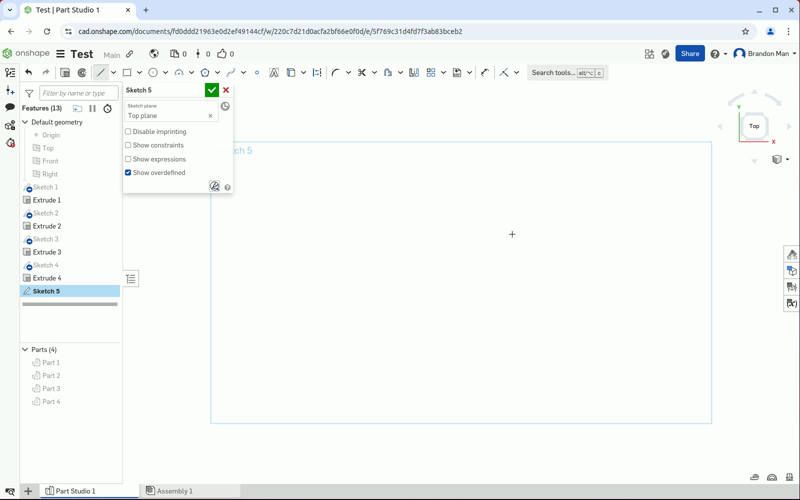
key_up(shift)
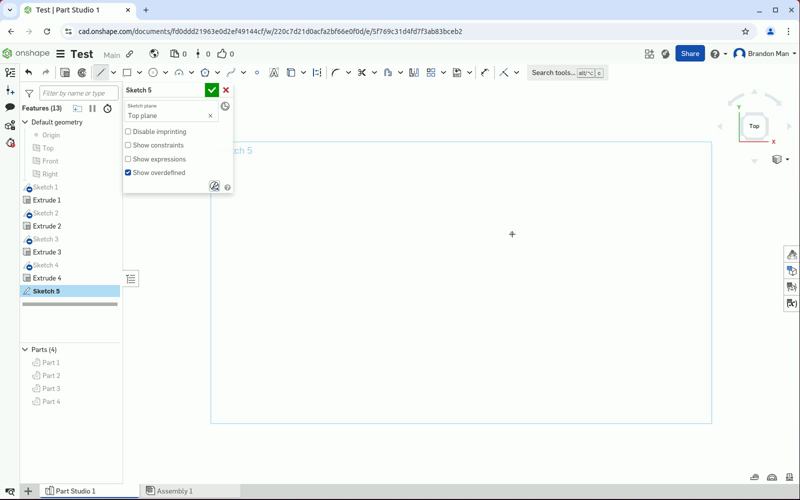
key_down(shift)
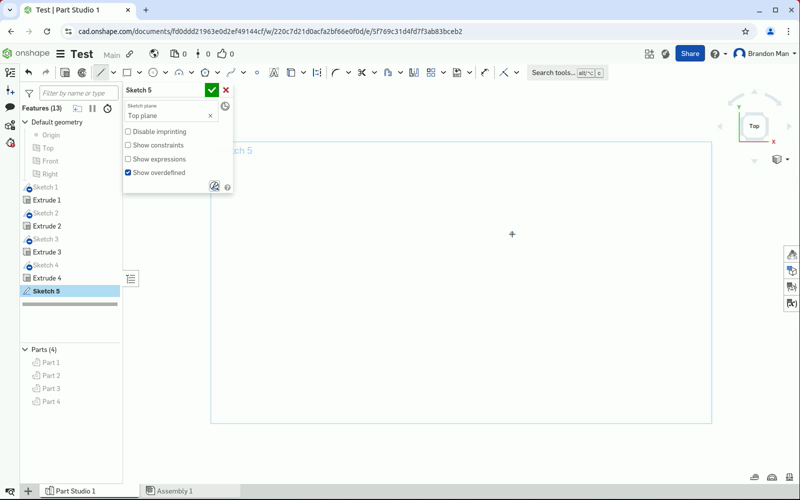
mouse_move(573, 233)
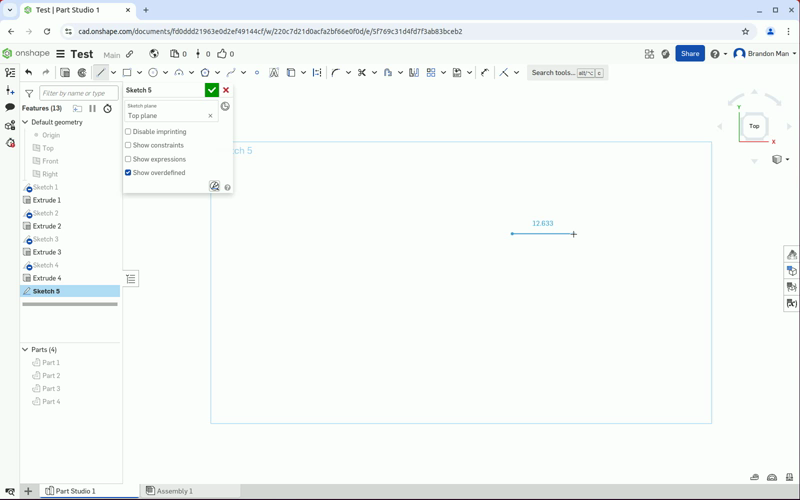
click(573, 233)
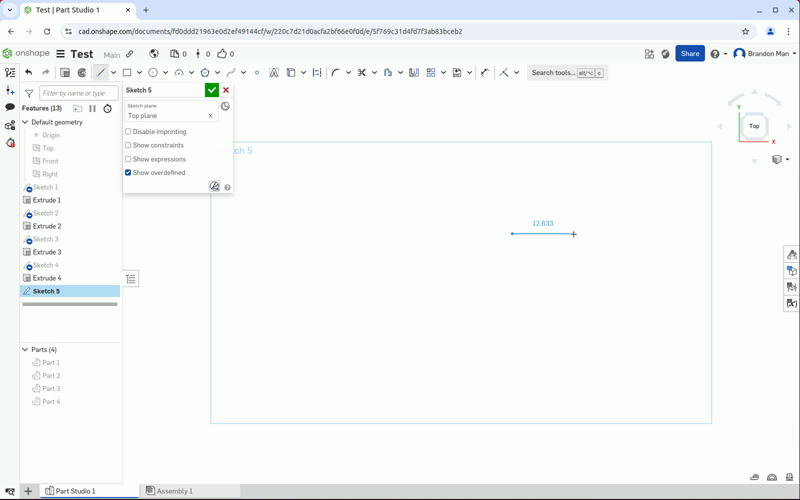
key_up(shift)
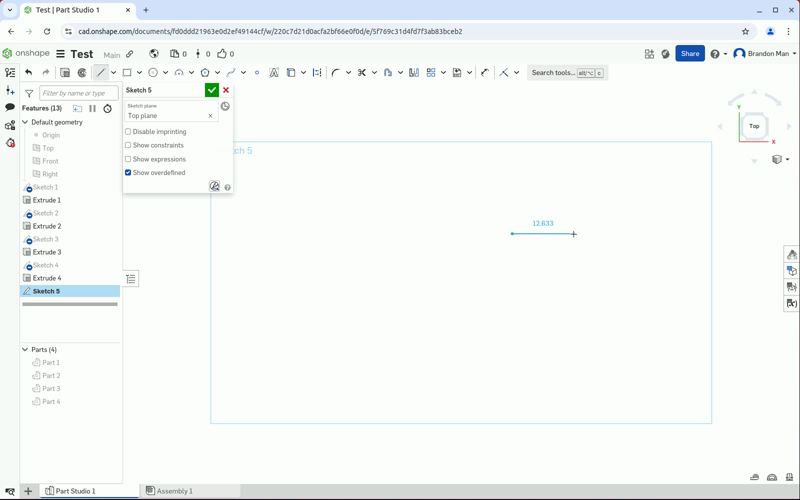
key_down(shift)
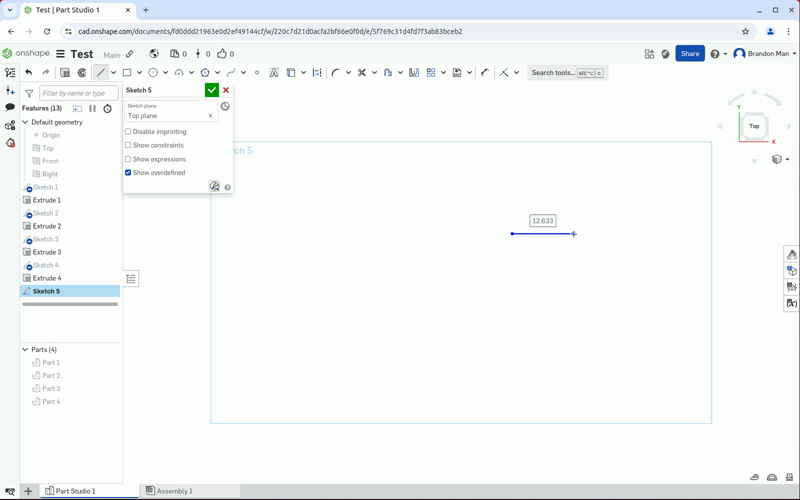
mouse_move(589, 233)
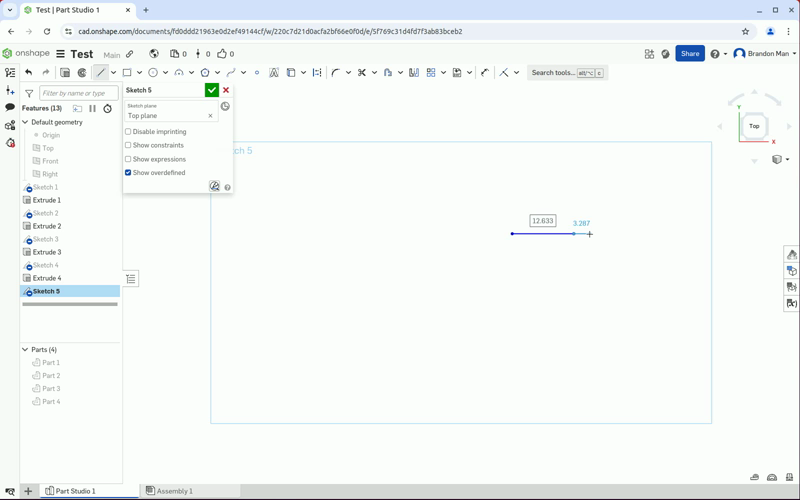
mouse_move(573, 231)
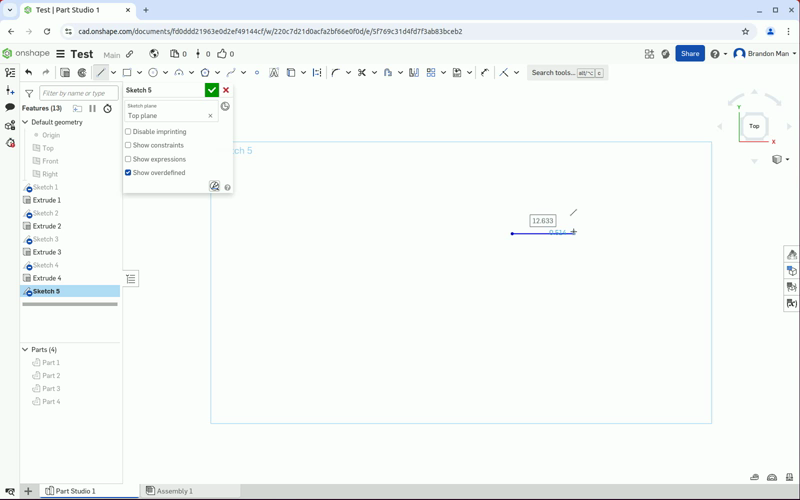
scroll(6)
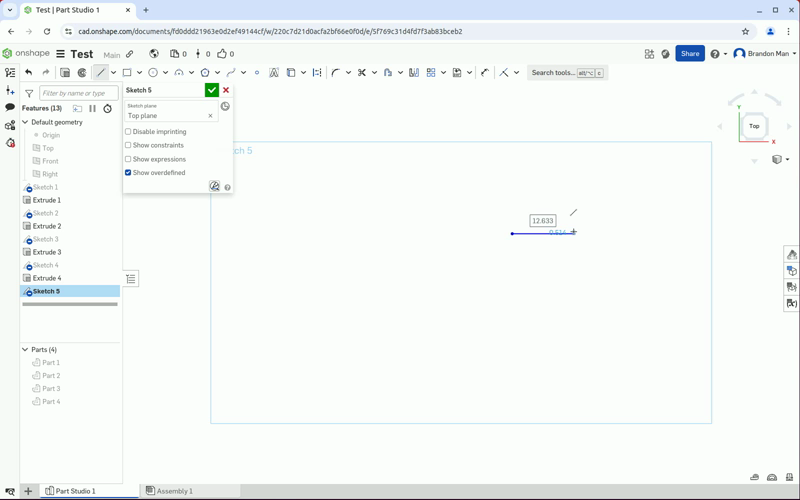
scroll(6)
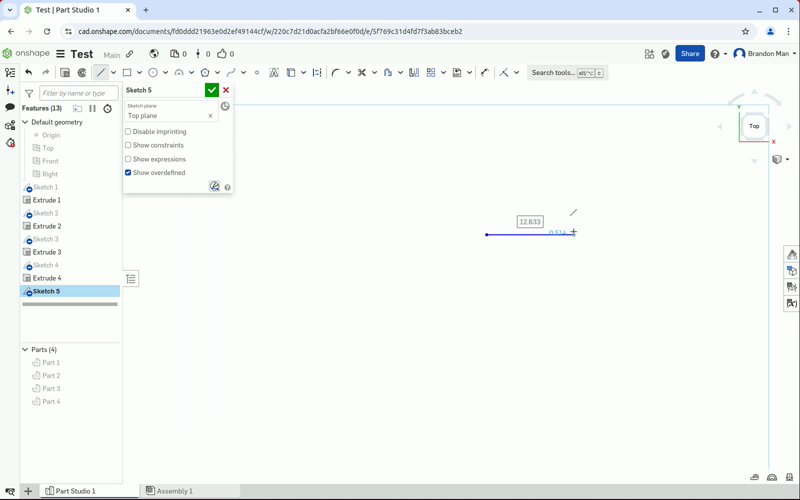
scroll(6)
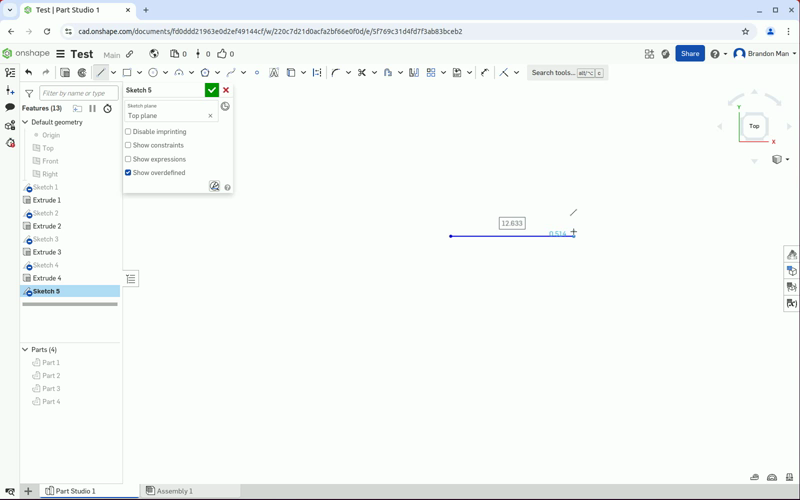
scroll(6)
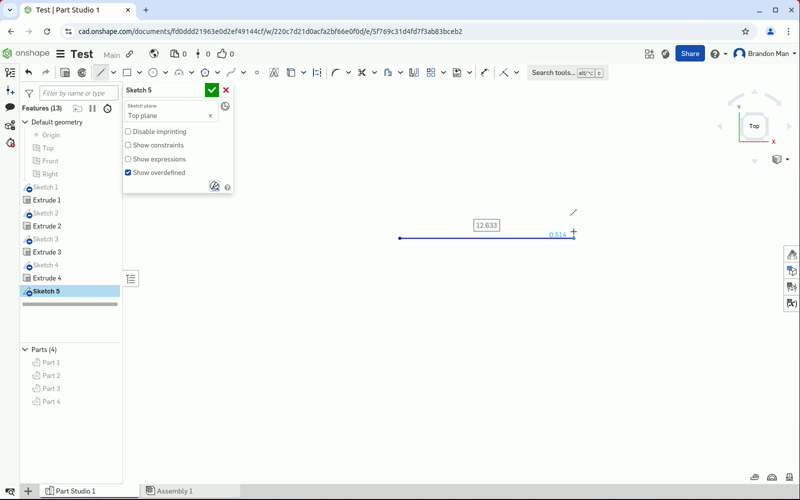
scroll(6)
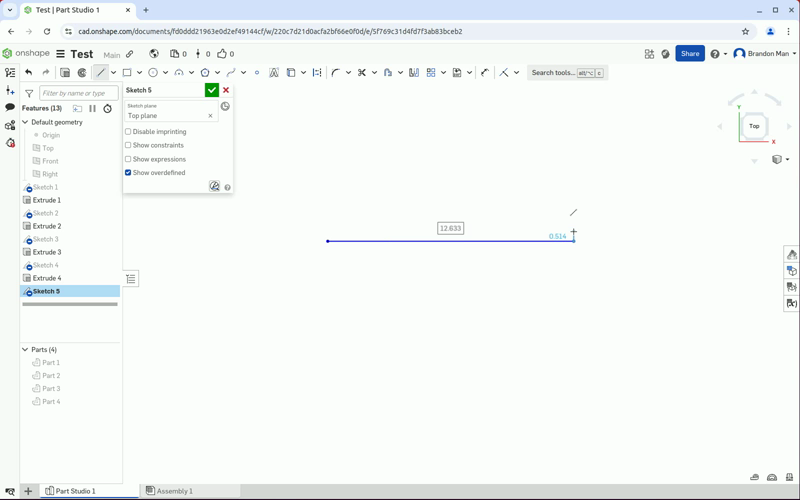
scroll(6)
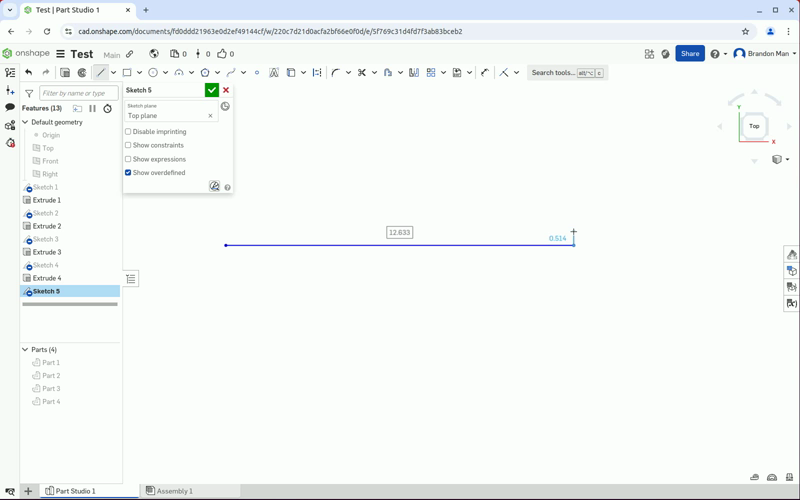
scroll(6)
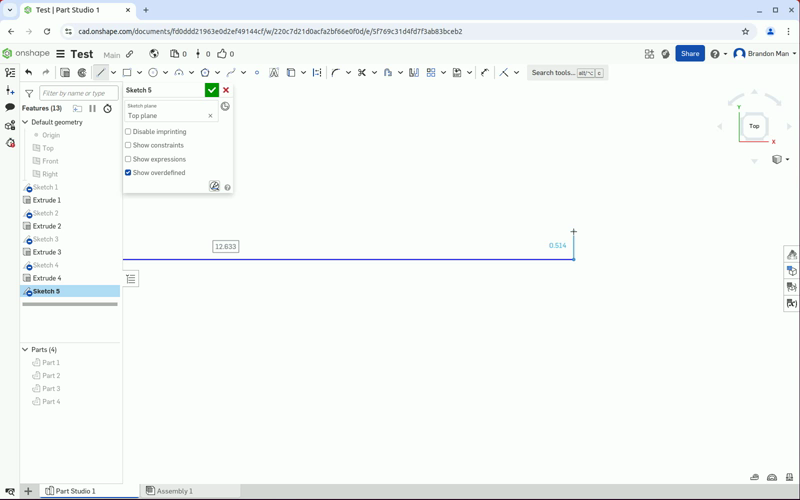
click(573, 231)
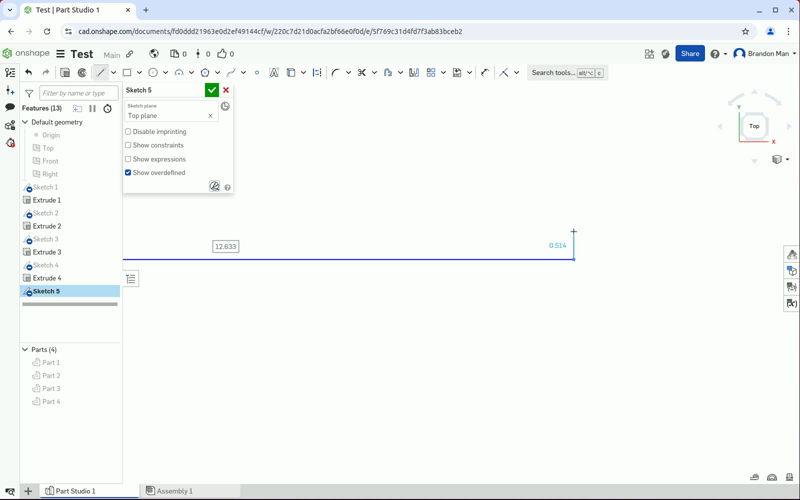
scroll(-6)
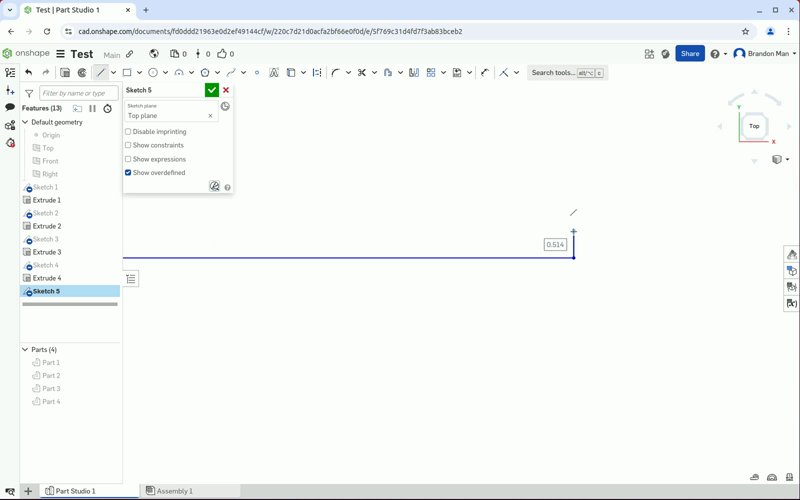
scroll(-6)
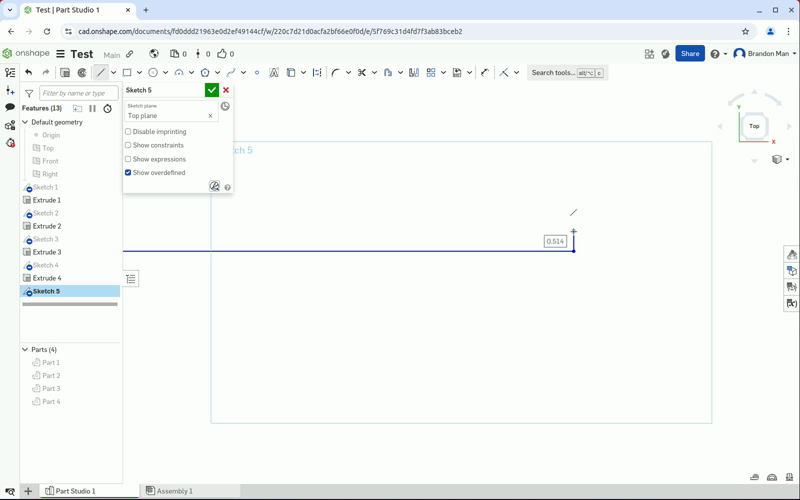
scroll(-6)
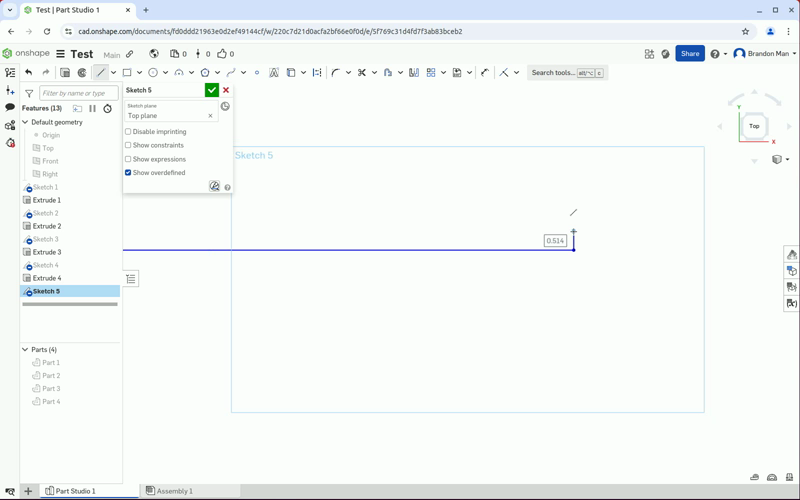
scroll(-6)
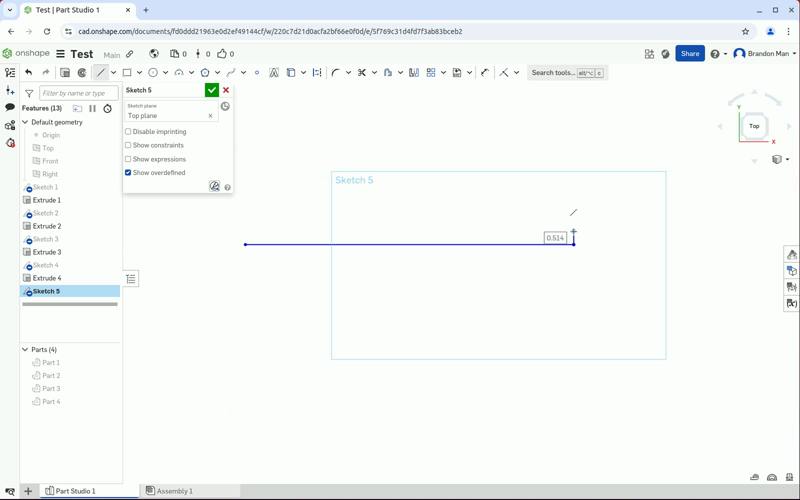
scroll(-6)
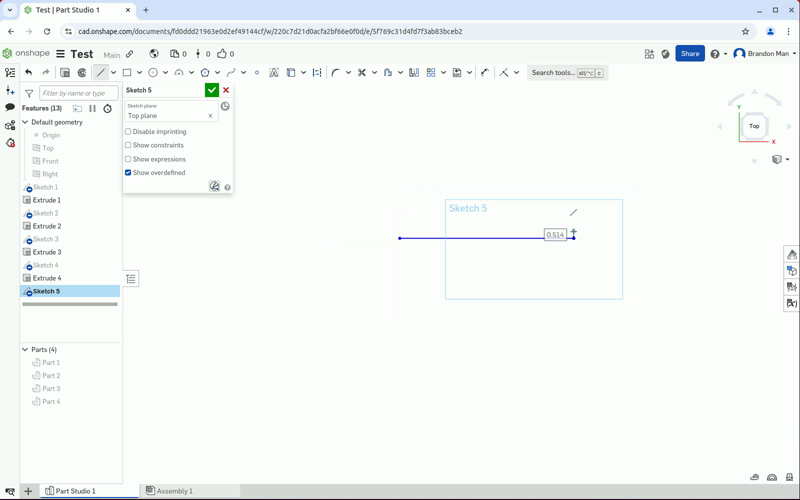
scroll(-6)
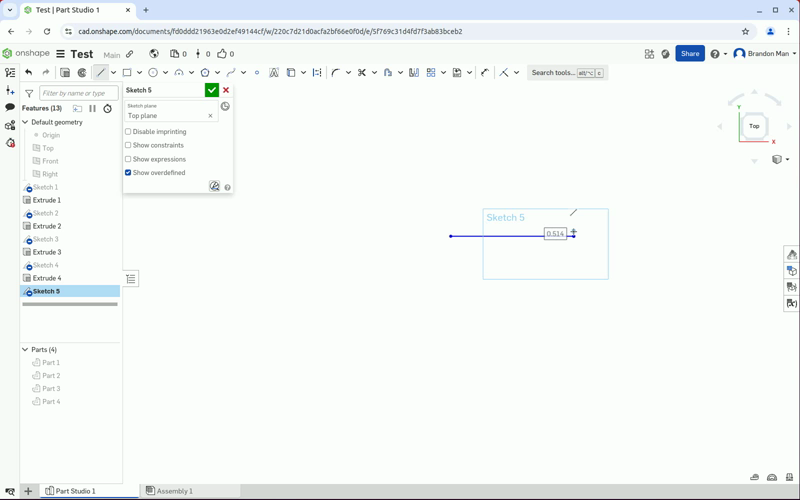
scroll(-6)
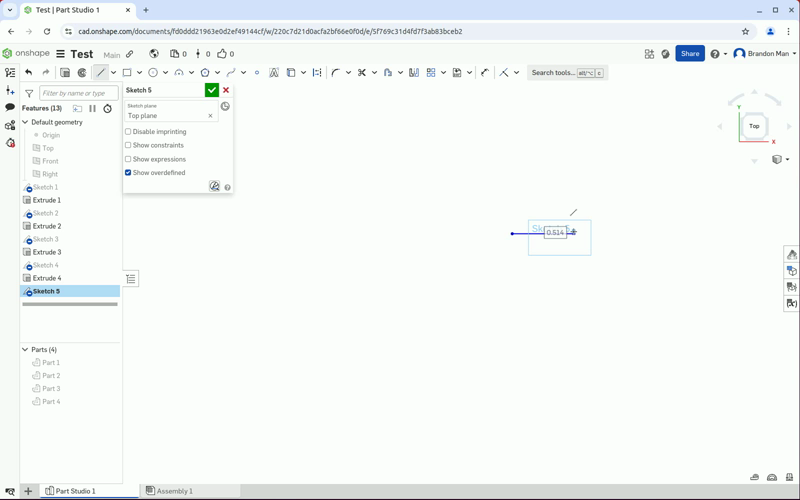
key_up(shift)
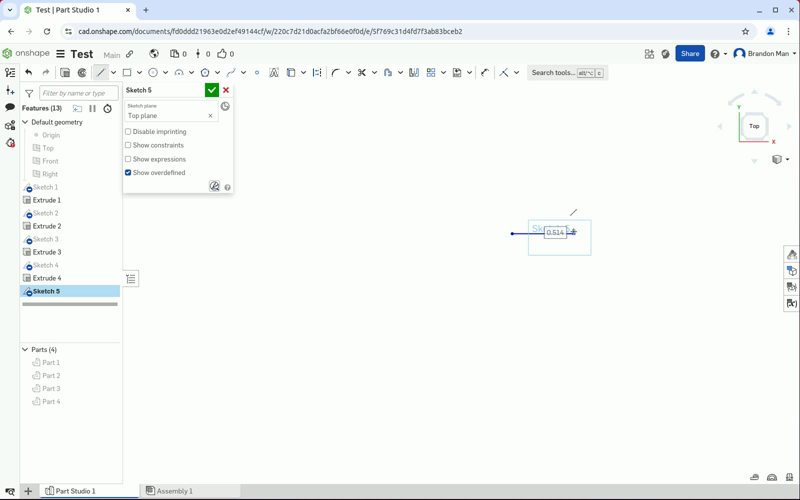
key_down(shift)
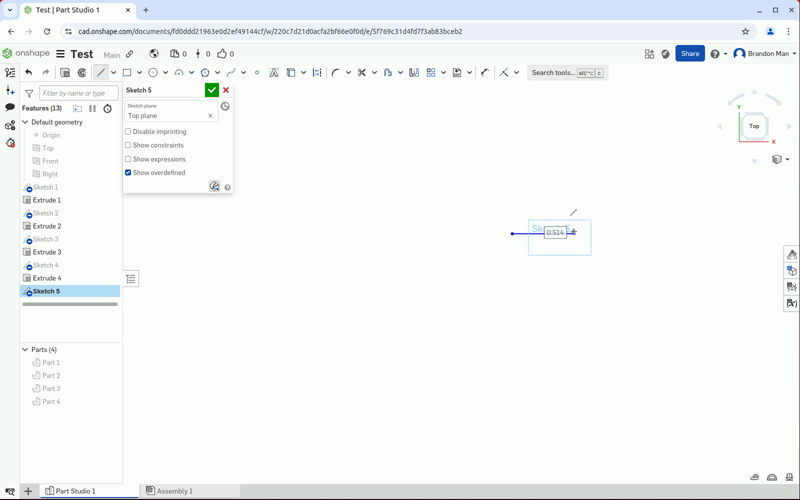
mouse_move(513, 231)
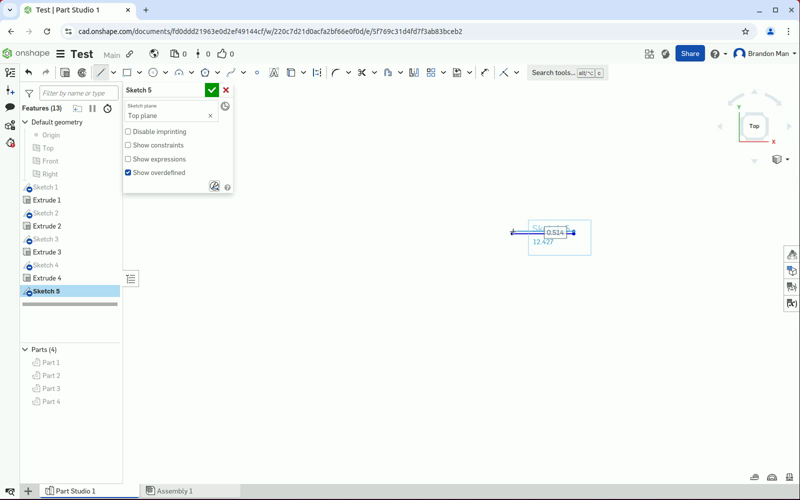
scroll(6)
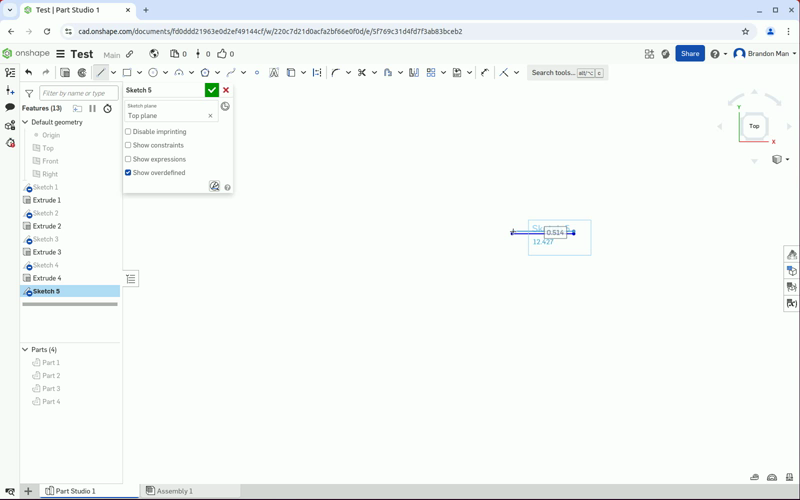
scroll(6)
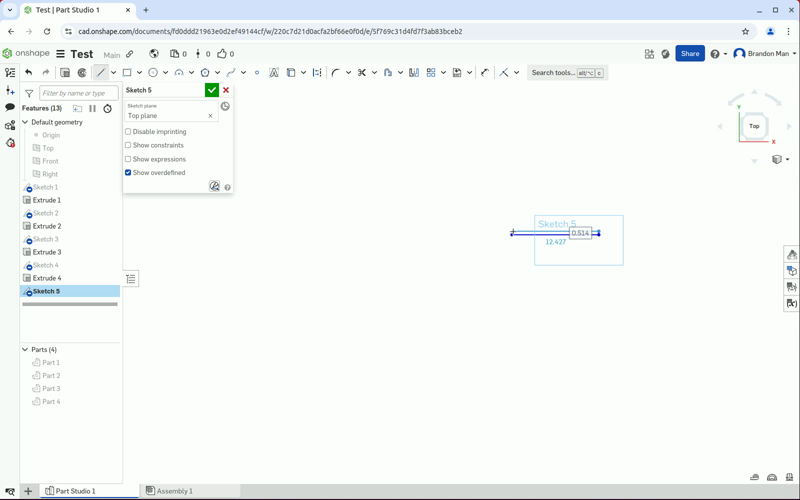
scroll(6)
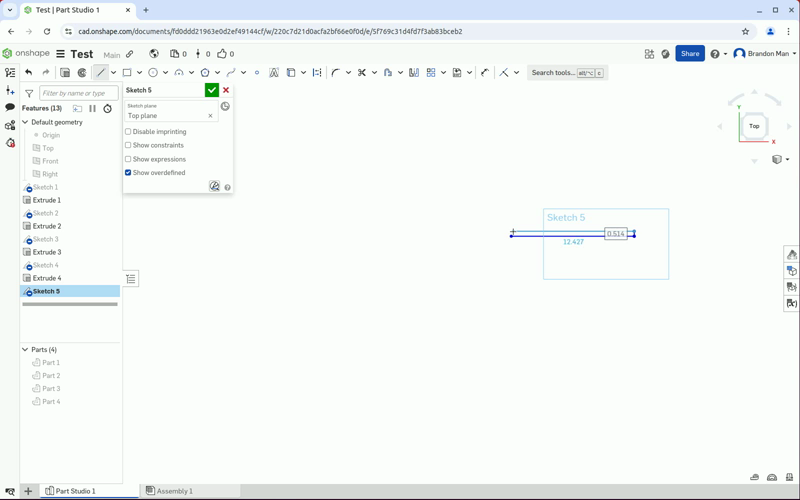
scroll(6)
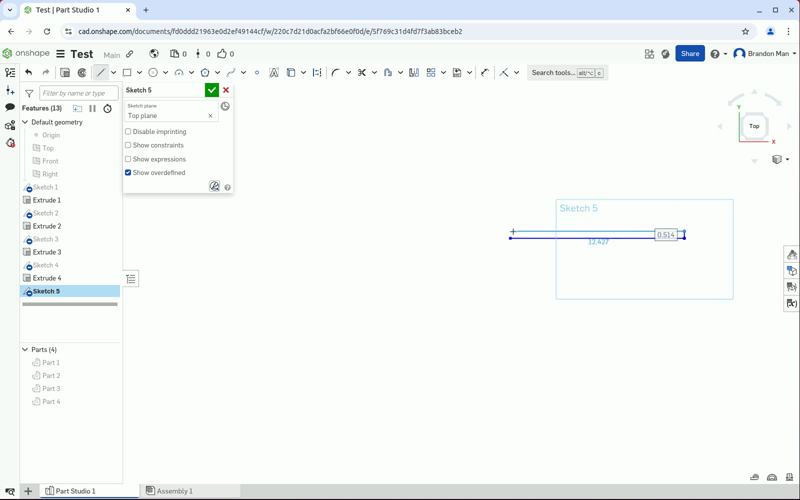
scroll(6)
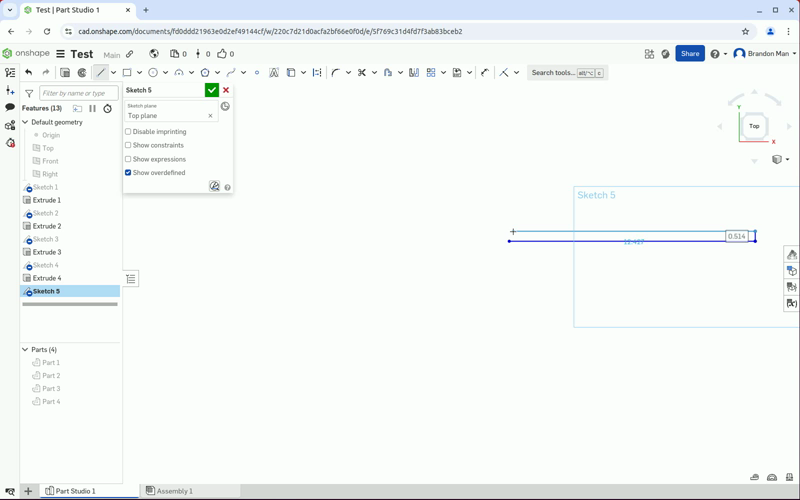
scroll(6)
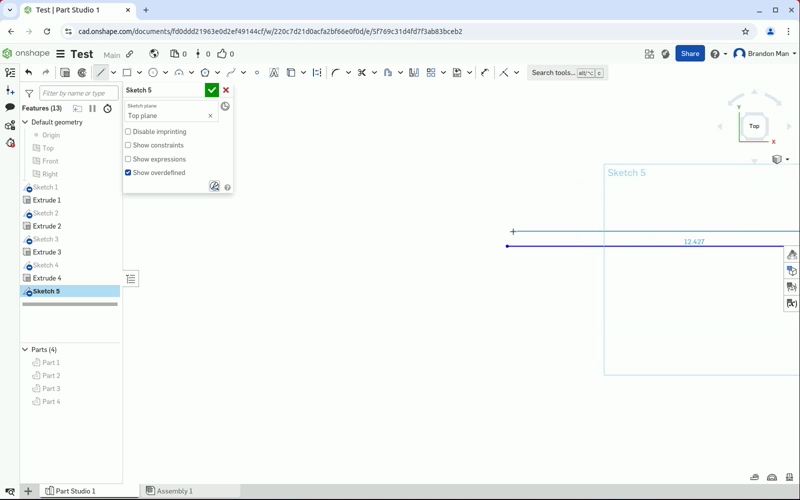
scroll(6)
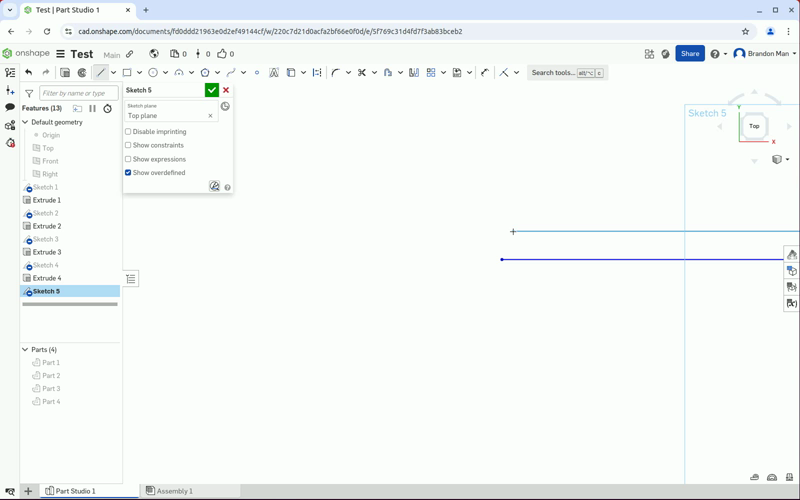
click(513, 231)
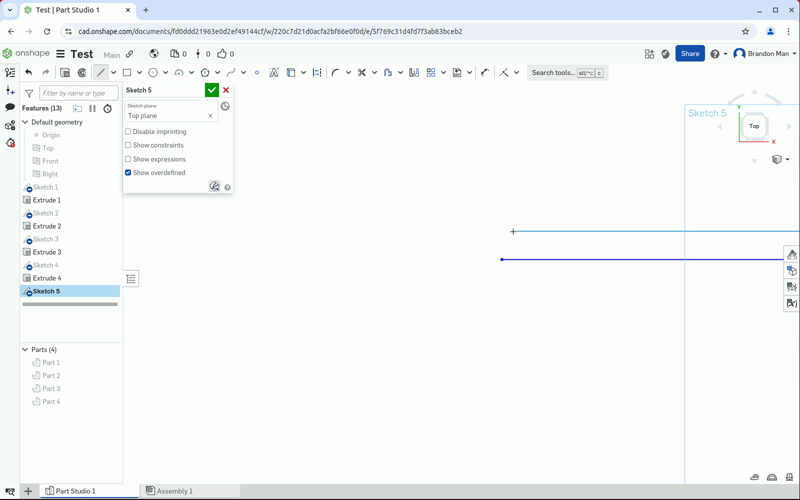
scroll(-6)
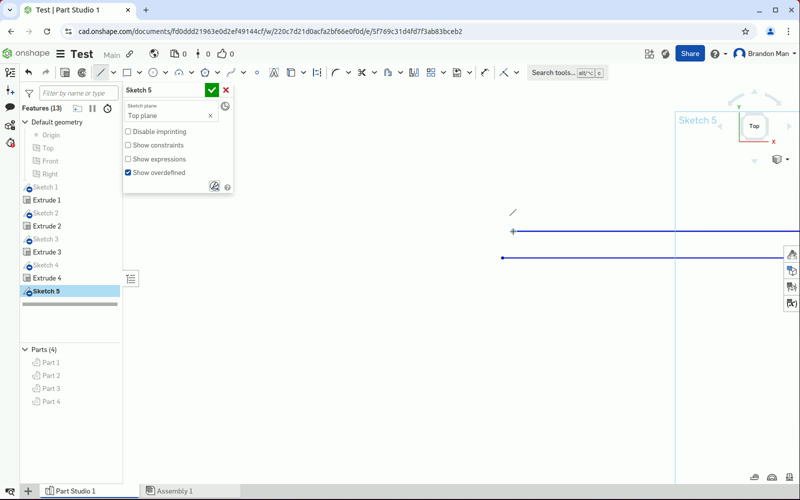
scroll(-6)
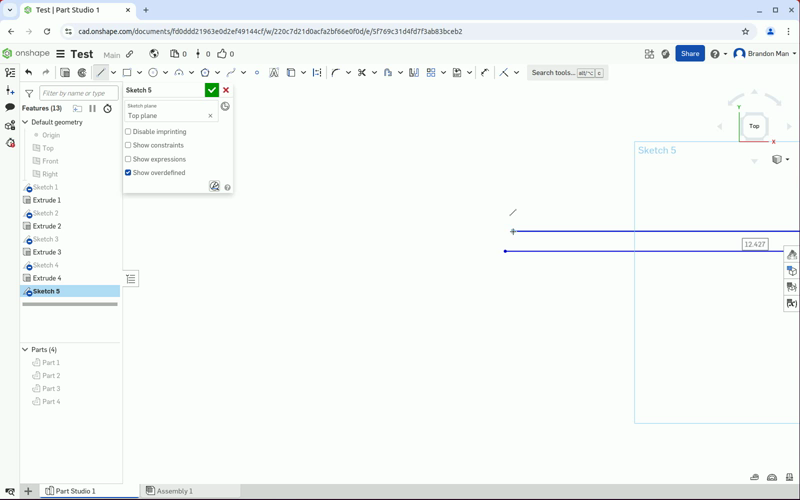
scroll(-6)
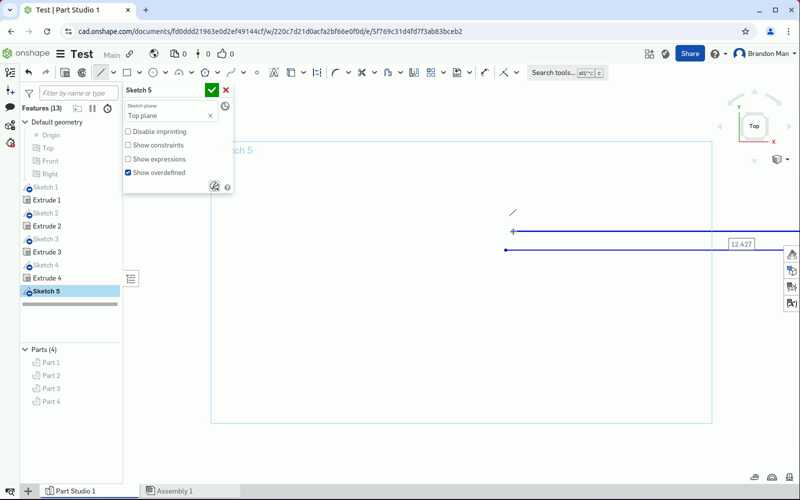
scroll(-6)
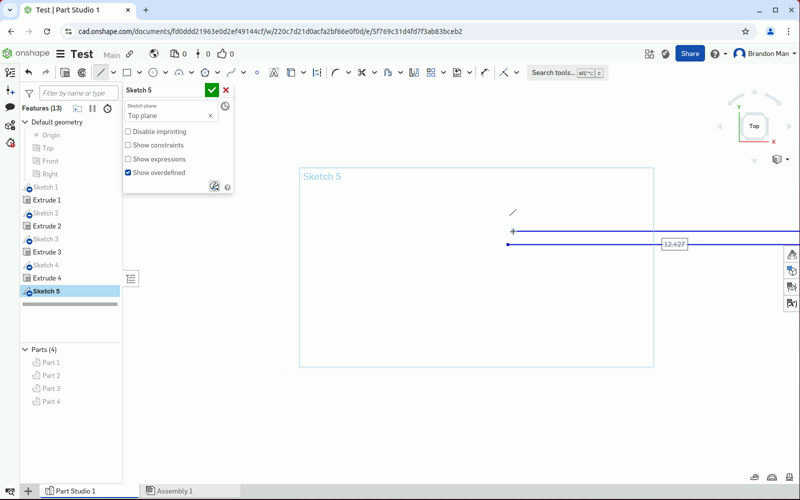
scroll(-6)
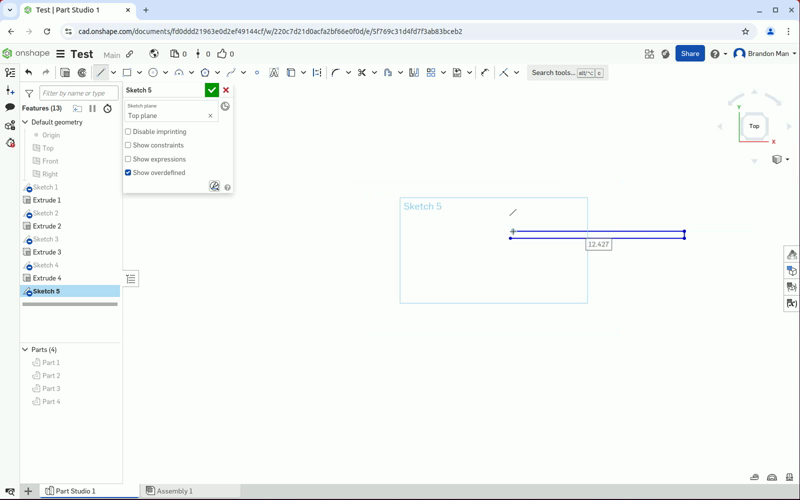
scroll(-6)
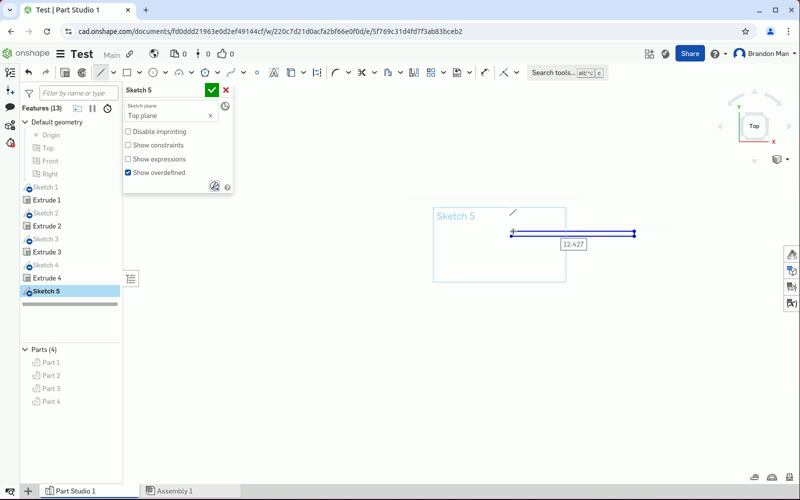
scroll(-6)
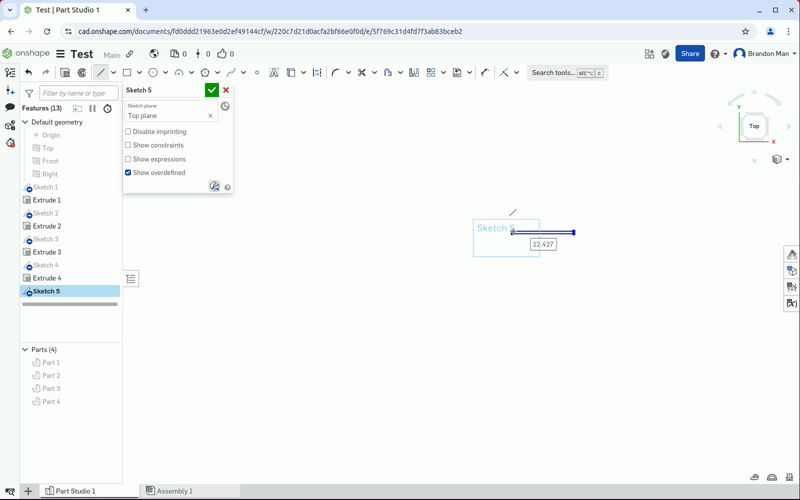
key_up(shift)
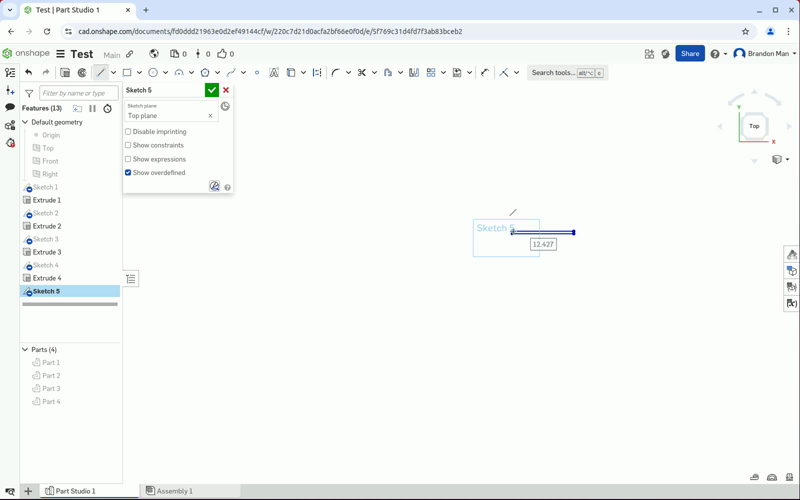
mouse_move(543, 231)
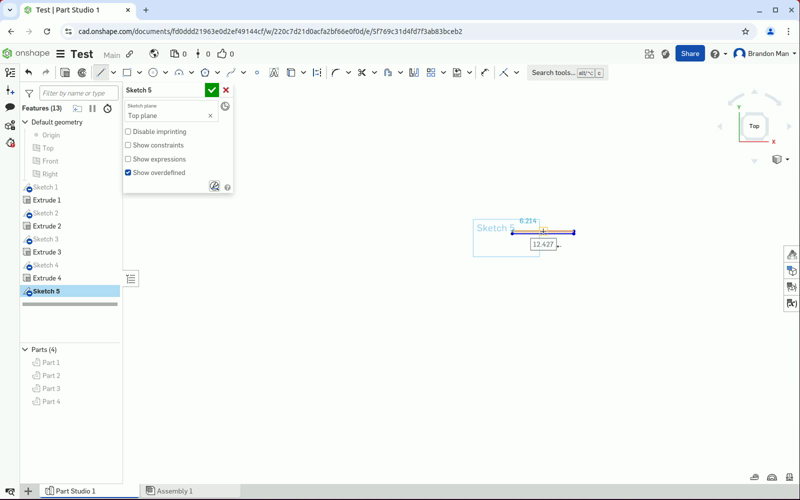
key_down(shift)
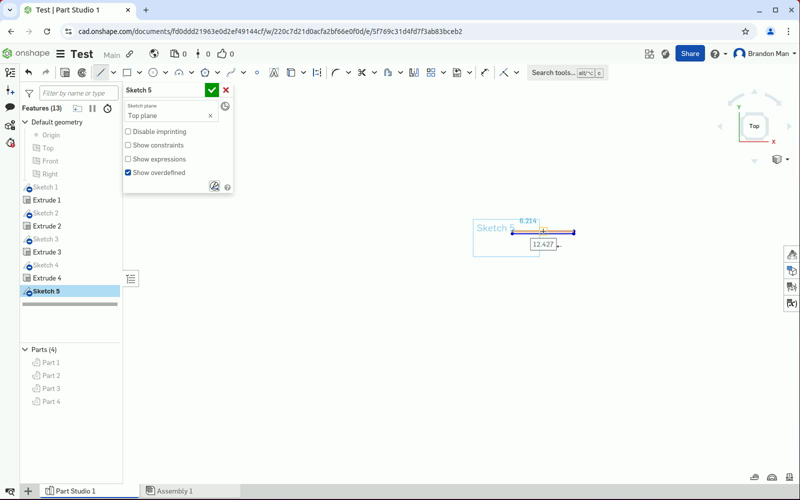
mouse_move(512, 233)
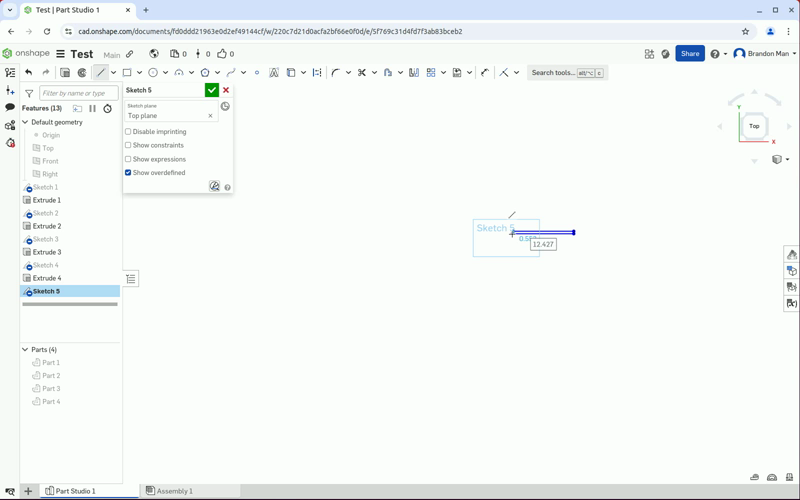
scroll(6)
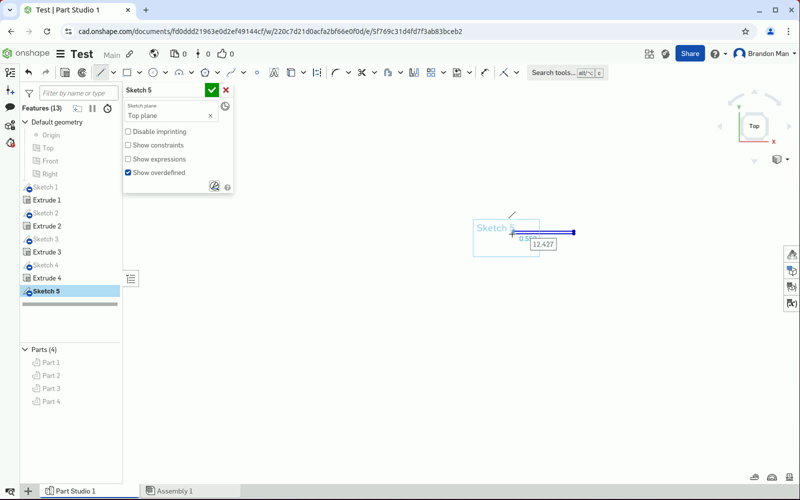
scroll(6)
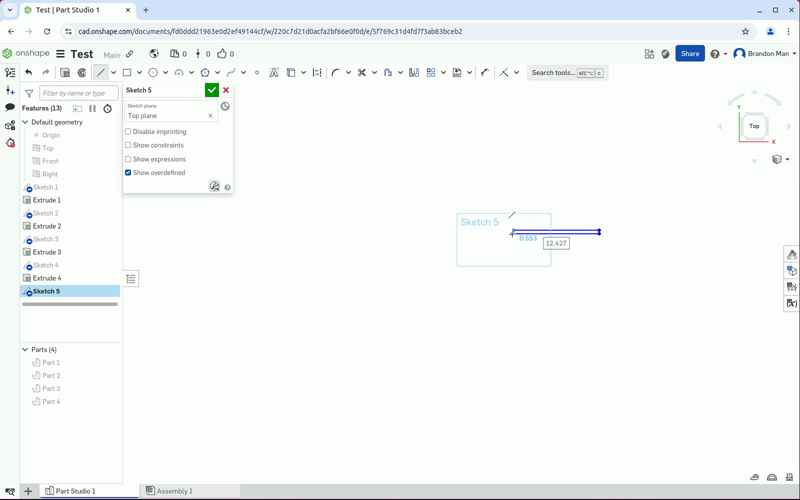
scroll(6)
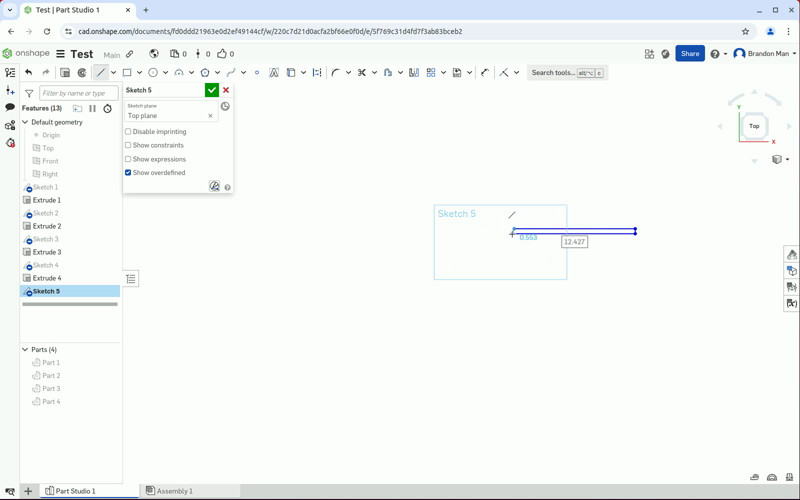
scroll(6)
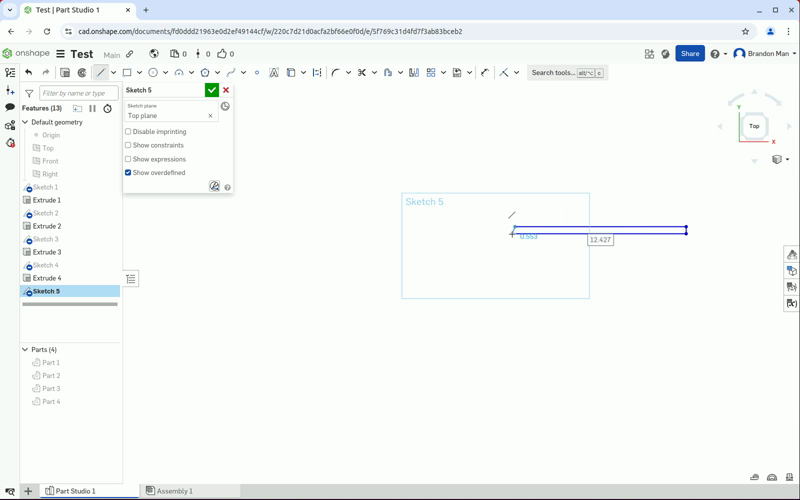
scroll(6)
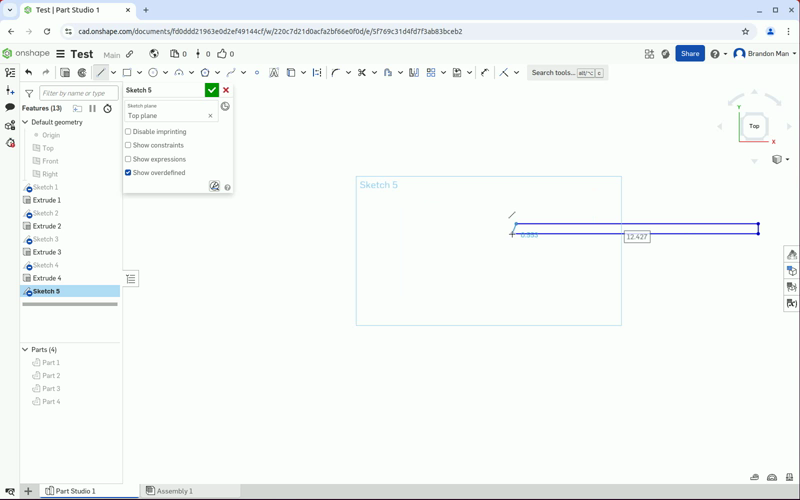
scroll(6)
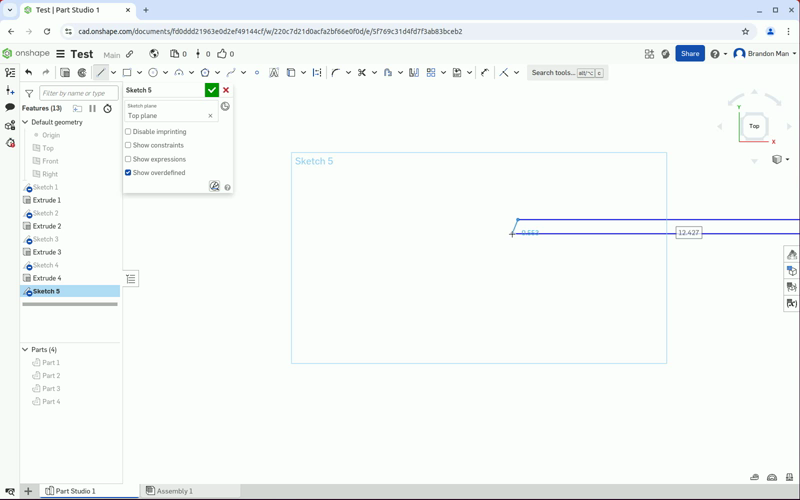
scroll(6)
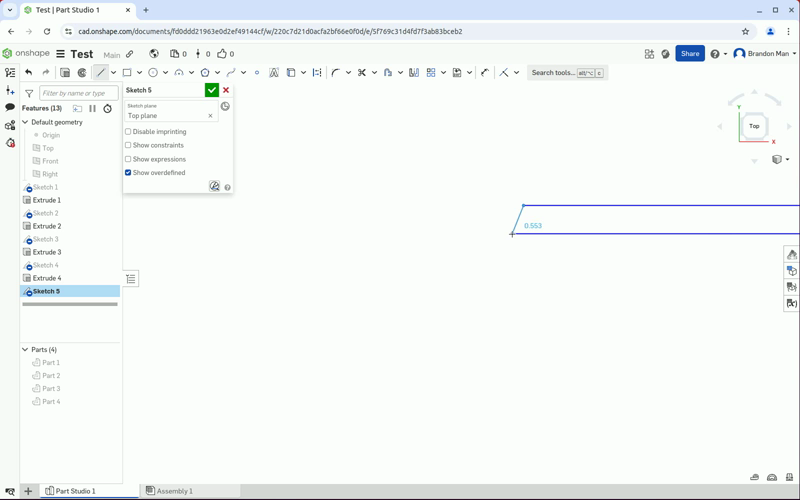
key_up(shift)
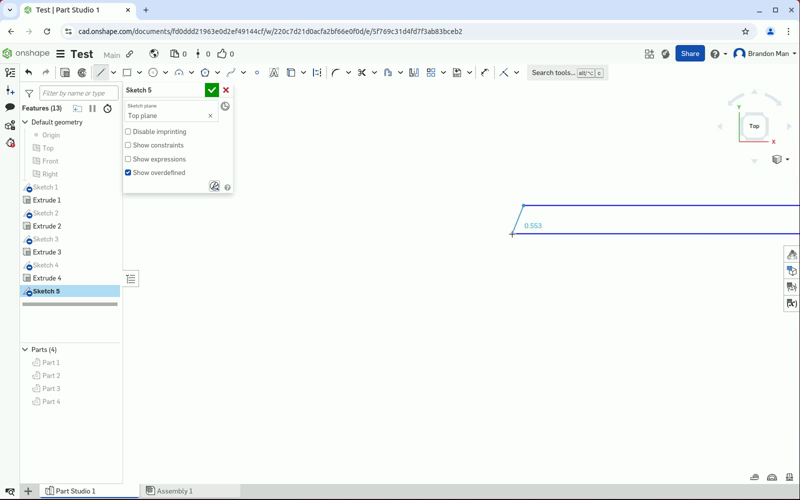
click(512, 233)
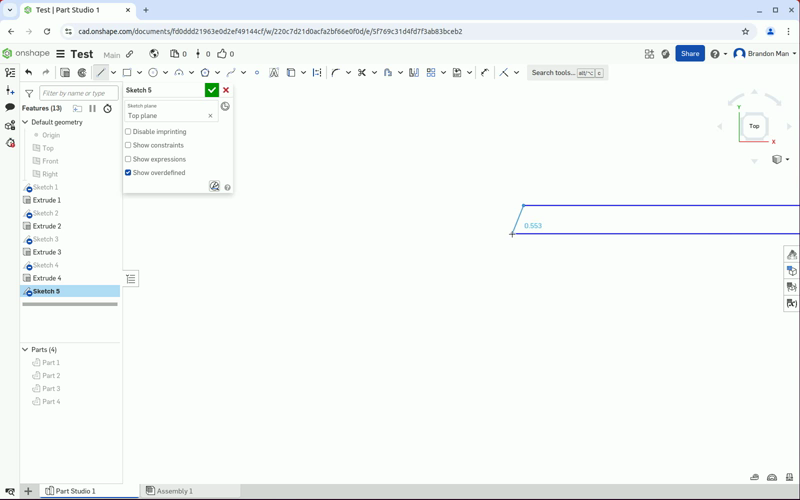
scroll(-6)
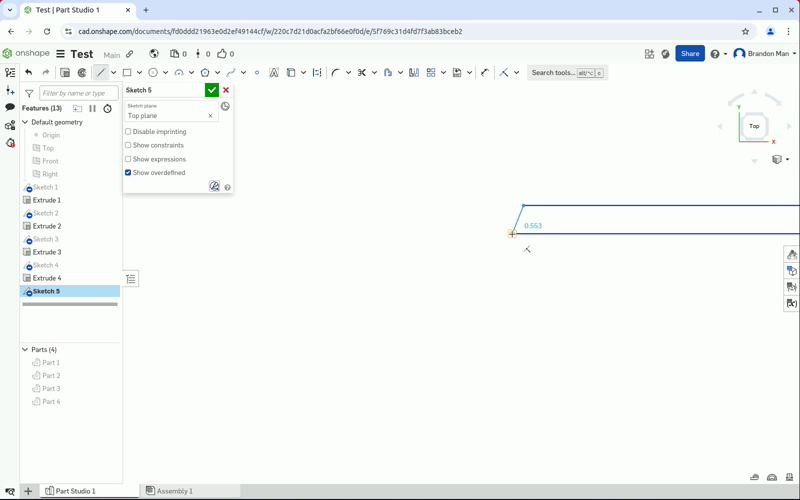
scroll(-6)
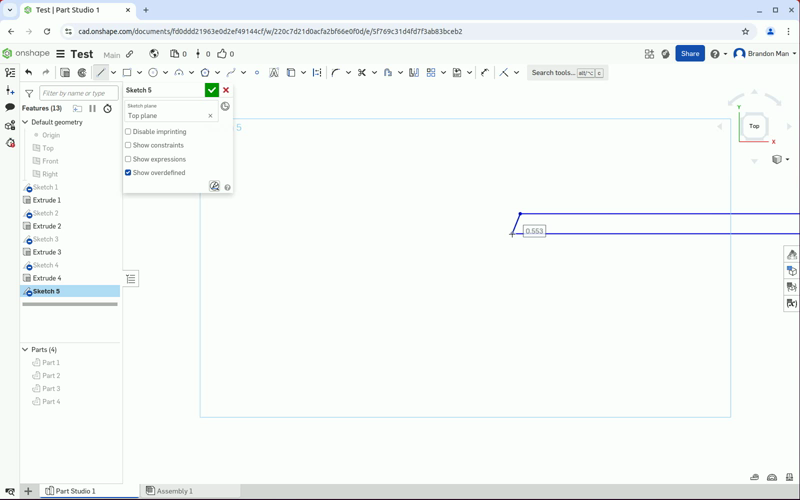
scroll(-6)
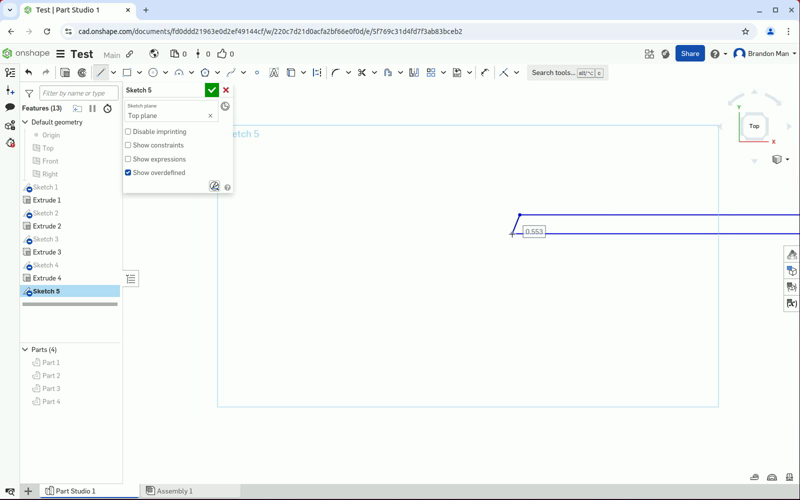
scroll(-6)
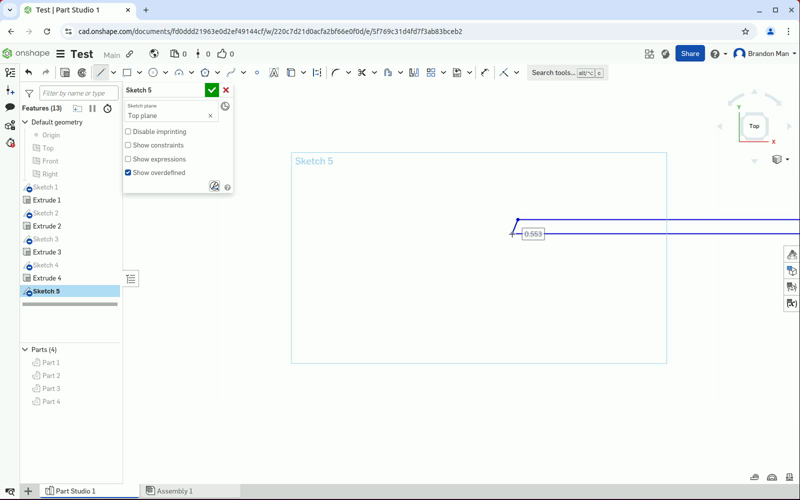
scroll(-6)
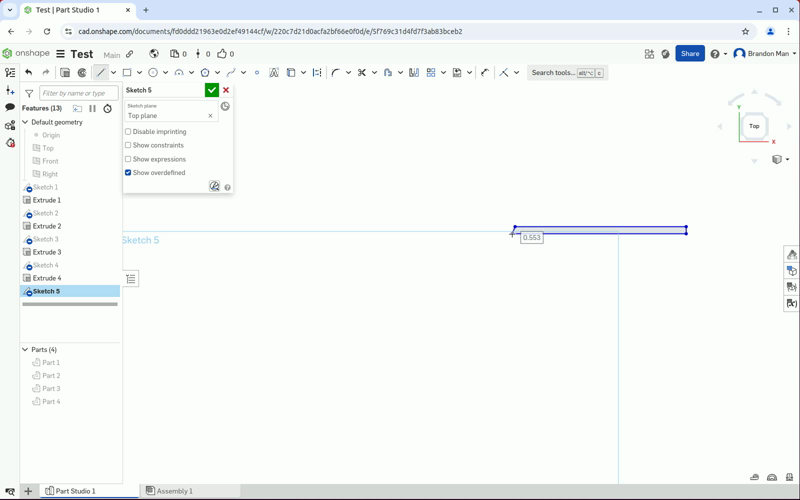
scroll(-6)
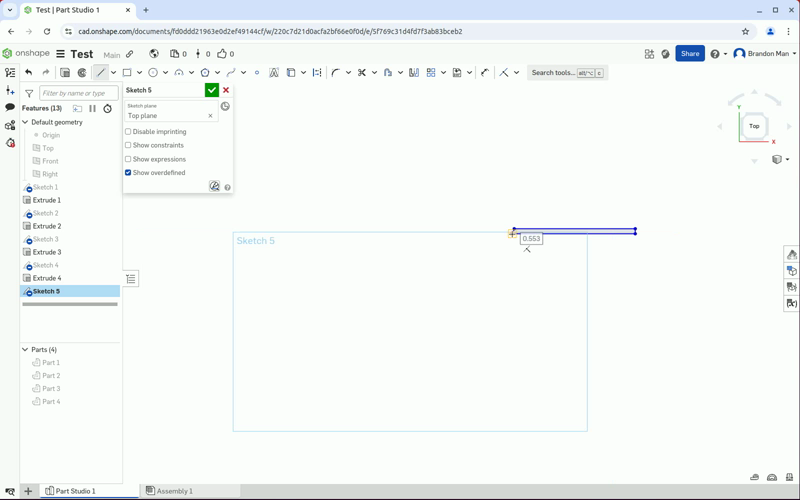
scroll(-6)
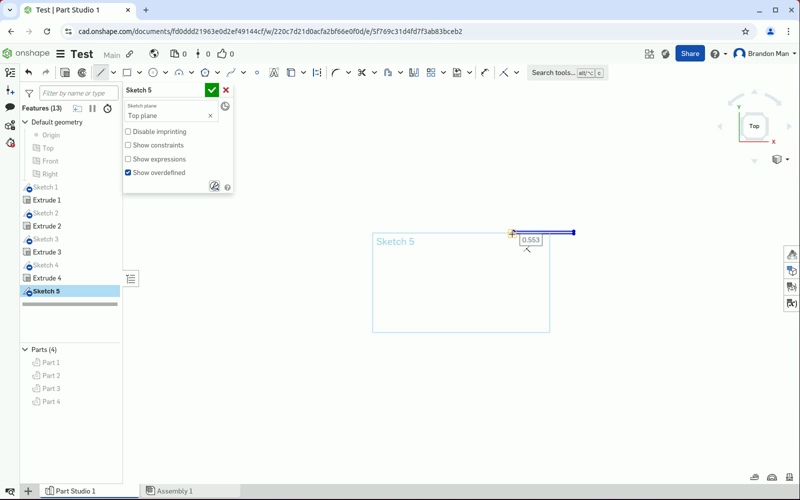
key(esc)
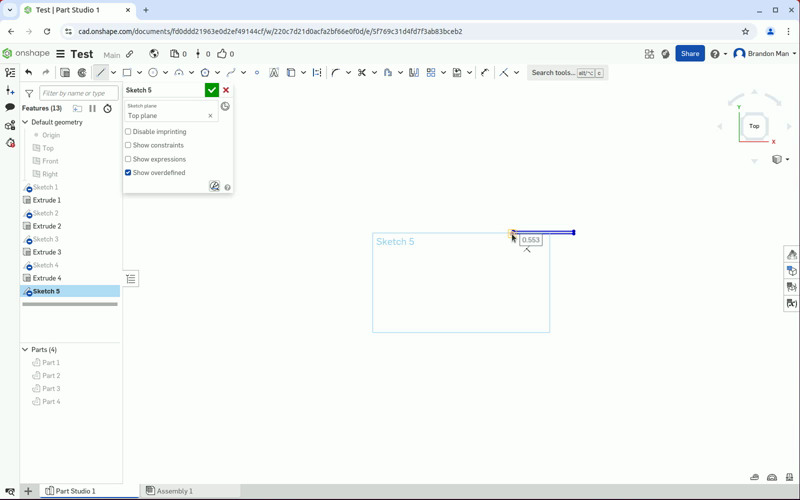
mouse_move(524, 233)
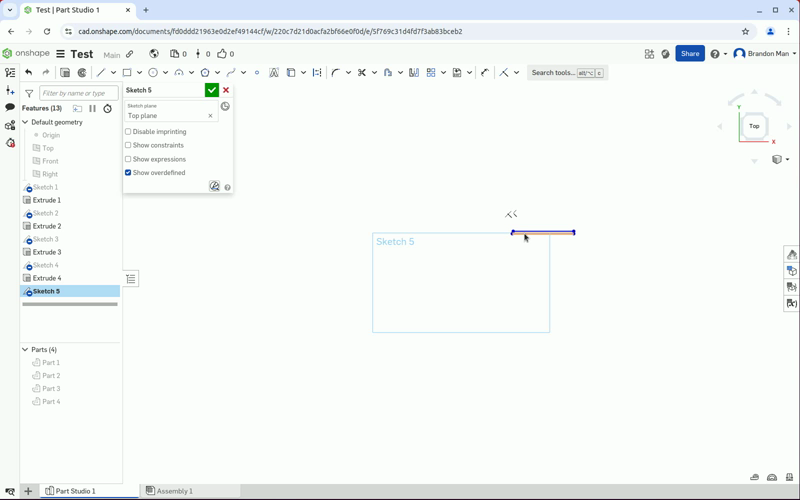
scroll(6)
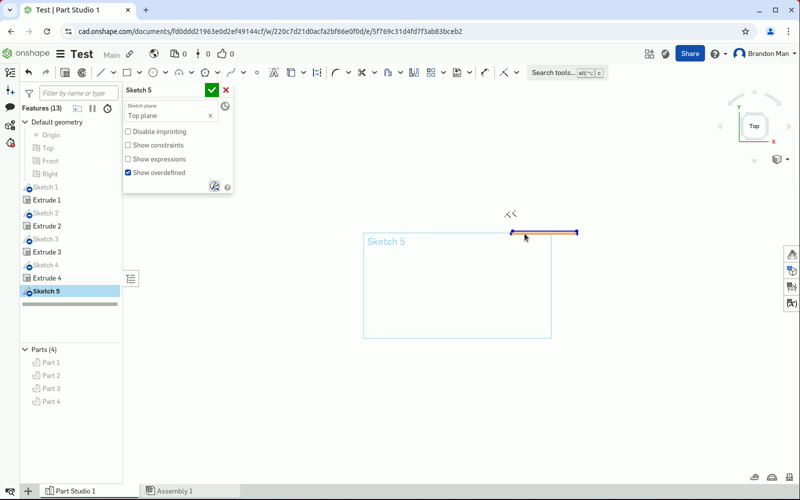
scroll(6)
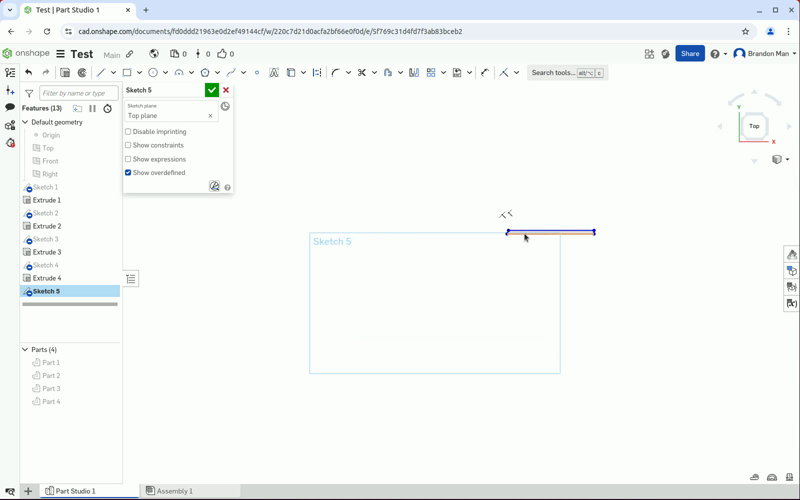
scroll(6)
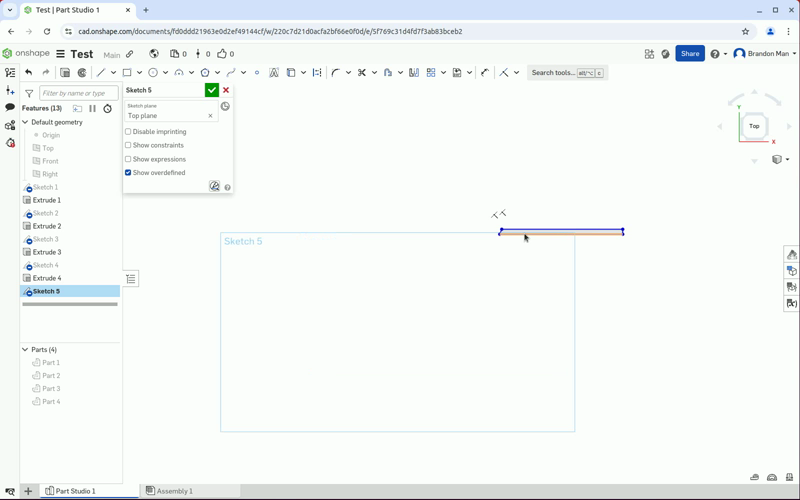
scroll(6)
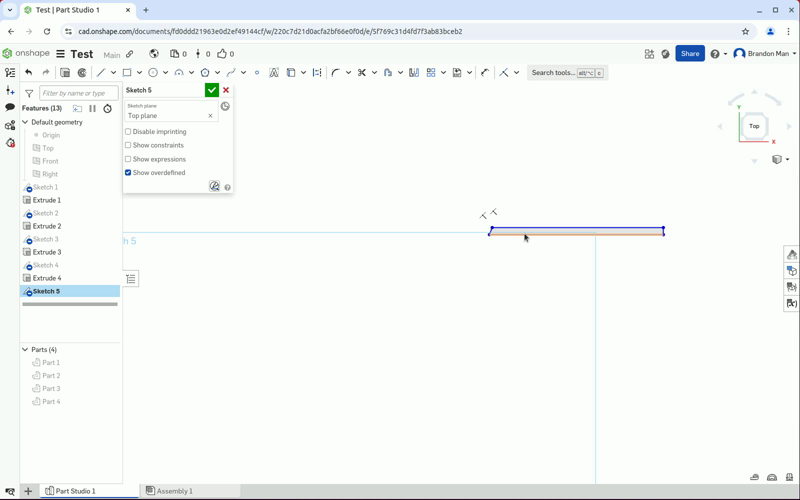
scroll(6)
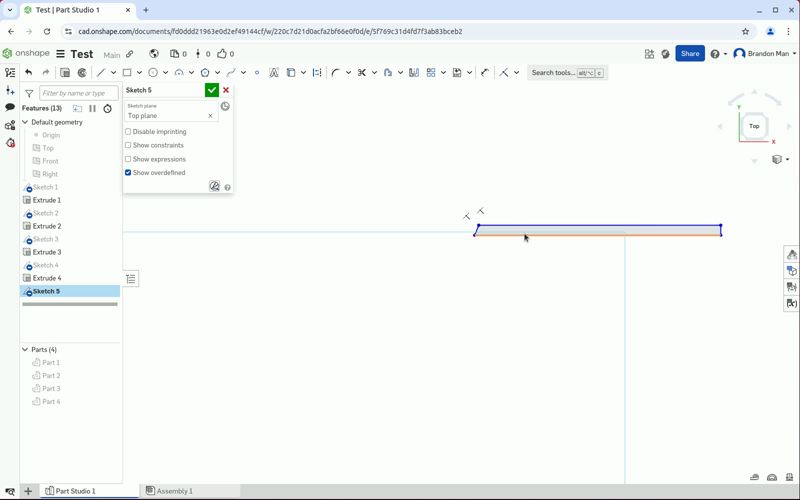
scroll(6)
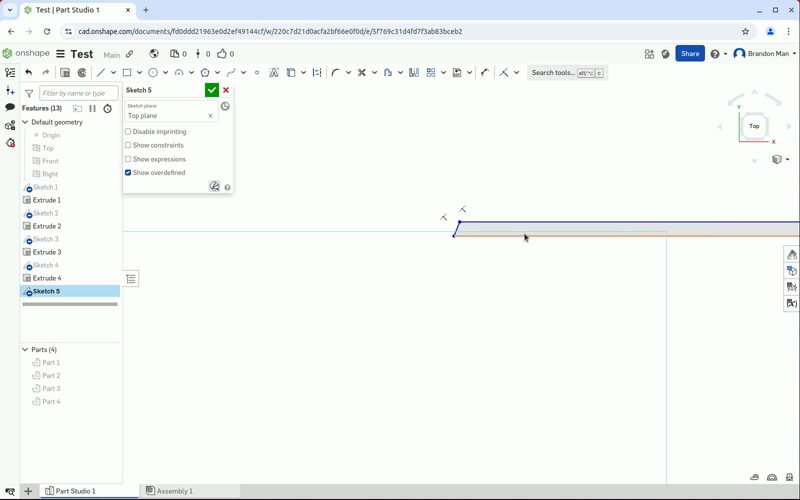
scroll(6)
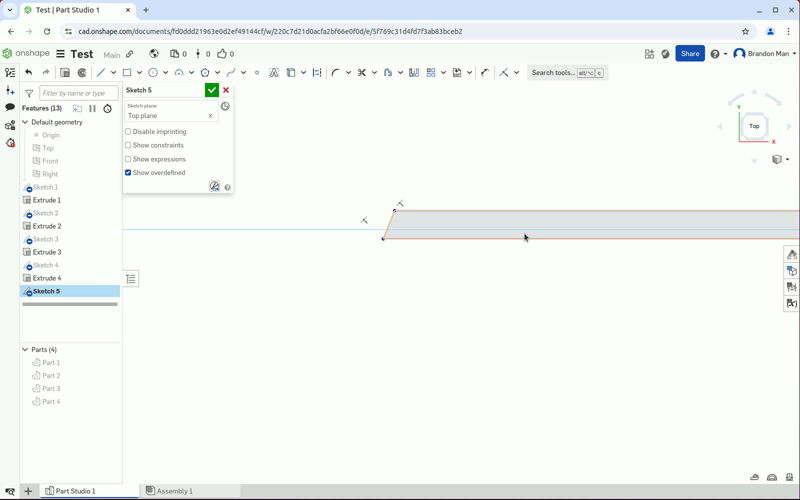
click(524, 233)
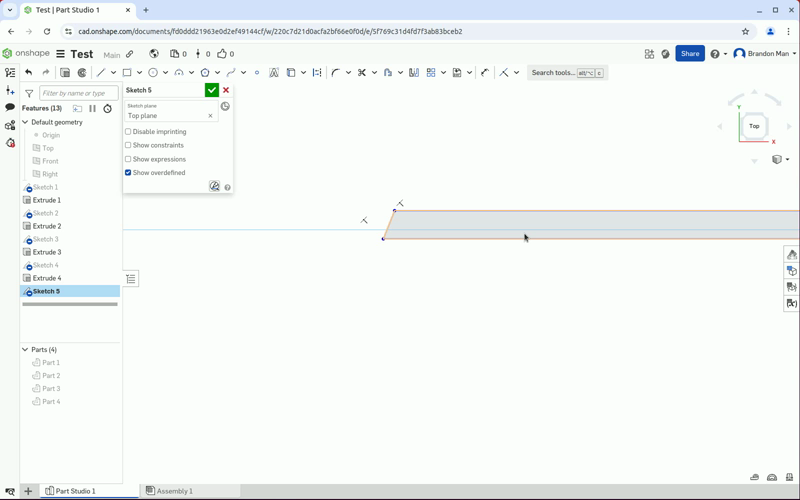
scroll(-6)
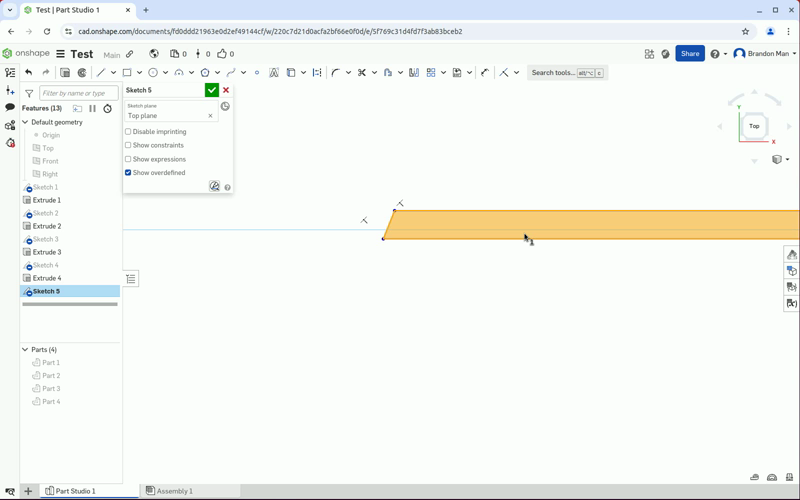
scroll(-6)
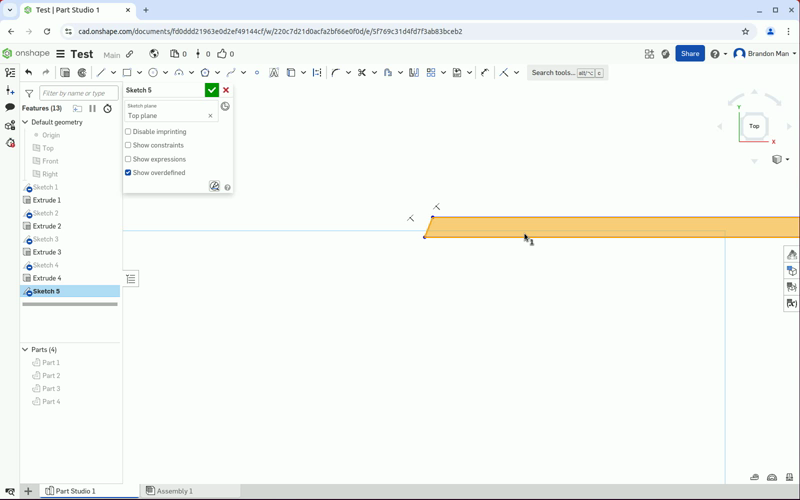
scroll(-6)
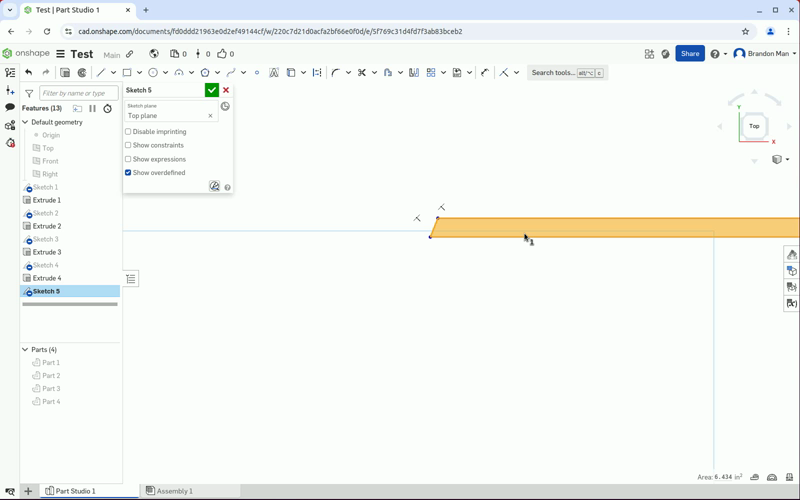
scroll(-6)
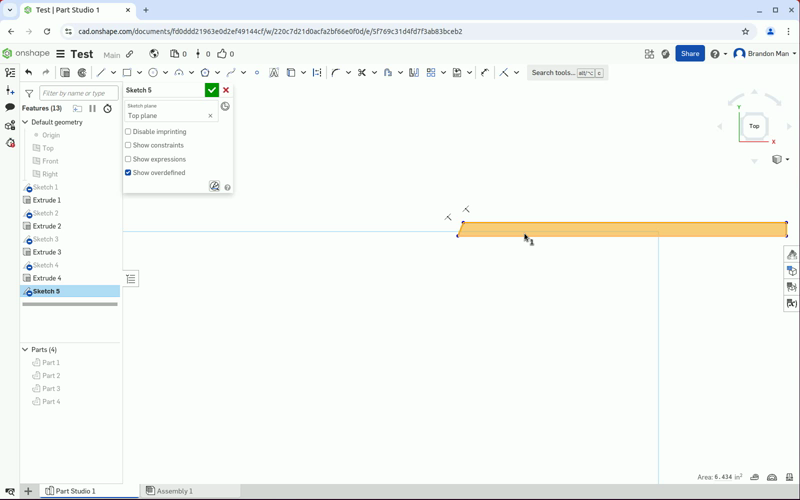
scroll(-6)
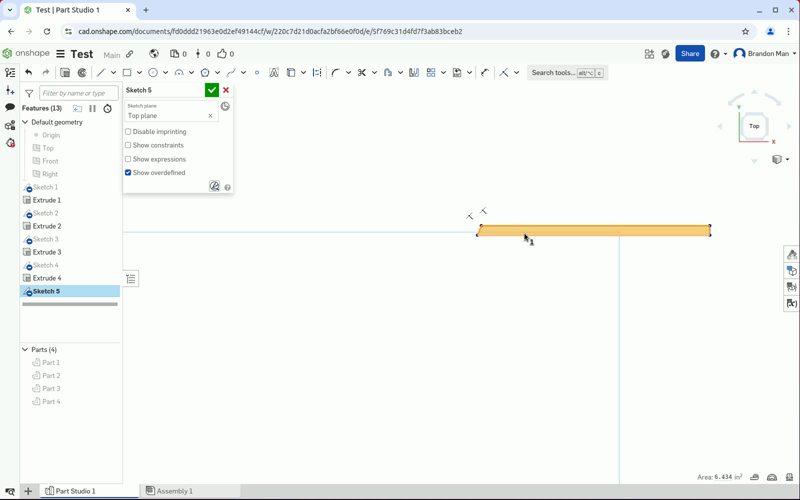
scroll(-6)
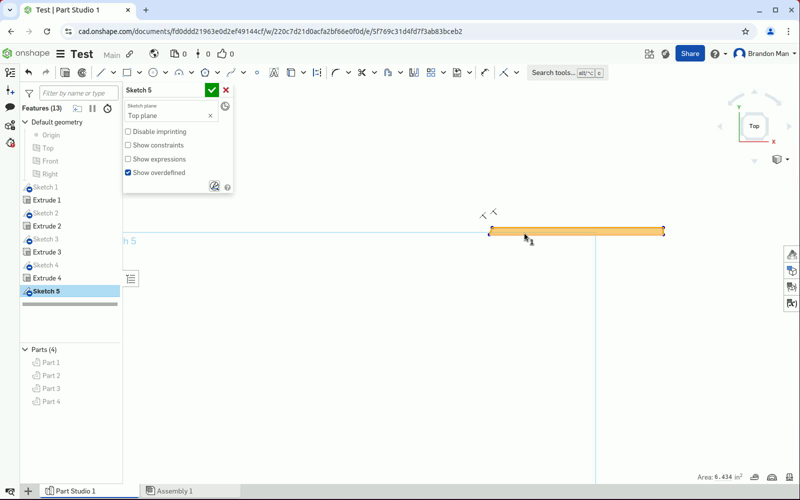
scroll(-6)
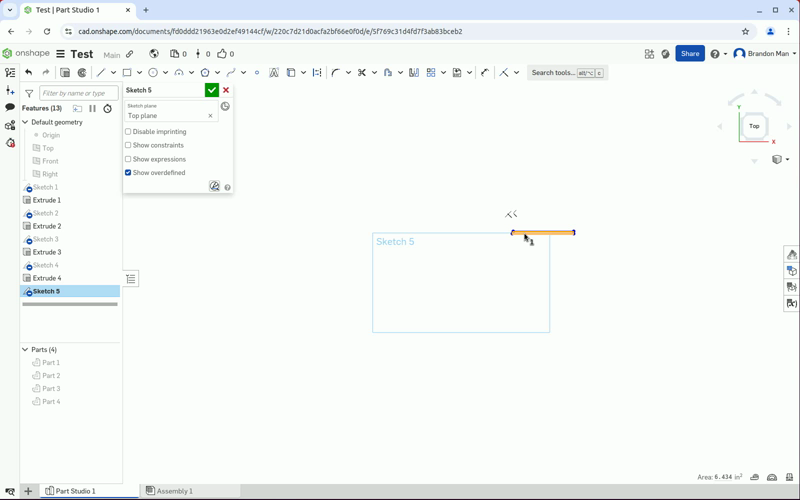
mouse_move(73, 352)
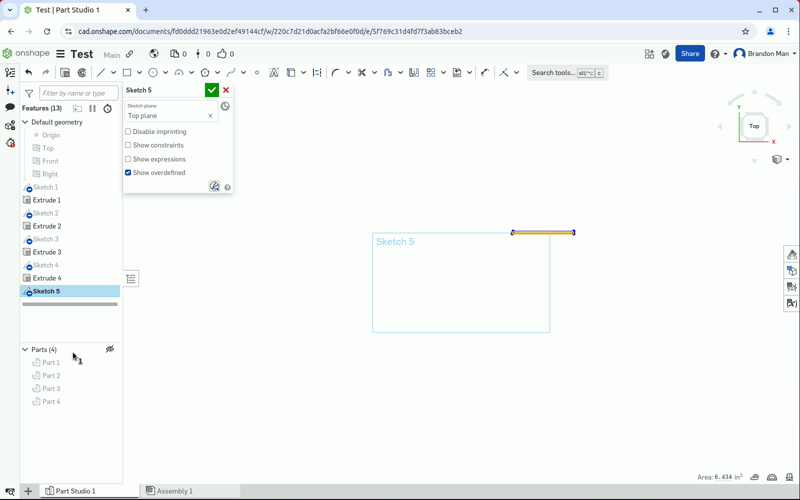
key(shift+y)
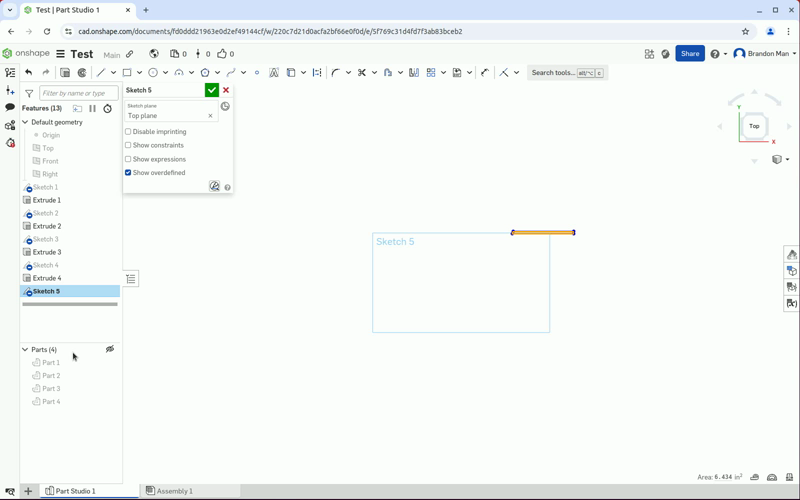
key(shift+e)
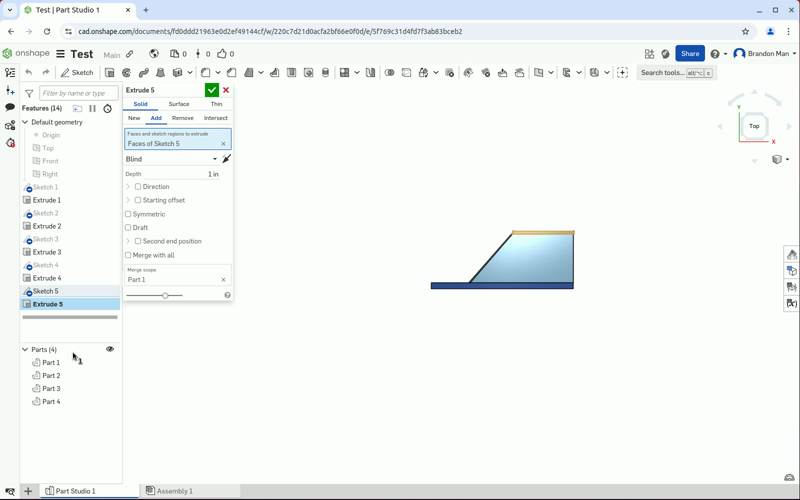
mouse_move(143, 106)
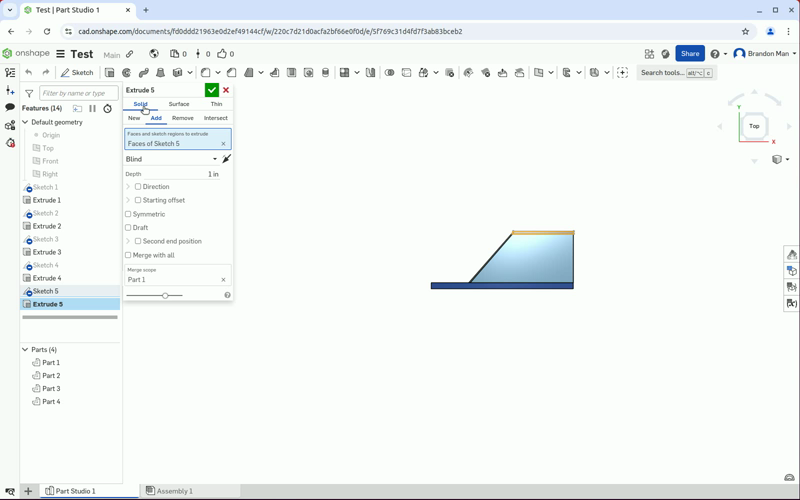
click(143, 106)
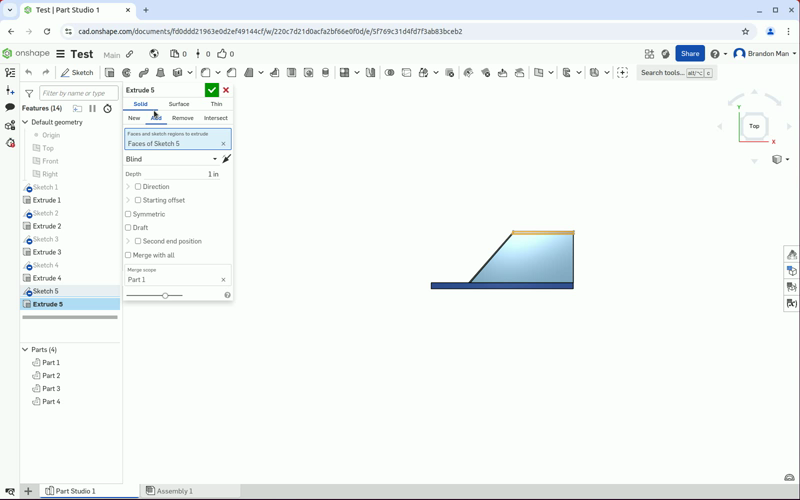
mouse_move(186, 120)
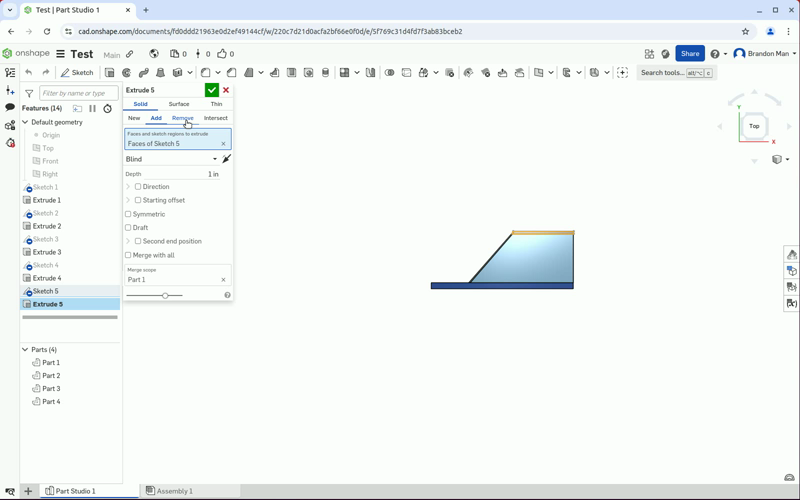
click(186, 120)
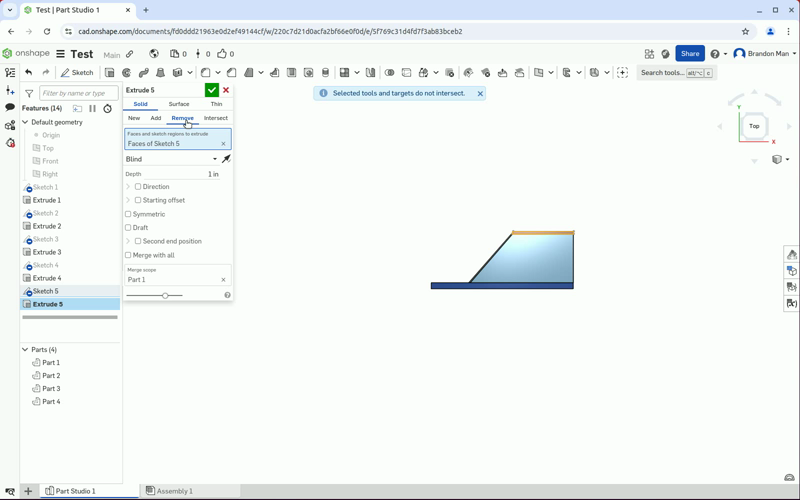
key(tab, 4)
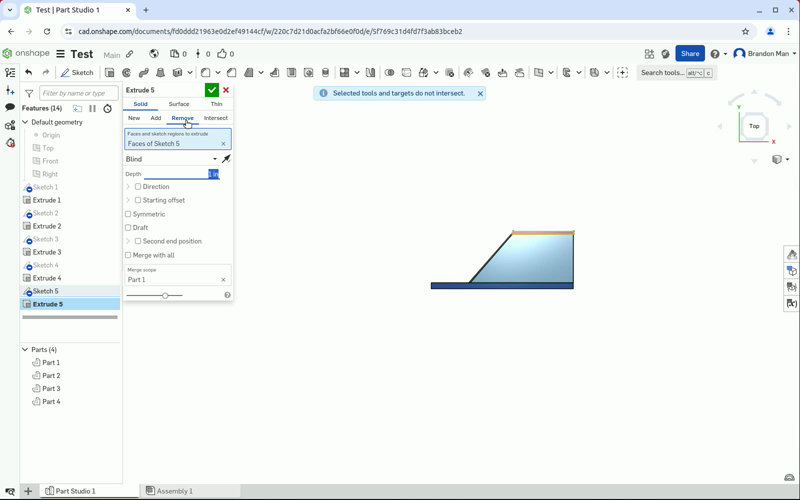
text(-1.444)
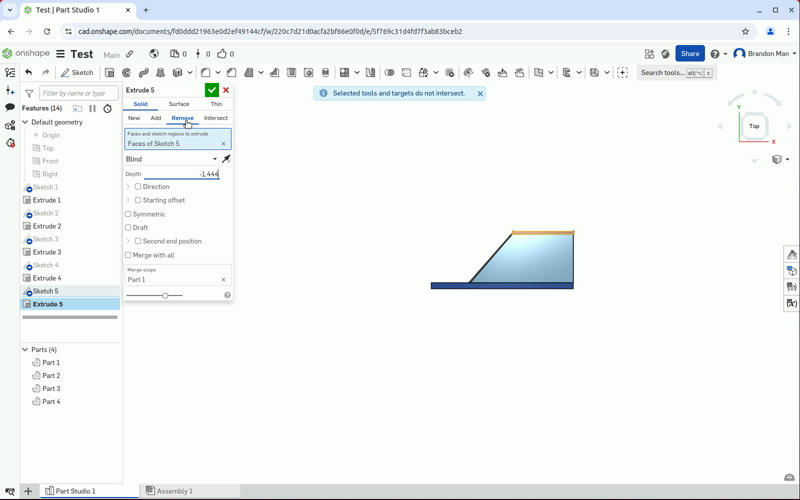
key(tab, 3)
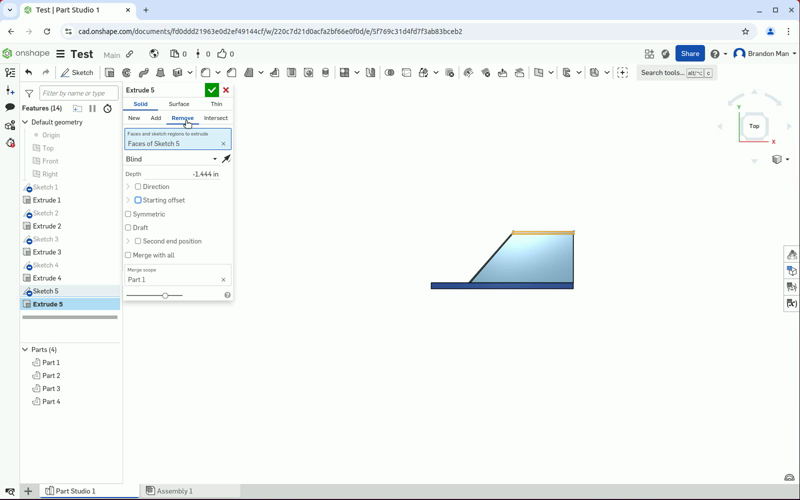
key(tab, 2)
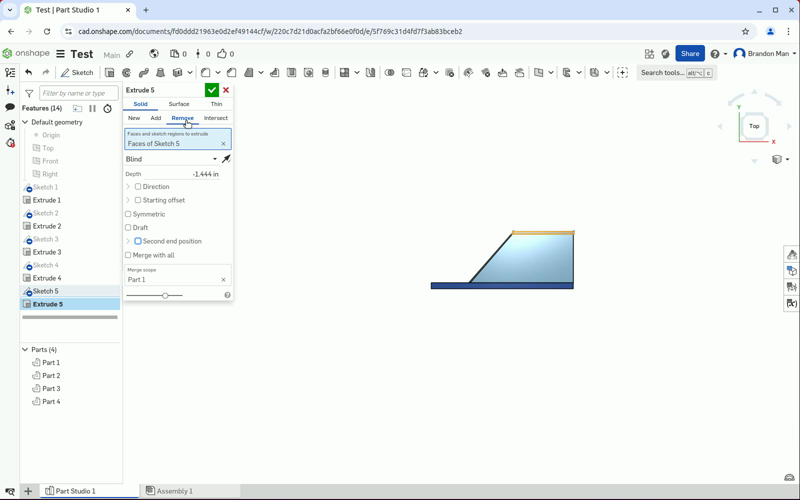
key(space)
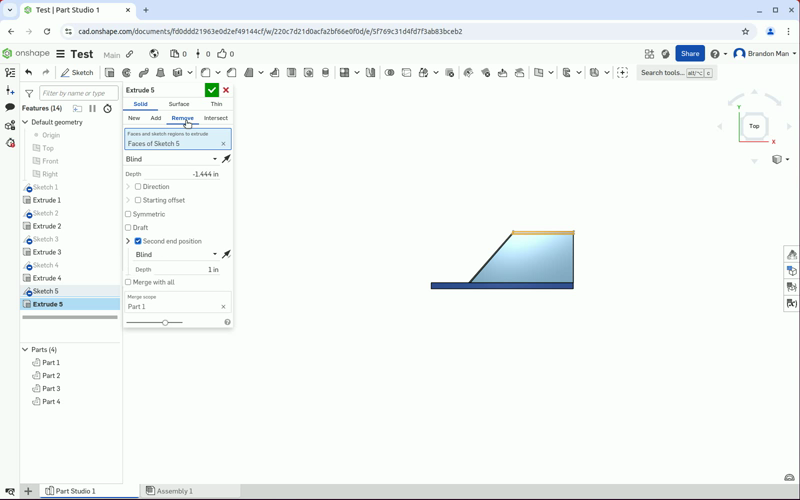
key(tab, 3)
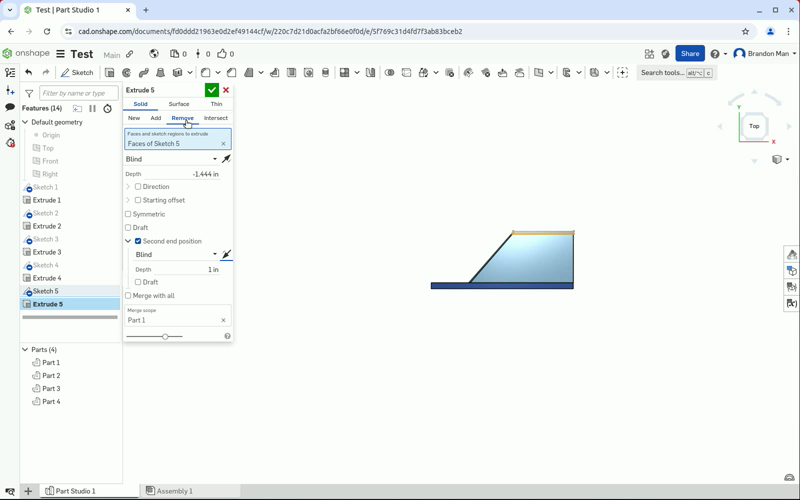
text(0.241)
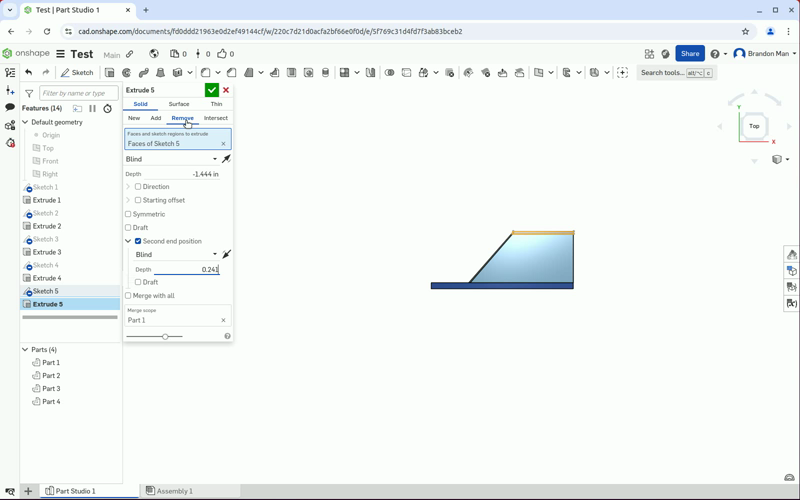
key(tab, 2)
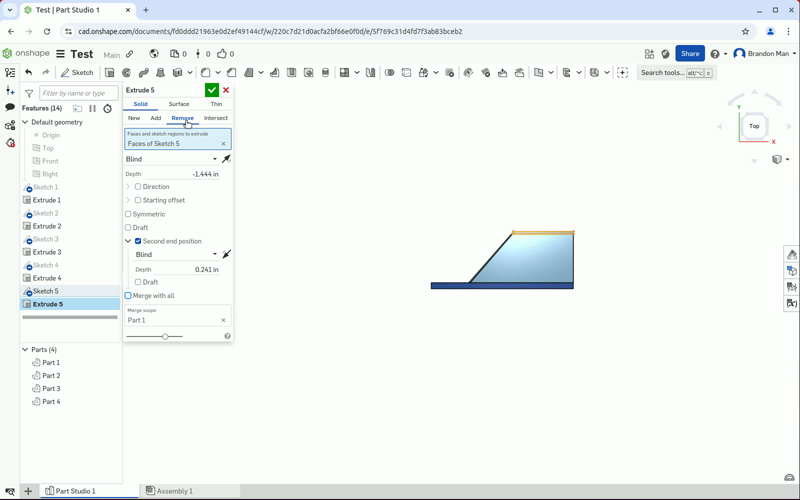
key(space)
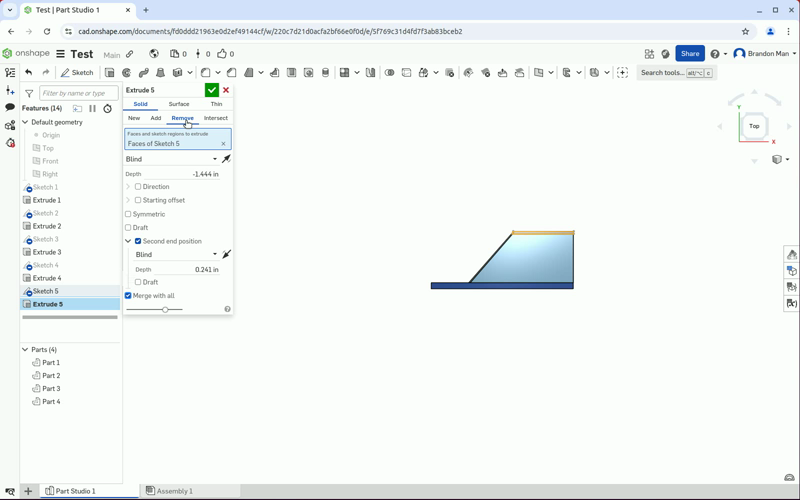
key(enter)
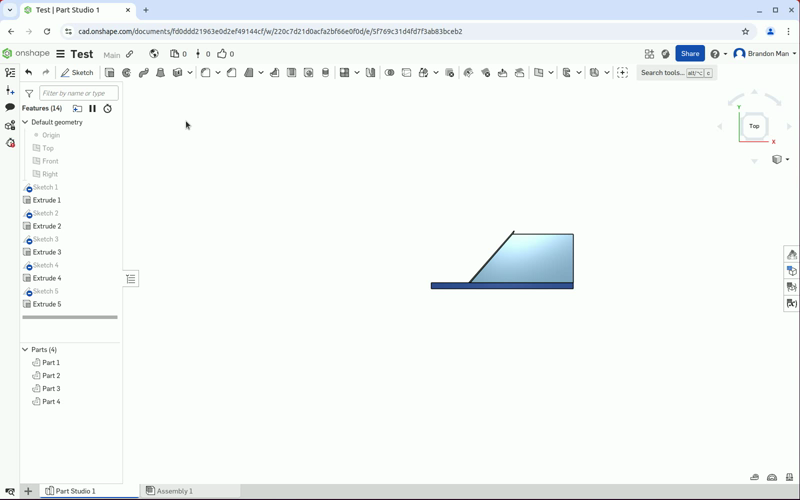
key(shift+h)
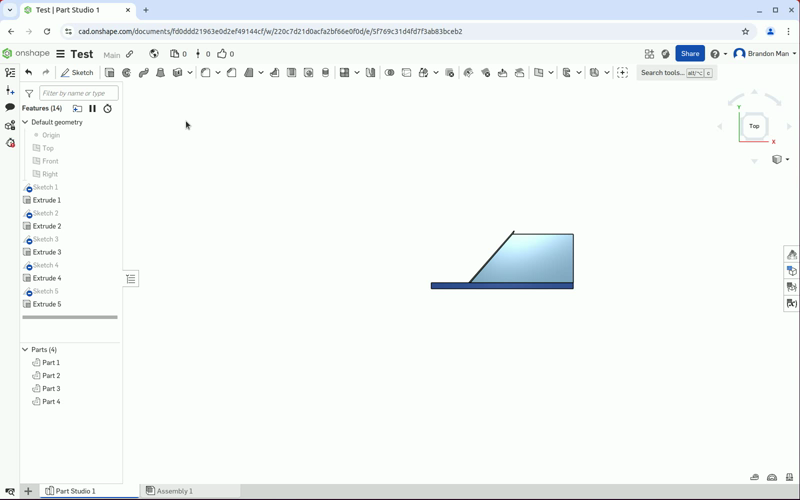
key(shift+h)
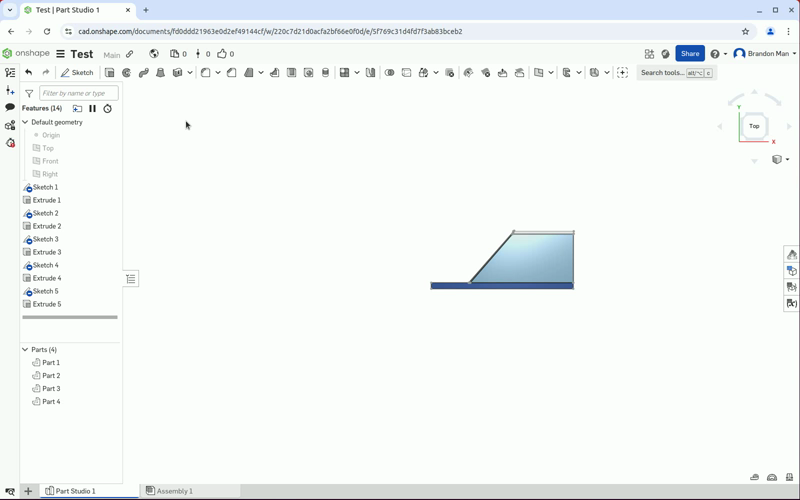
key(shift+7)
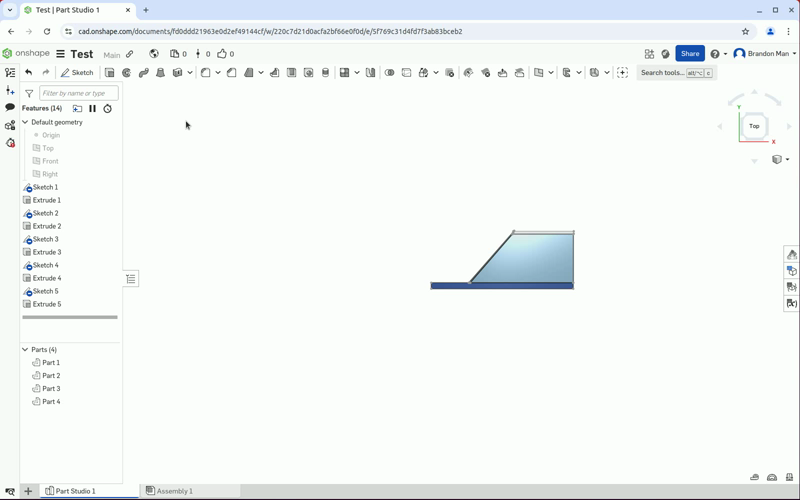
key(up, 3)
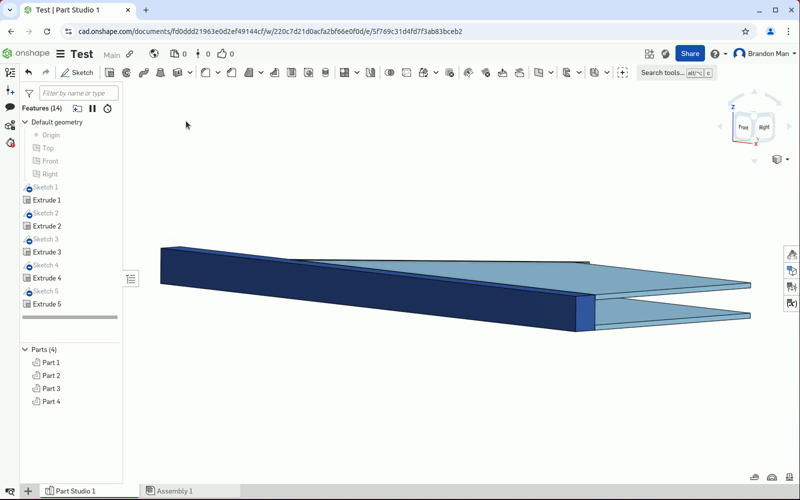
key(left, 3)
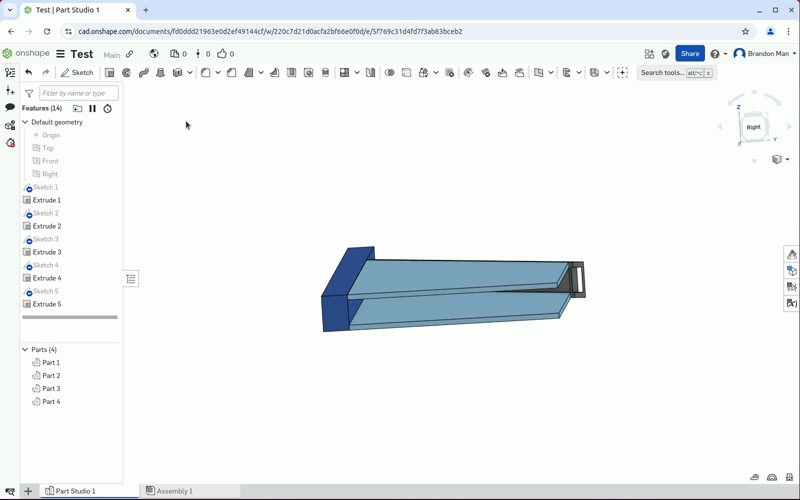
key(right, 3)
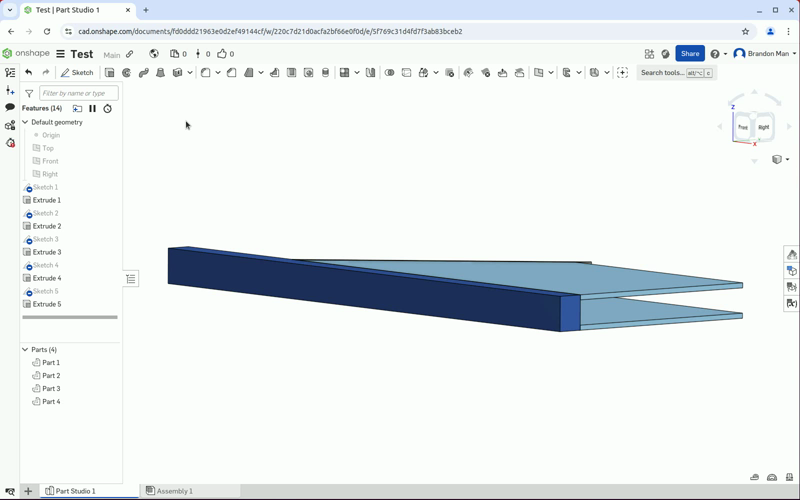
key(down, 3)
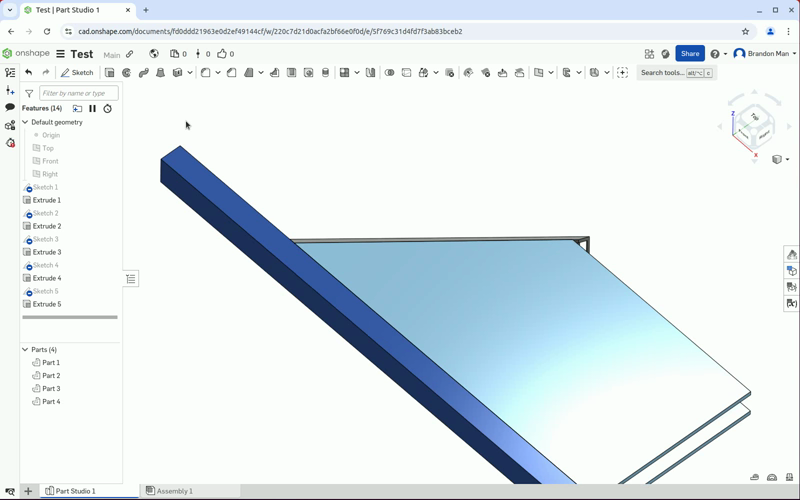
mouse_move(73, 189)
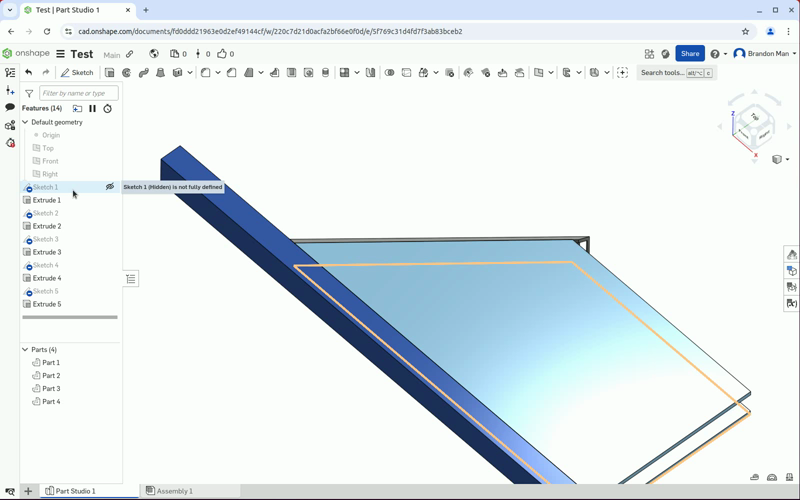
click(73, 189)